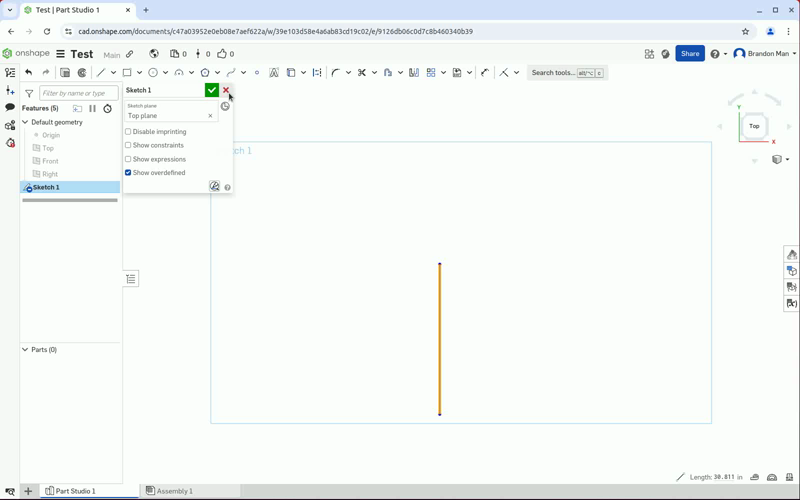
key(shift+h)
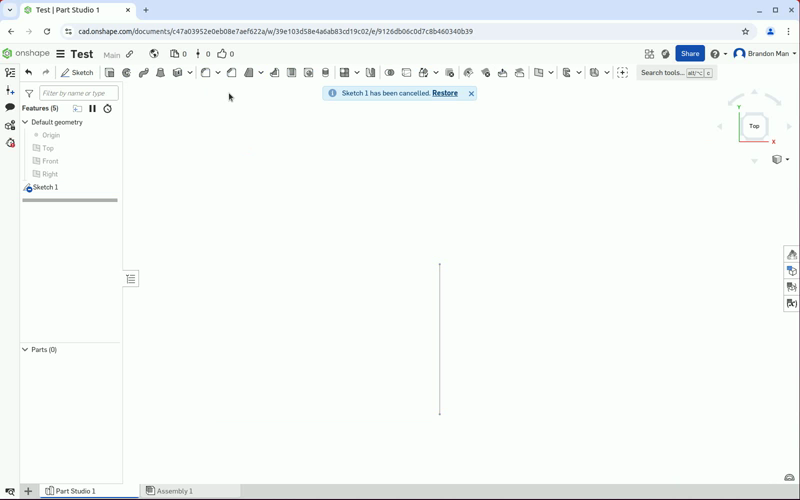
key(shift+s)
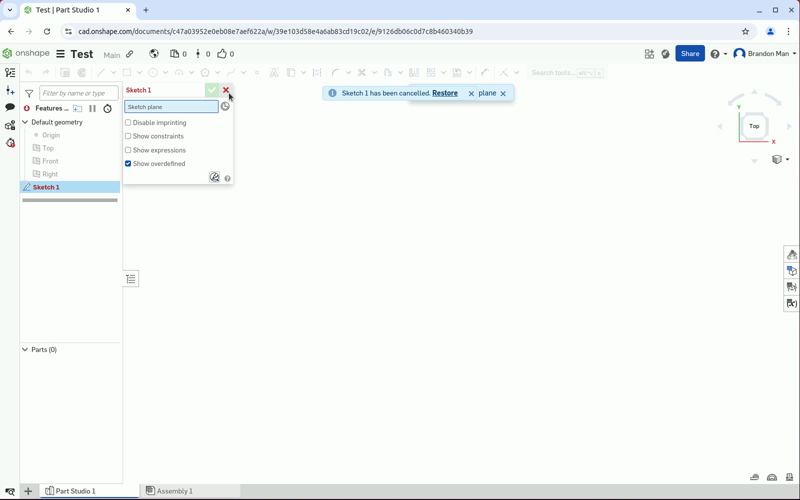
mouse_move(73, 150)
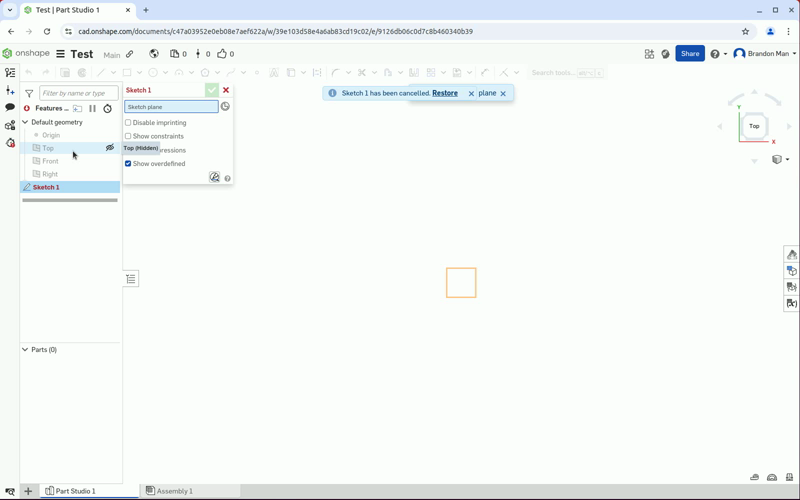
click(73, 150)
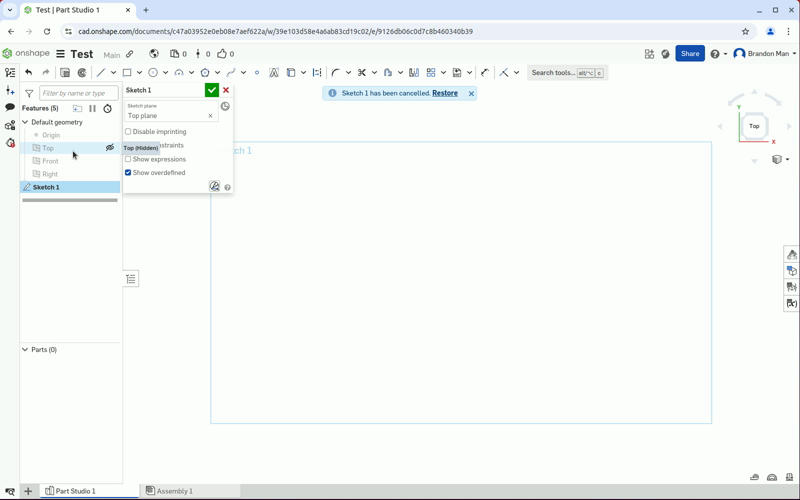
mouse_move(73, 352)
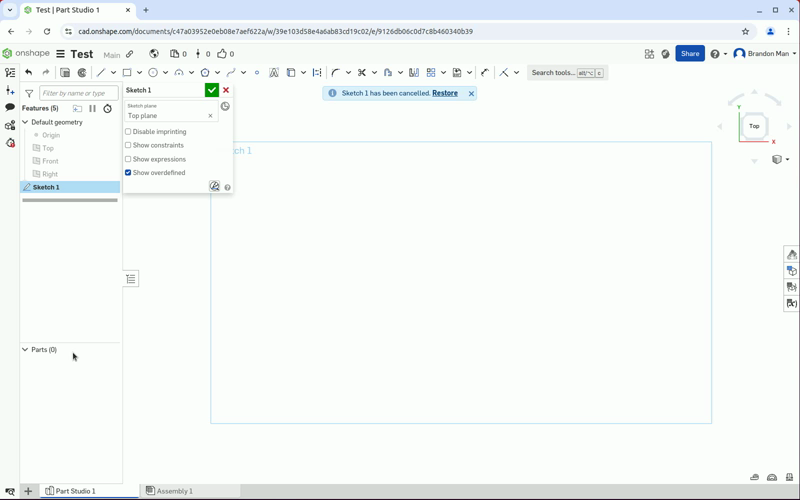
key(y)
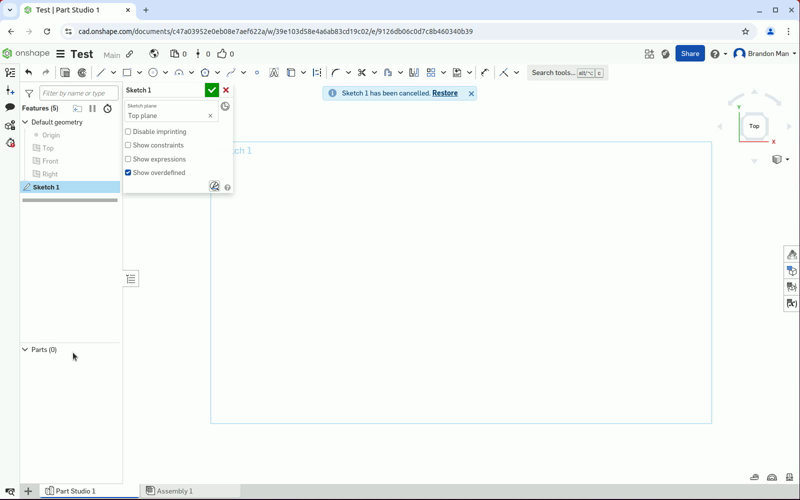
key(l)
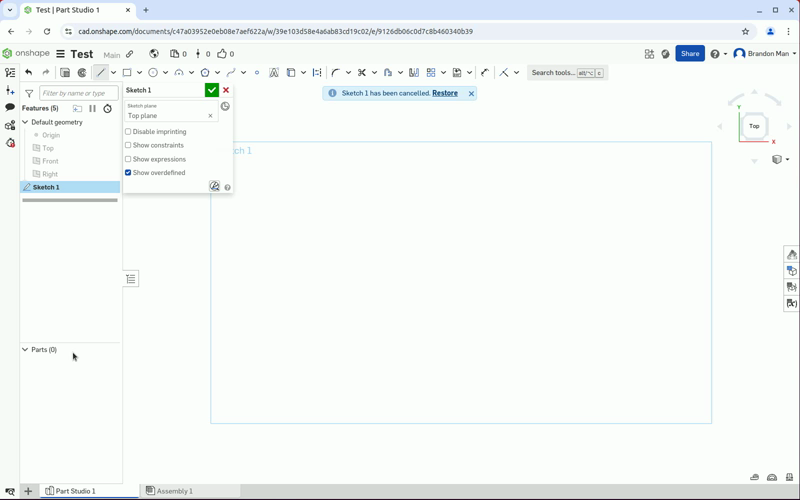
key_down(shift)
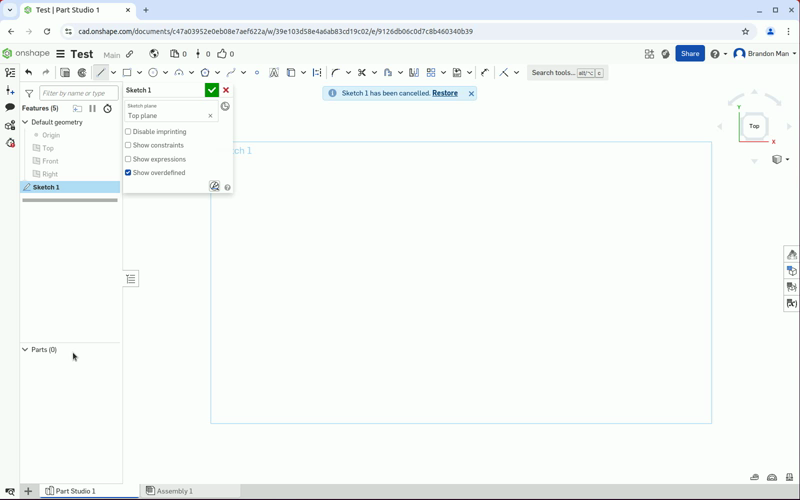
mouse_move(351, 335)
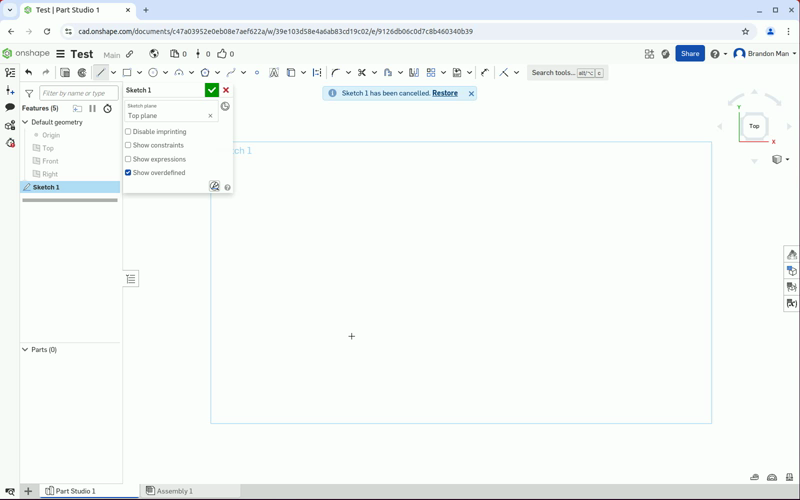
click(351, 335)
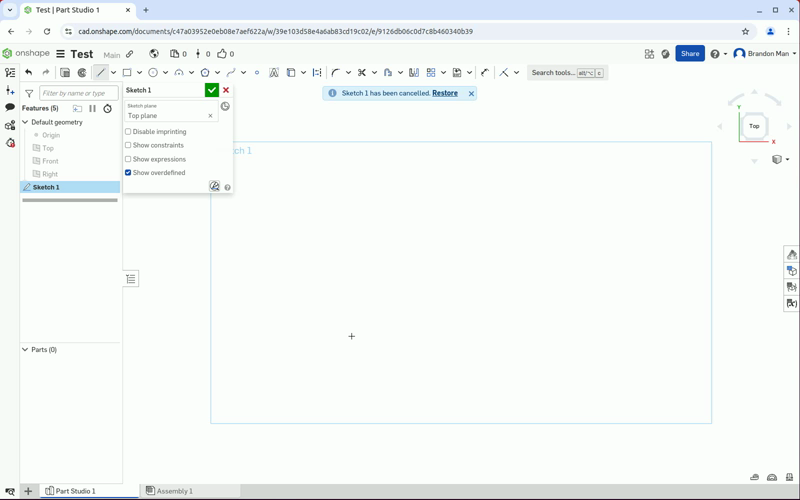
key_up(shift)
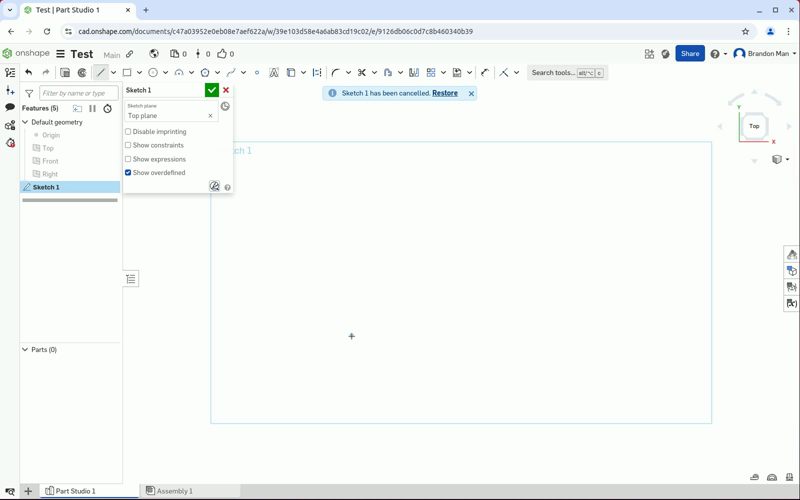
key_down(shift)
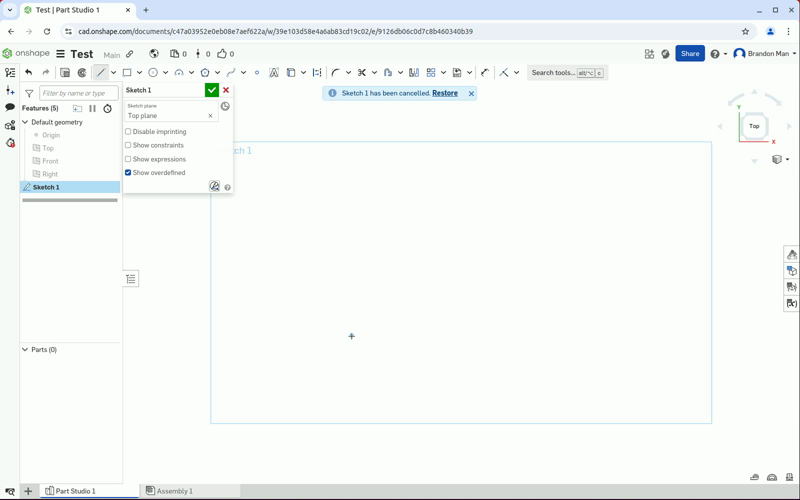
mouse_move(569, 335)
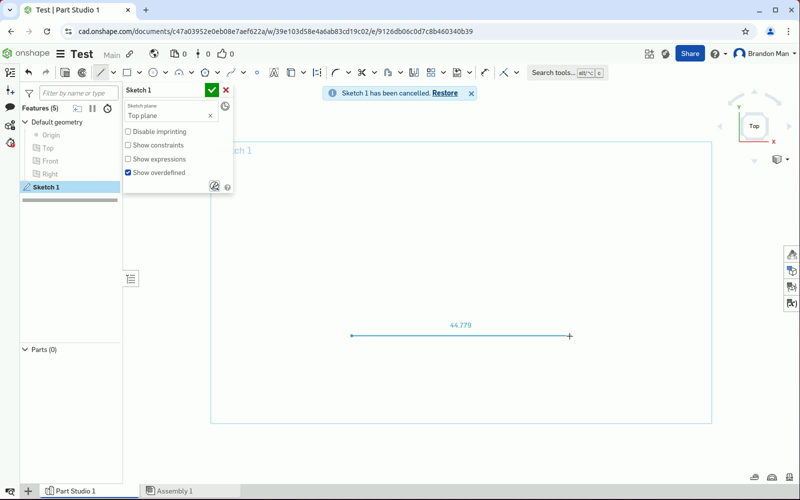
click(569, 335)
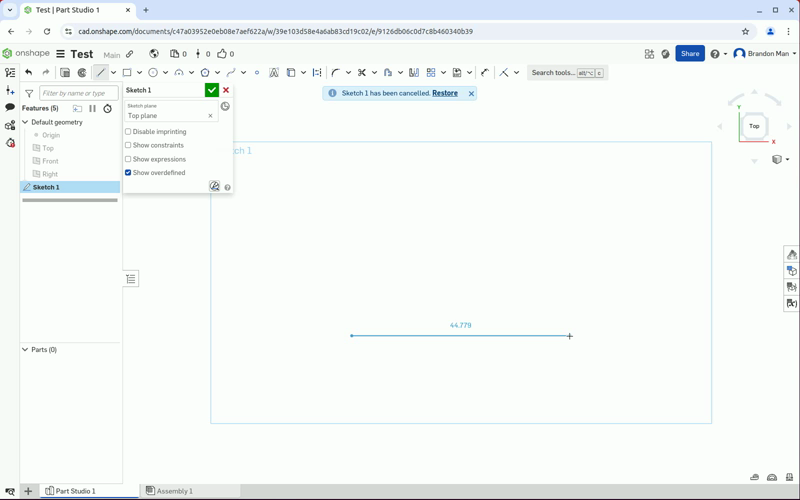
key_up(shift)
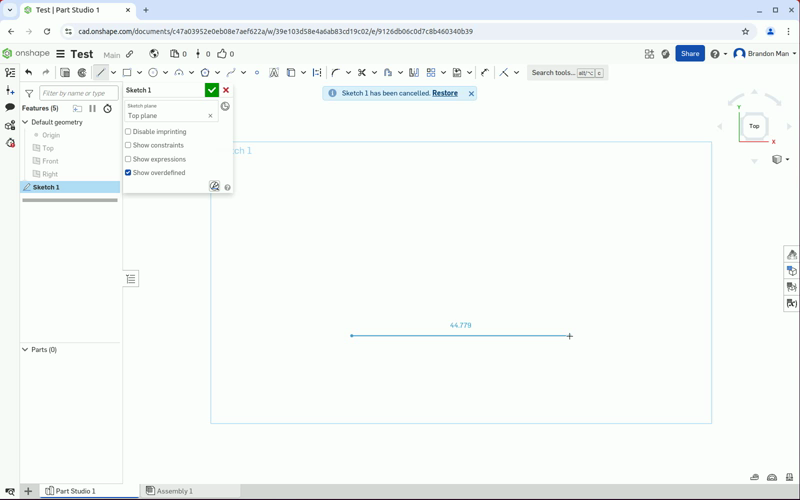
key_down(shift)
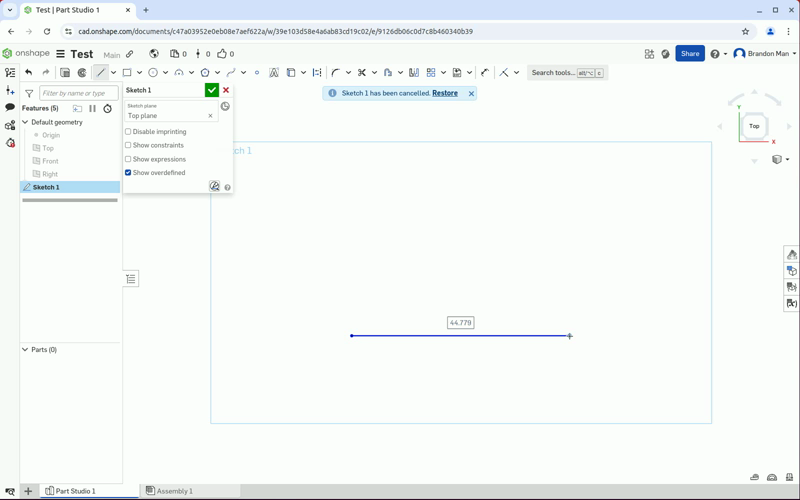
mouse_move(569, 230)
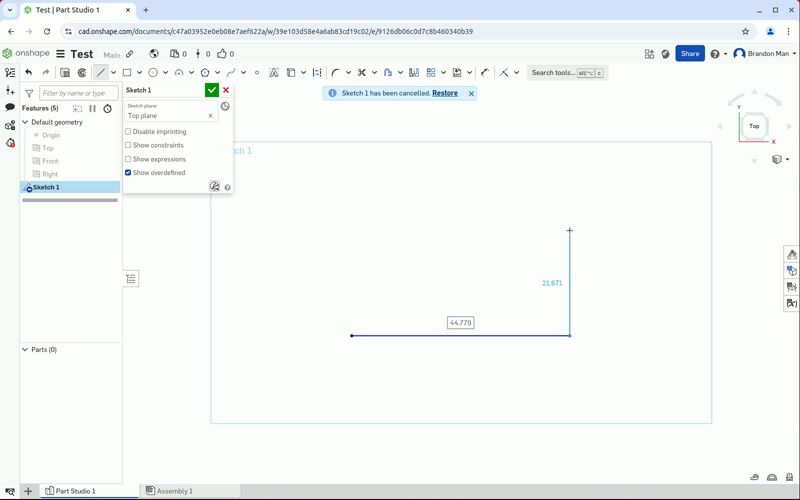
click(569, 230)
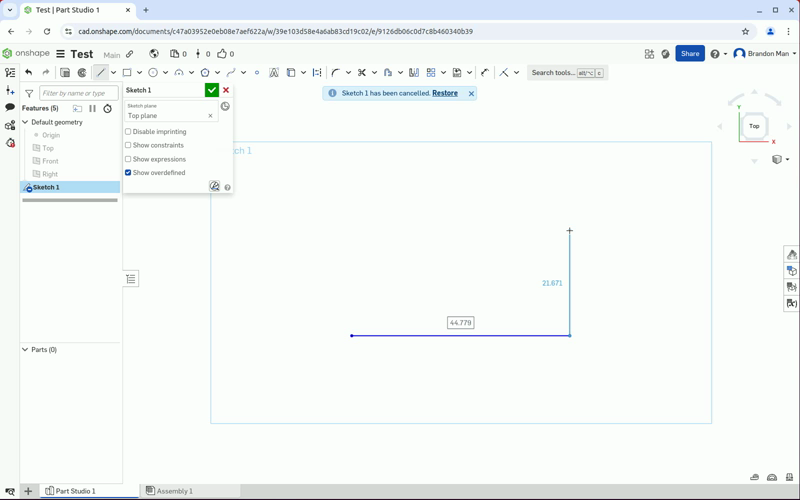
key_up(shift)
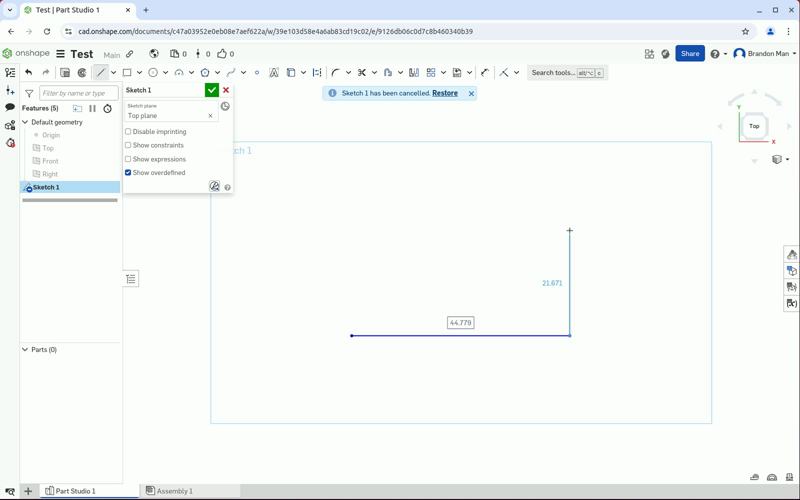
key_down(shift)
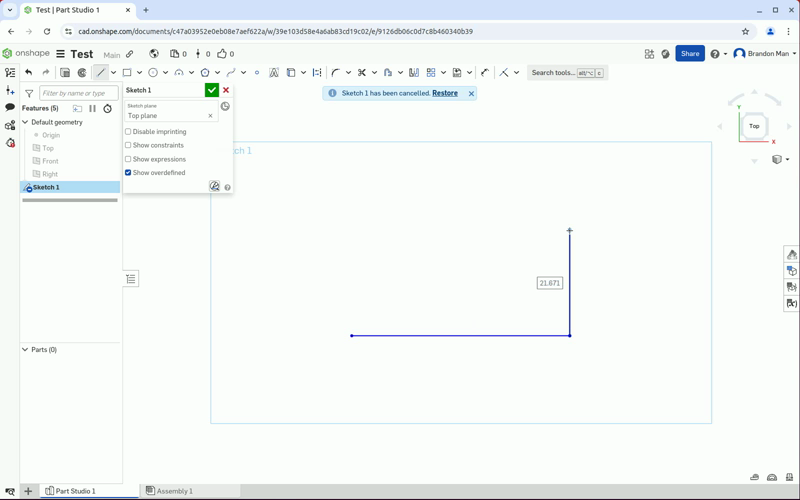
mouse_move(351, 230)
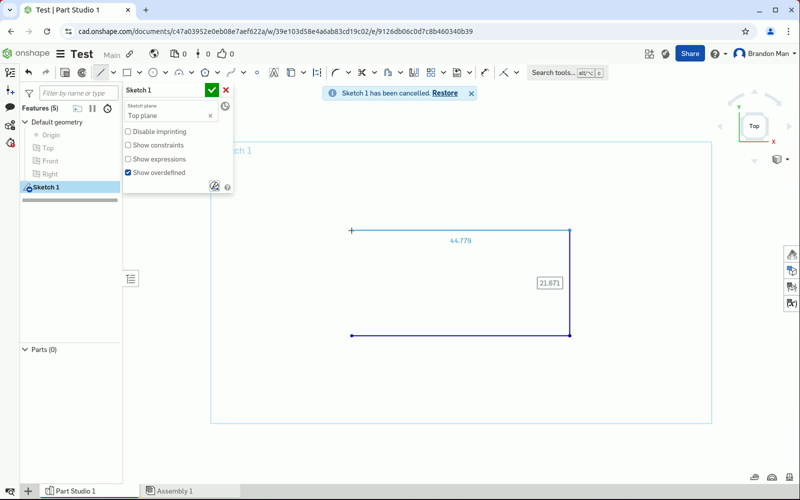
click(351, 230)
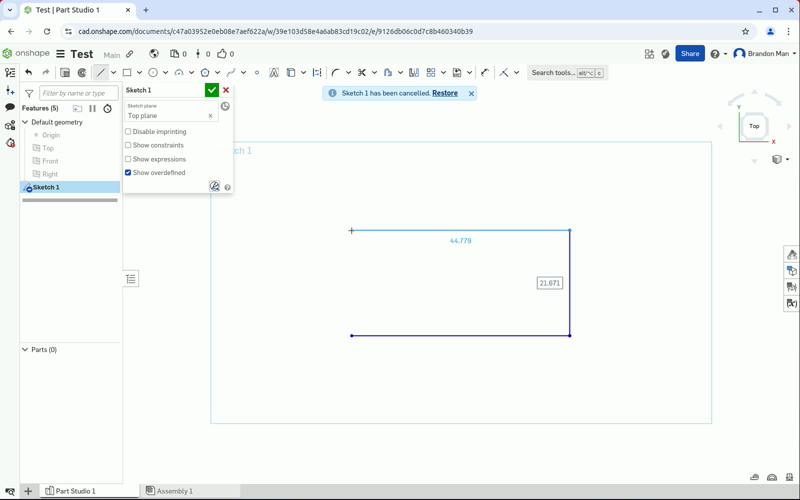
key_up(shift)
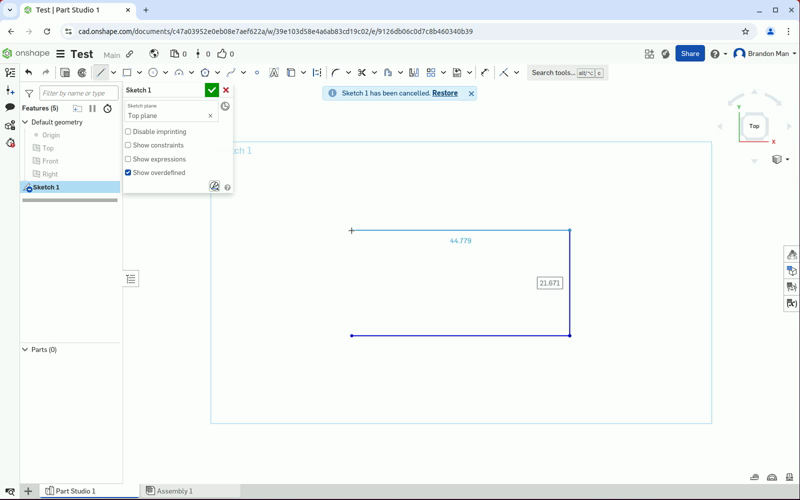
key_down(shift)
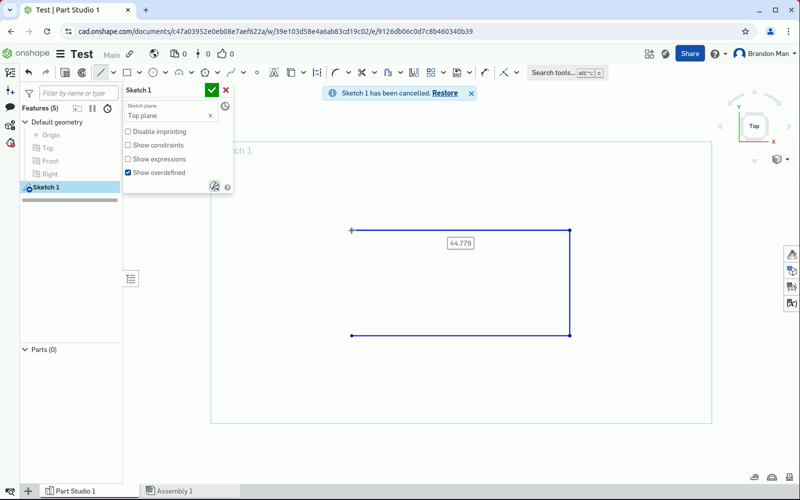
mouse_move(351, 335)
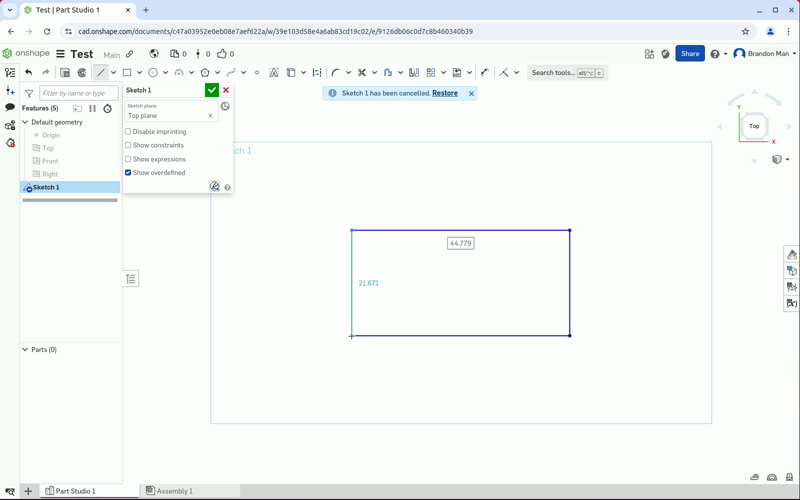
key_up(shift)
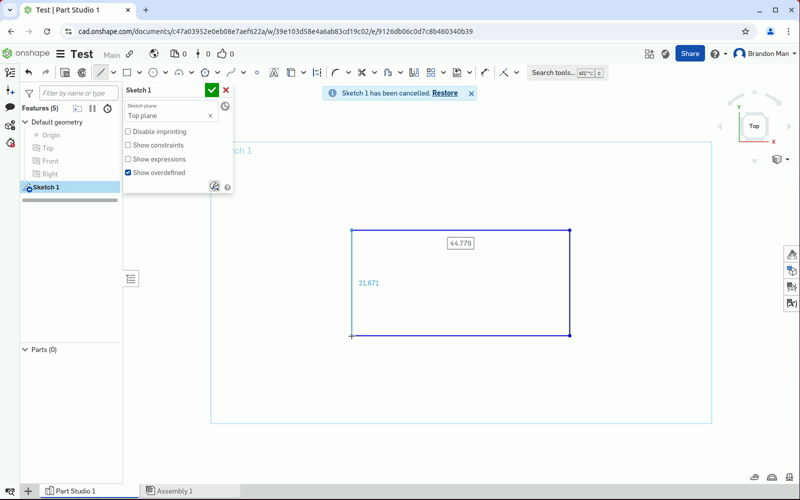
click(351, 335)
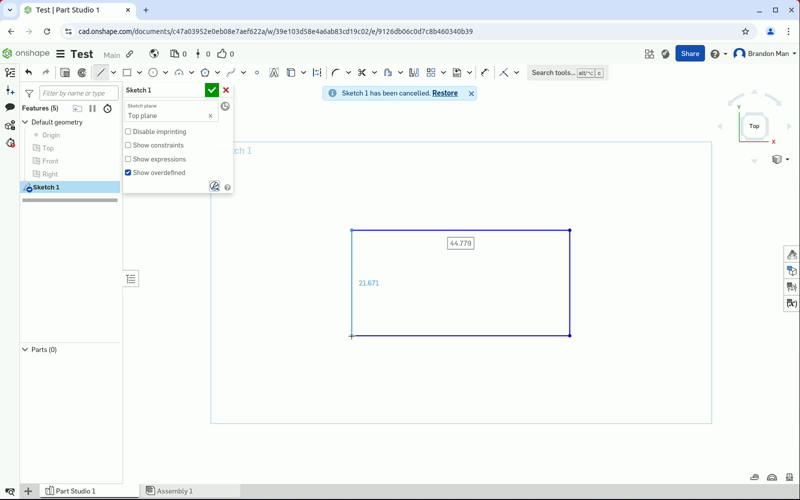
key(esc)
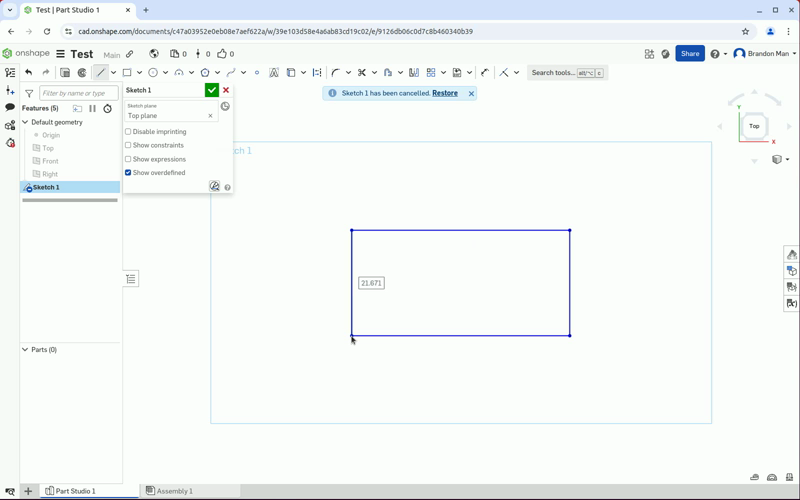
mouse_move(500, 253)
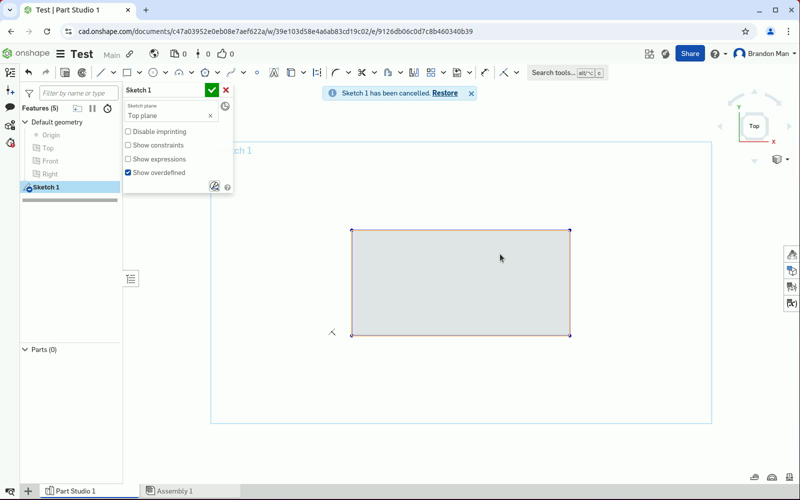
click(500, 253)
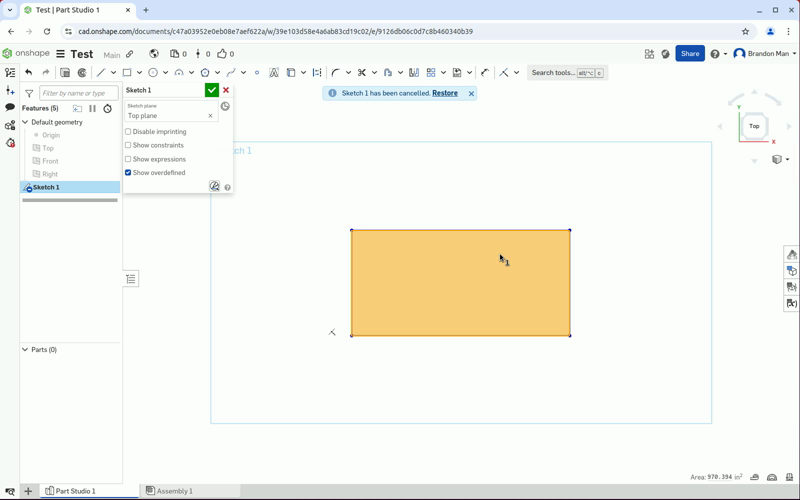
mouse_move(73, 352)
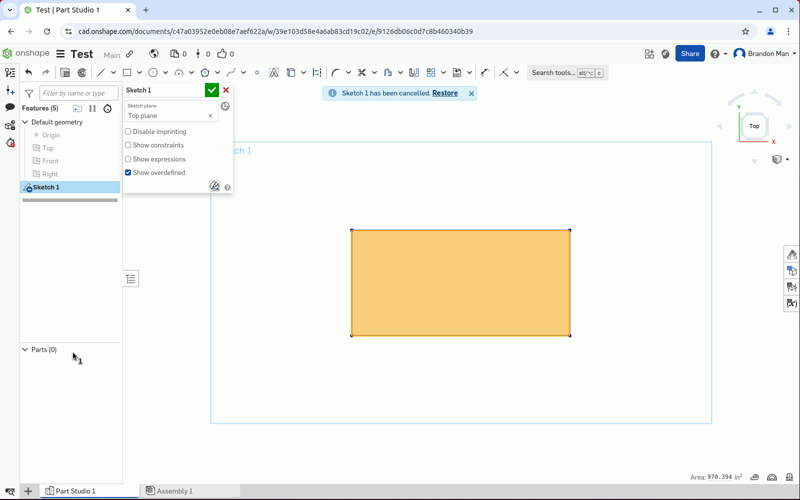
key(shift+y)
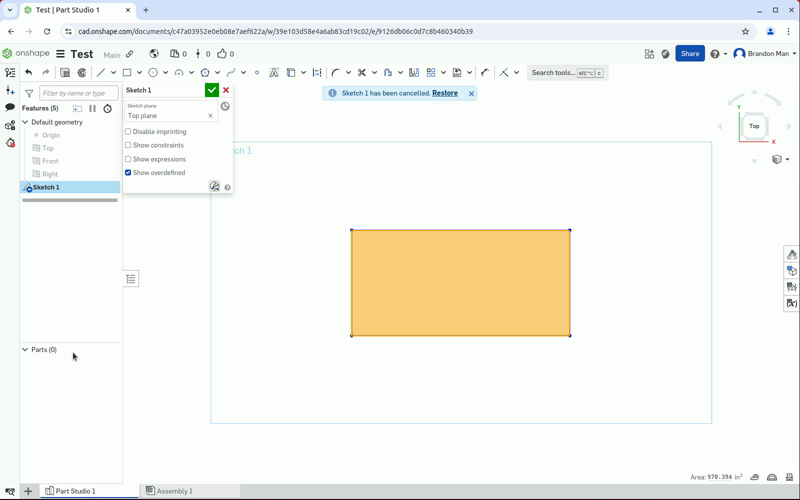
key(shift+e)
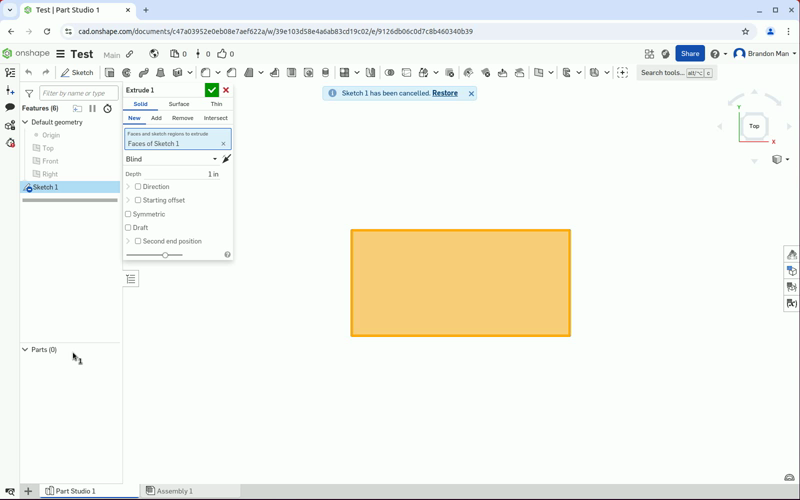
mouse_move(143, 106)
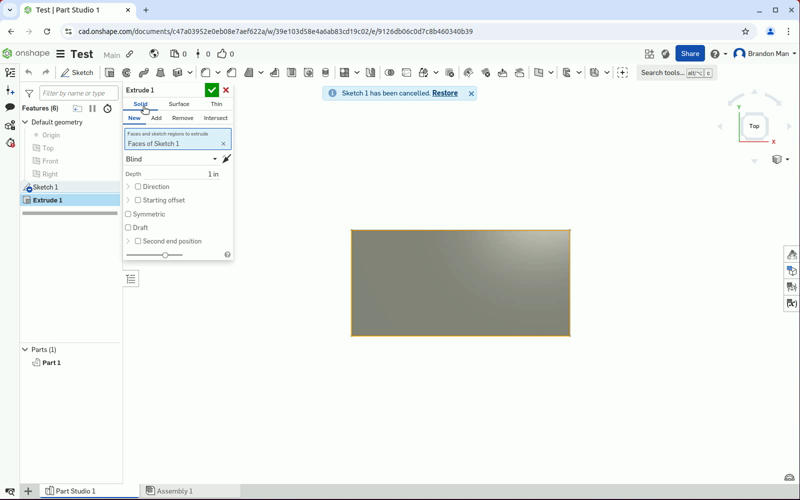
click(143, 106)
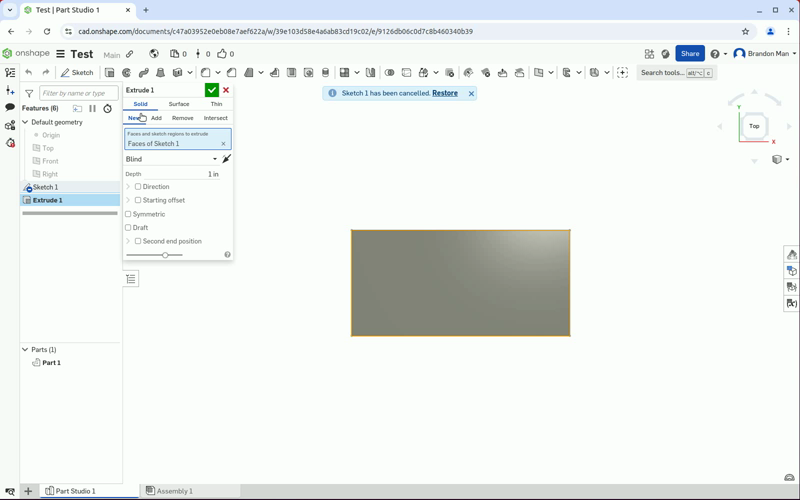
mouse_move(137, 120)
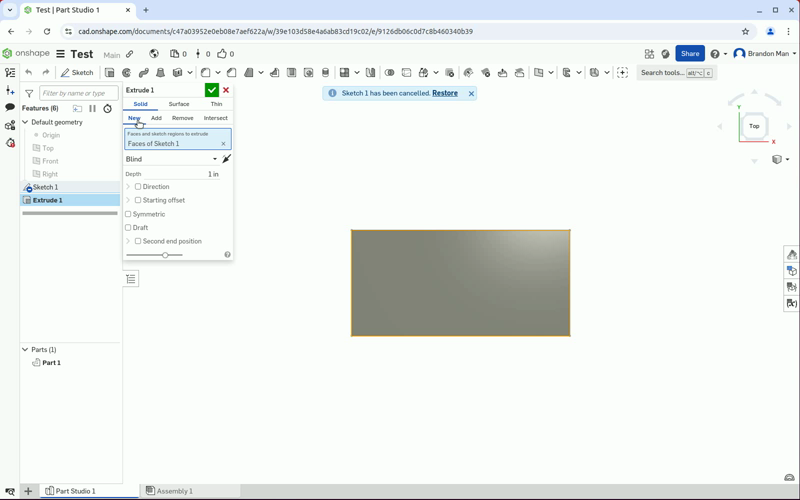
click(137, 120)
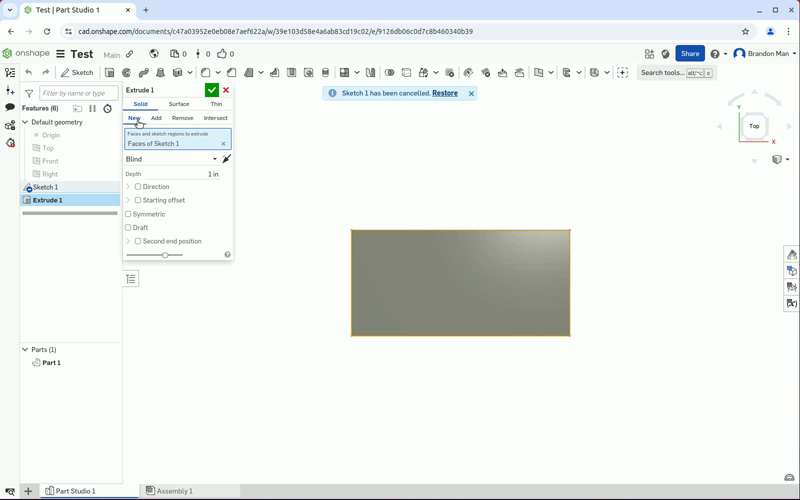
key(tab, 4)
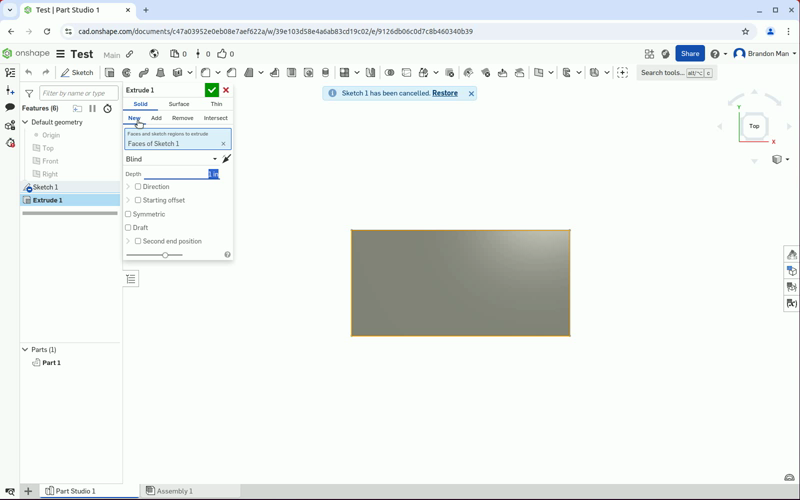
text(4.574)
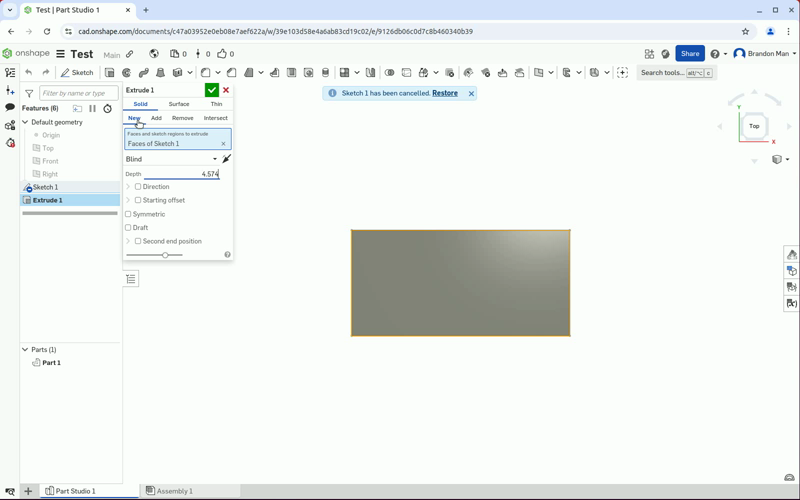
key(enter)
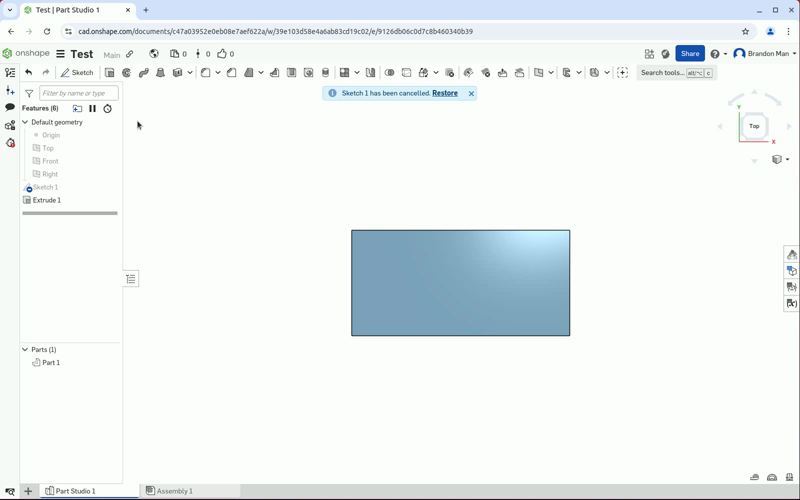
key(shift+h)
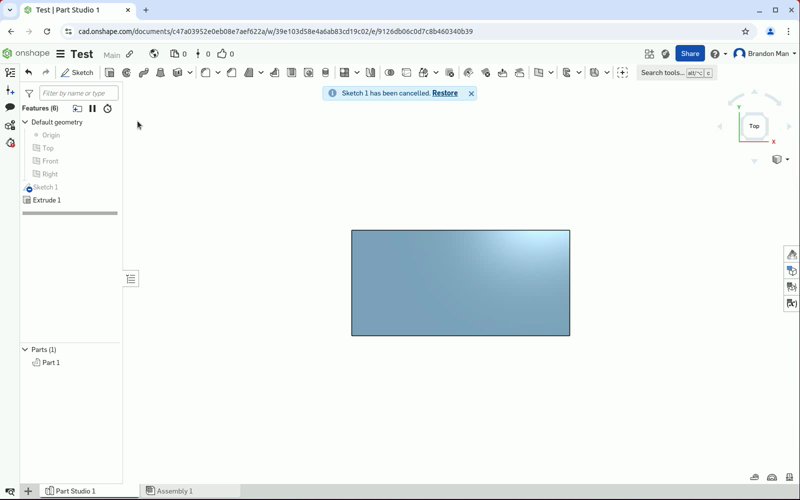
key(shift+h)
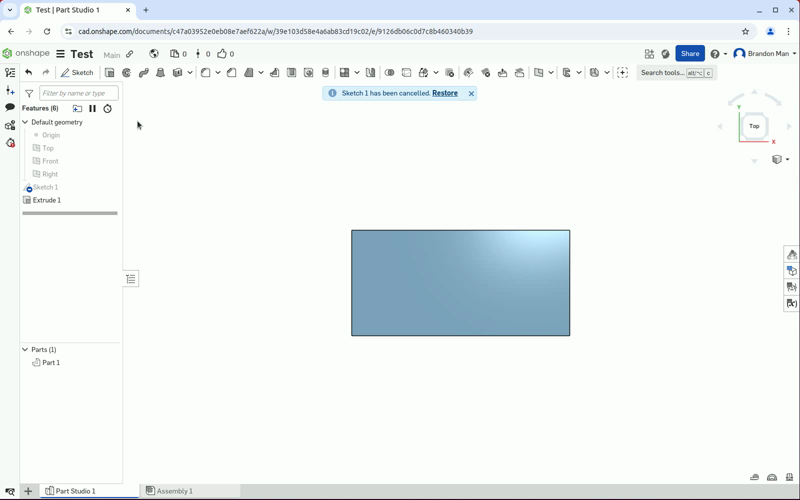
mouse_move(73, 189)
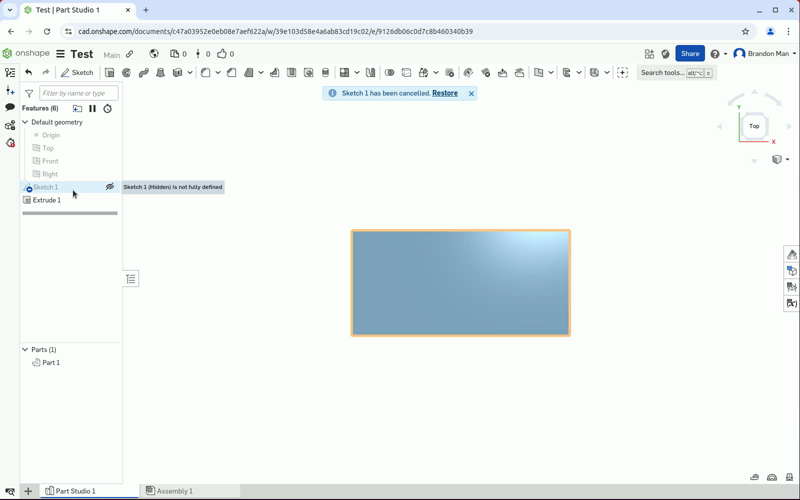
click(73, 189)
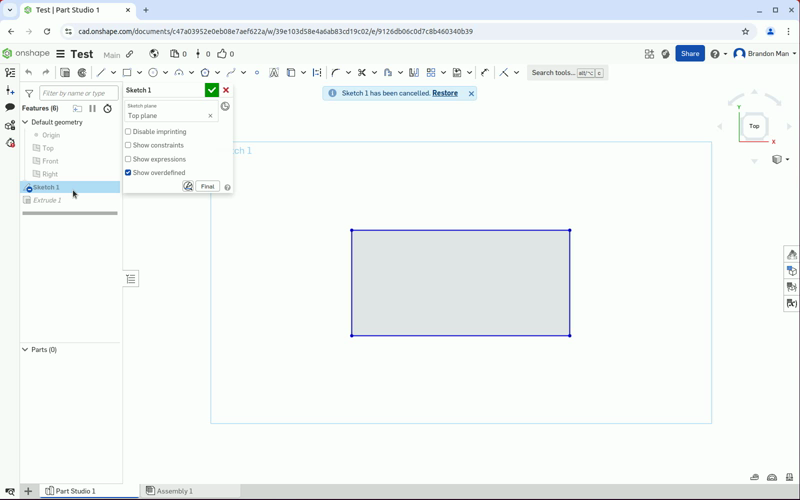
mouse_move(229, 92)
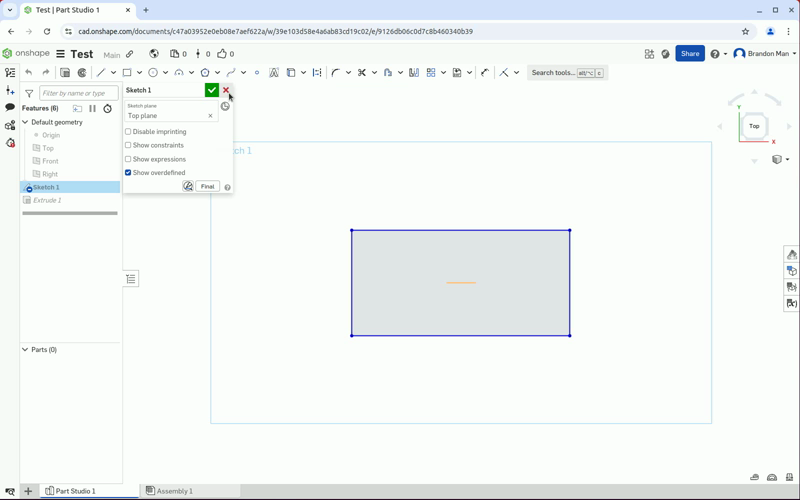
click(229, 92)
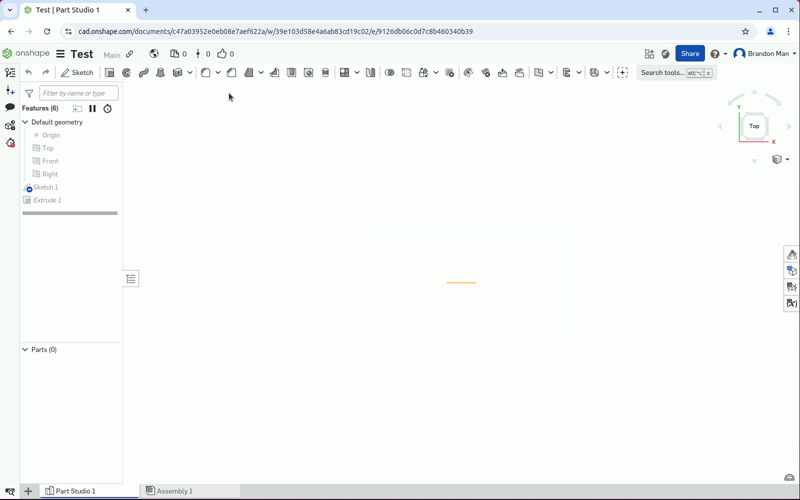
mouse_move(73, 352)
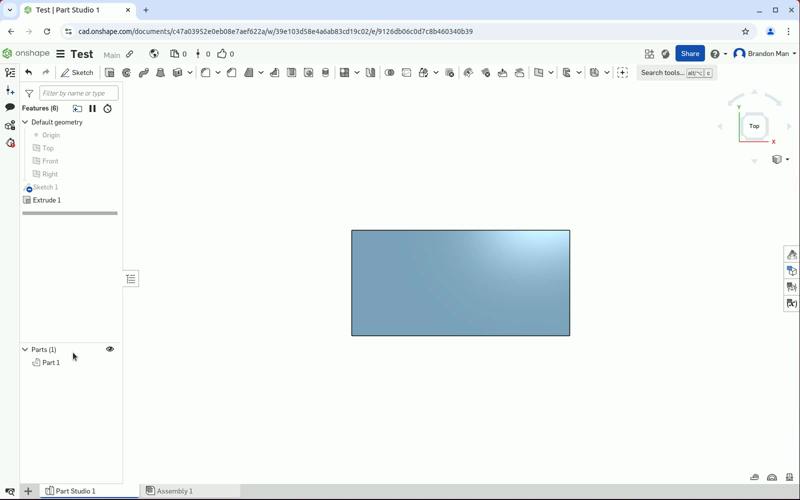
key(y)
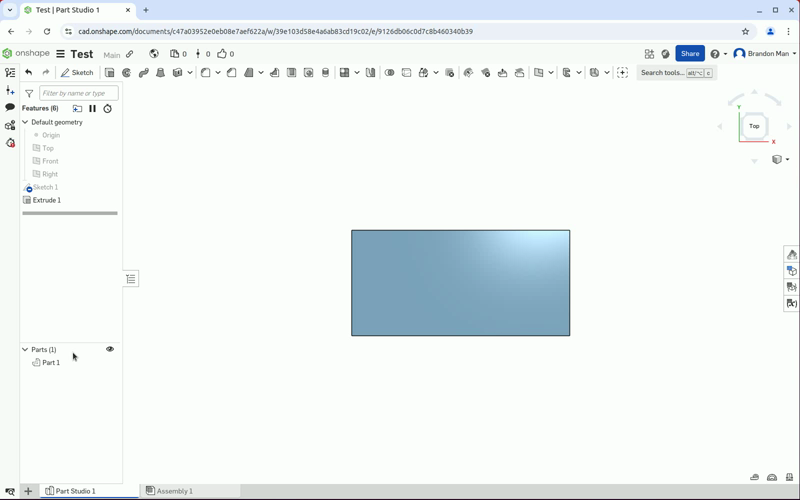
key(shift+p)
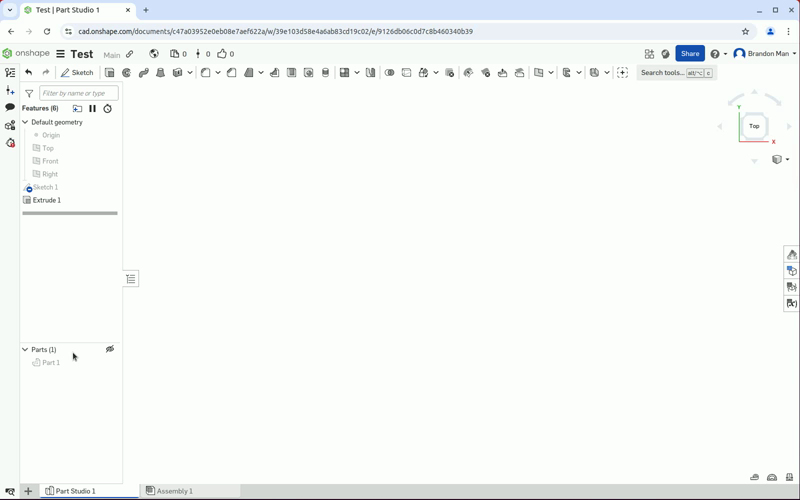
key(space)
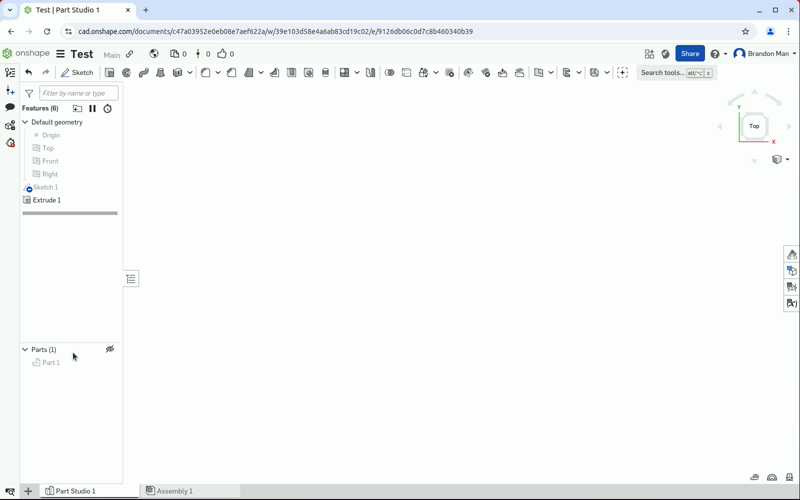
key_down(shift)
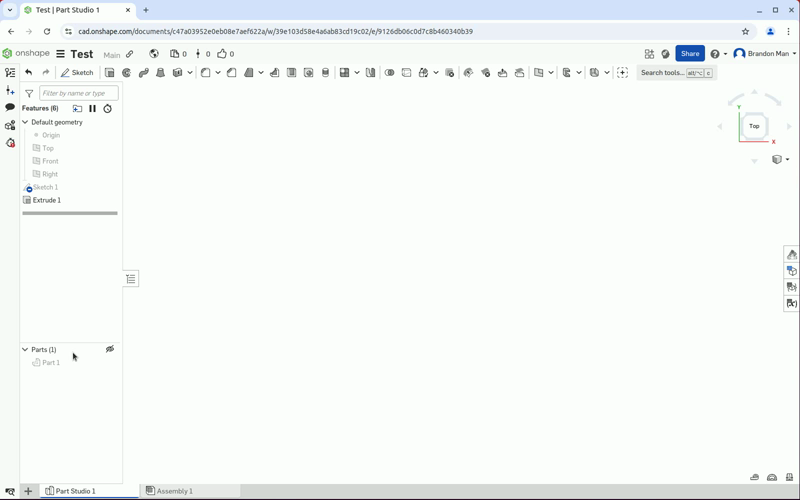
key(up)
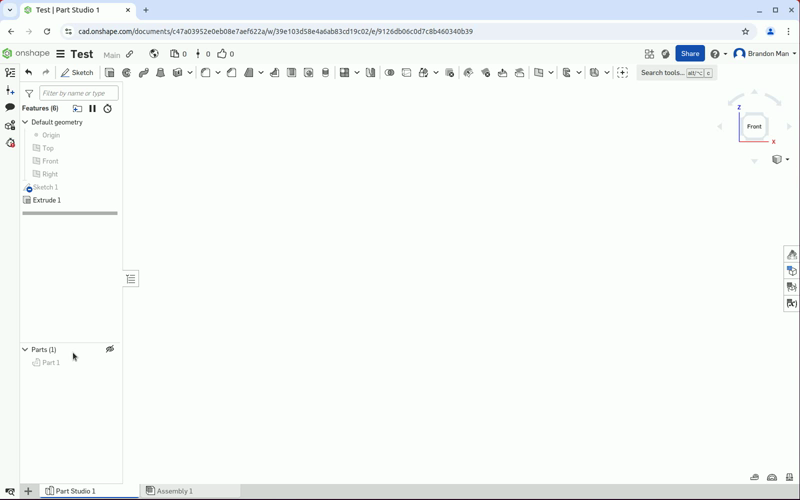
key_up(shift)
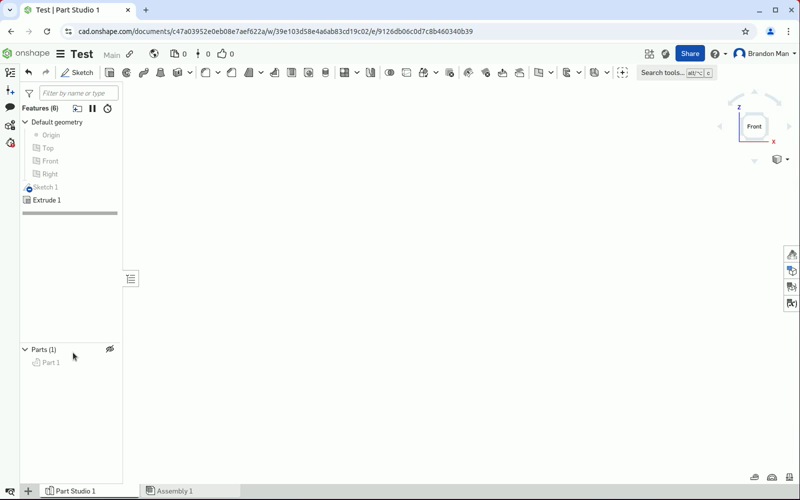
key(space)
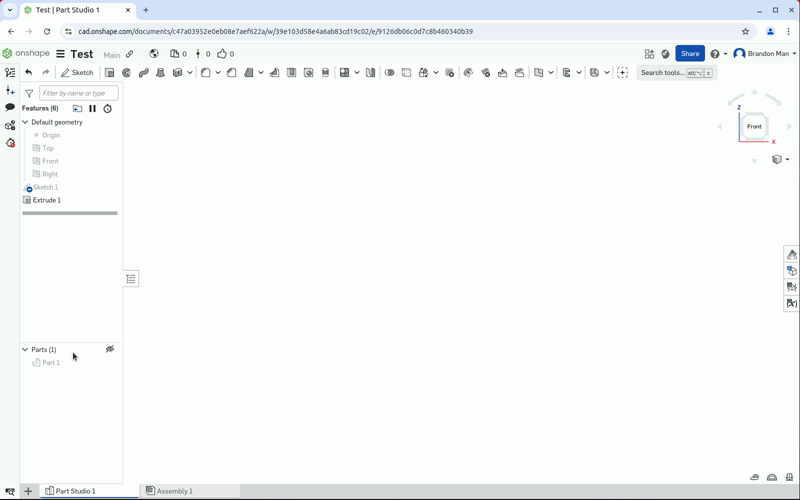
key_down(shift)
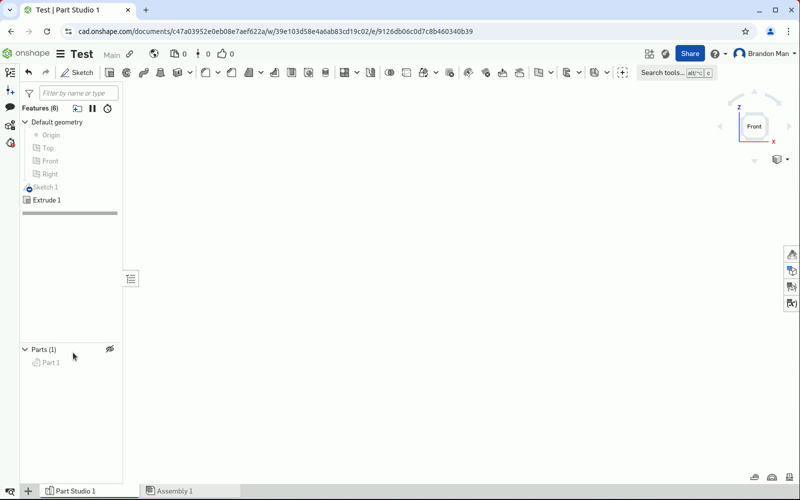
key(left)
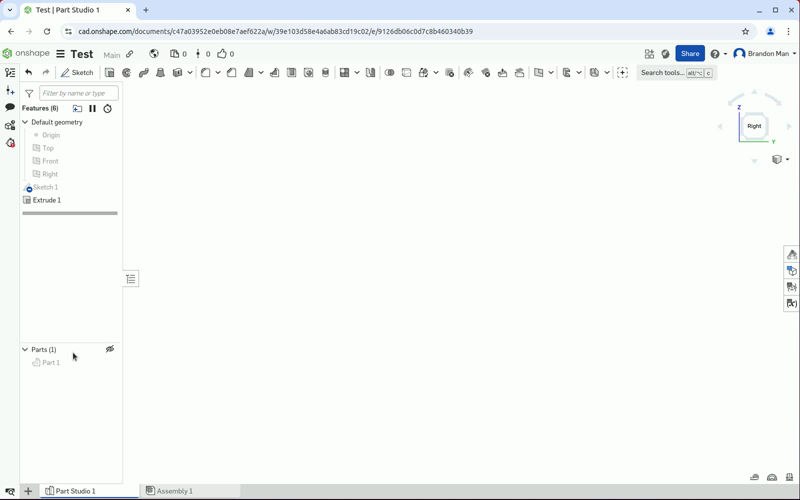
key_up(shift)
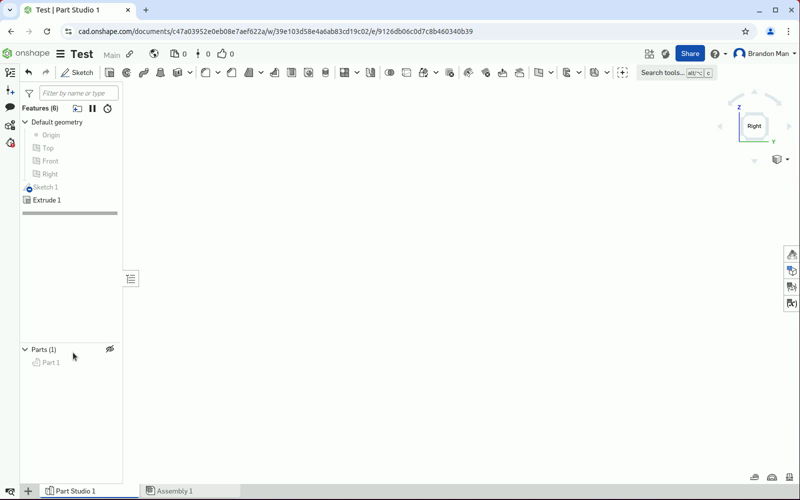
mouse_move(73, 352)
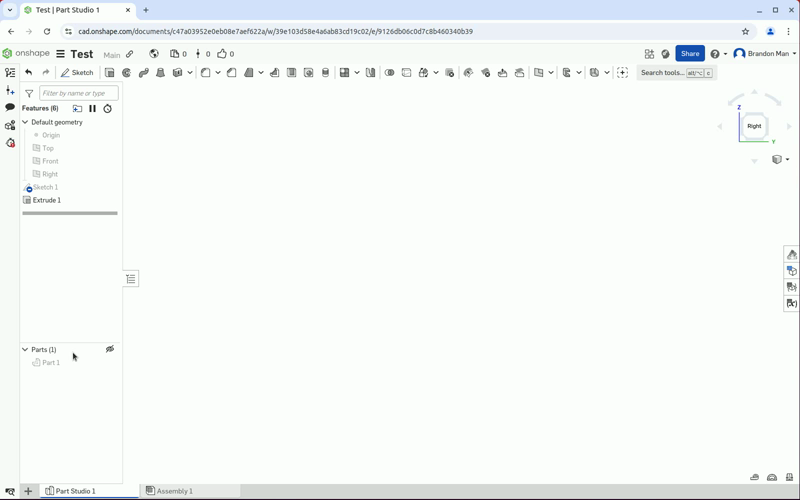
key(shift+y)
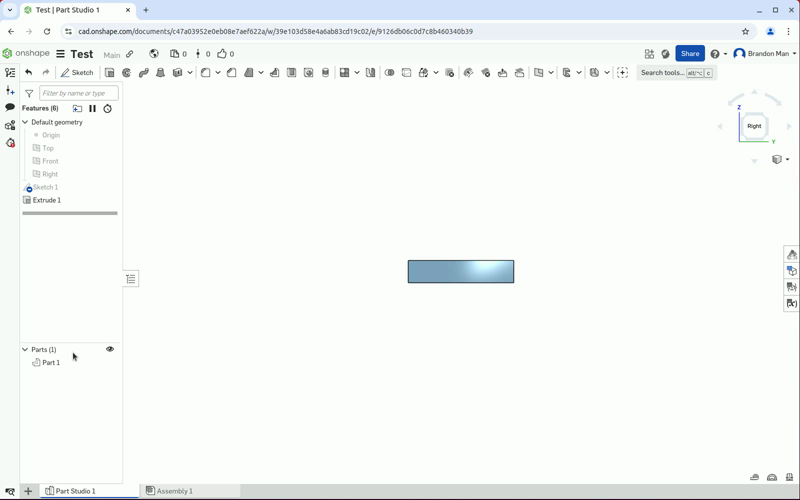
mouse_move(541, 75)
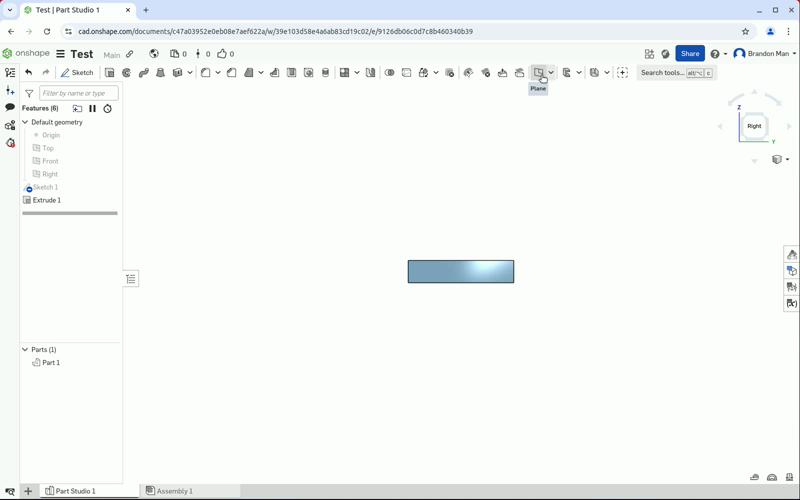
click(541, 75)
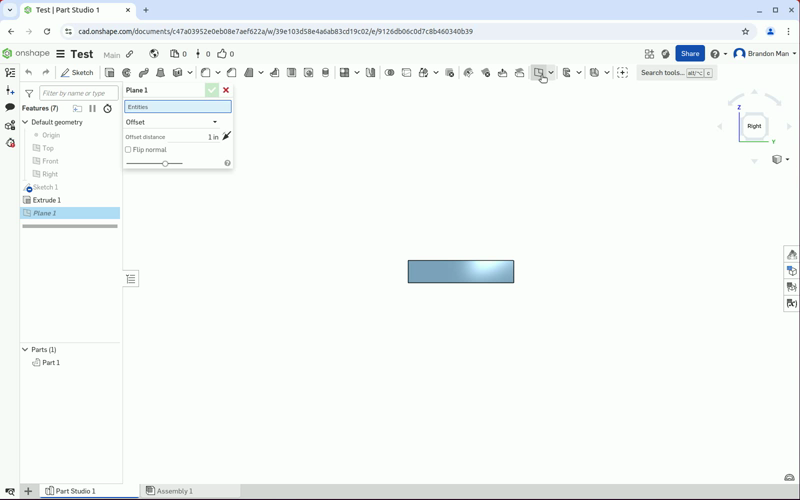
mouse_move(73, 176)
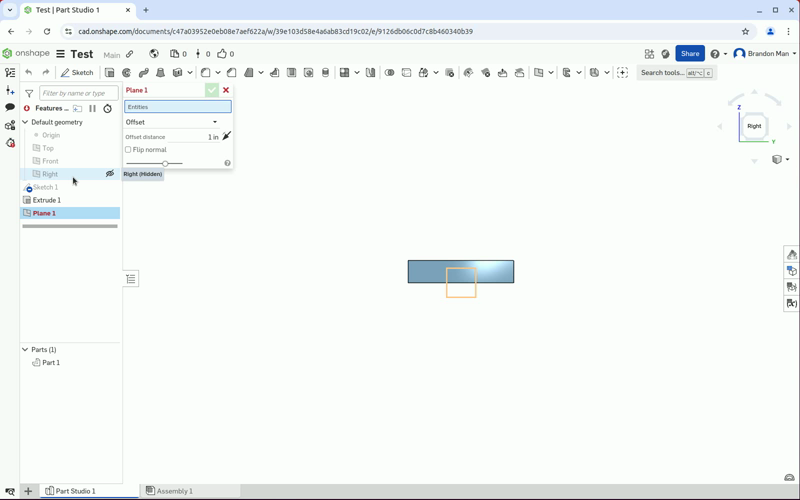
click(73, 176)
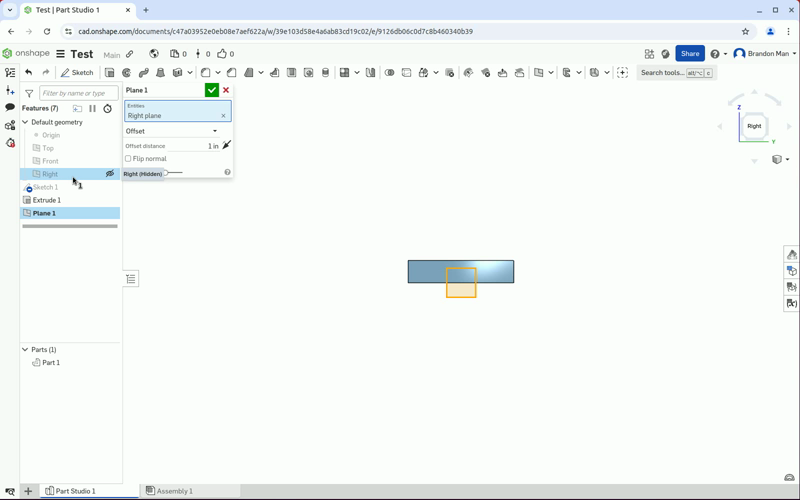
key(tab, 2)
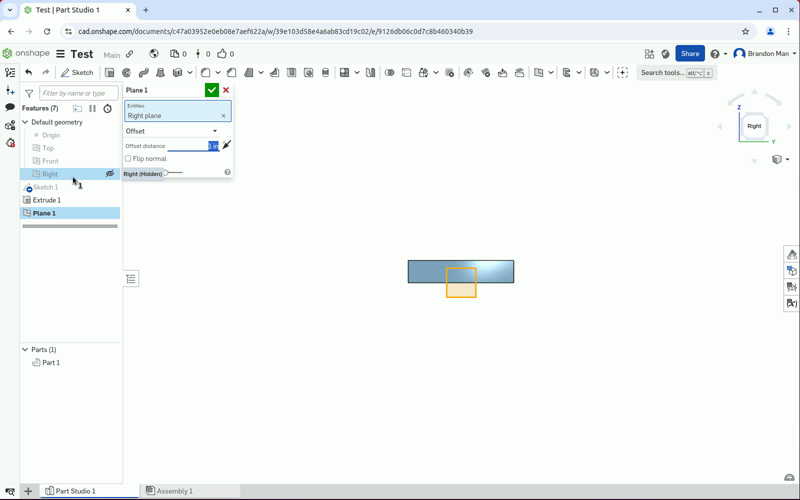
text(22.4)
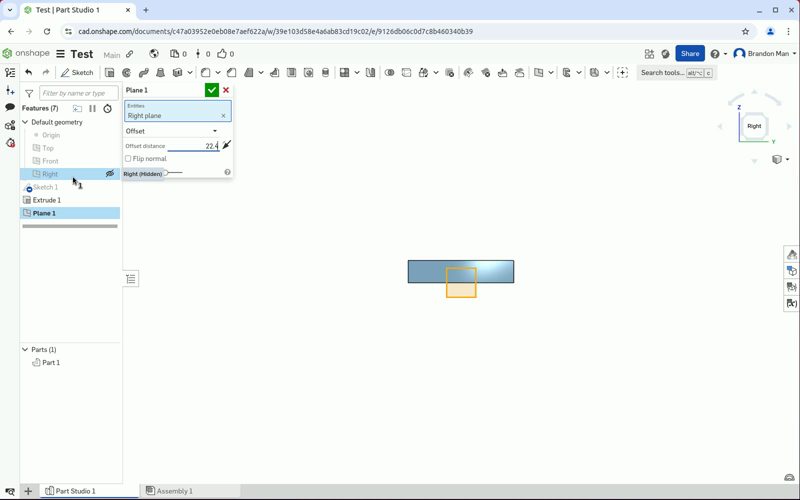
key(enter, 2)
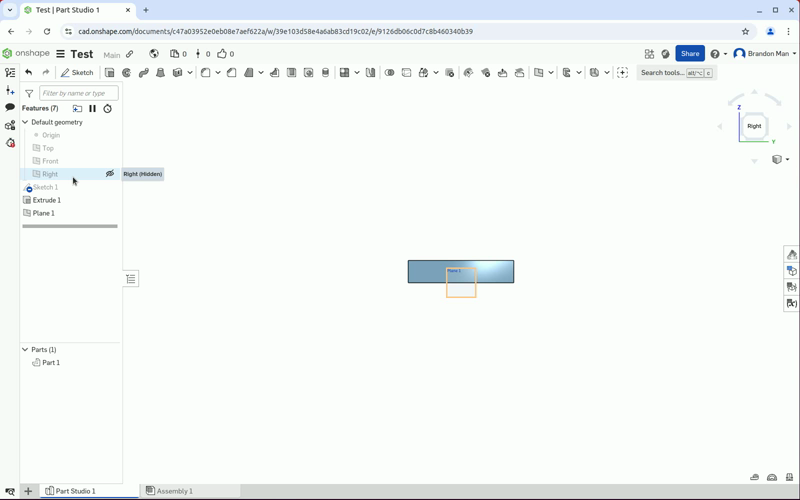
key(shift+s)
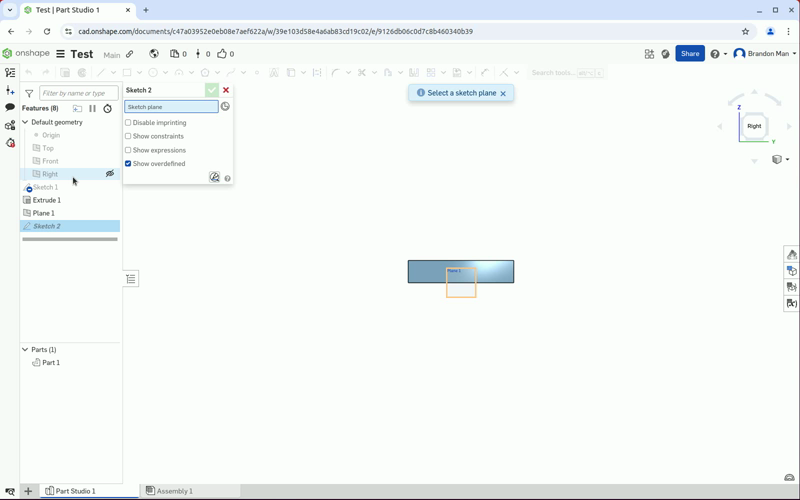
mouse_move(73, 215)
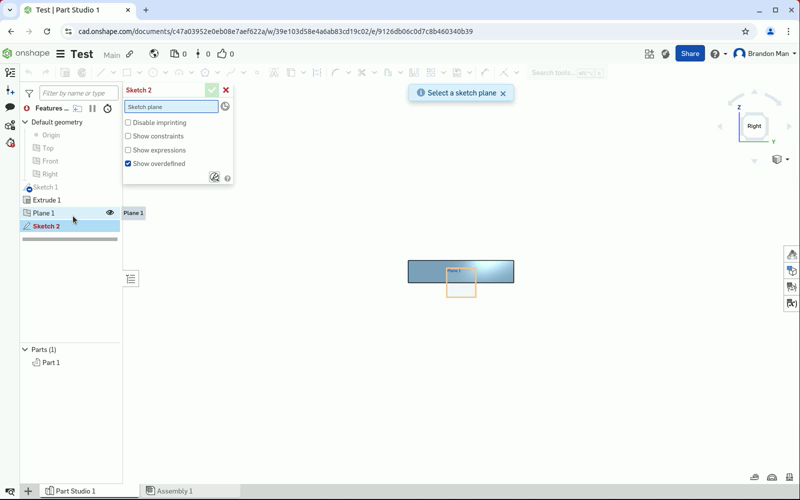
click(73, 215)
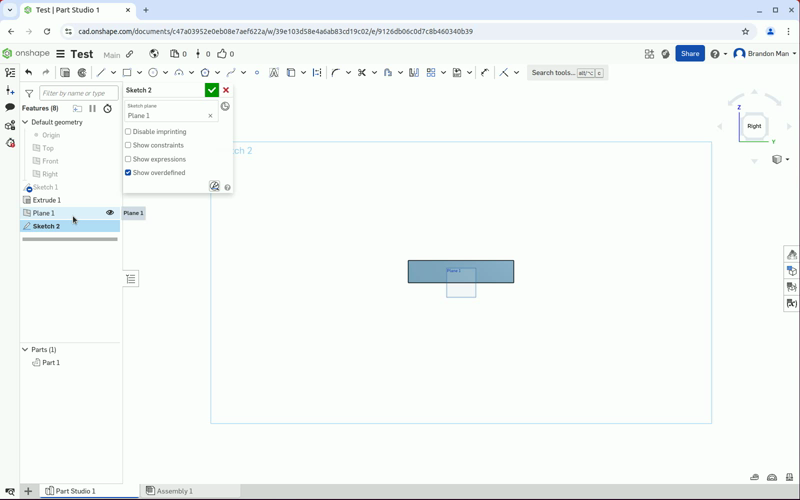
mouse_move(73, 352)
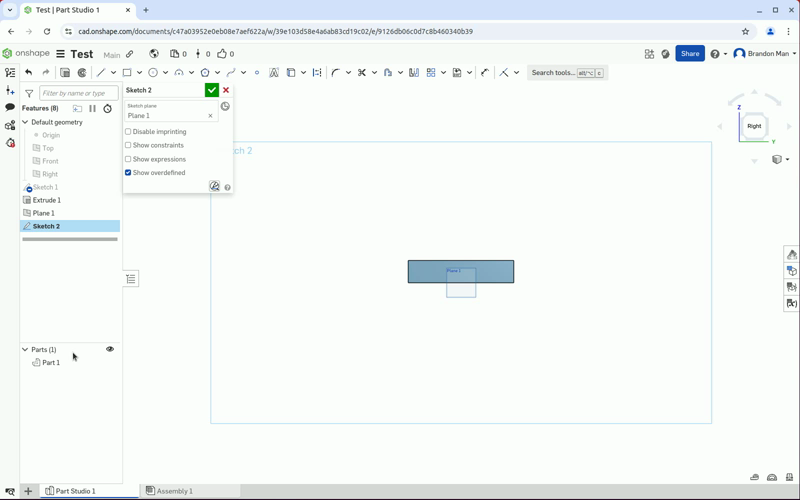
key(y)
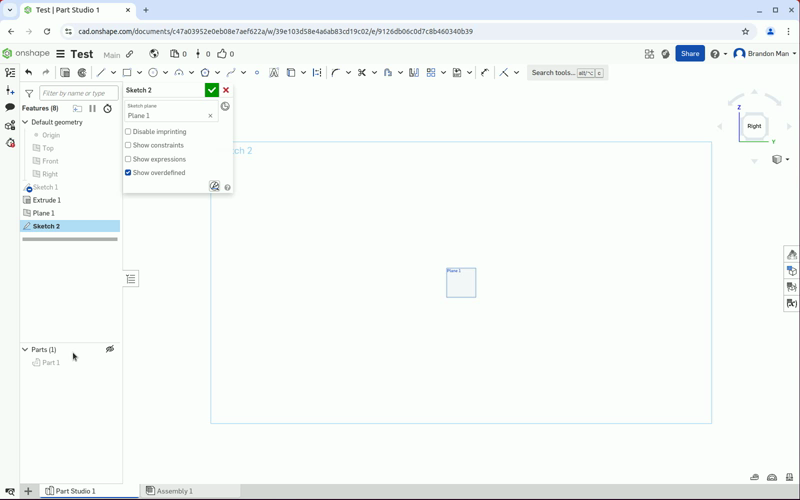
key(l)
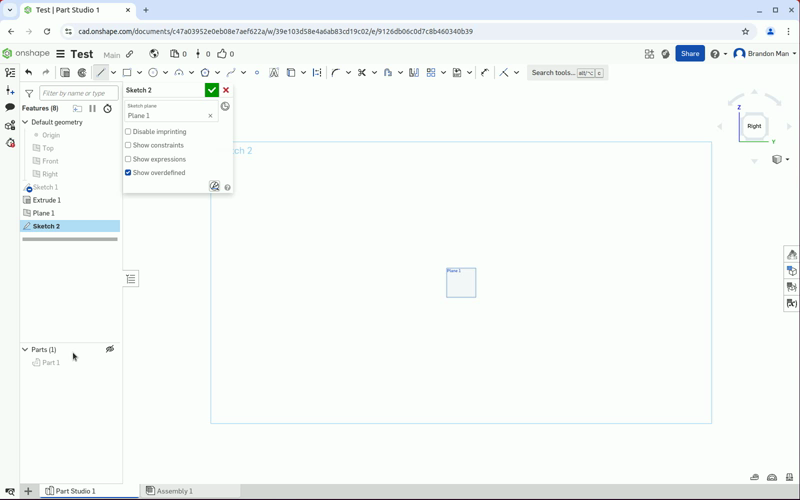
key_down(shift)
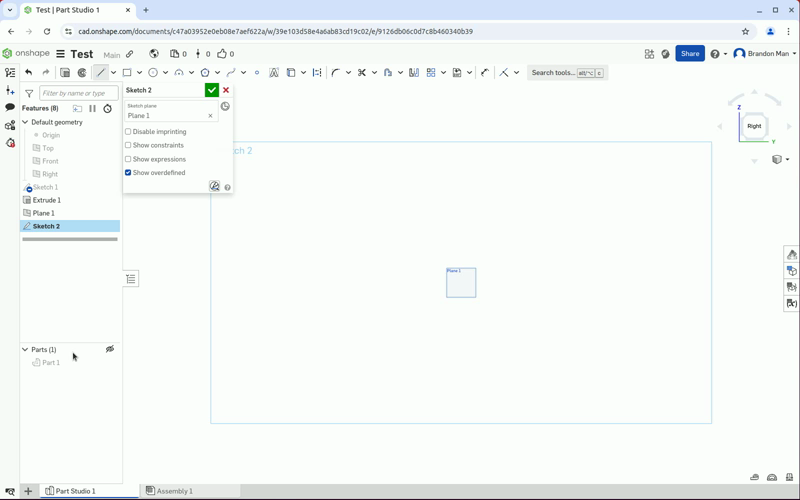
mouse_move(407, 282)
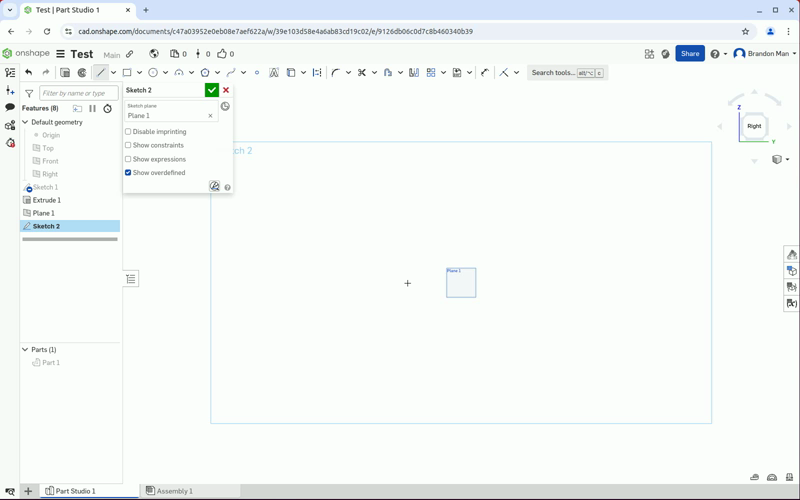
click(407, 282)
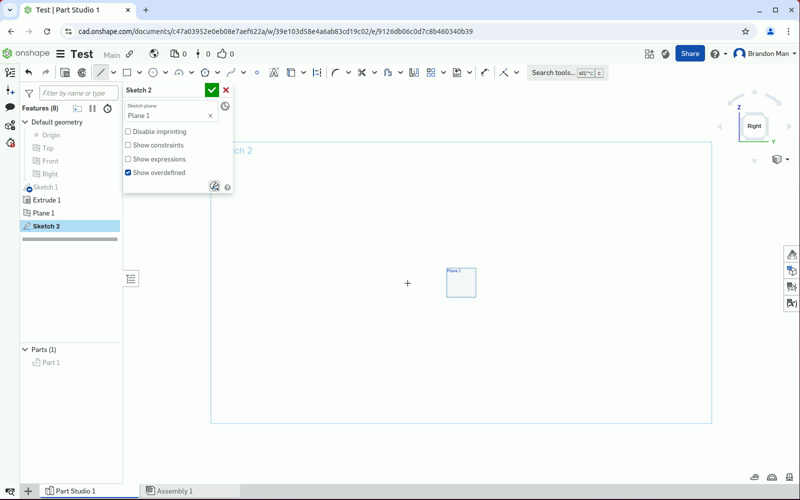
key_up(shift)
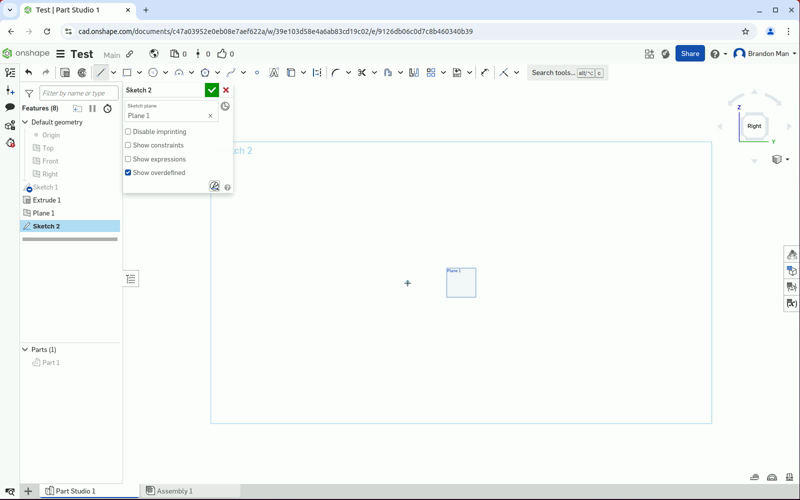
key_down(shift)
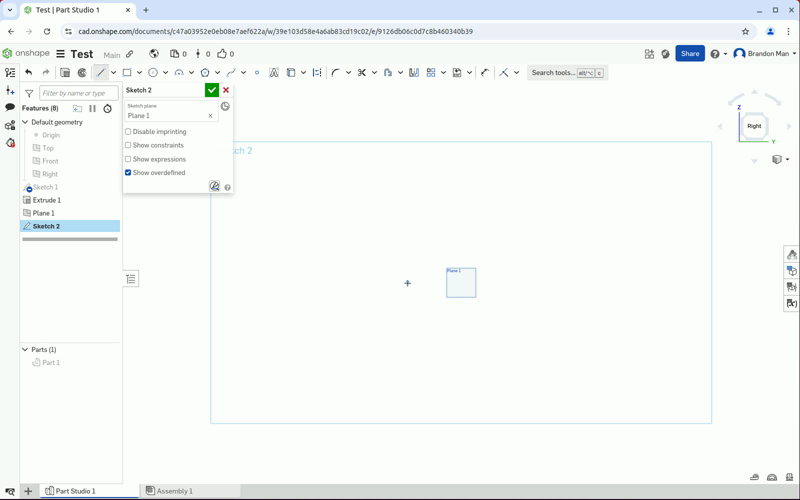
mouse_move(513, 282)
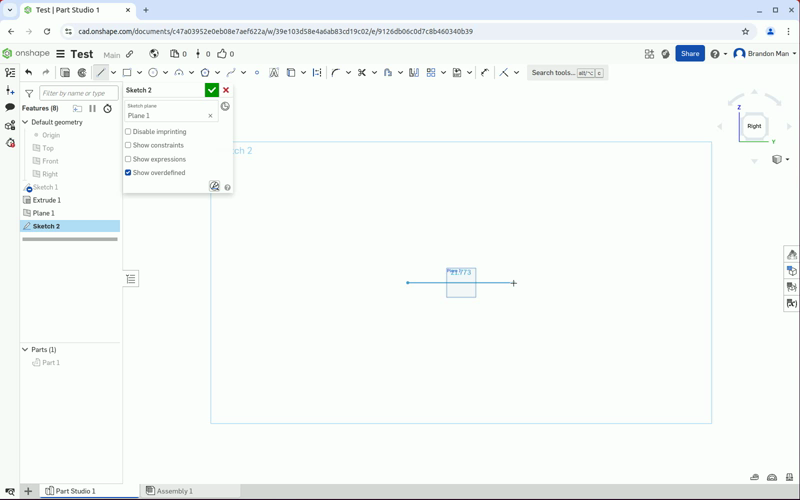
click(513, 282)
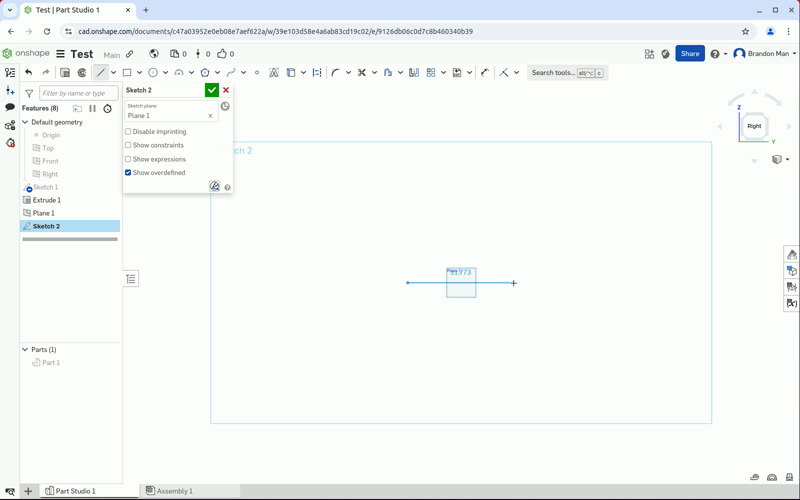
key_up(shift)
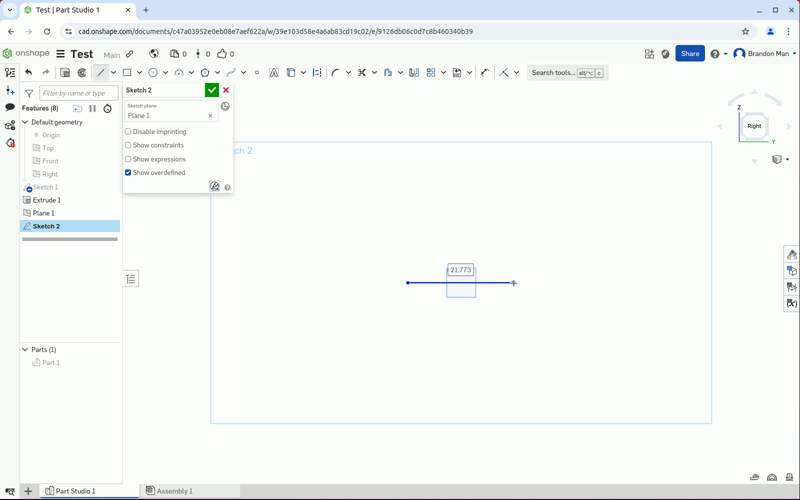
key_down(shift)
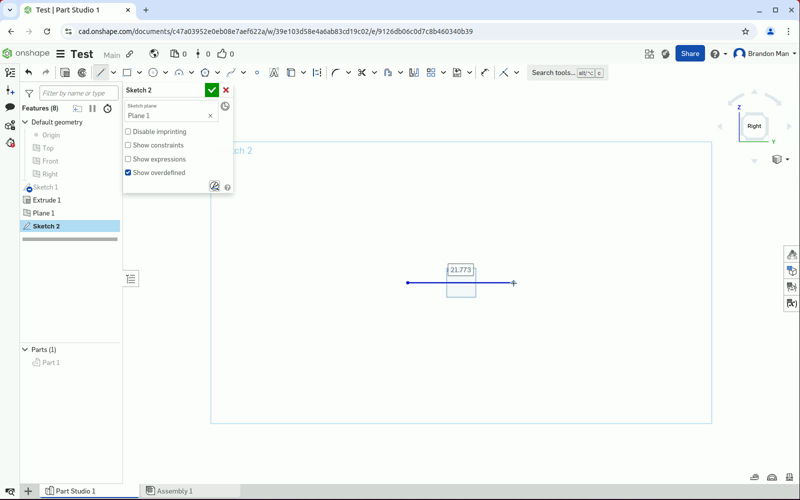
mouse_move(543, 282)
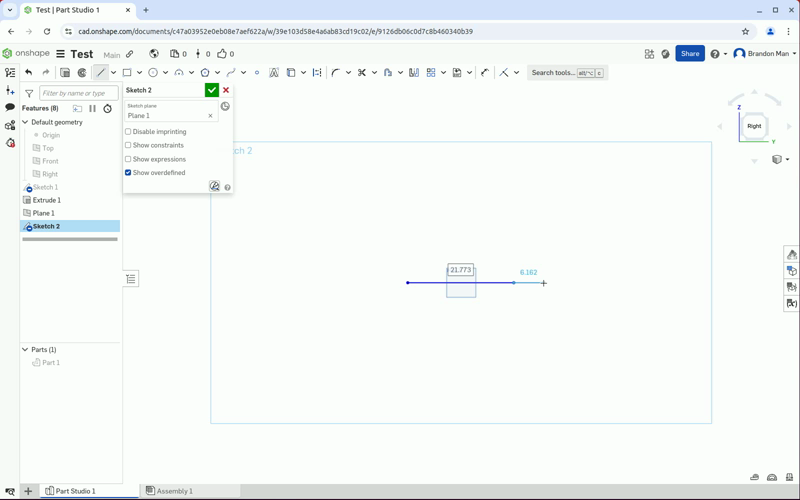
mouse_move(513, 260)
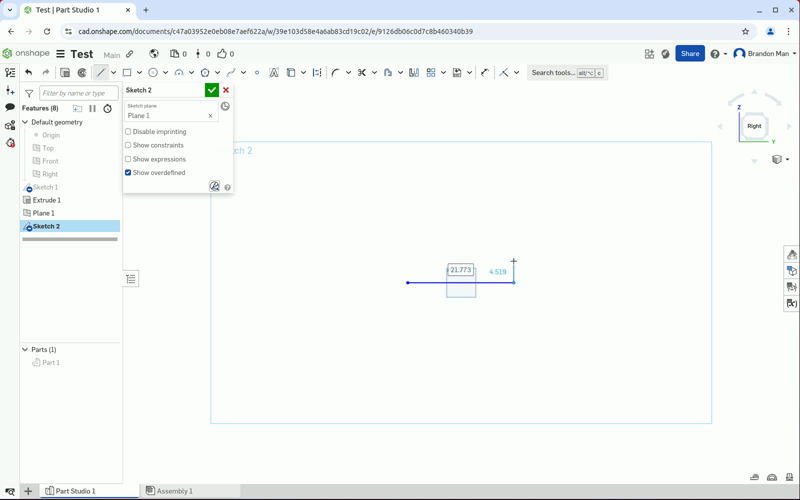
click(513, 260)
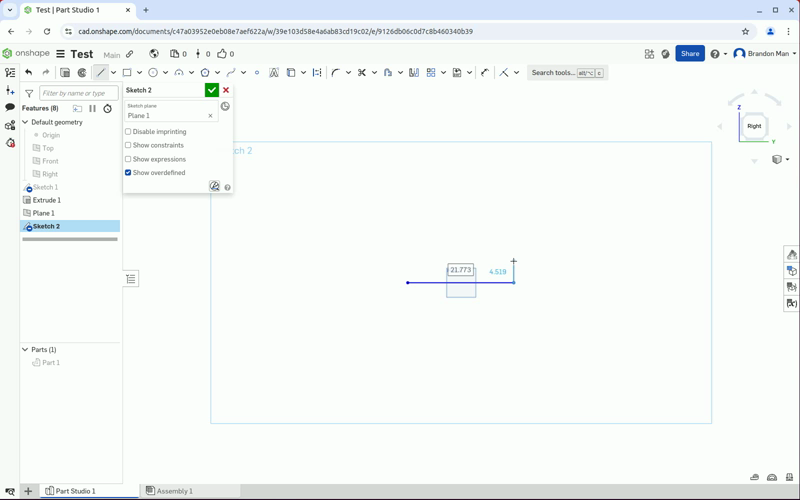
key_up(shift)
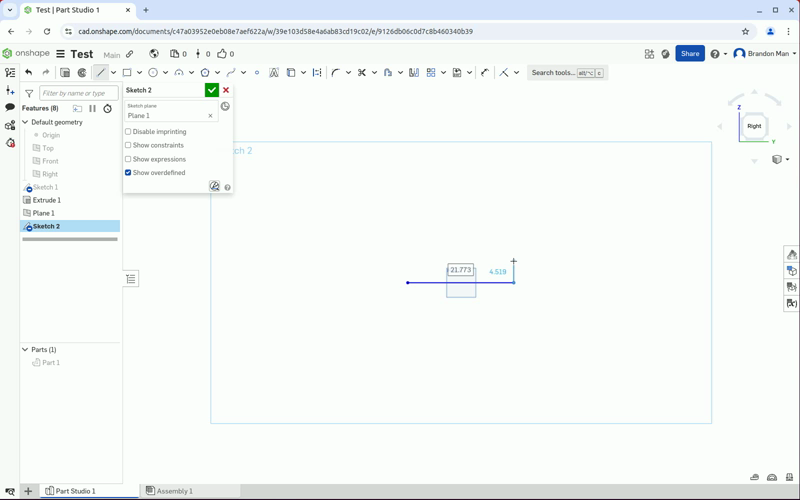
key_down(shift)
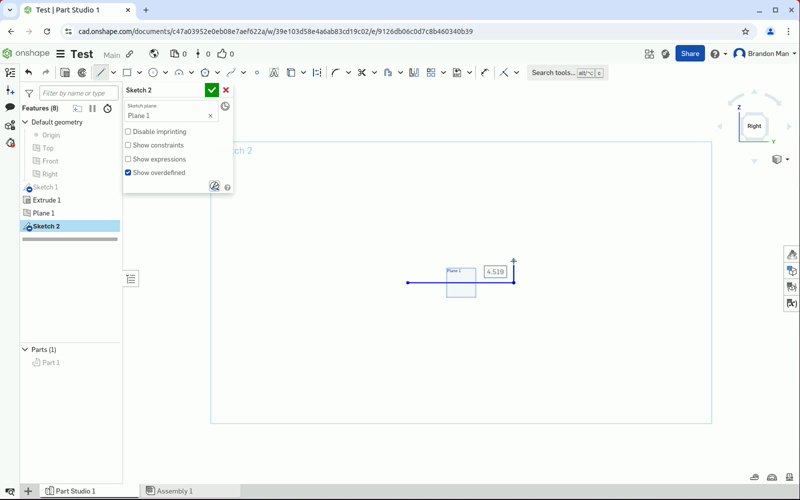
mouse_move(407, 260)
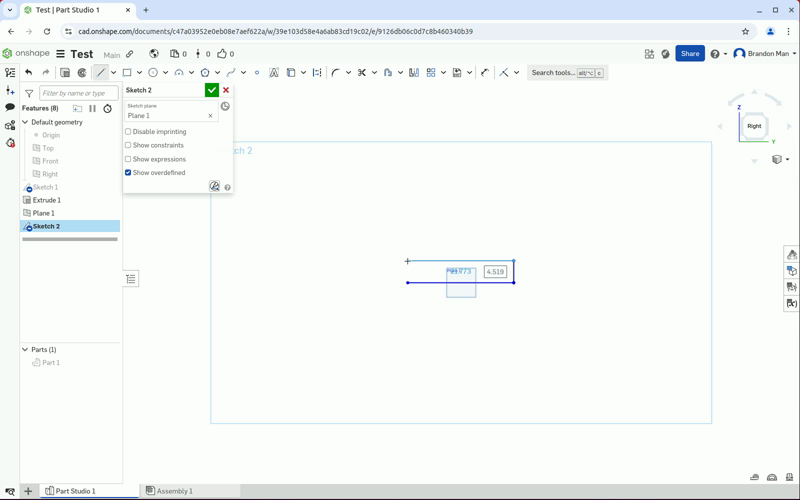
click(407, 260)
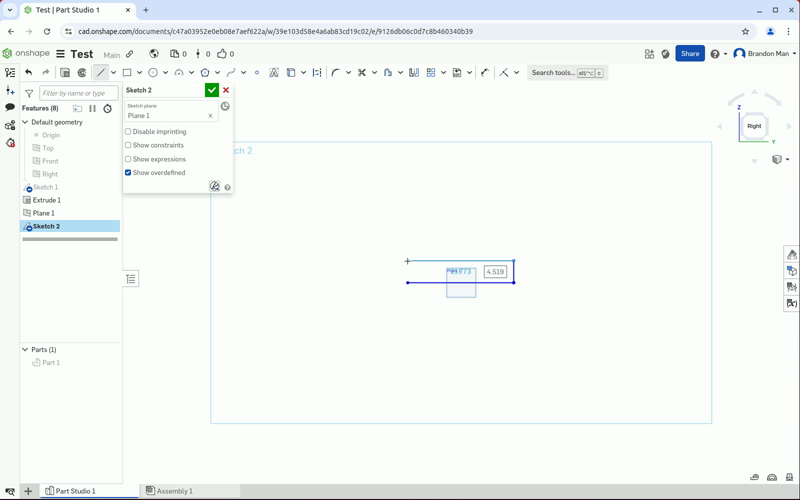
key_up(shift)
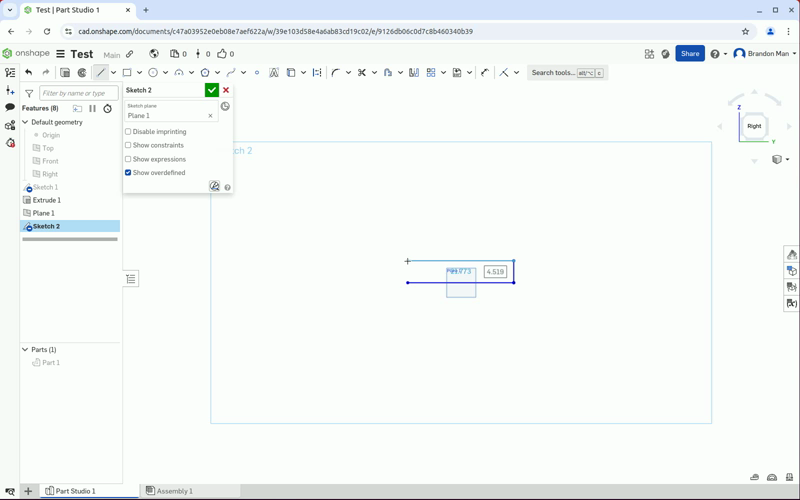
mouse_move(437, 260)
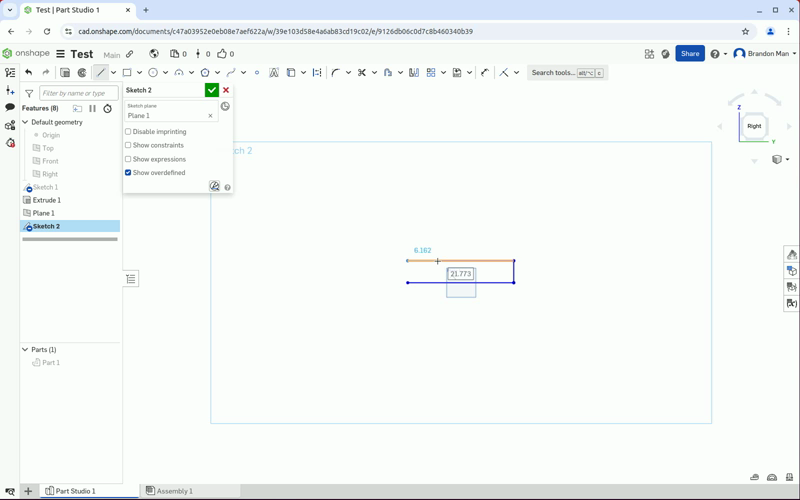
key_down(shift)
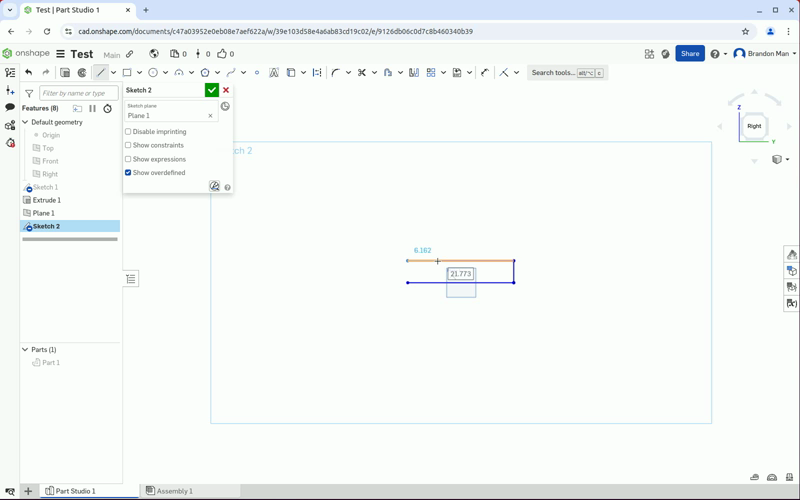
mouse_move(407, 282)
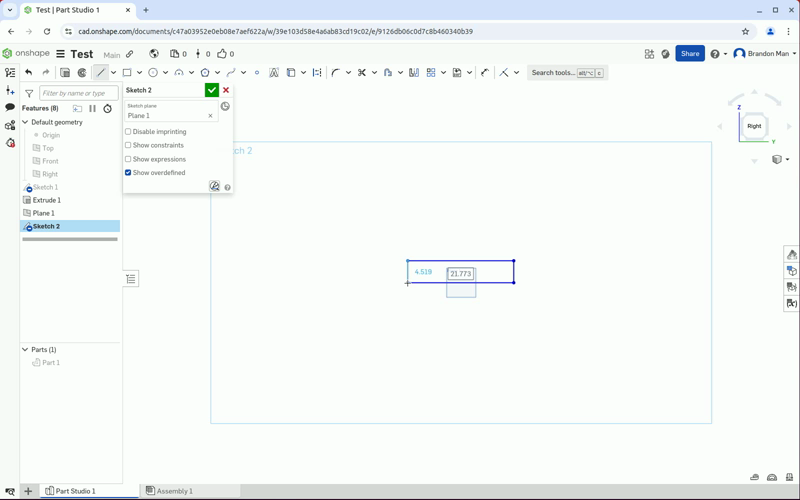
key_up(shift)
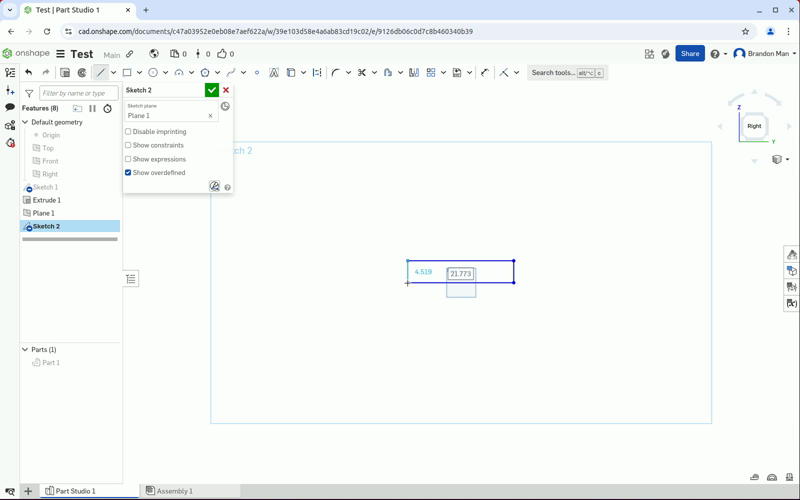
click(407, 282)
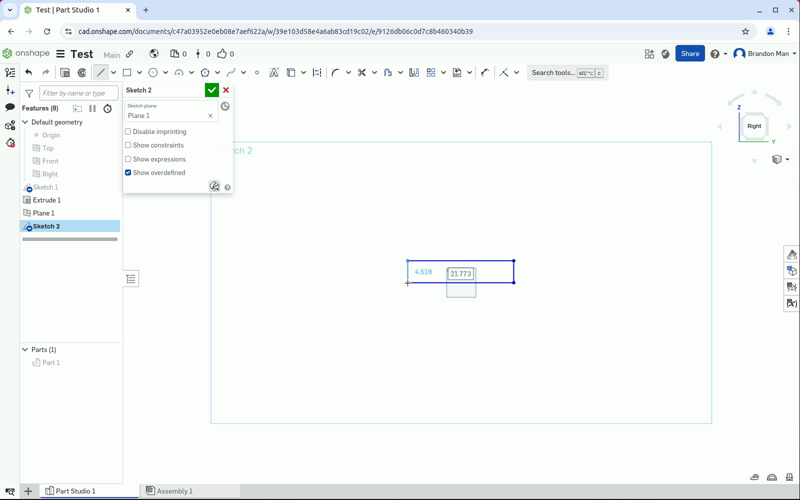
key(esc)
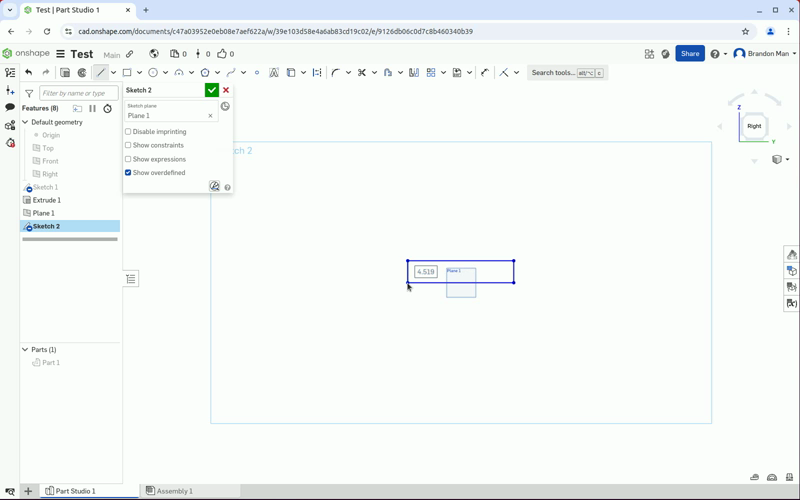
mouse_move(409, 275)
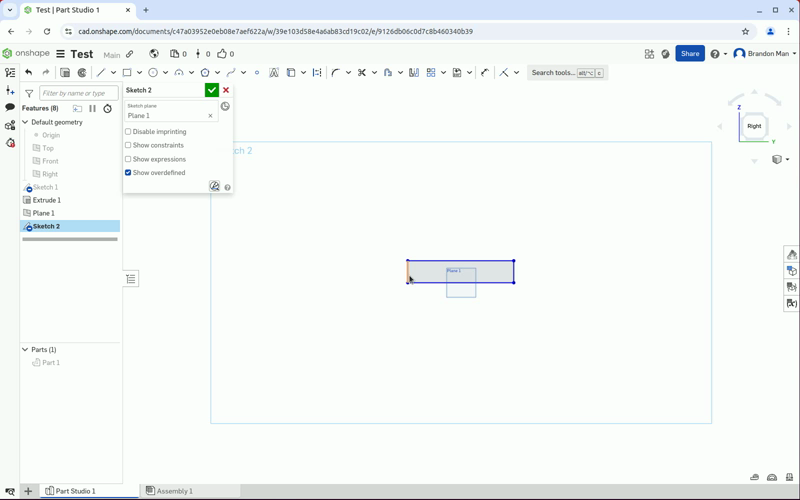
click(409, 275)
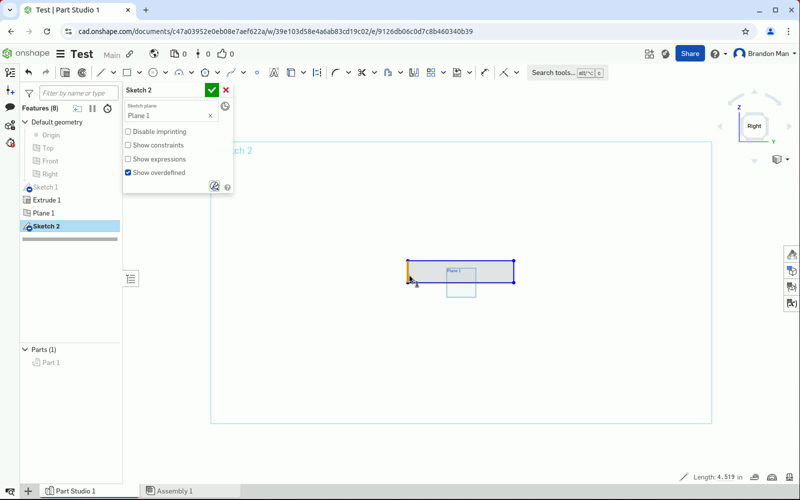
mouse_move(73, 352)
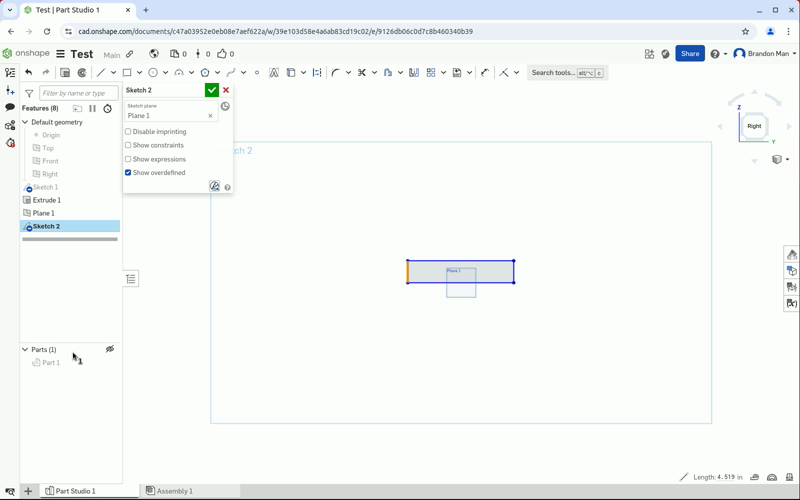
key(shift+y)
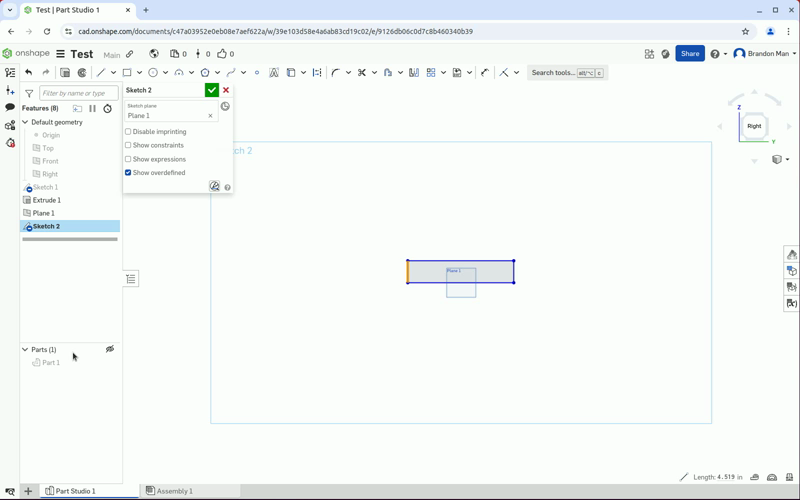
key(shift+e)
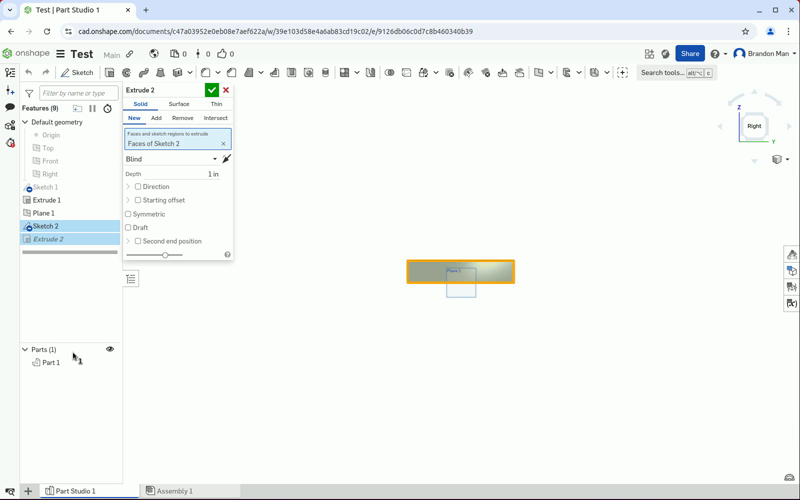
mouse_move(143, 106)
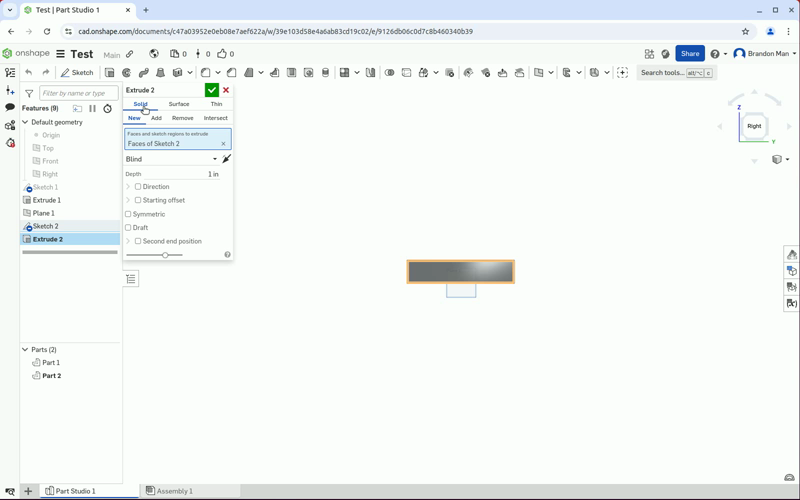
click(143, 106)
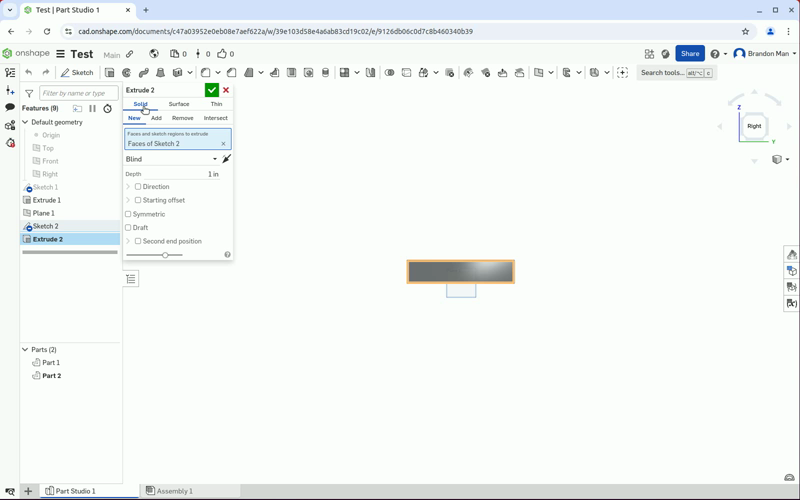
mouse_move(137, 120)
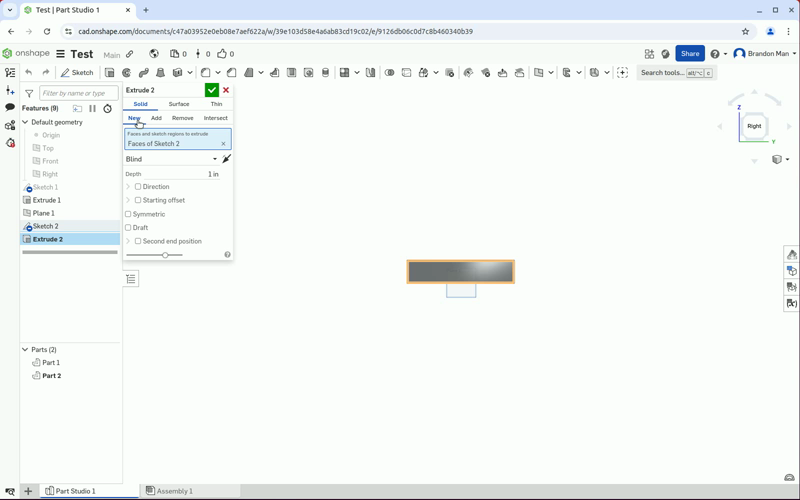
click(137, 120)
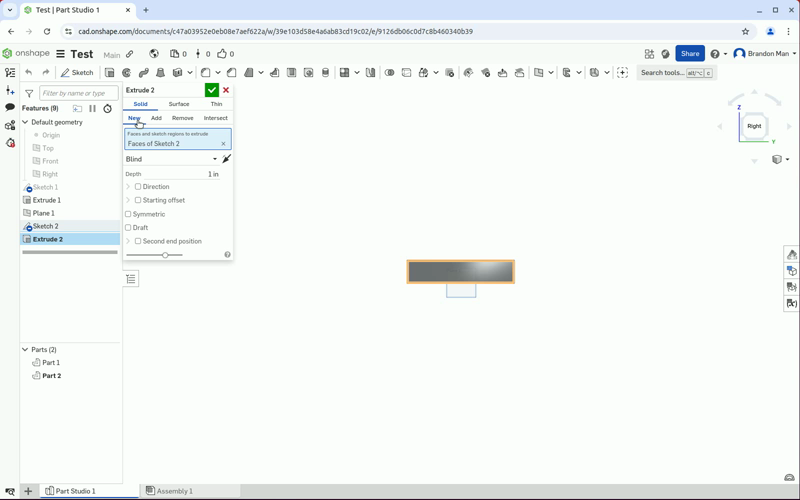
key(tab, 4)
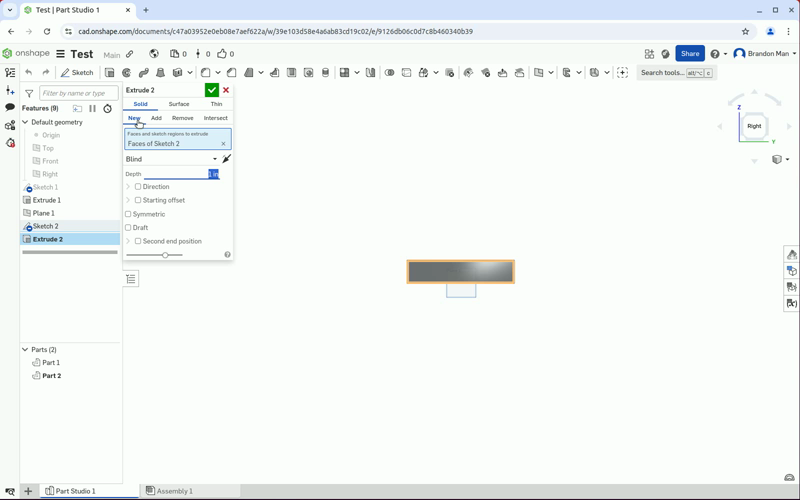
text(0.722)
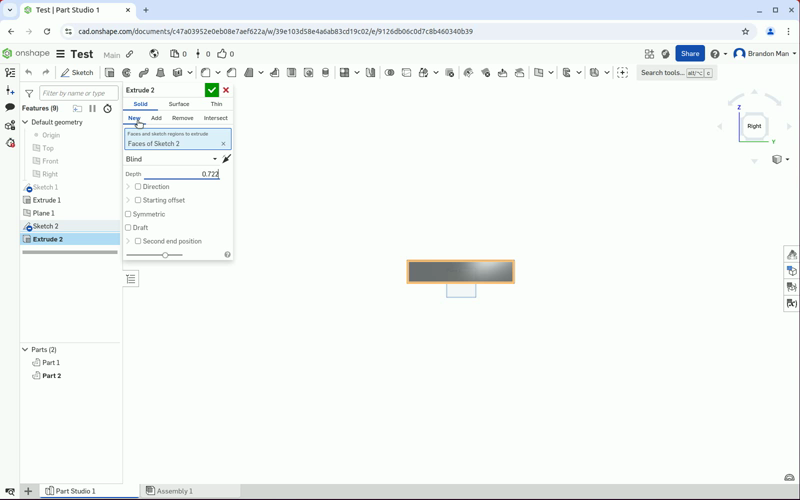
key(enter)
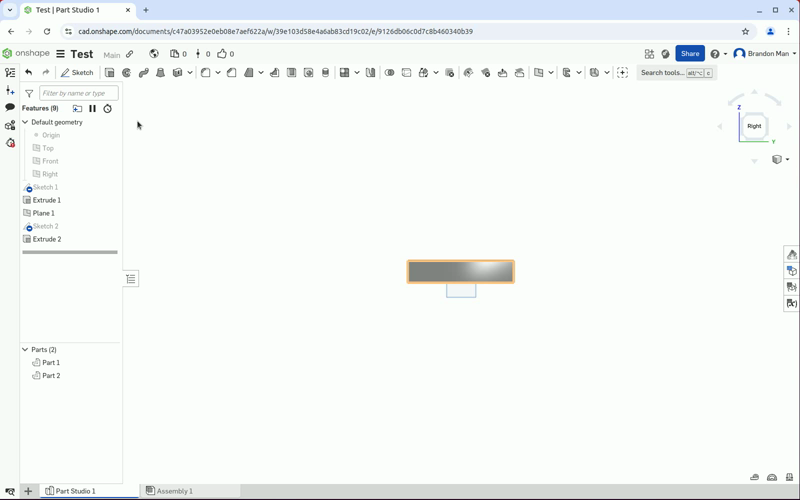
key(shift+h)
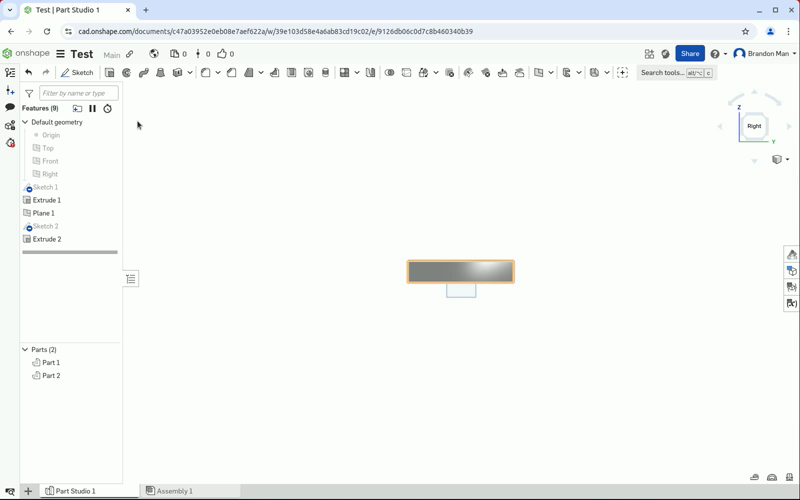
key(shift+h)
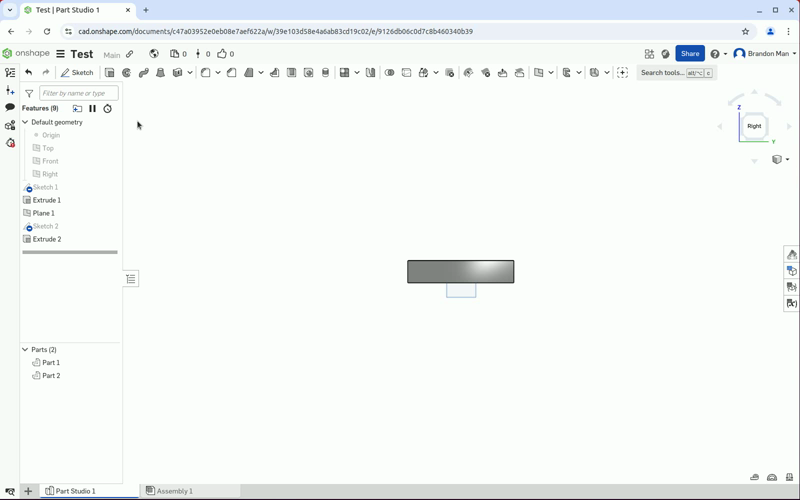
mouse_move(73, 189)
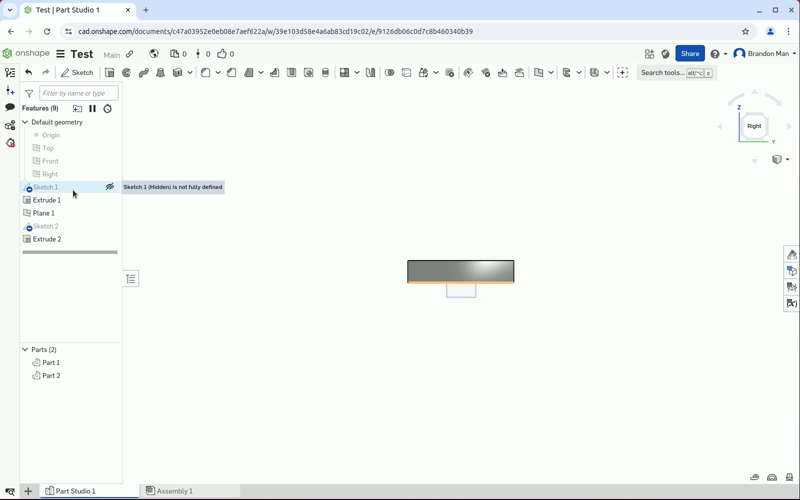
click(73, 189)
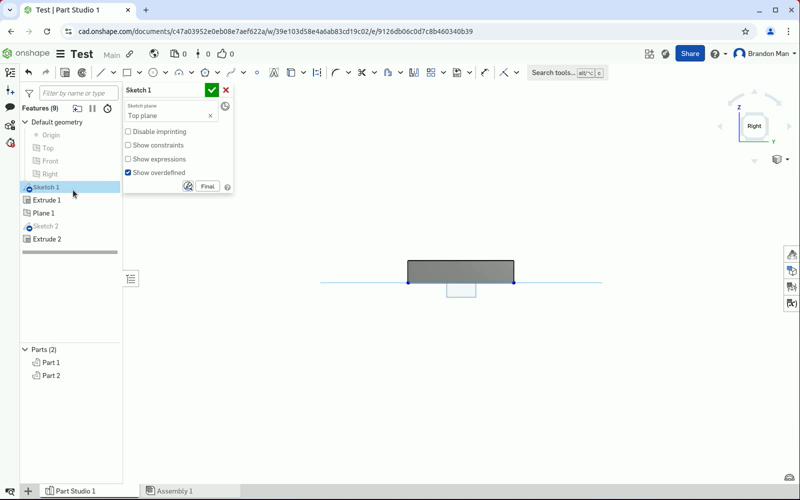
mouse_move(229, 92)
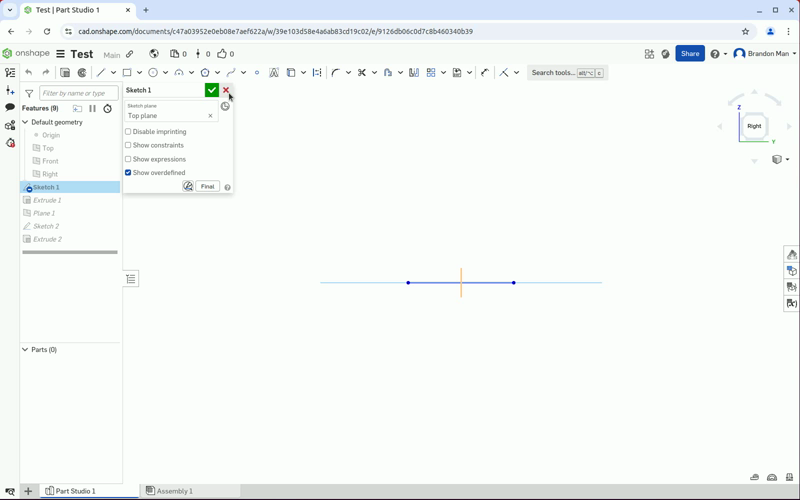
click(229, 92)
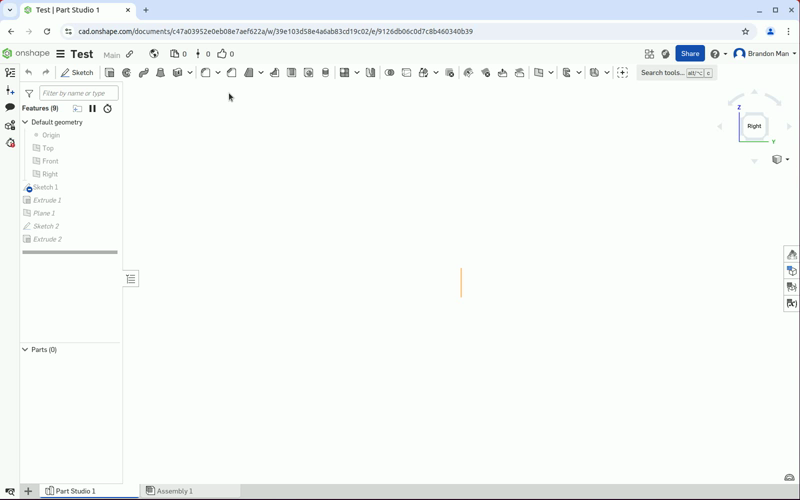
key(shift+s)
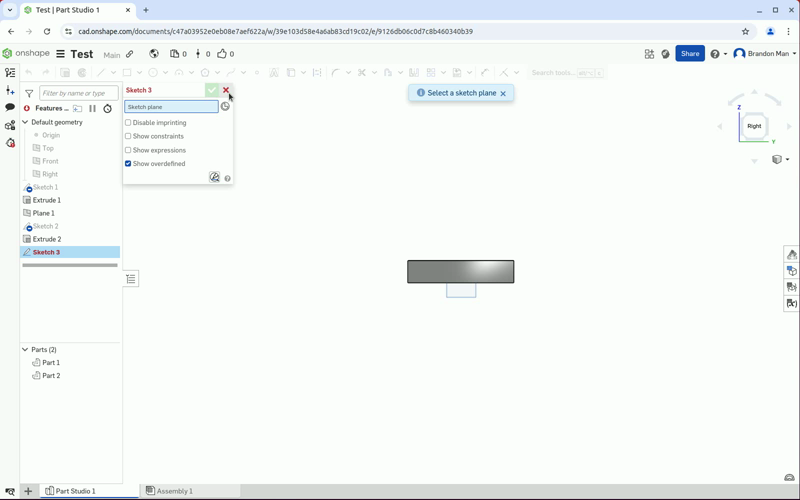
mouse_move(73, 215)
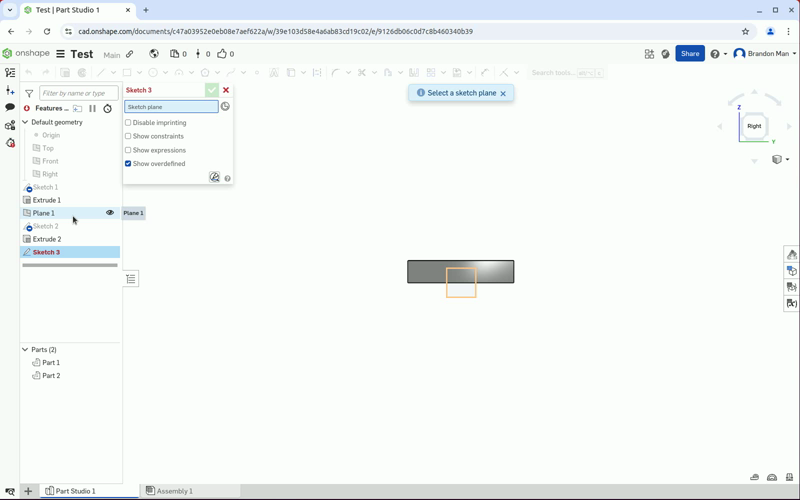
click(73, 215)
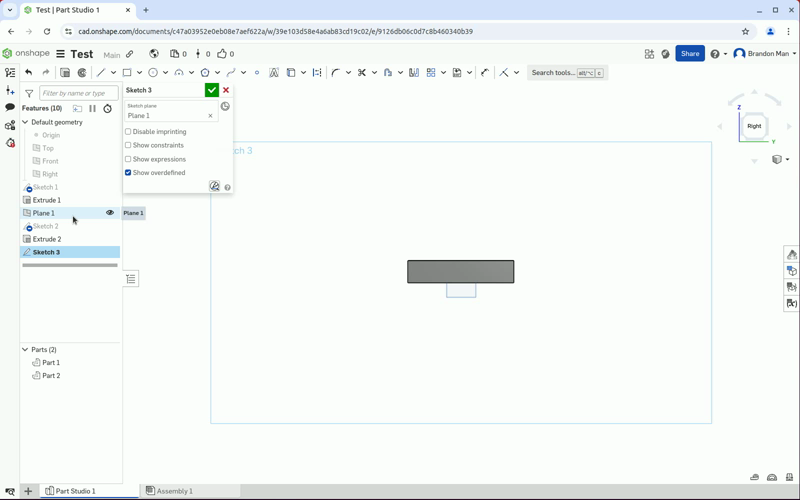
mouse_move(73, 352)
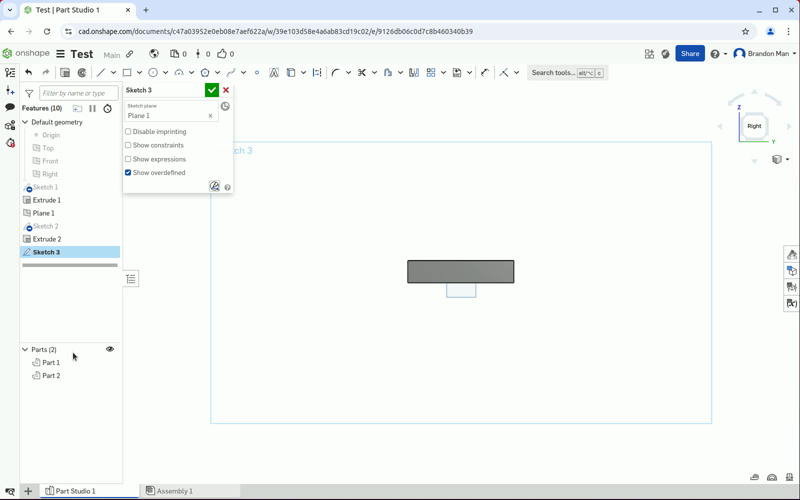
key(y)
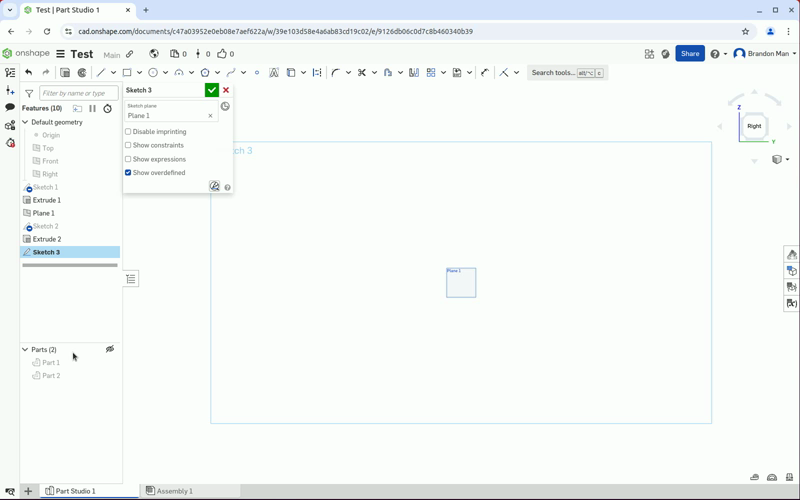
key(l)
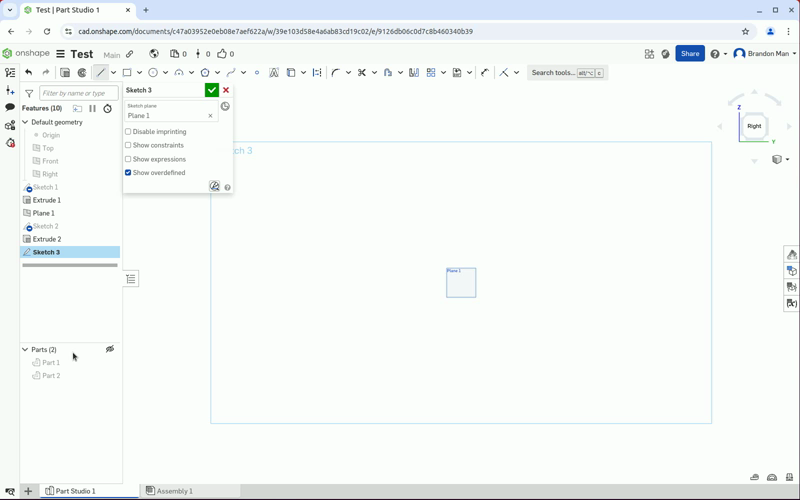
key_down(shift)
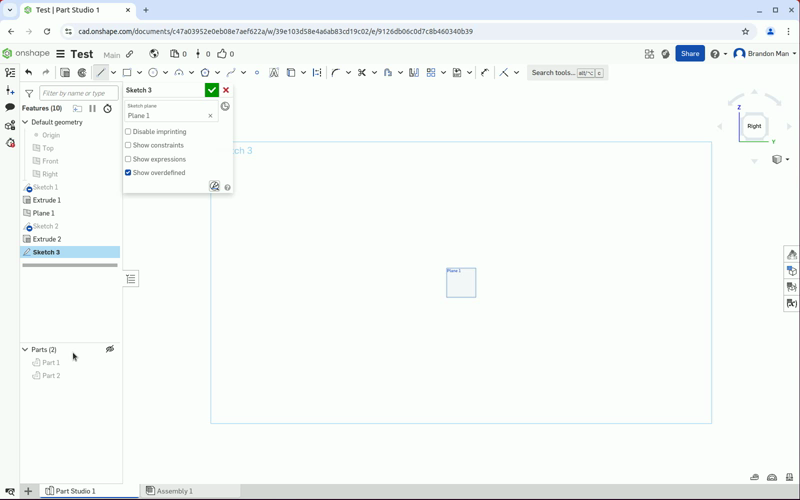
mouse_move(407, 260)
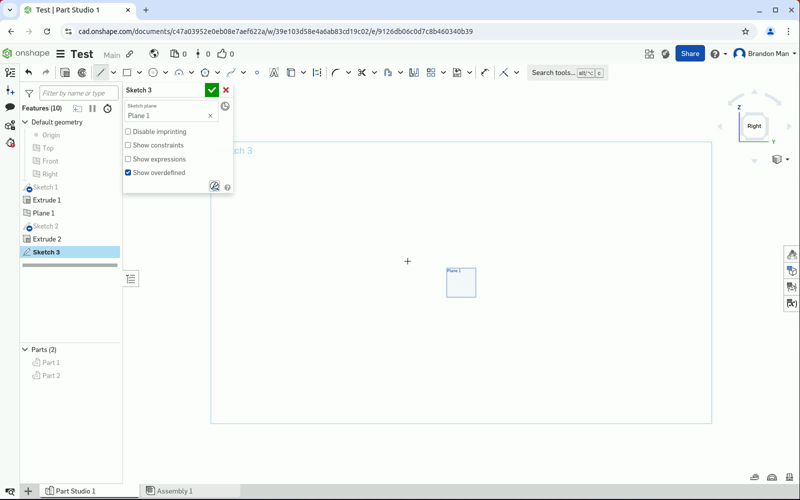
click(407, 260)
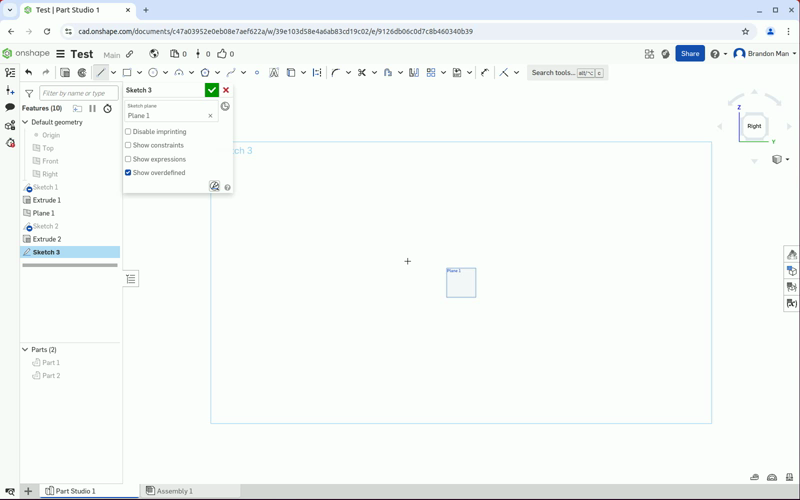
key_up(shift)
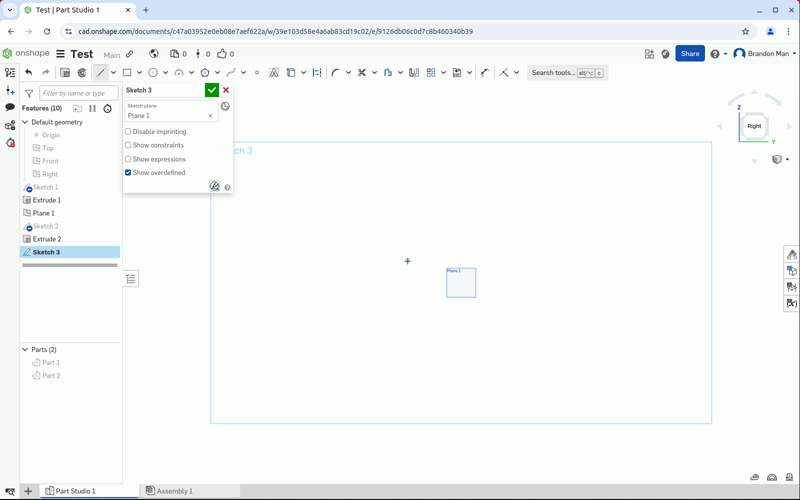
key_down(shift)
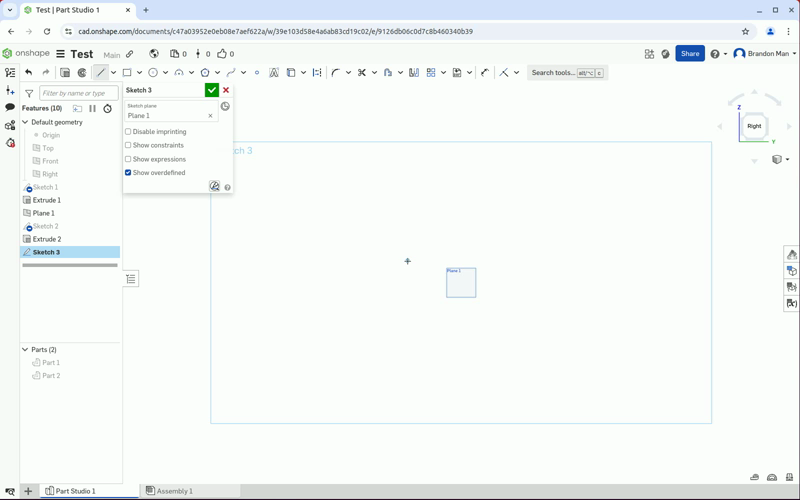
mouse_move(513, 260)
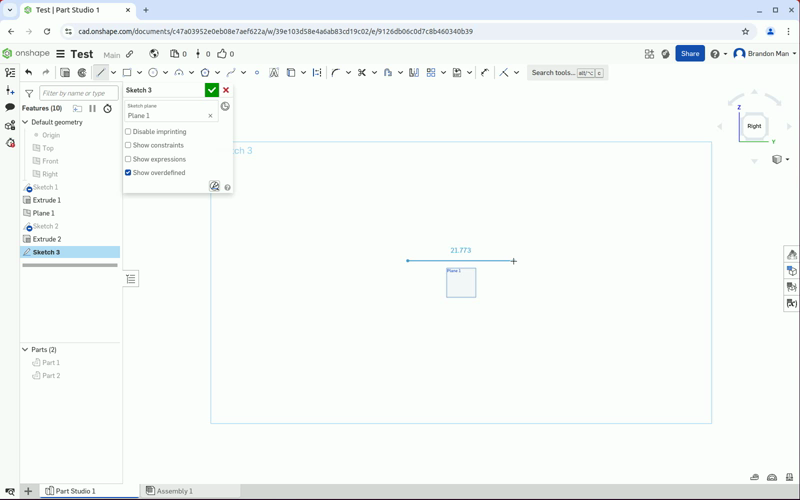
click(513, 260)
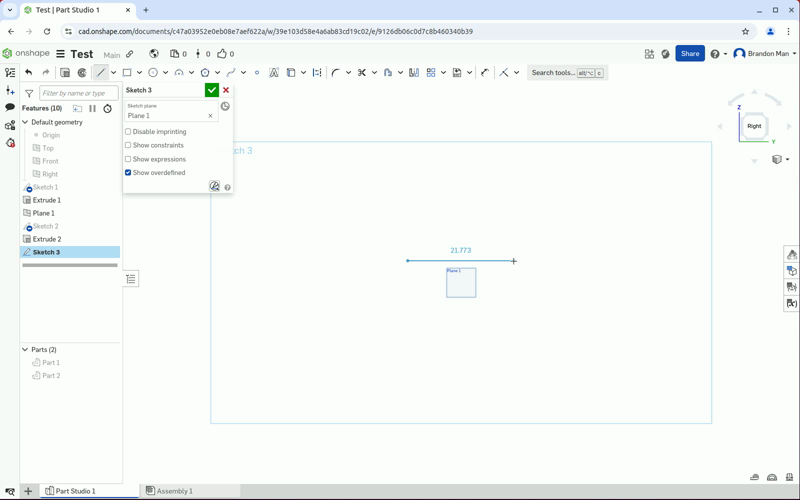
key_up(shift)
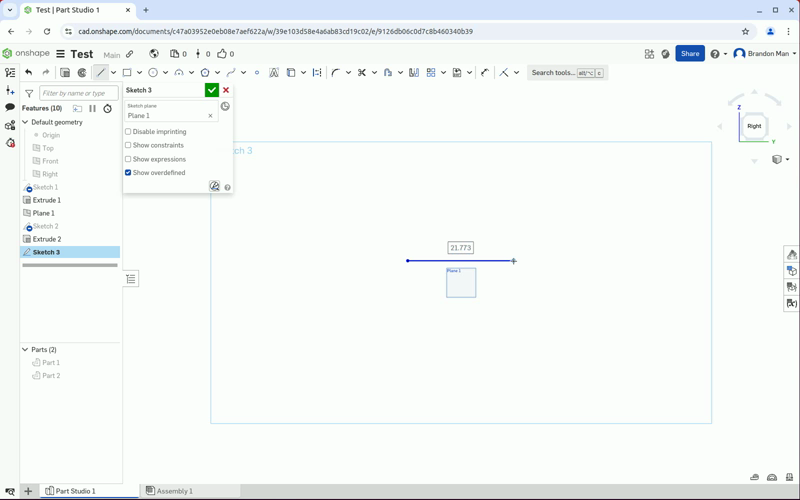
key_down(shift)
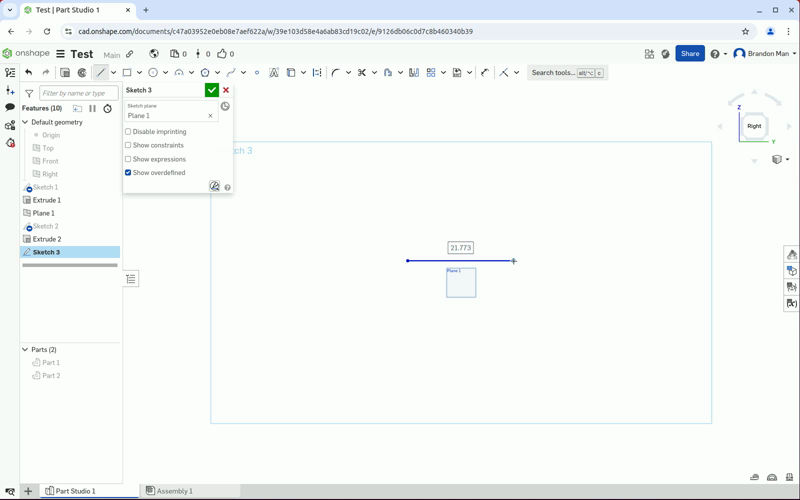
mouse_move(543, 260)
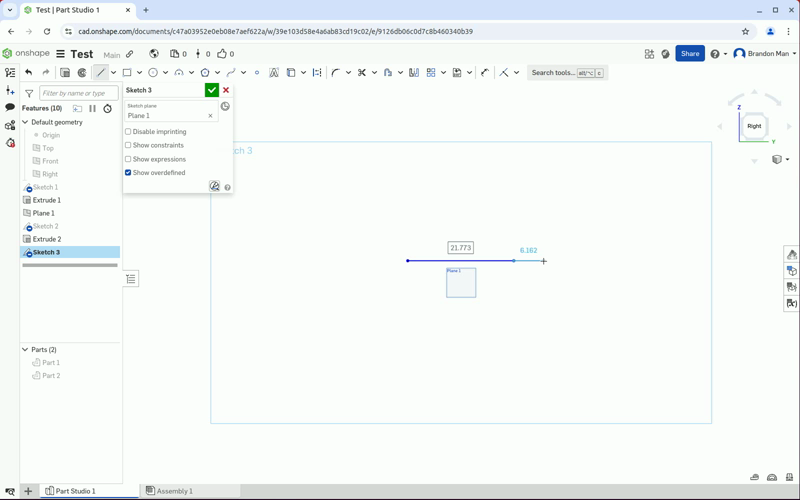
mouse_move(513, 257)
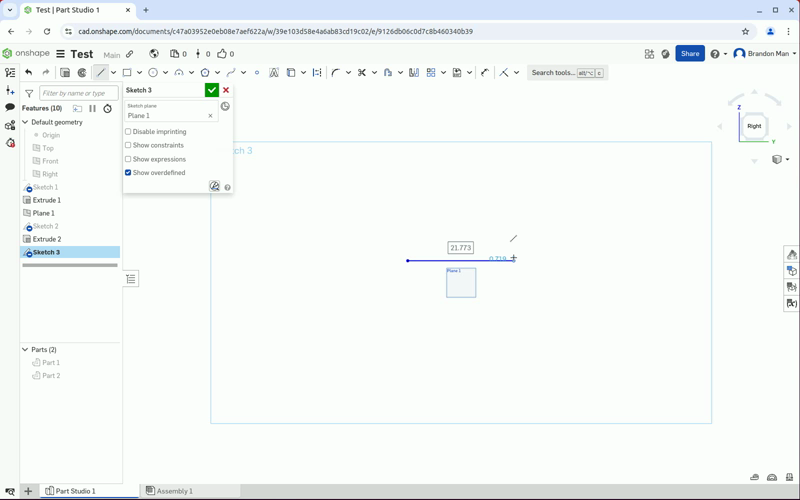
scroll(6)
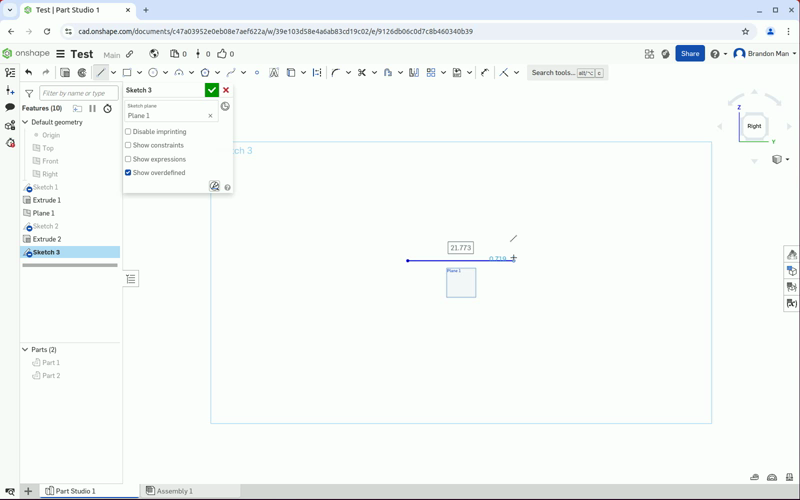
scroll(6)
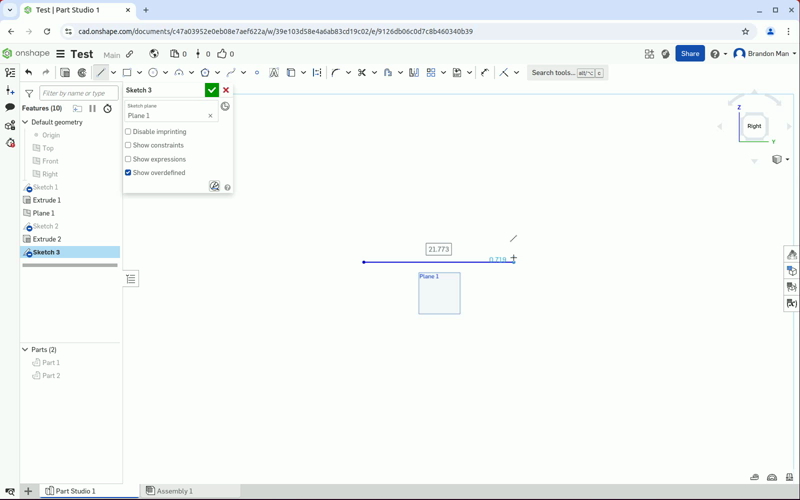
scroll(6)
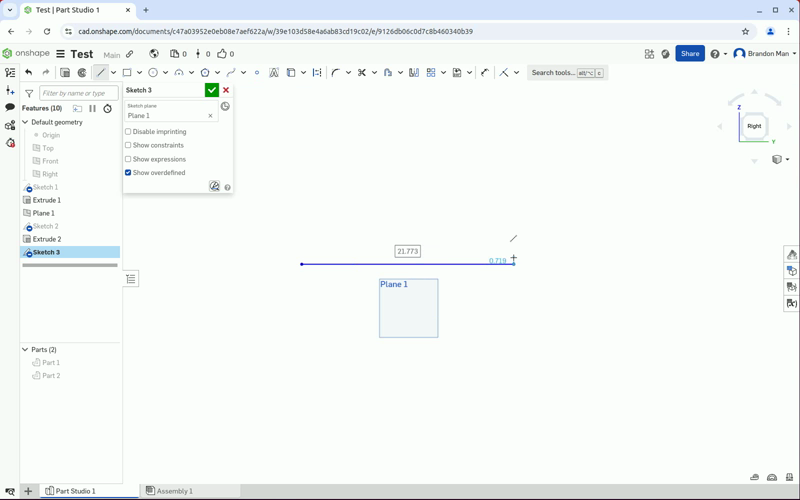
scroll(6)
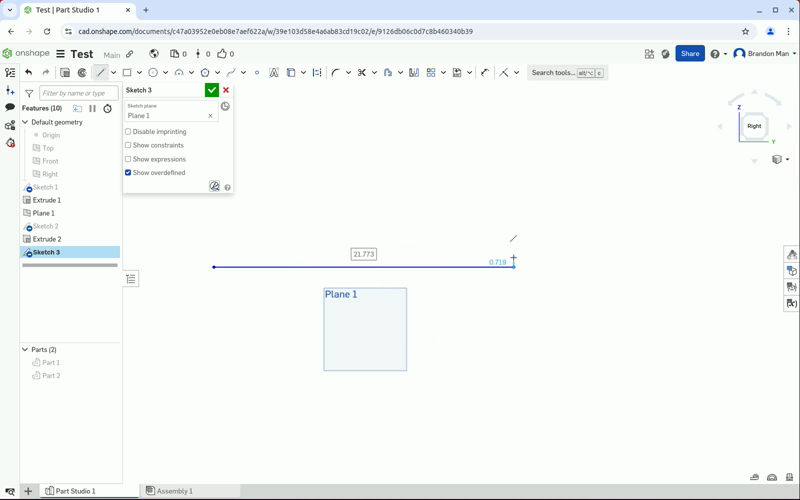
scroll(6)
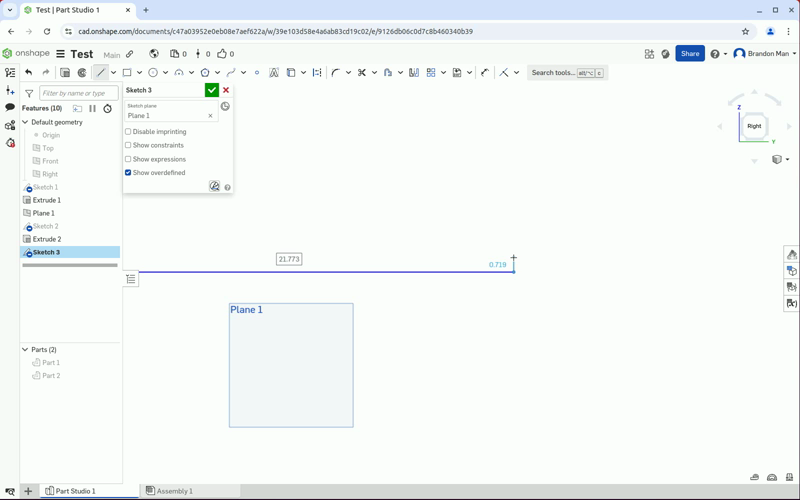
scroll(6)
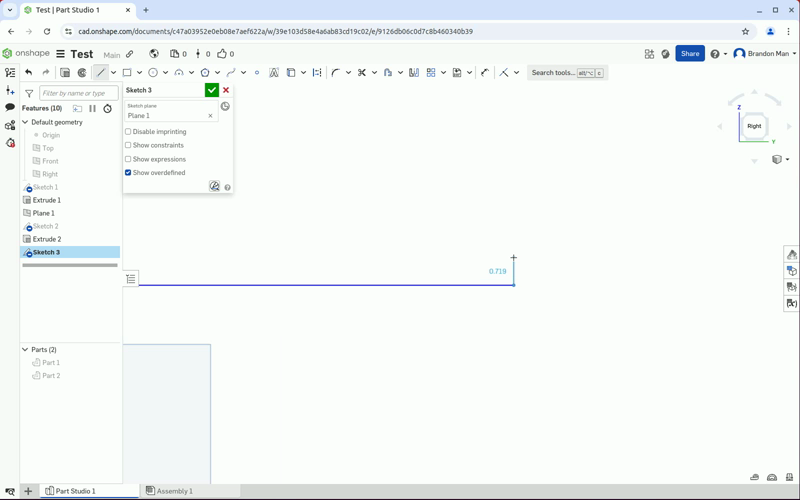
scroll(6)
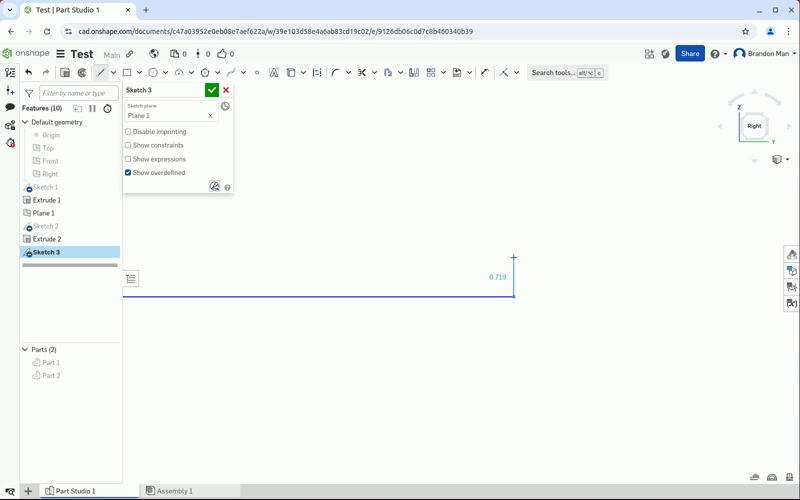
click(513, 257)
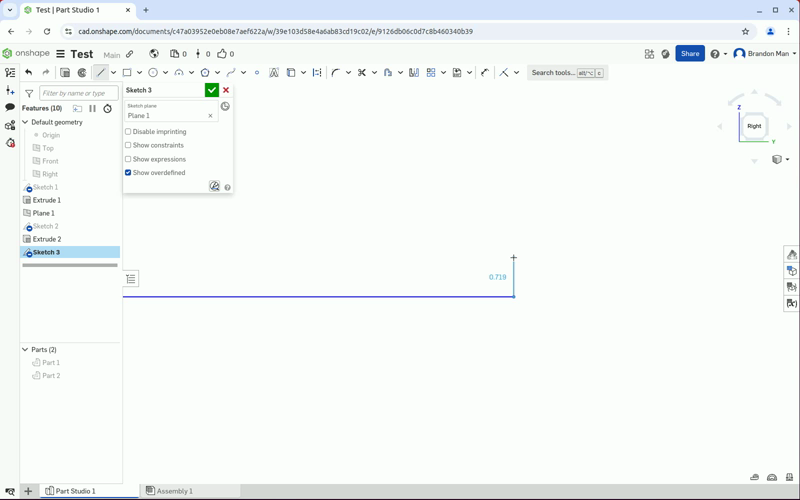
scroll(-6)
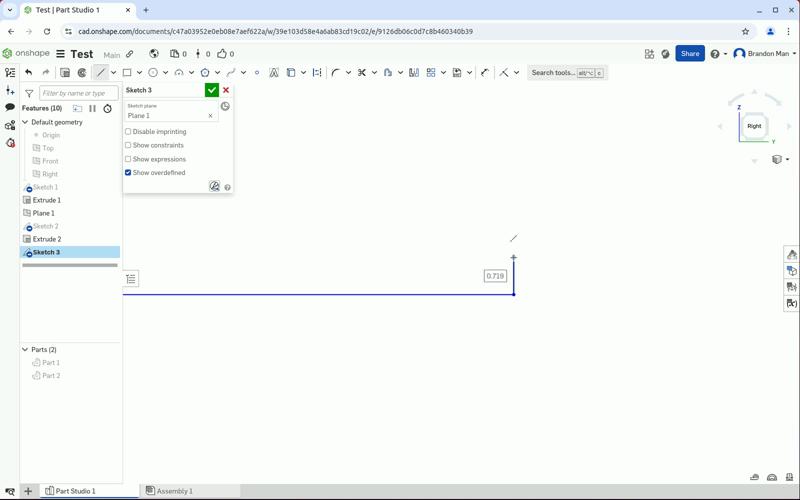
scroll(-6)
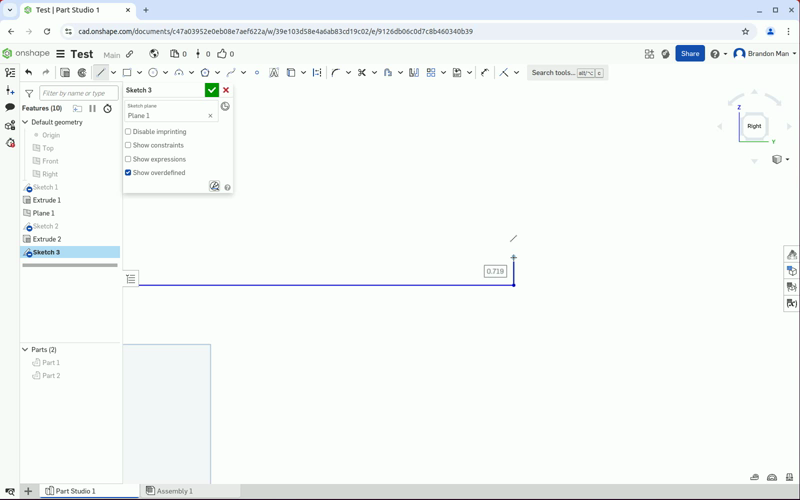
scroll(-6)
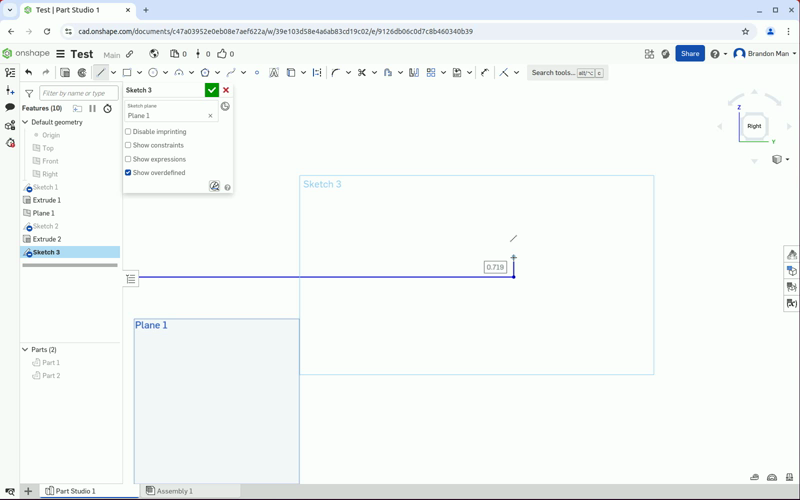
scroll(-6)
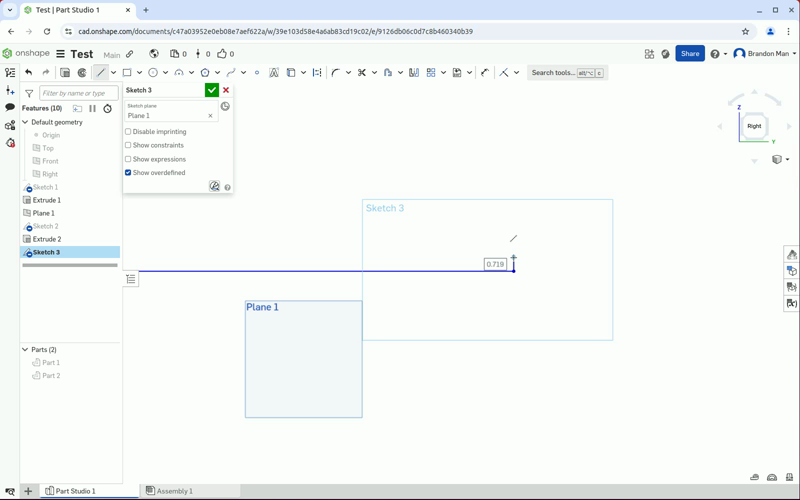
scroll(-6)
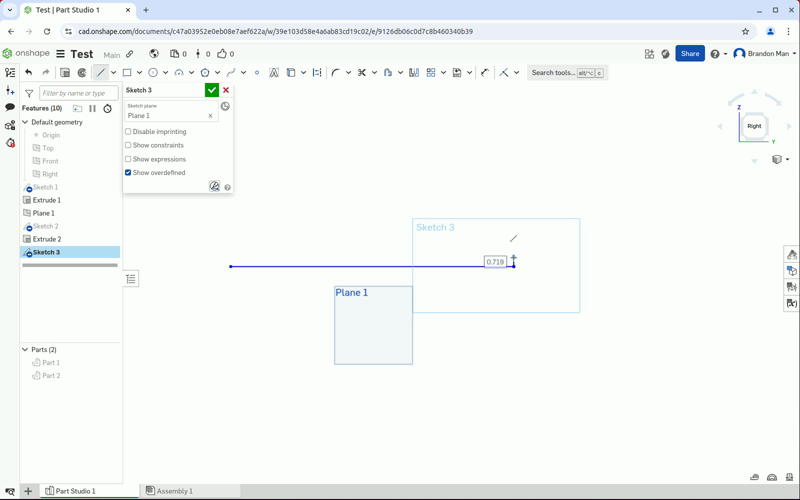
scroll(-6)
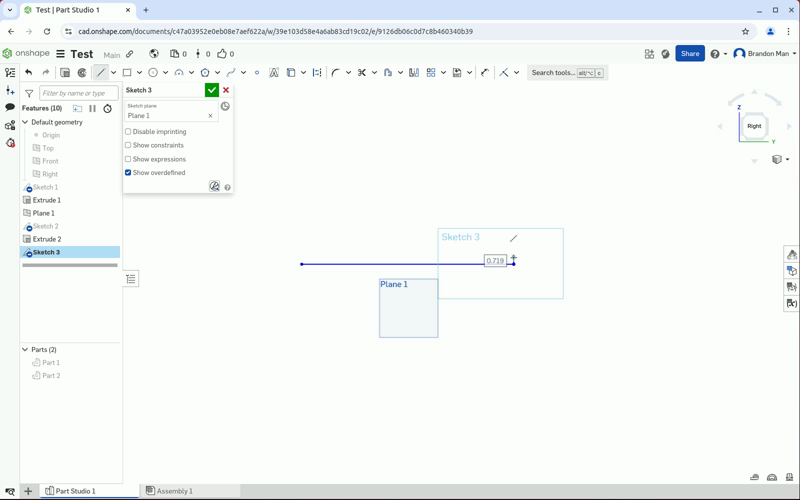
scroll(-6)
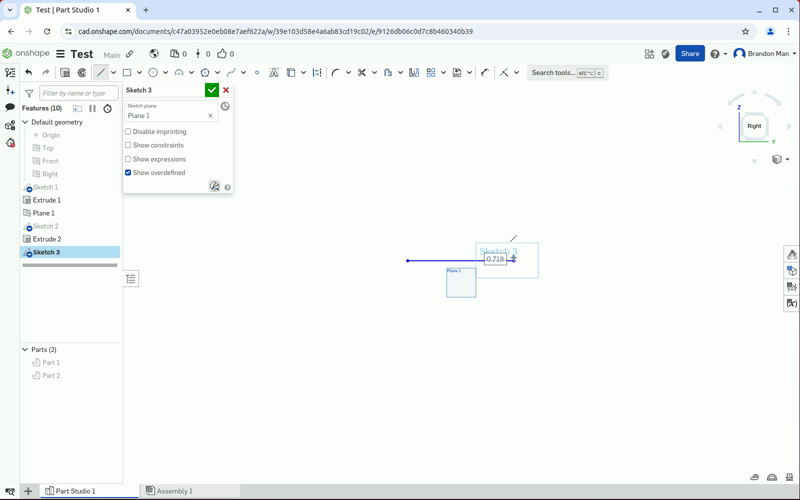
key_up(shift)
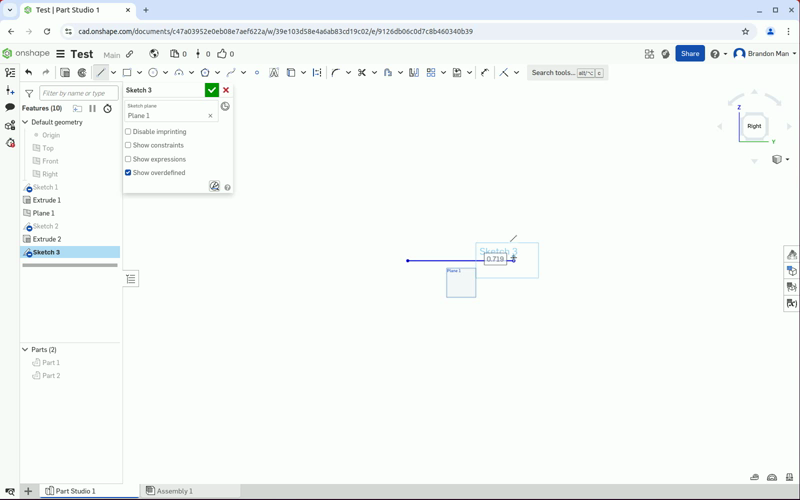
key_down(shift)
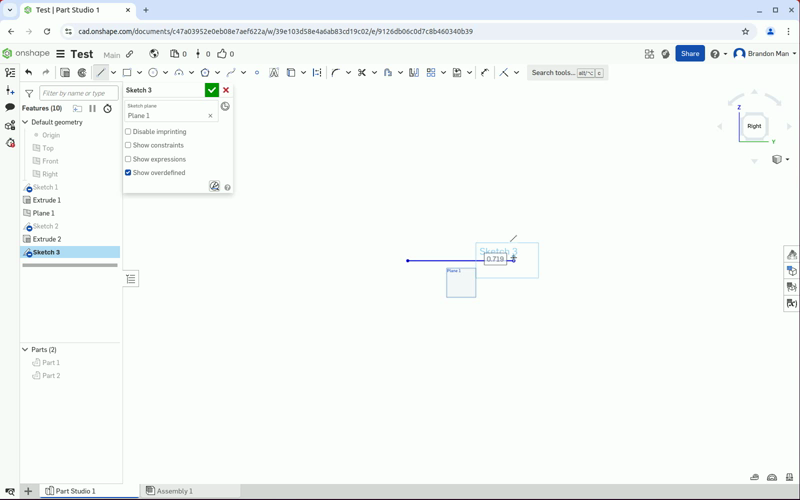
mouse_move(407, 257)
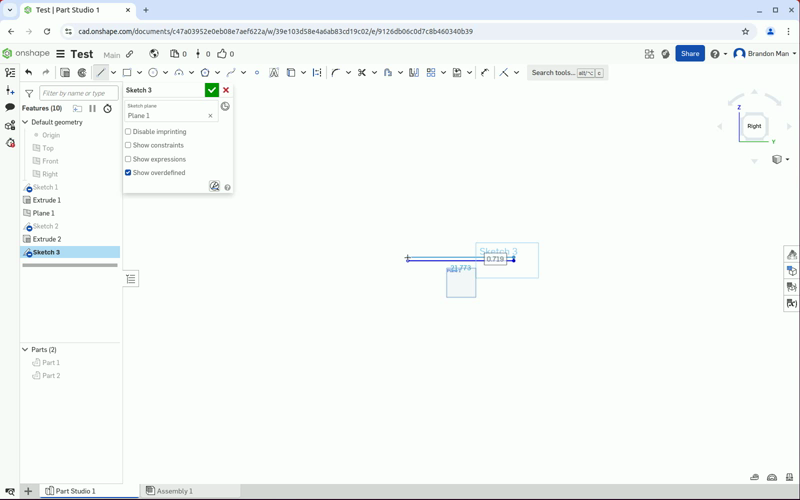
scroll(6)
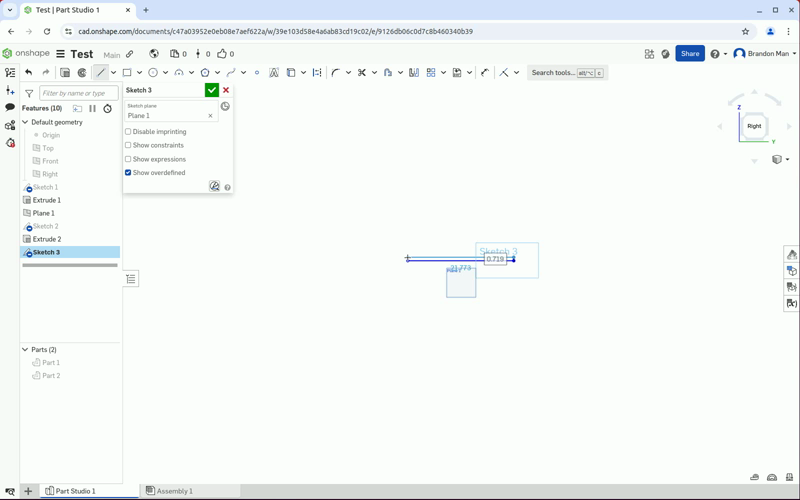
scroll(6)
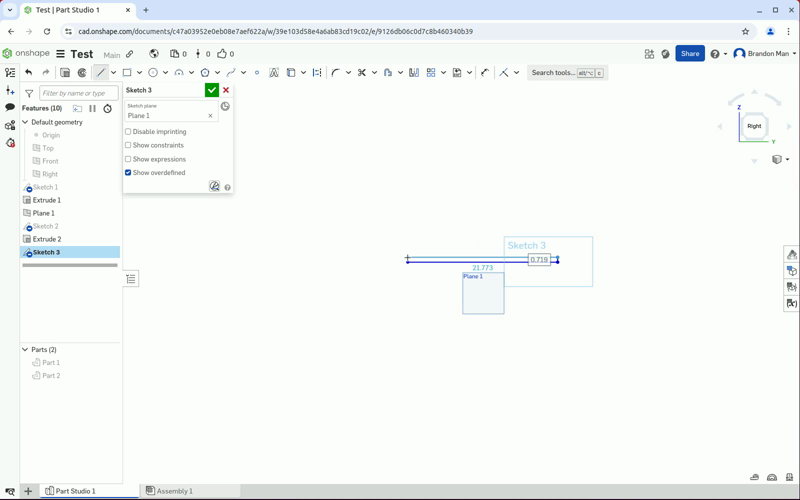
scroll(6)
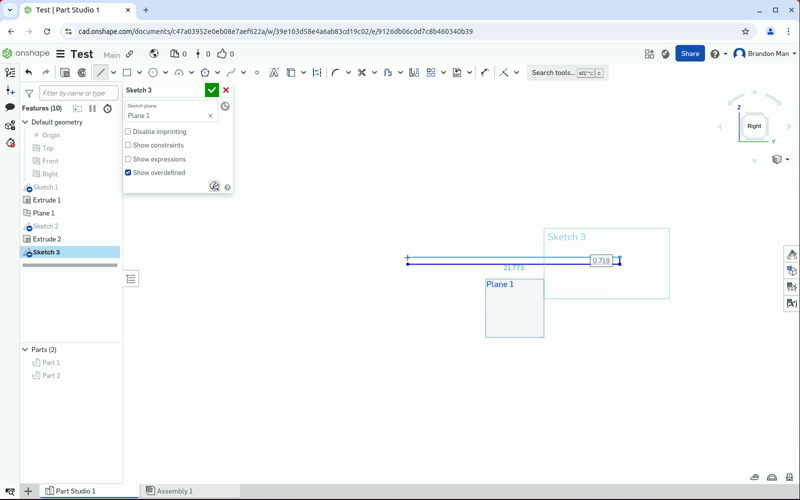
scroll(6)
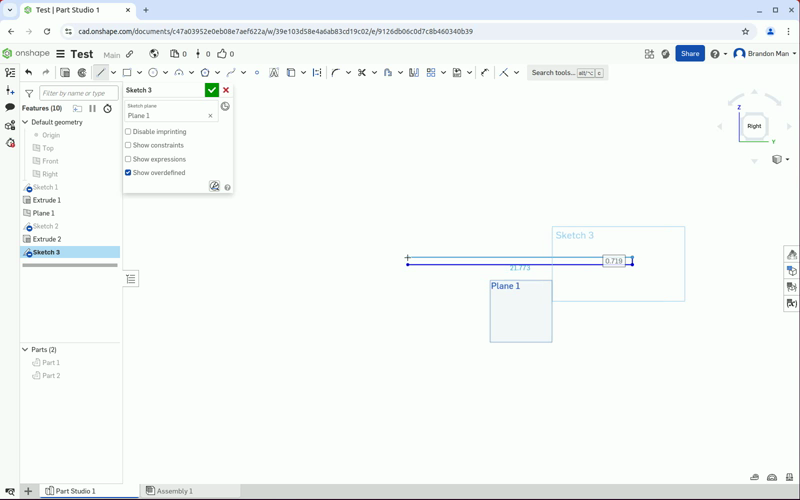
scroll(6)
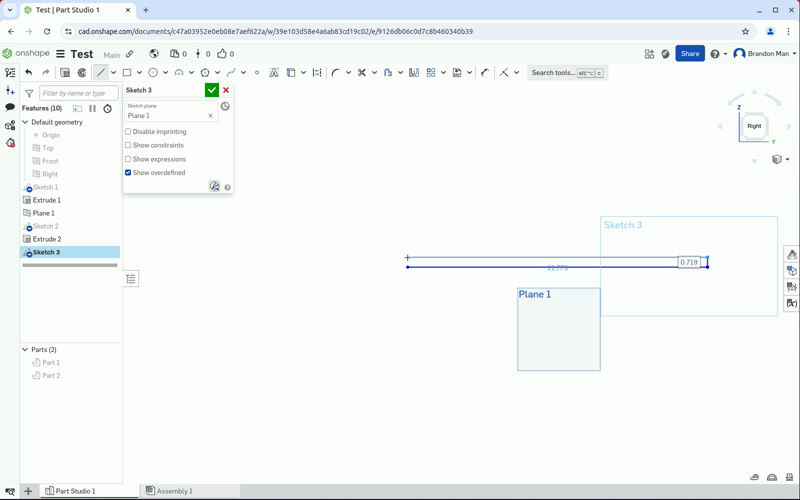
scroll(6)
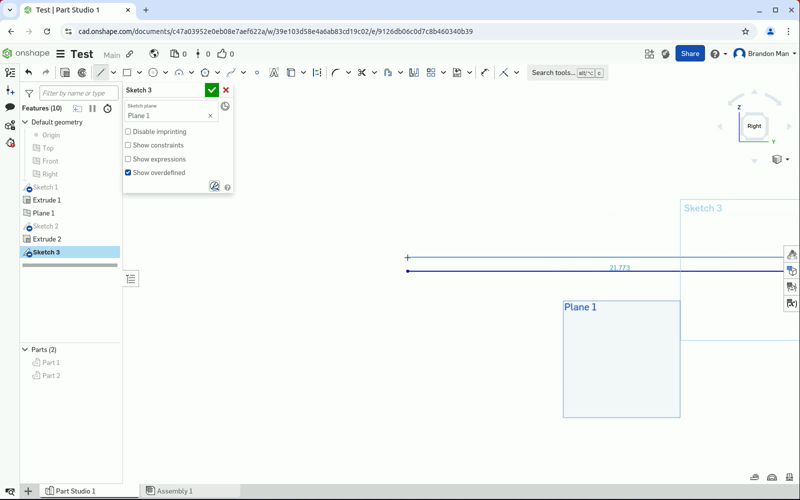
scroll(6)
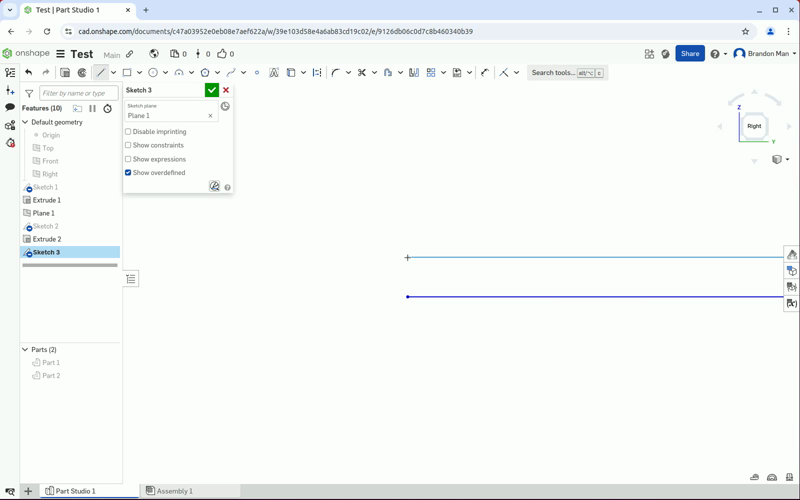
click(407, 257)
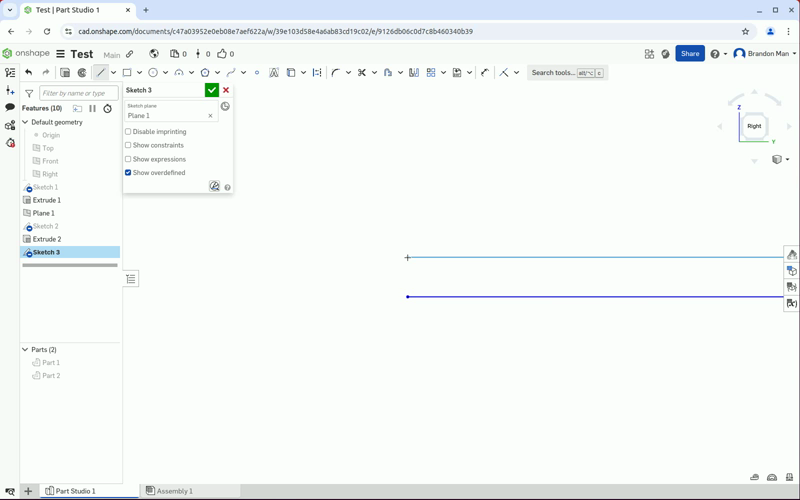
scroll(-6)
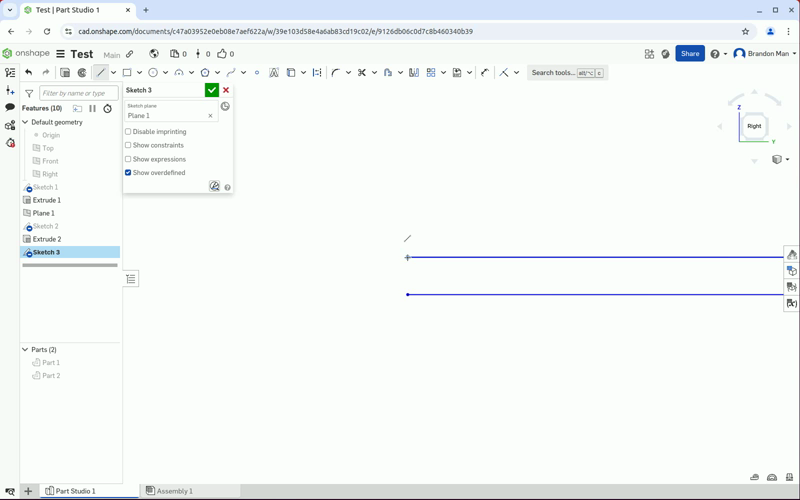
scroll(-6)
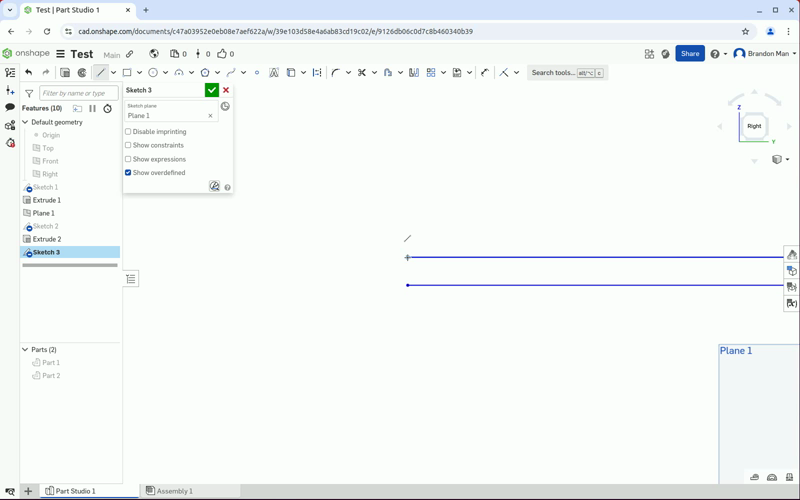
scroll(-6)
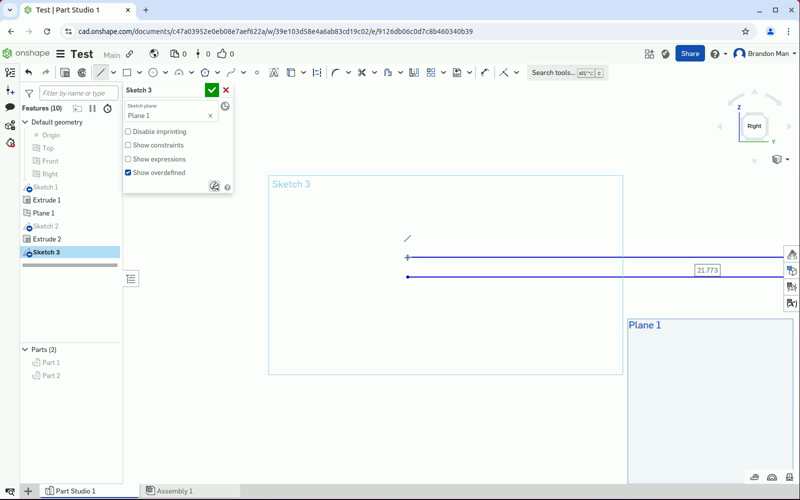
scroll(-6)
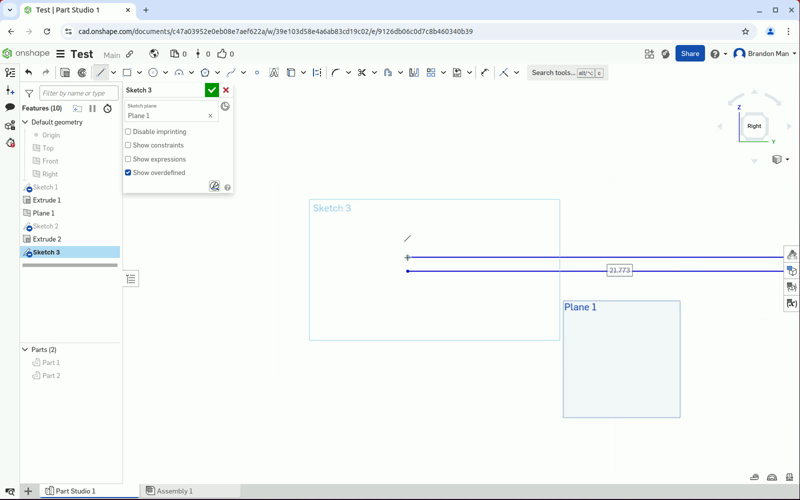
scroll(-6)
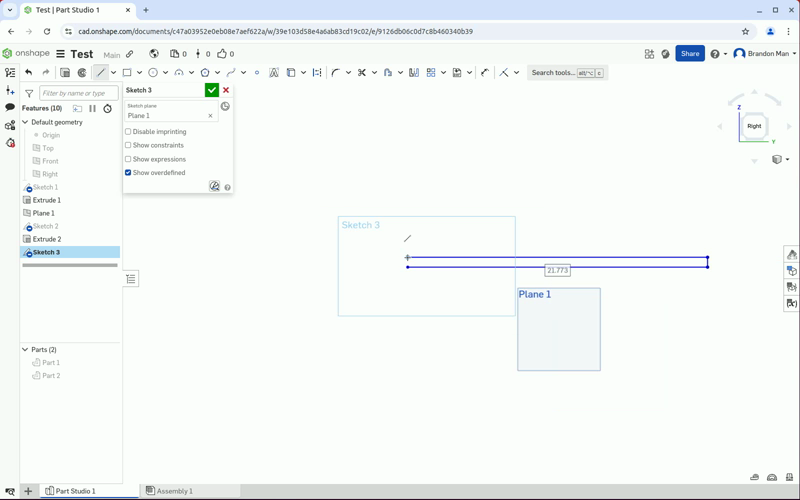
scroll(-6)
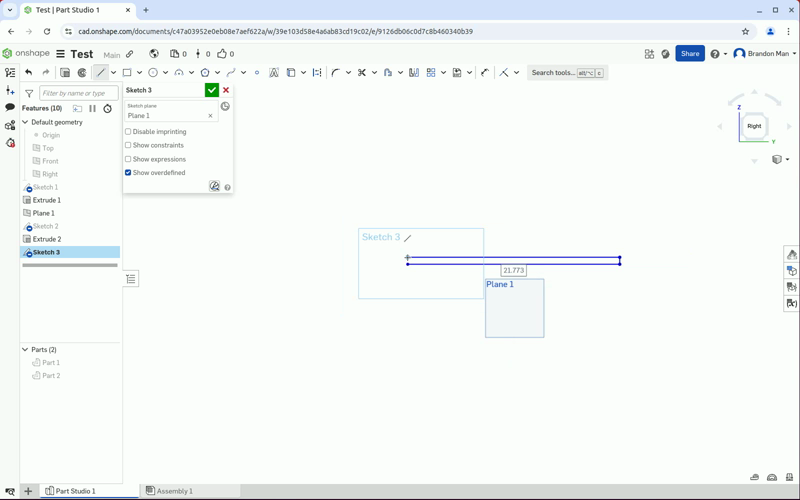
scroll(-6)
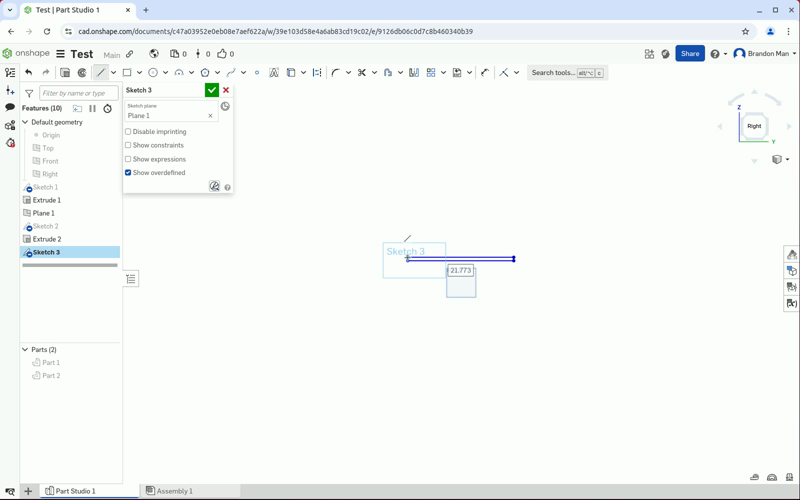
key_up(shift)
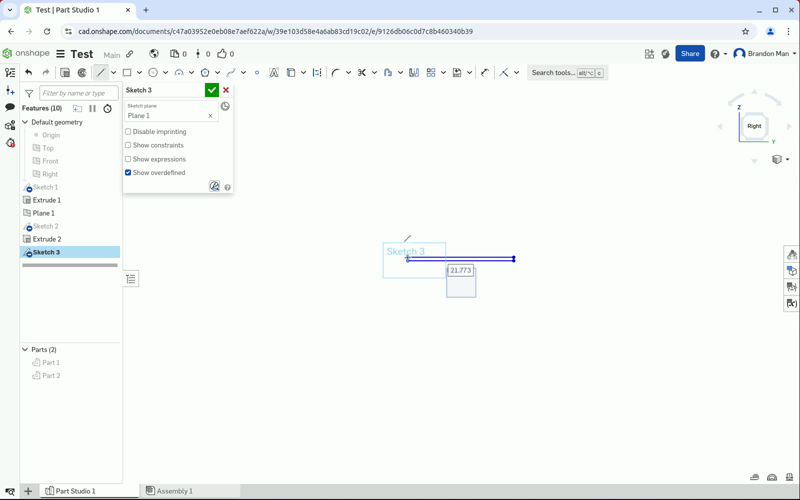
mouse_move(437, 257)
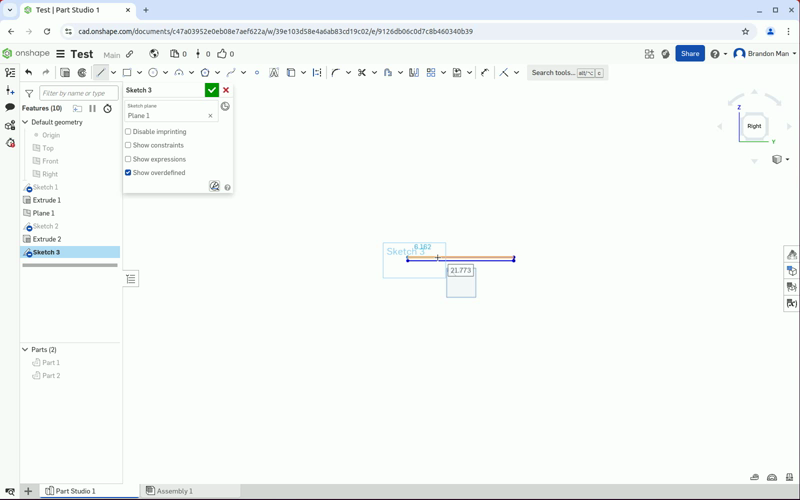
key_down(shift)
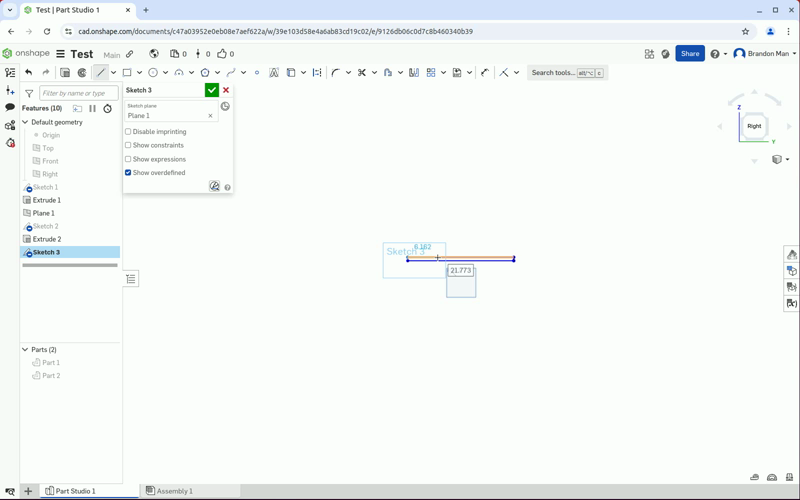
mouse_move(407, 260)
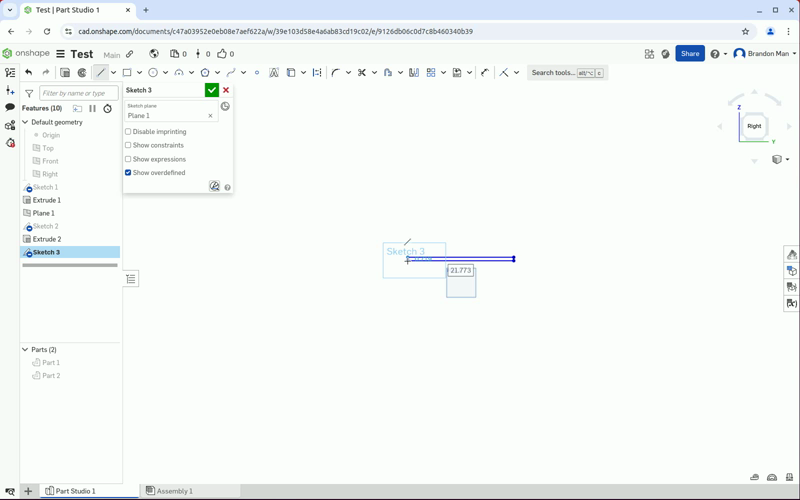
scroll(6)
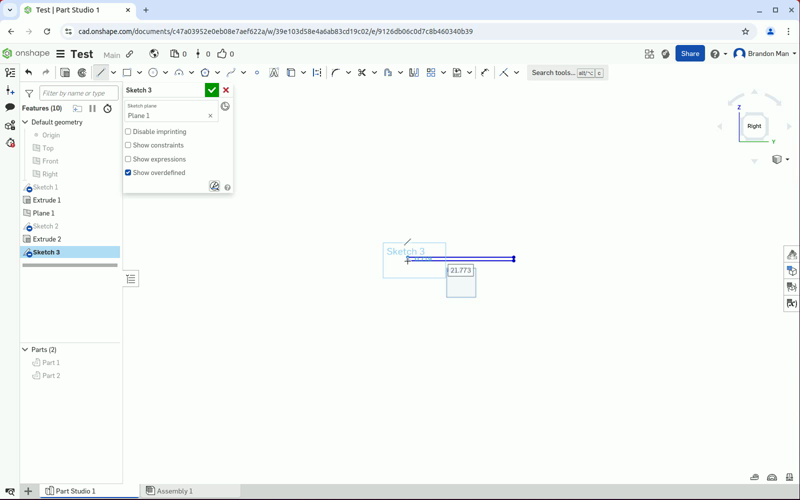
scroll(6)
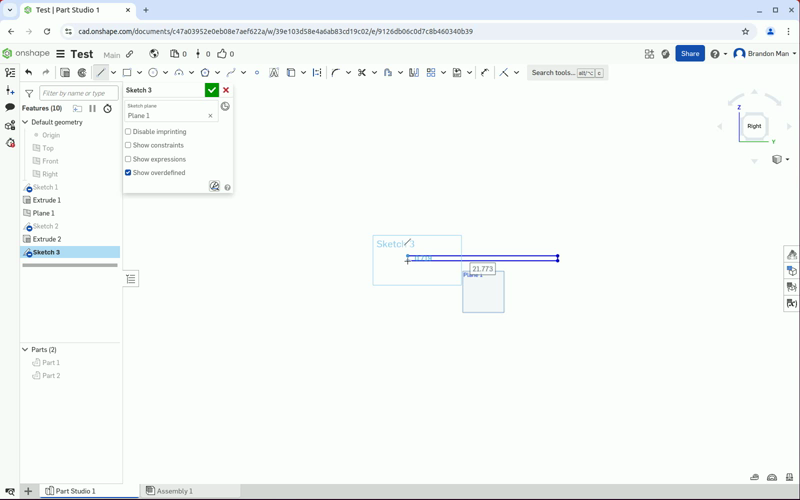
scroll(6)
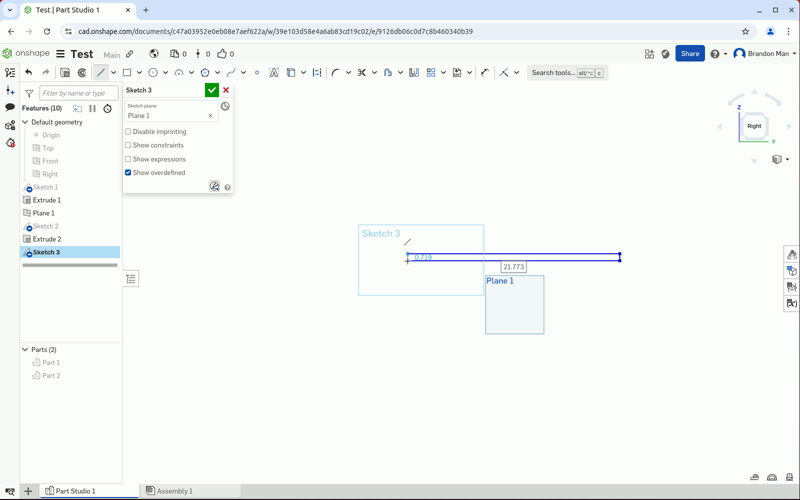
scroll(6)
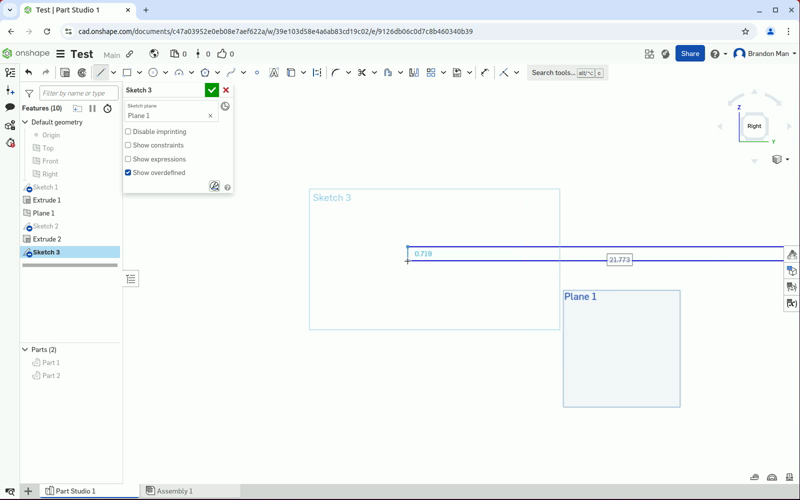
scroll(6)
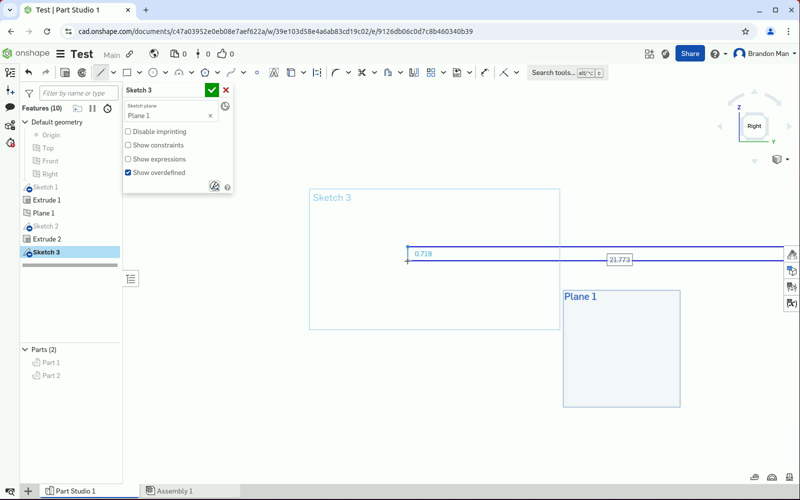
scroll(6)
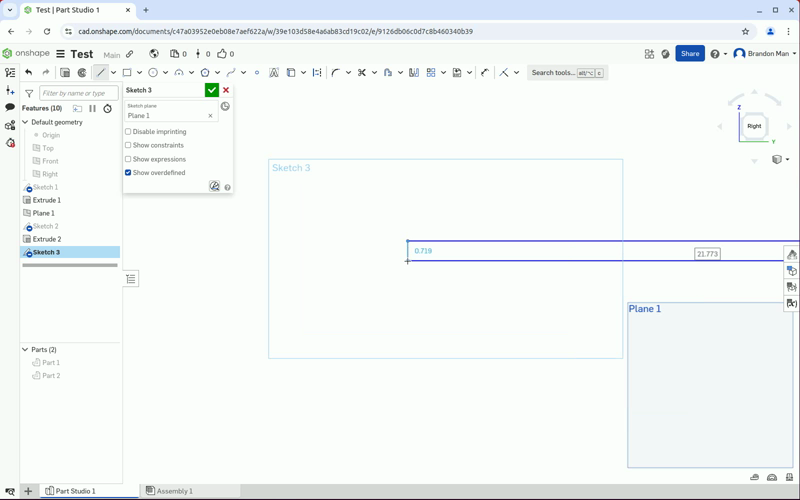
scroll(6)
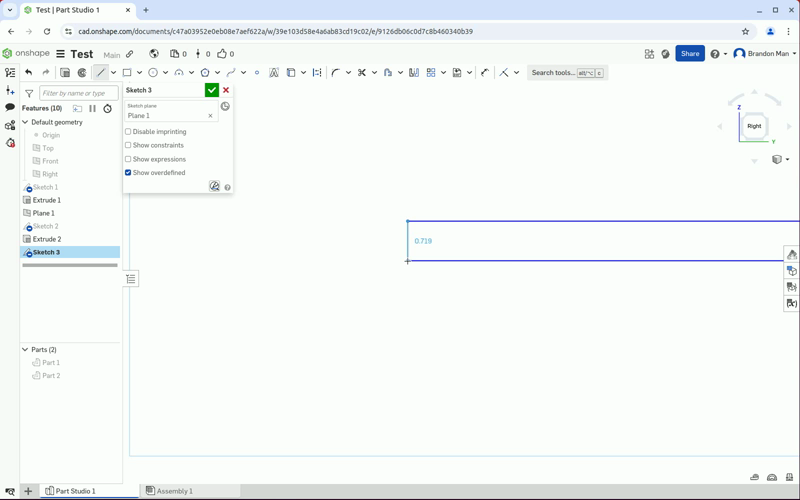
key_up(shift)
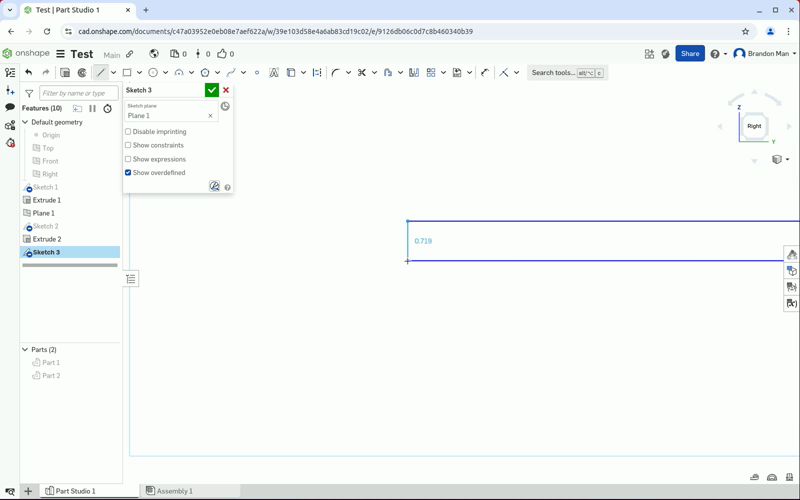
click(407, 260)
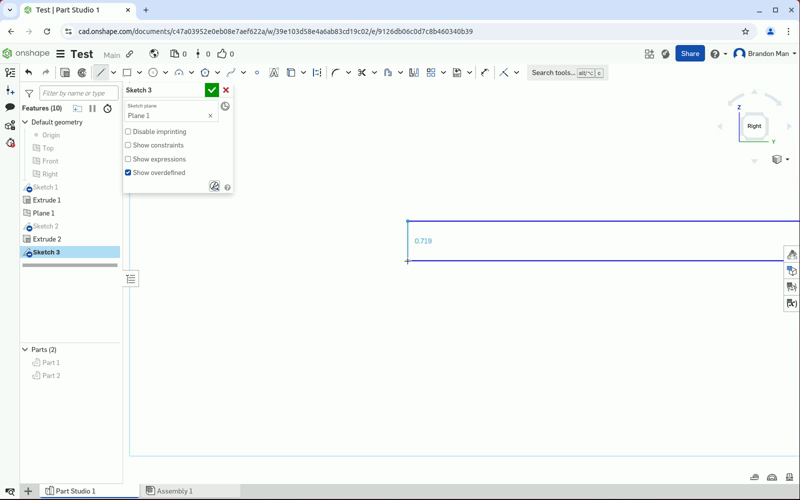
scroll(-6)
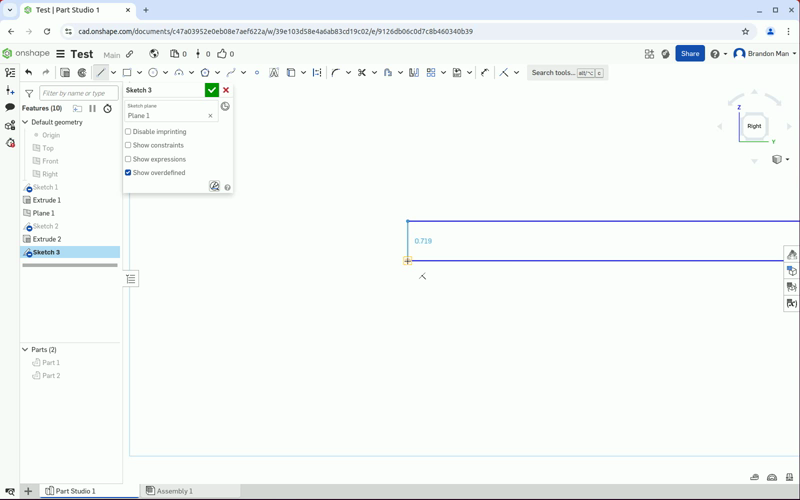
scroll(-6)
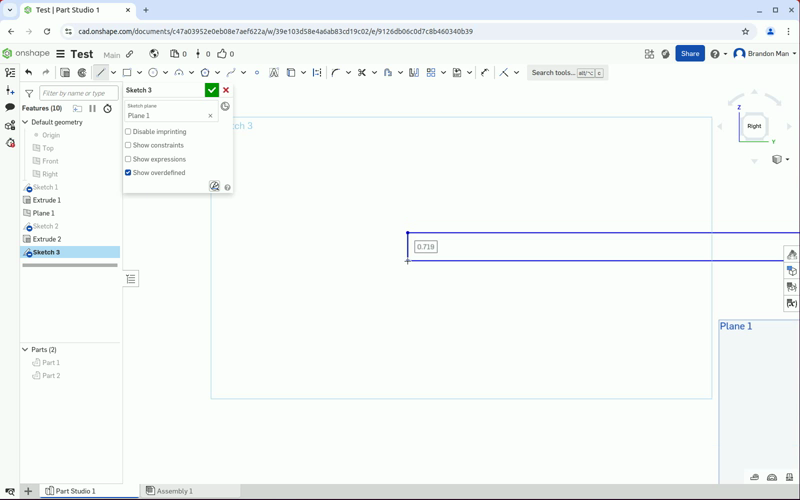
scroll(-6)
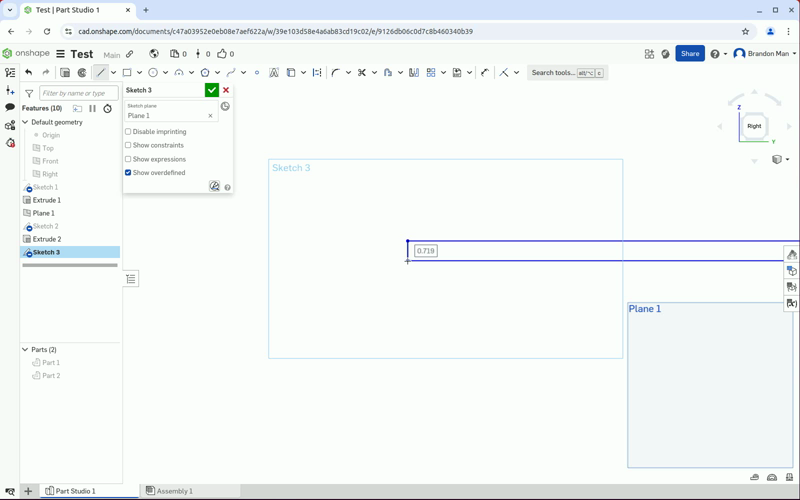
scroll(-6)
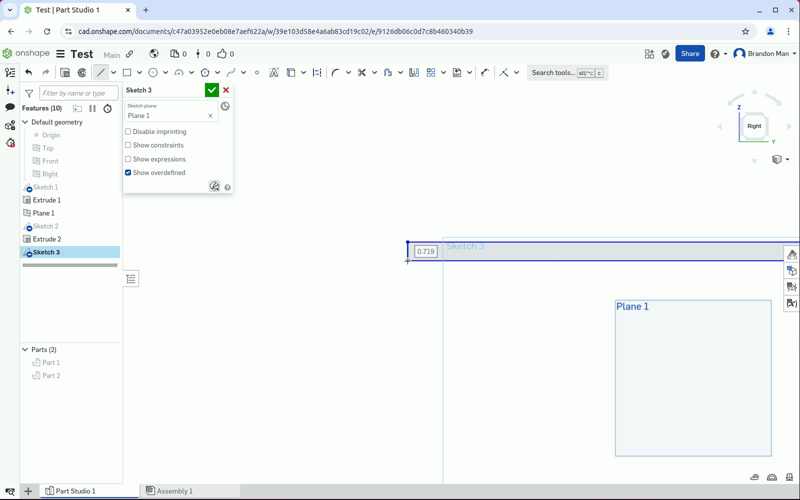
scroll(-6)
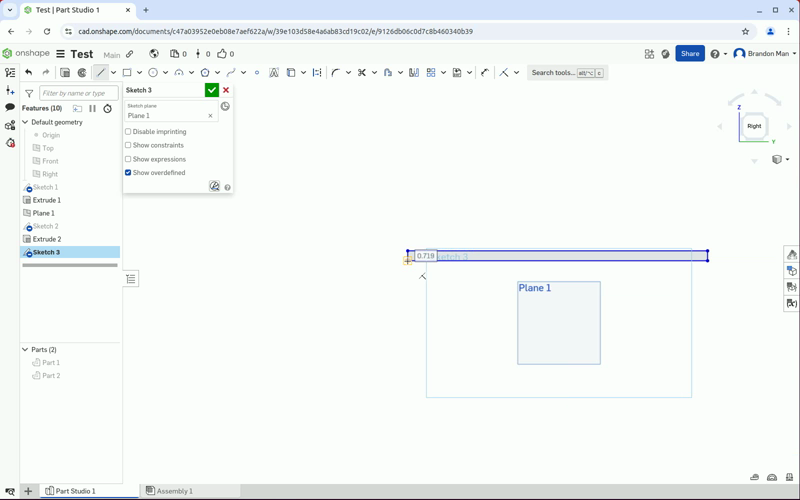
scroll(-6)
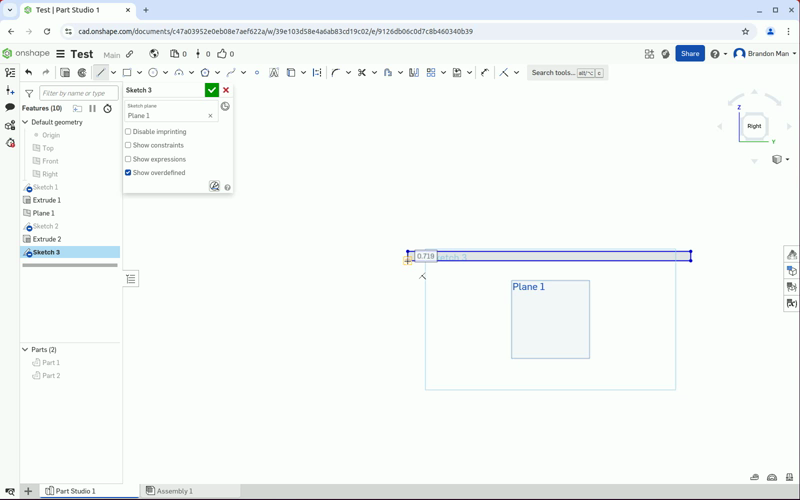
scroll(-6)
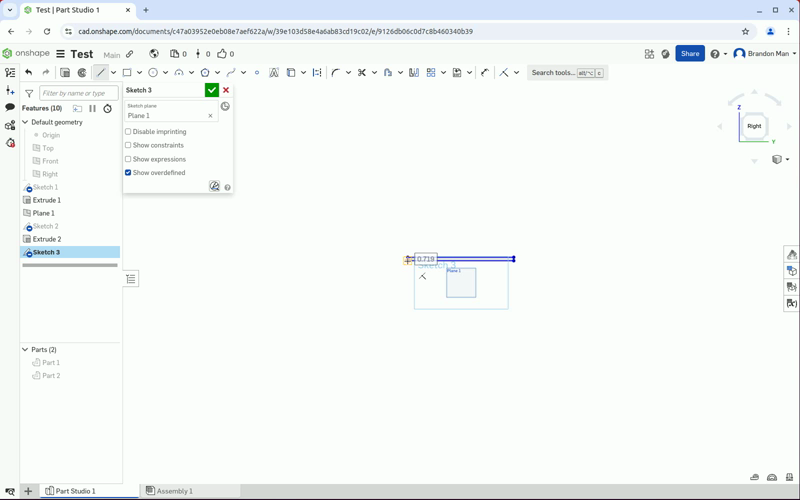
key(esc)
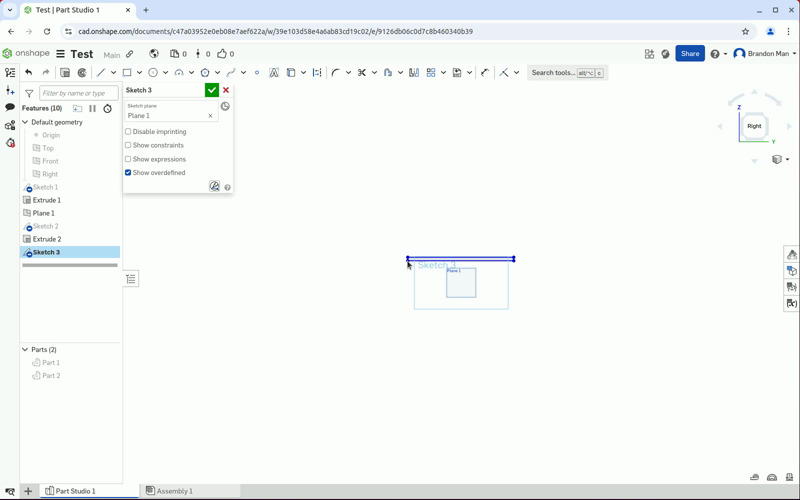
mouse_move(509, 257)
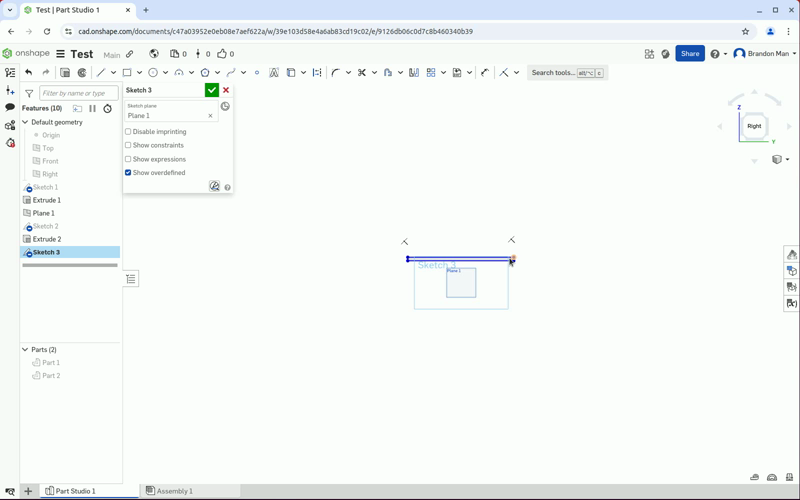
scroll(6)
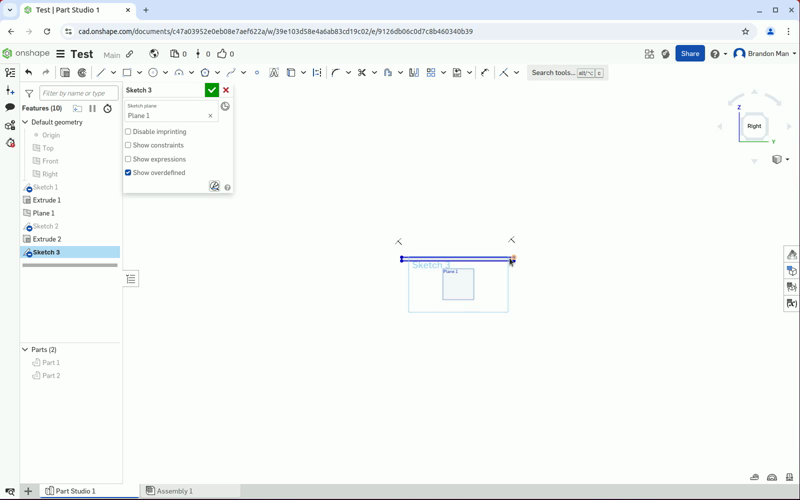
scroll(6)
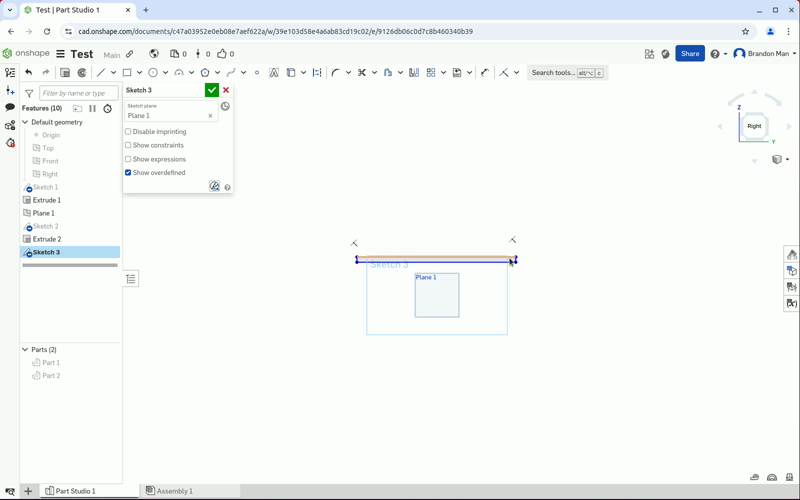
scroll(6)
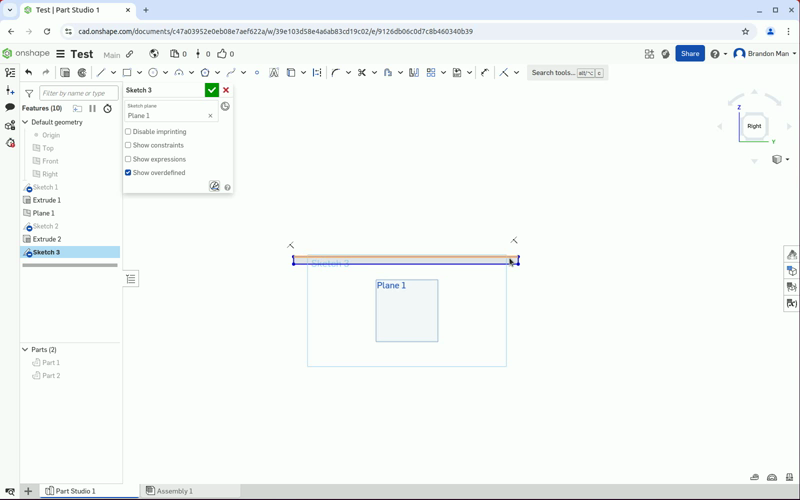
scroll(6)
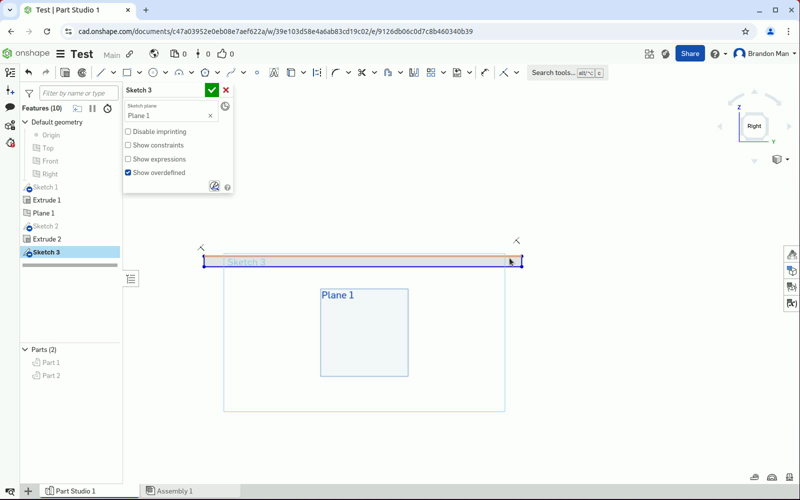
scroll(6)
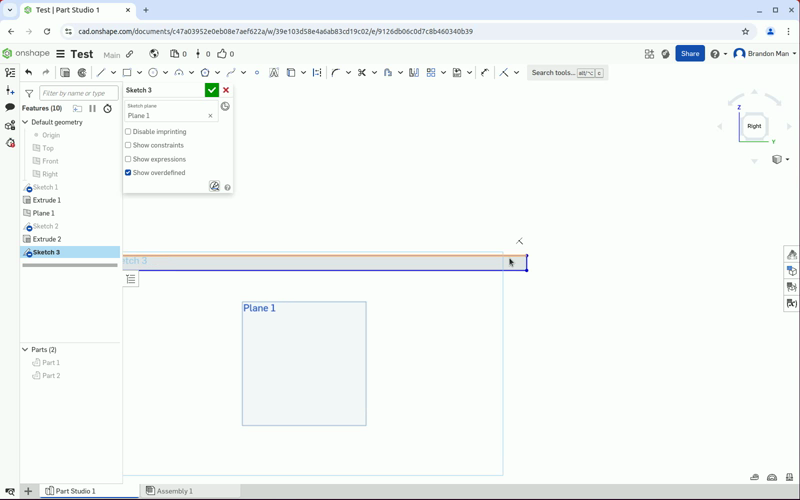
scroll(6)
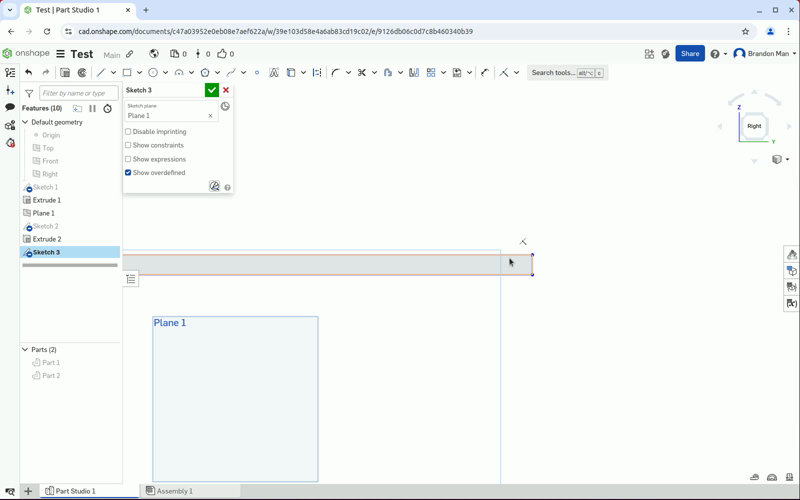
scroll(6)
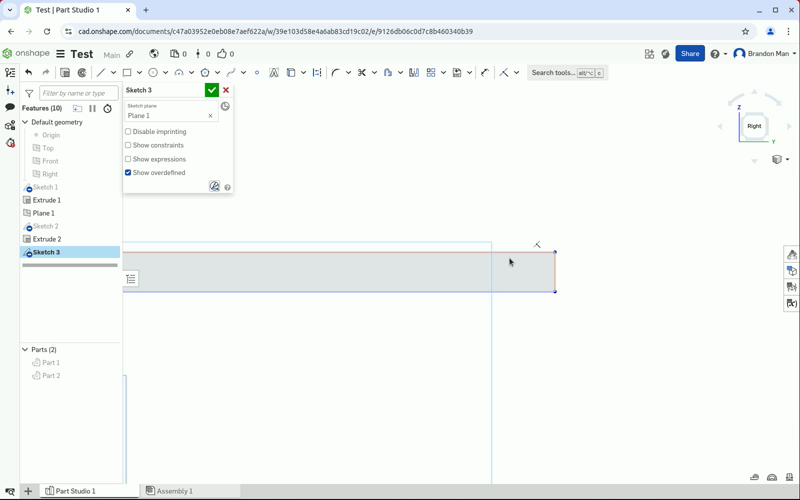
click(509, 257)
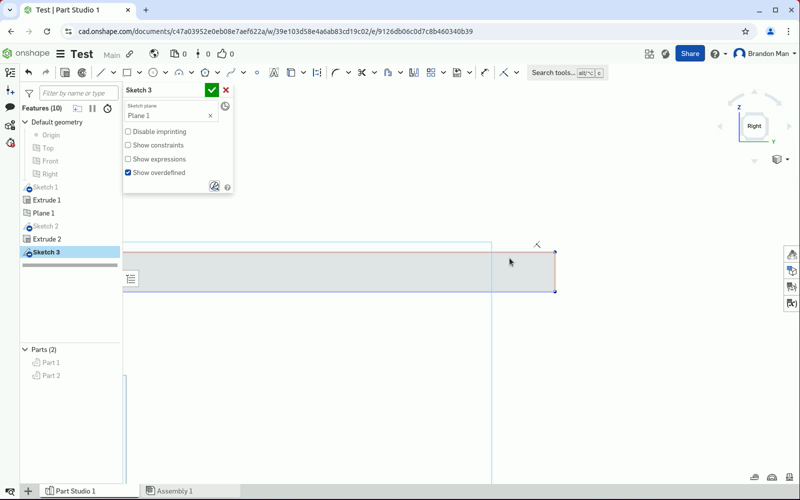
scroll(-6)
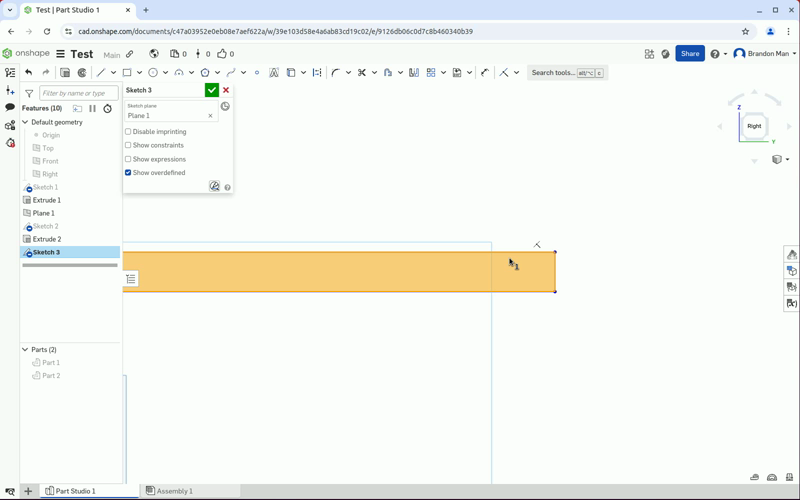
scroll(-6)
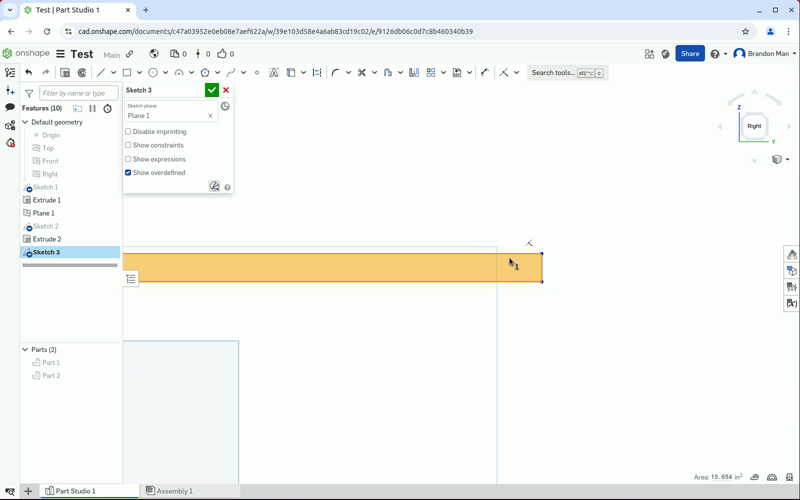
scroll(-6)
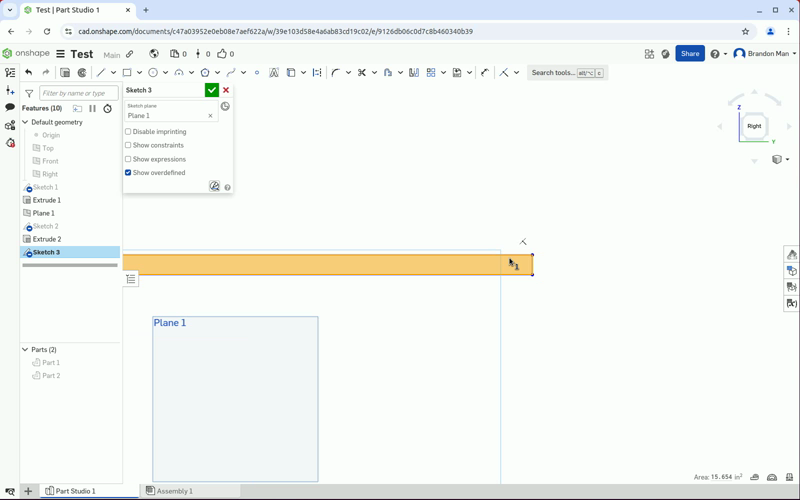
scroll(-6)
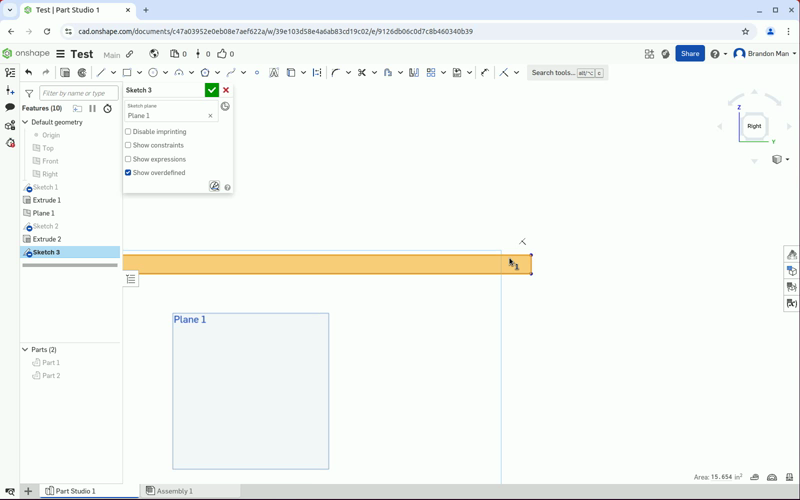
scroll(-6)
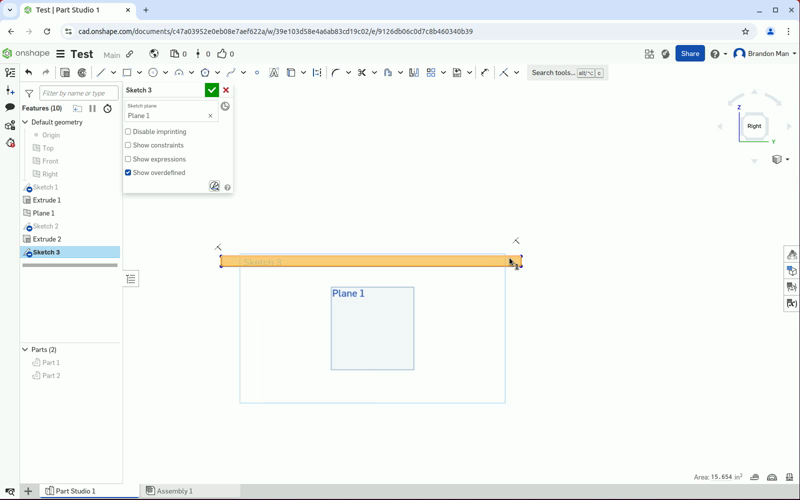
scroll(-6)
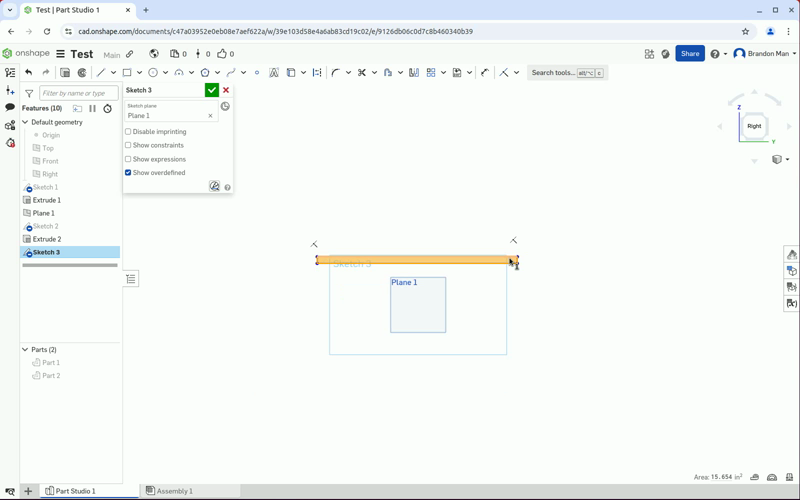
scroll(-6)
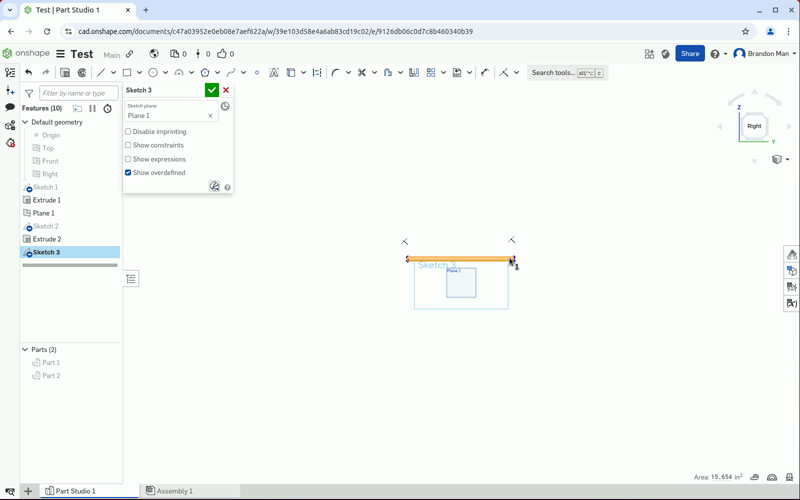
mouse_move(73, 352)
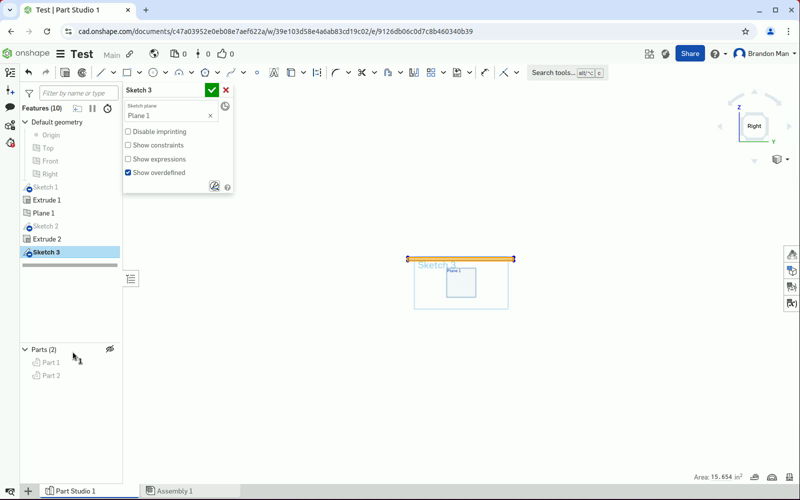
key(shift+y)
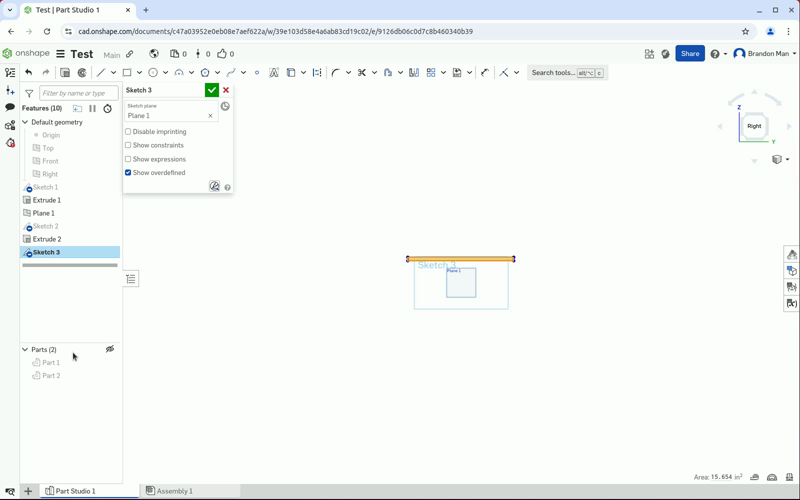
key(shift+e)
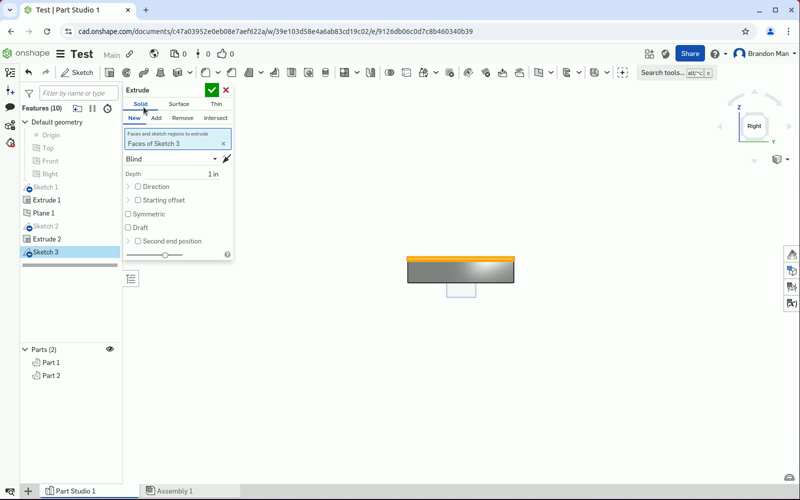
mouse_move(143, 106)
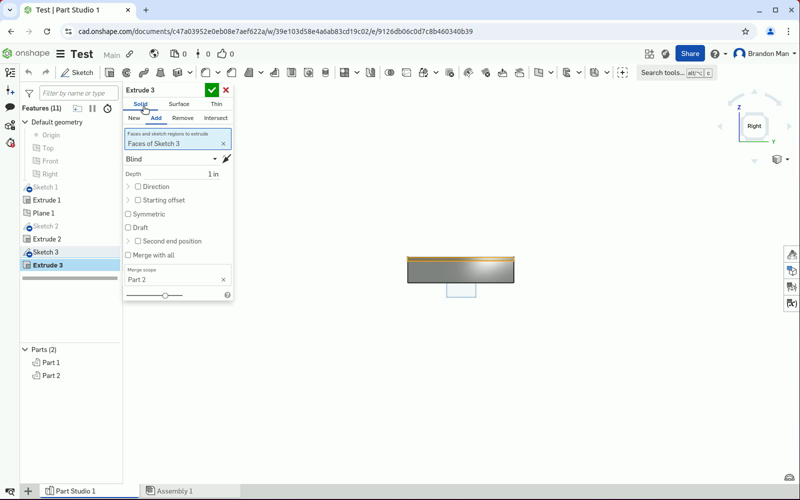
click(143, 106)
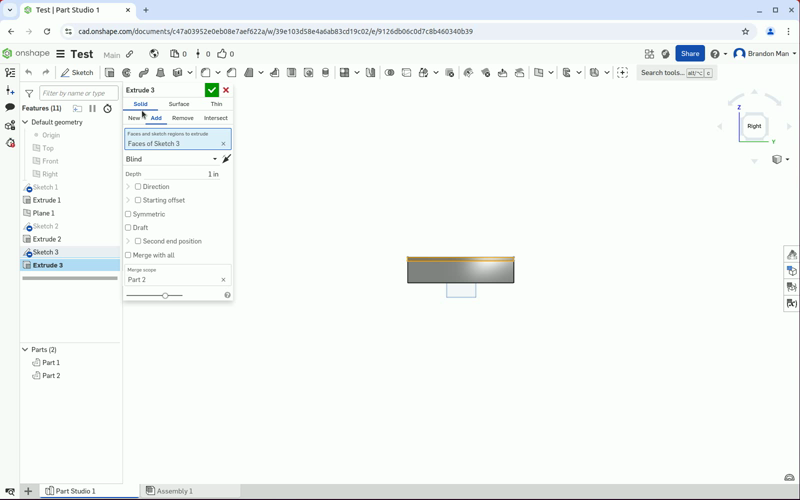
mouse_move(137, 120)
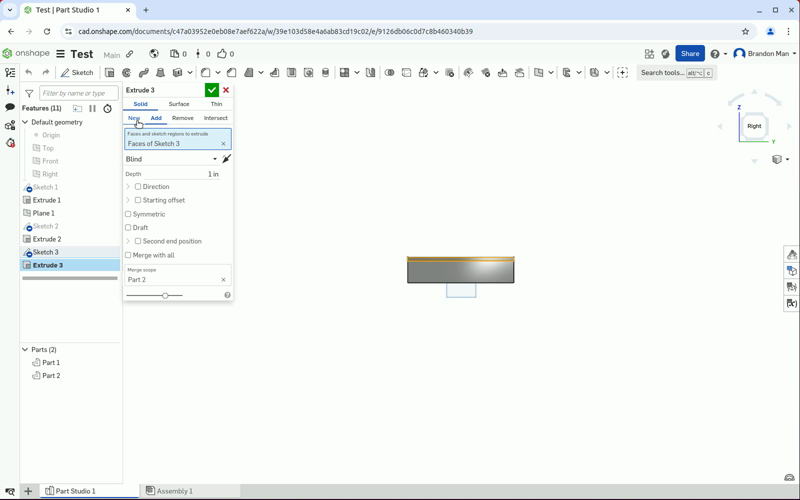
click(137, 120)
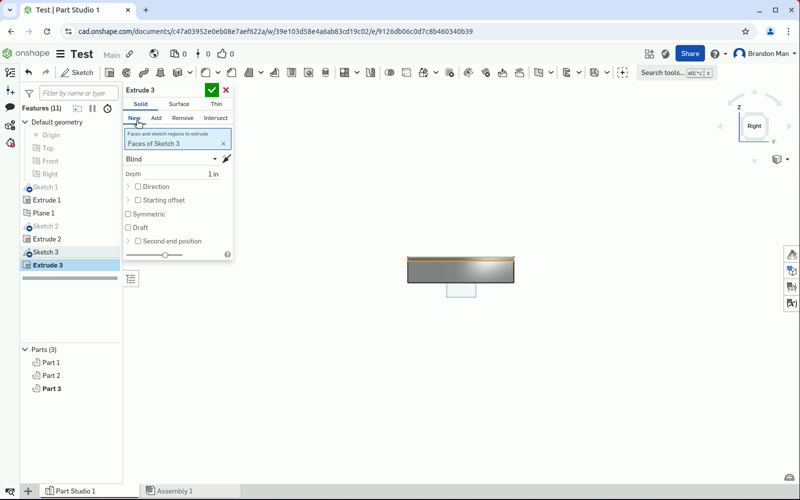
key(tab, 4)
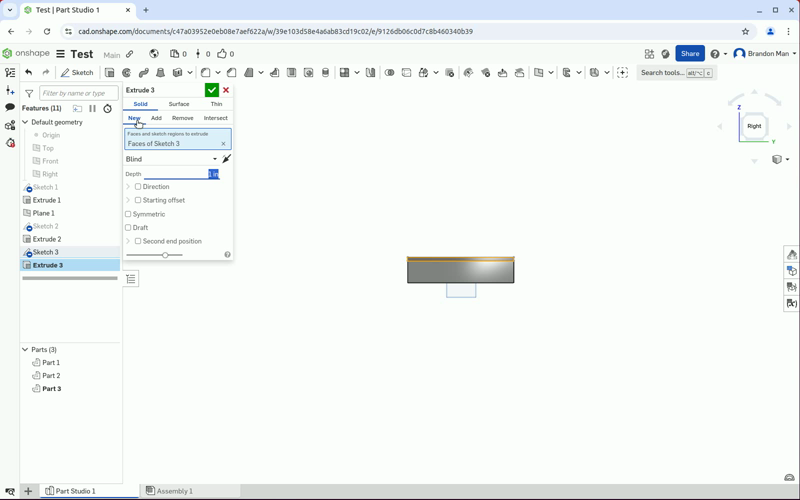
text(0.722)
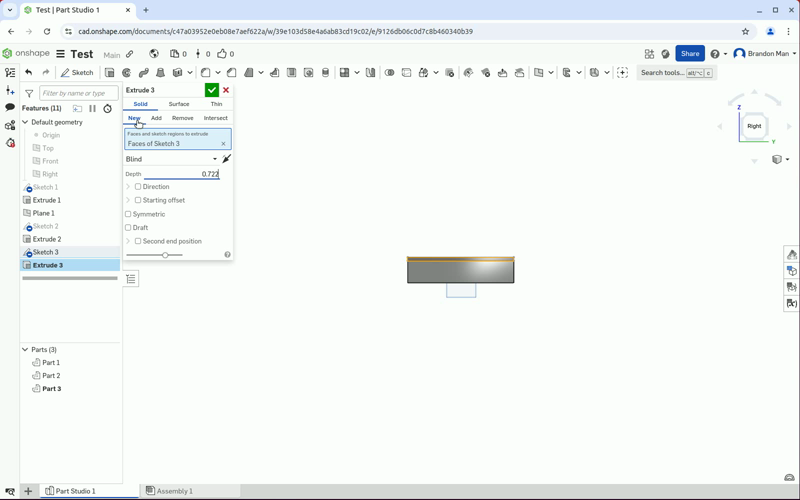
key(enter)
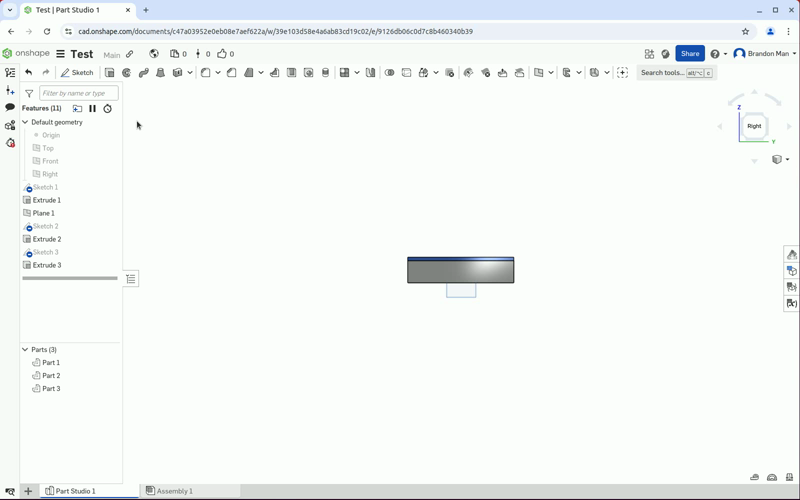
key(shift+h)
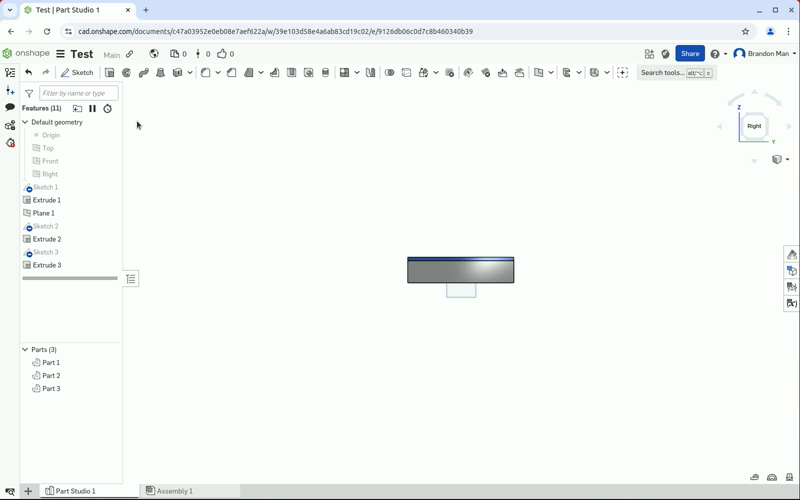
key(shift+h)
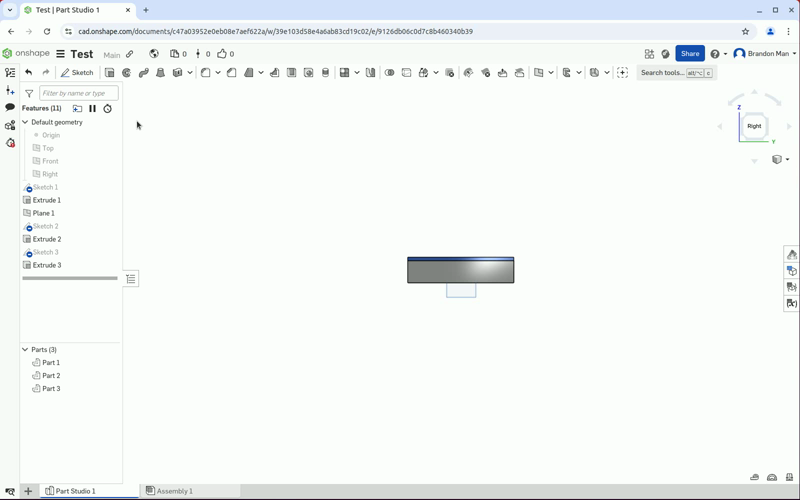
mouse_move(73, 189)
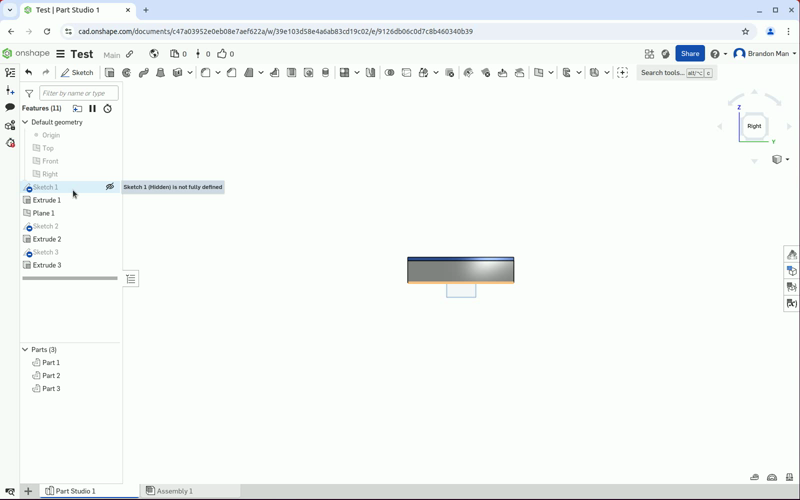
click(73, 189)
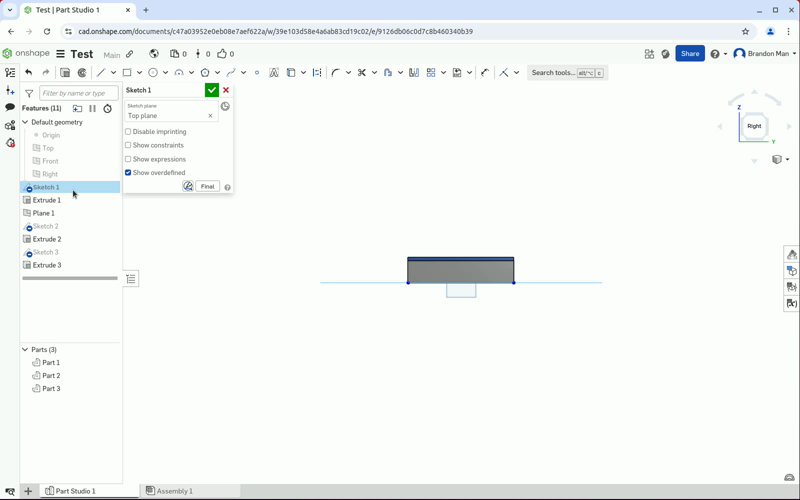
mouse_move(229, 92)
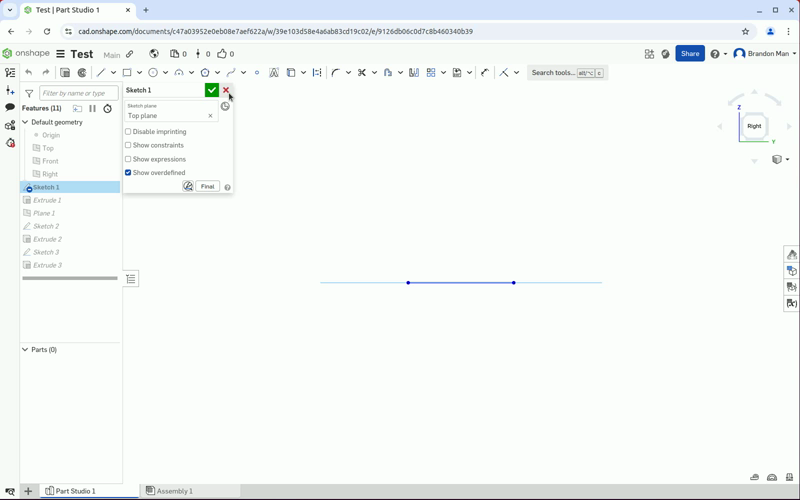
click(229, 92)
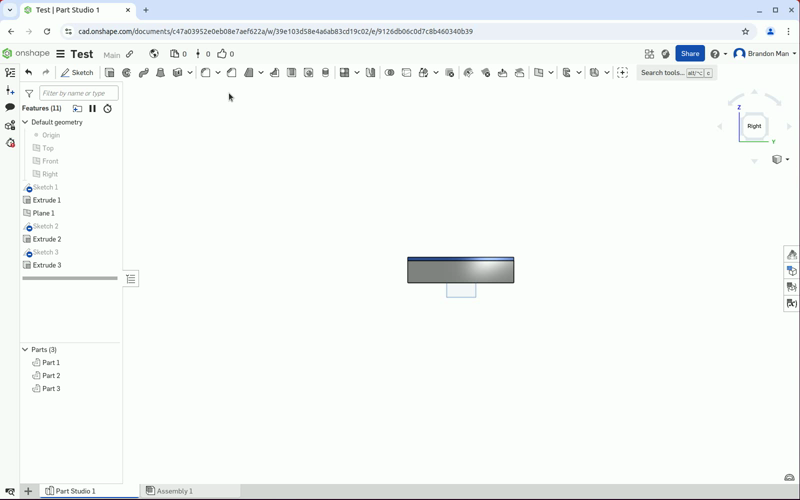
mouse_move(73, 352)
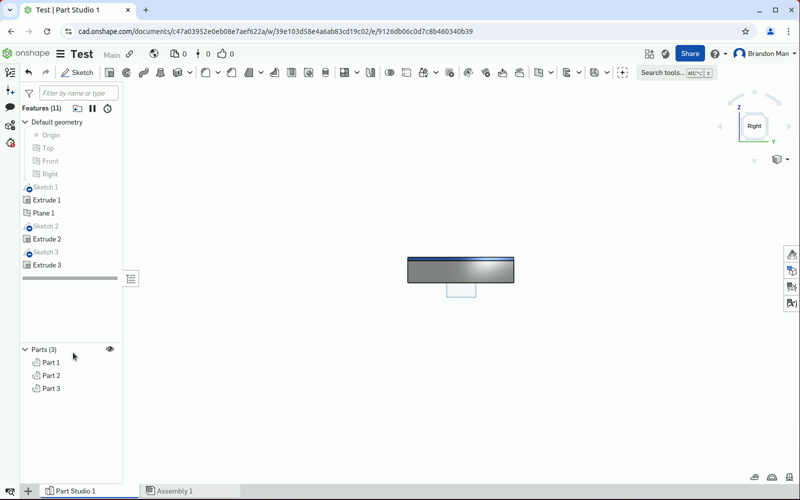
key(y)
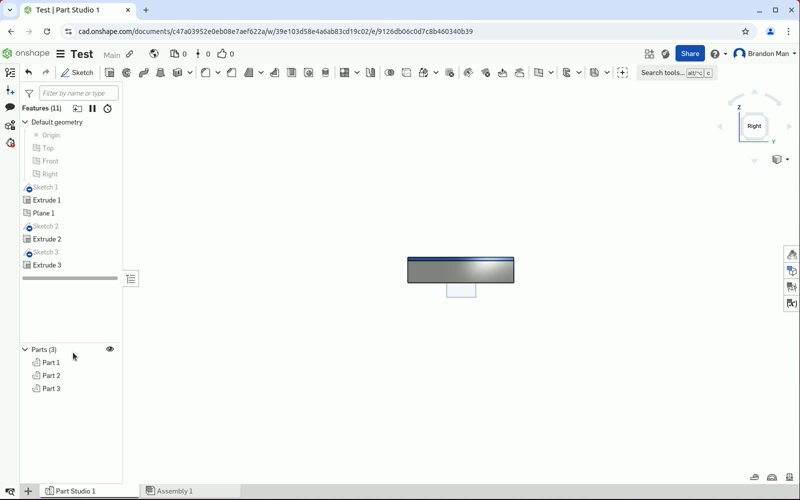
key(shift+p)
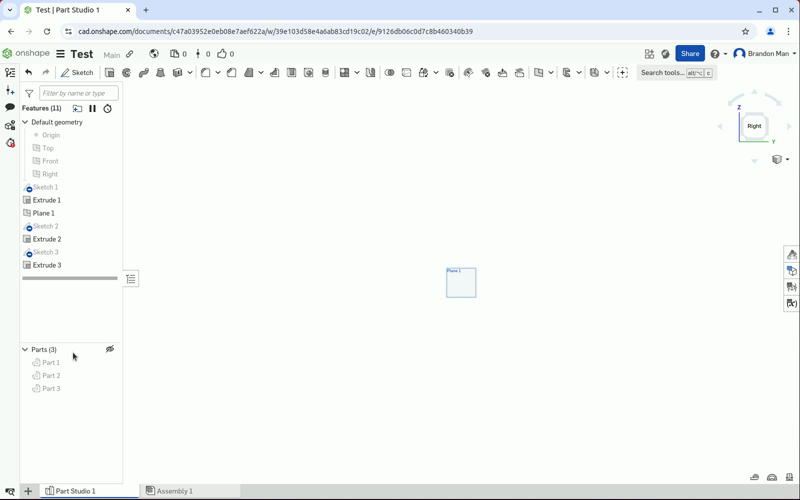
key(space)
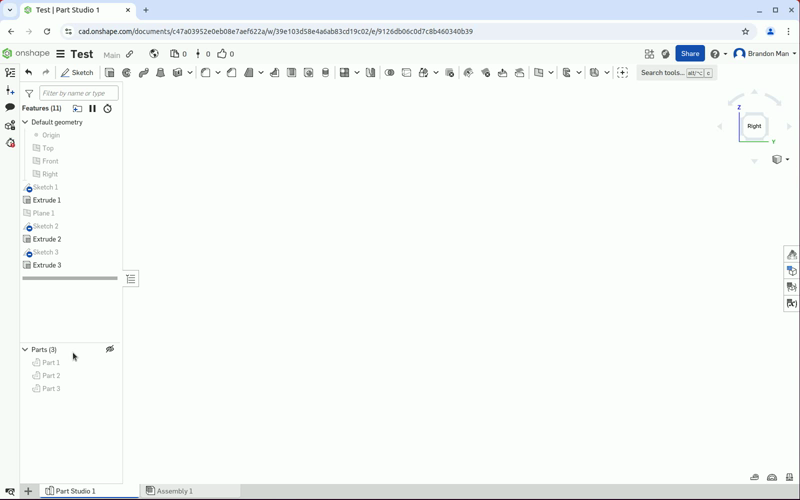
key_down(shift)
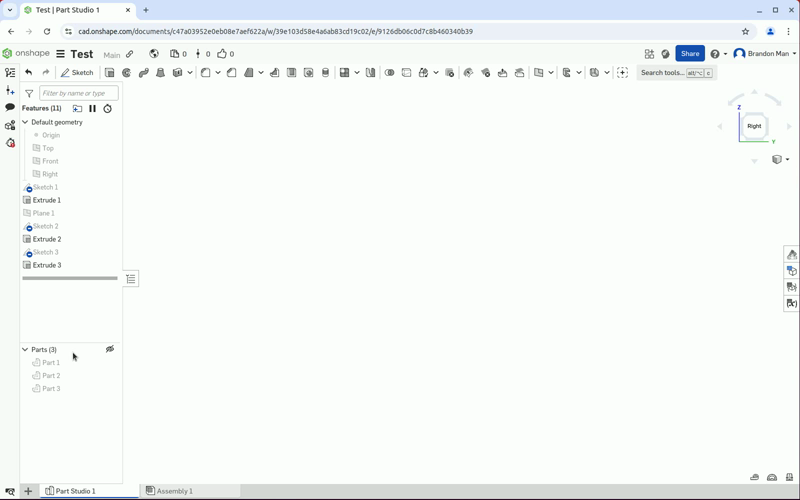
key(right)
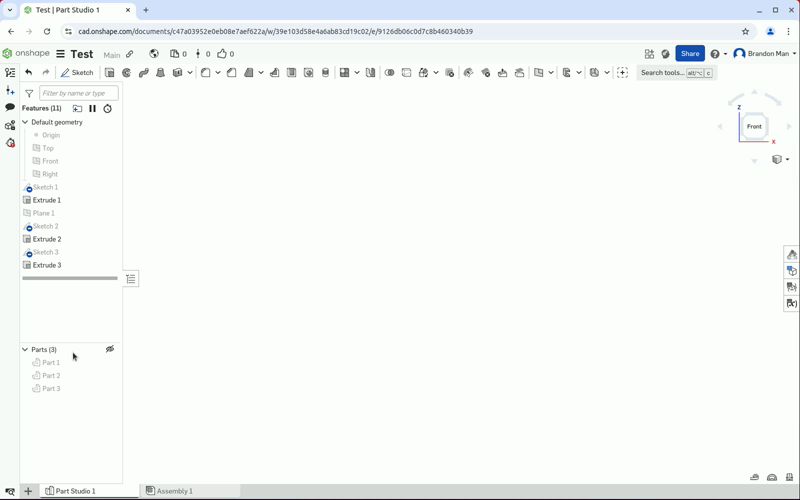
key_up(shift)
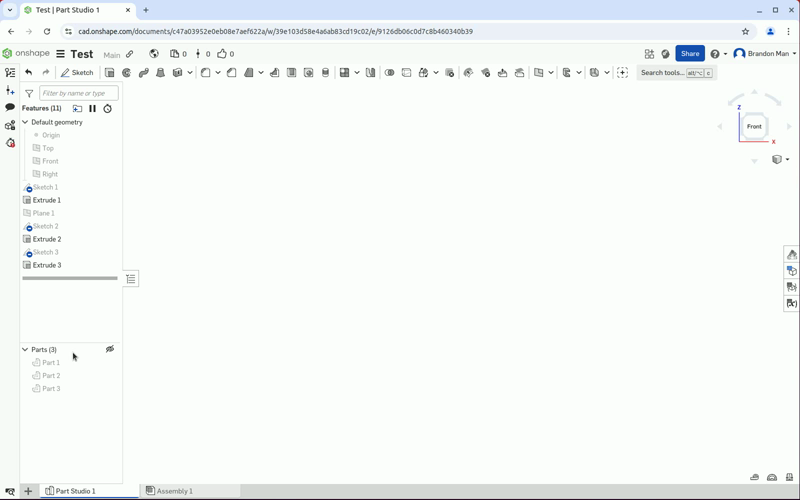
mouse_move(73, 352)
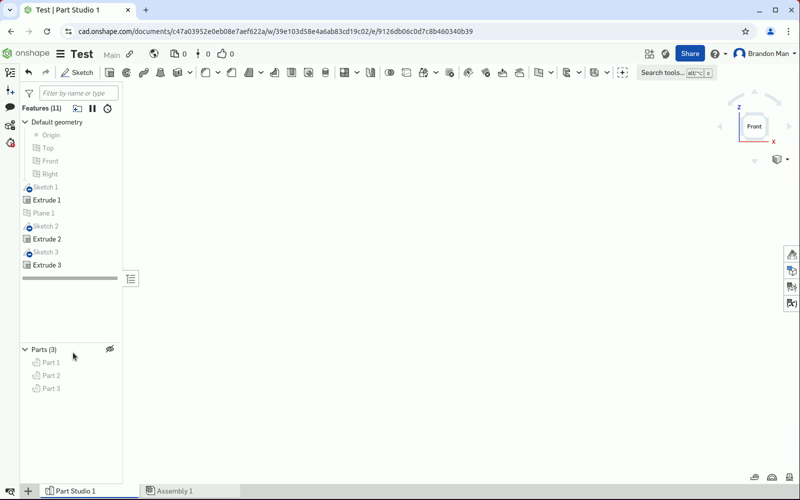
key(shift+y)
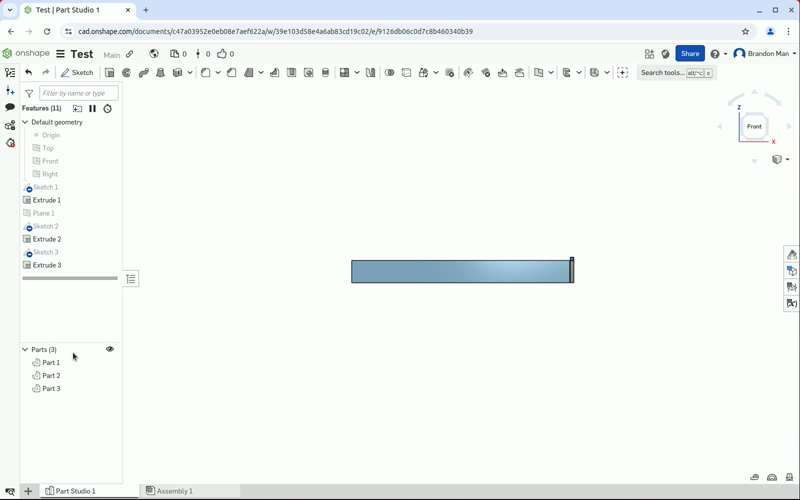
mouse_move(541, 75)
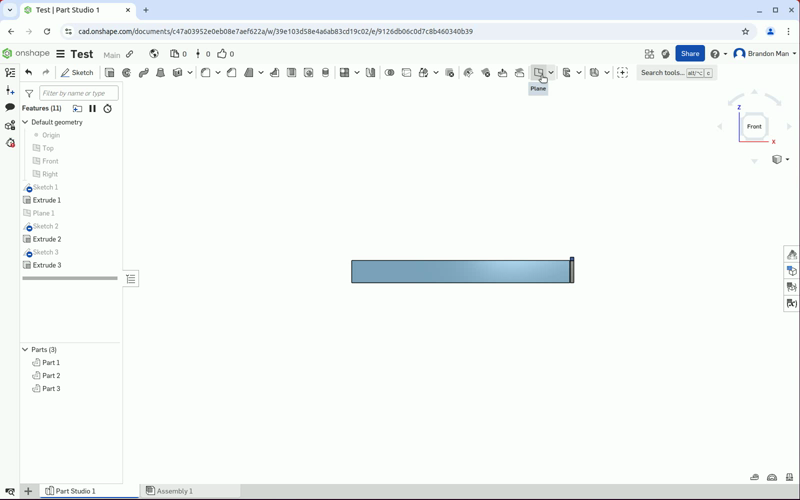
click(541, 75)
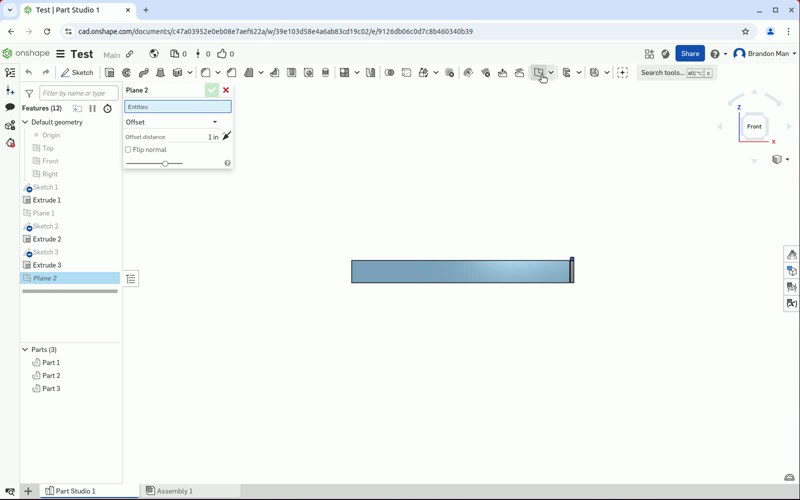
mouse_move(73, 163)
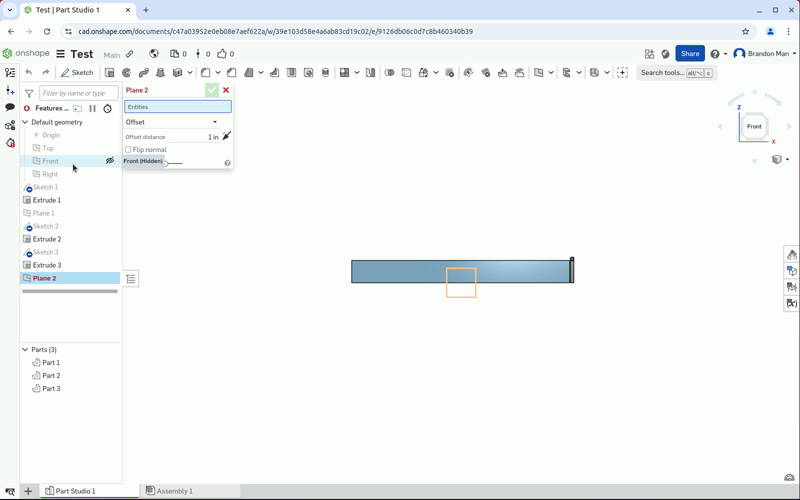
click(73, 163)
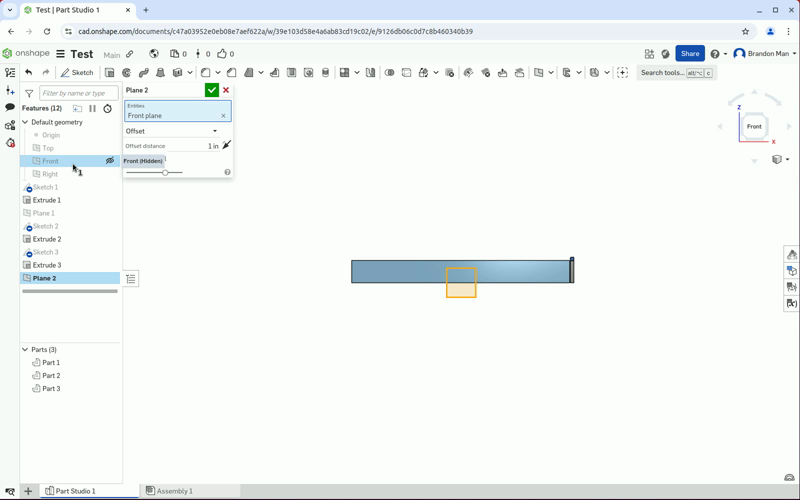
key(tab, 2)
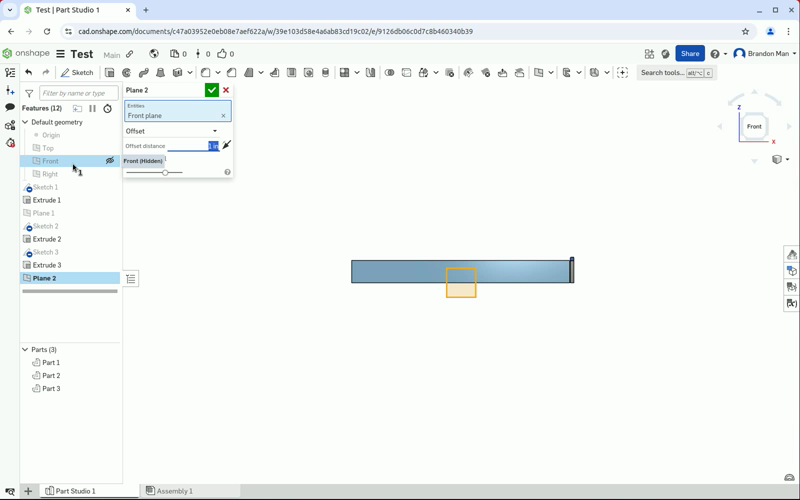
text(10.845)
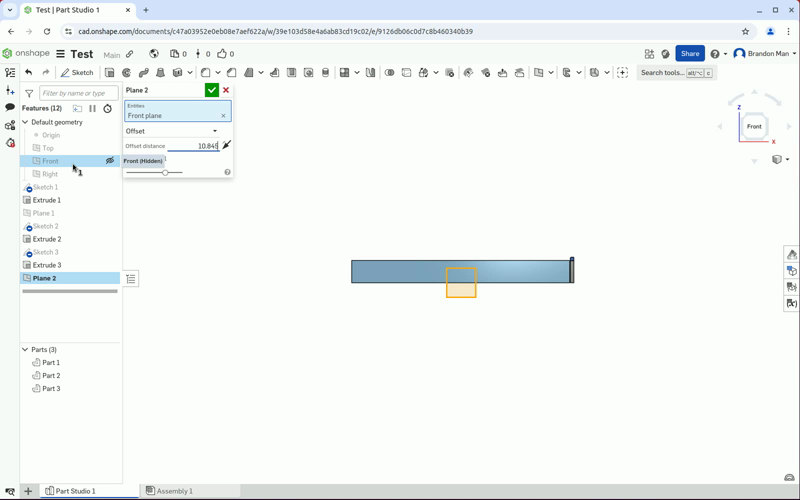
key(enter, 2)
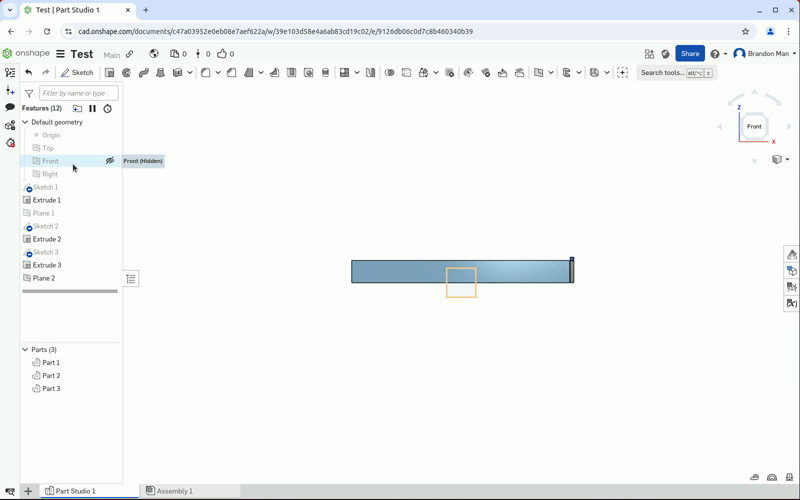
key(shift+s)
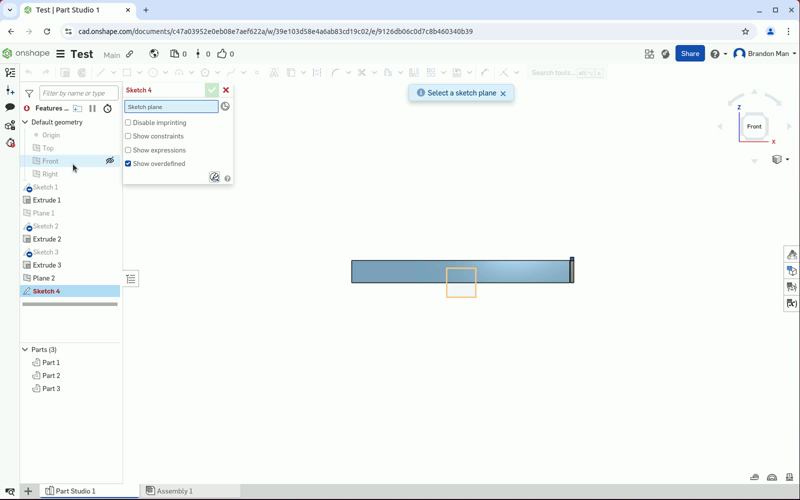
mouse_move(73, 280)
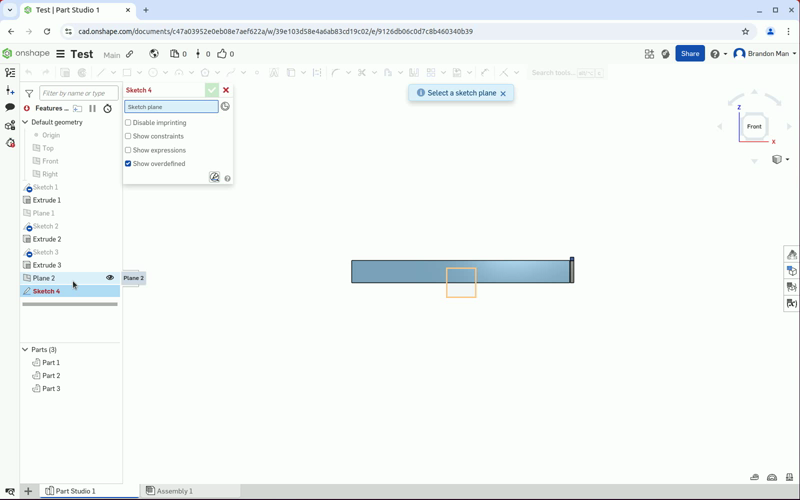
click(73, 280)
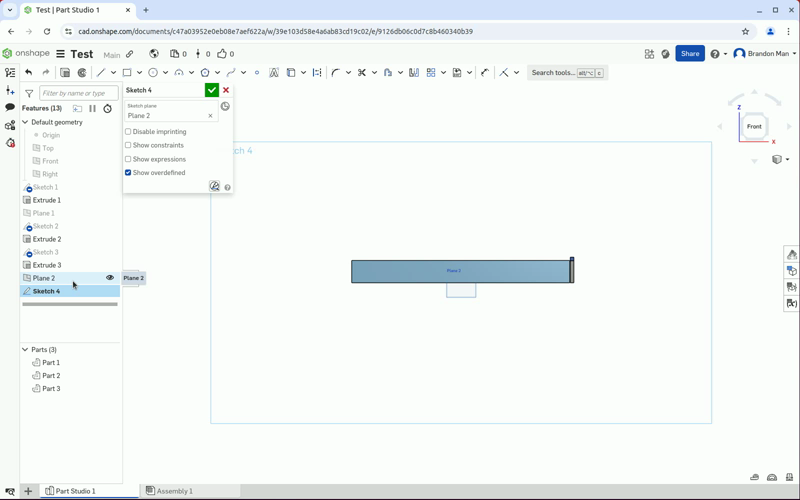
mouse_move(73, 352)
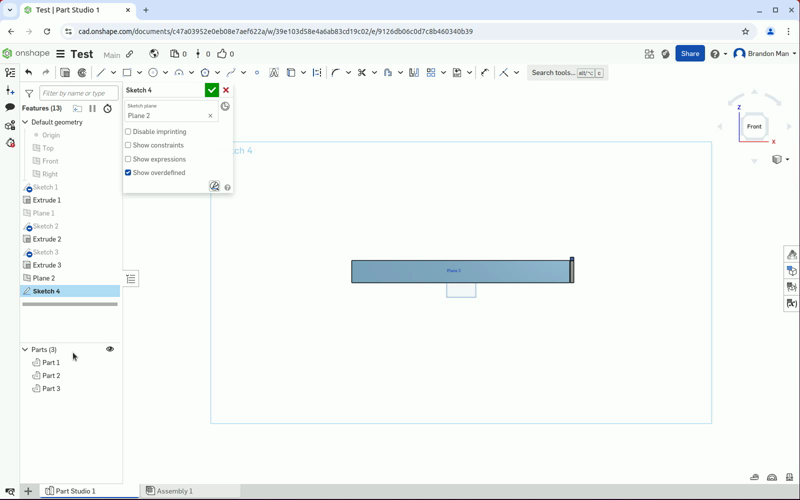
key(y)
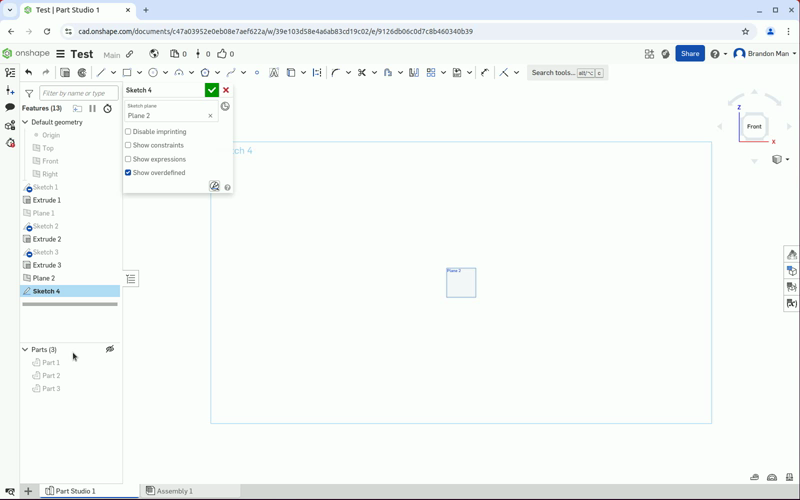
key(l)
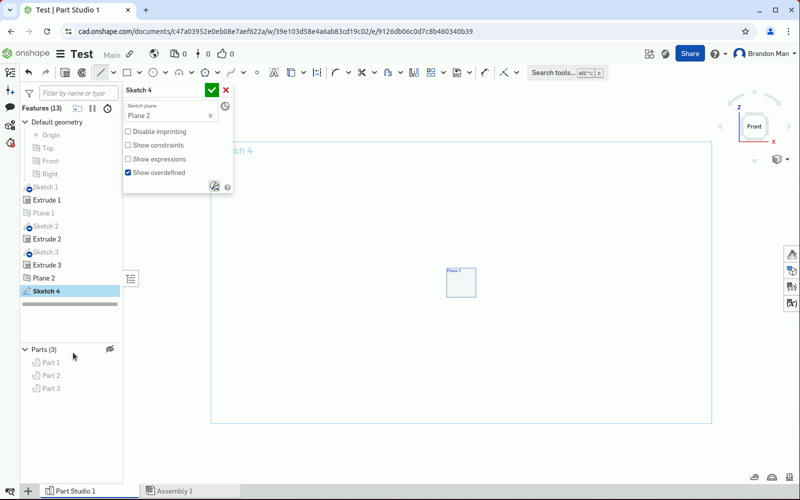
key_down(shift)
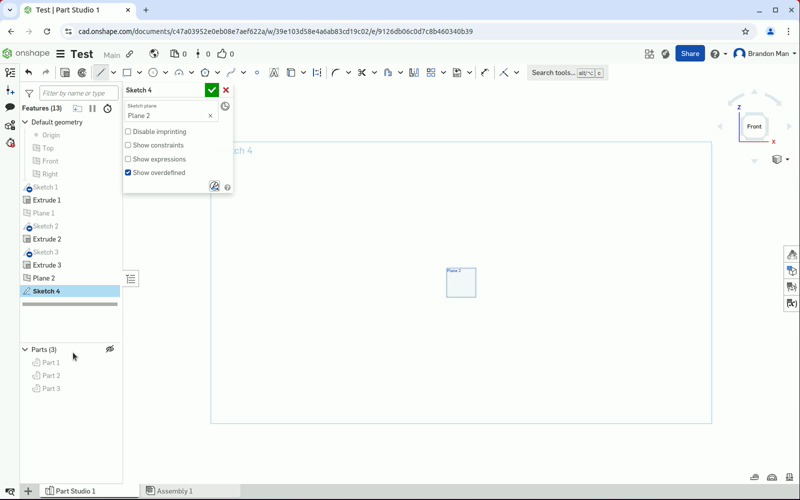
mouse_move(348, 282)
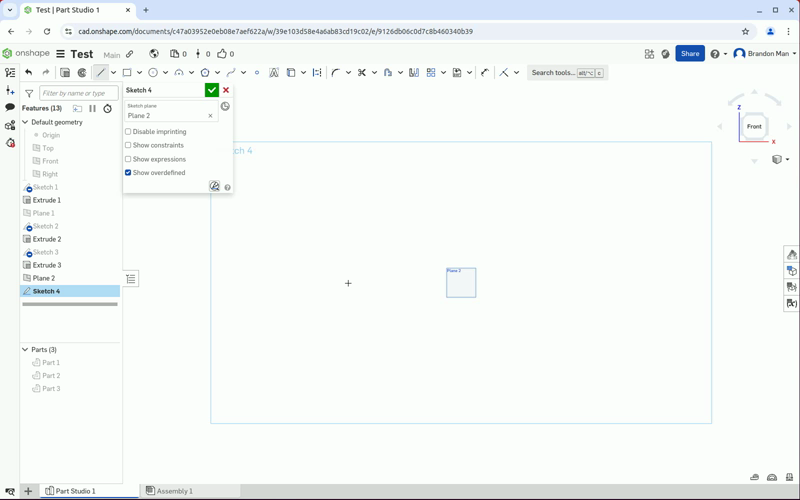
click(348, 282)
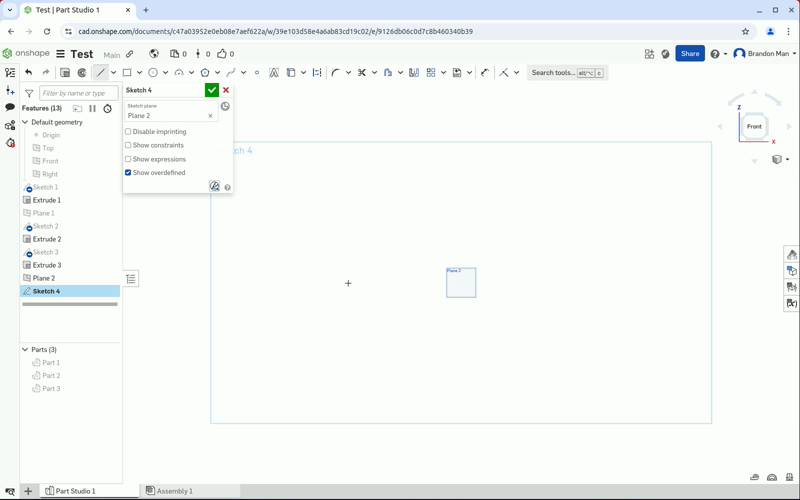
key_up(shift)
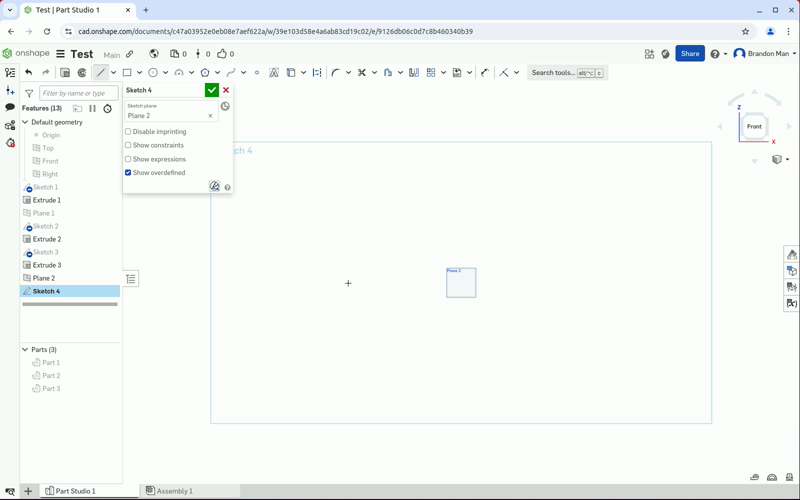
key_down(shift)
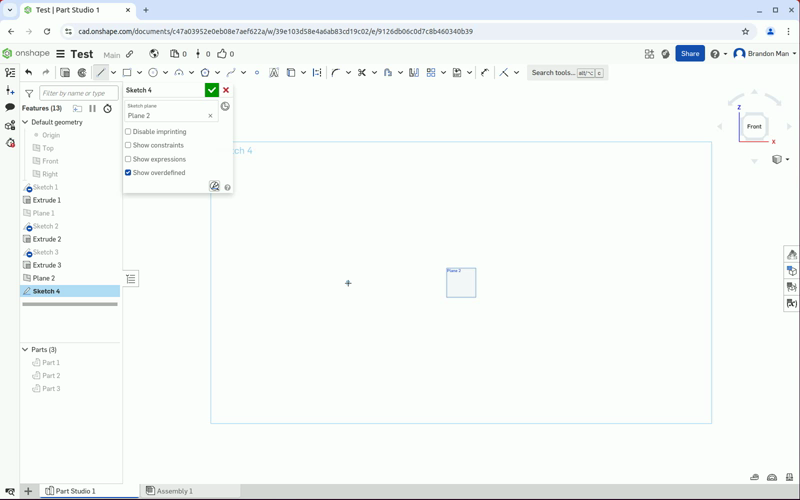
mouse_move(378, 282)
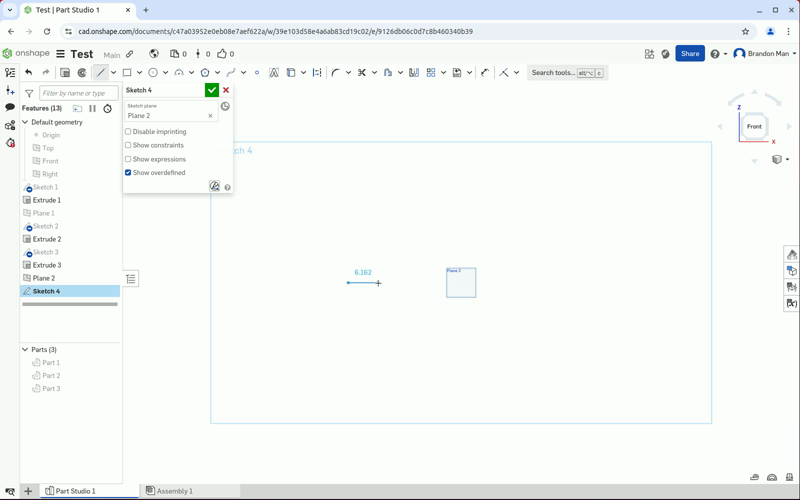
mouse_move(350, 282)
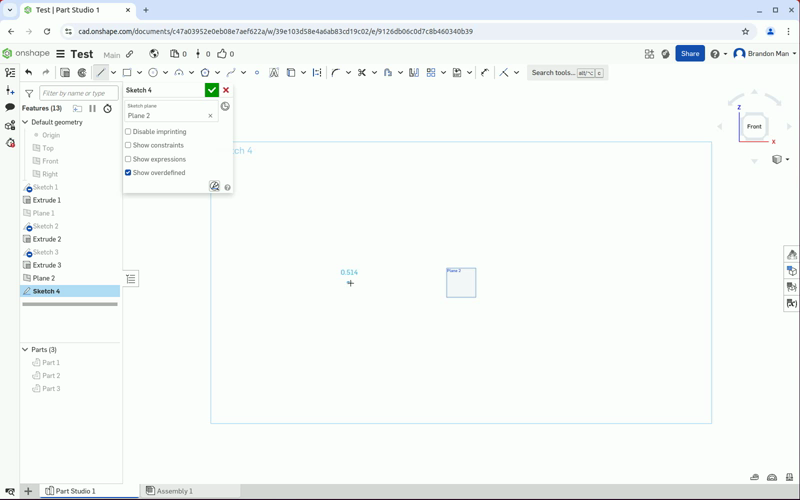
scroll(6)
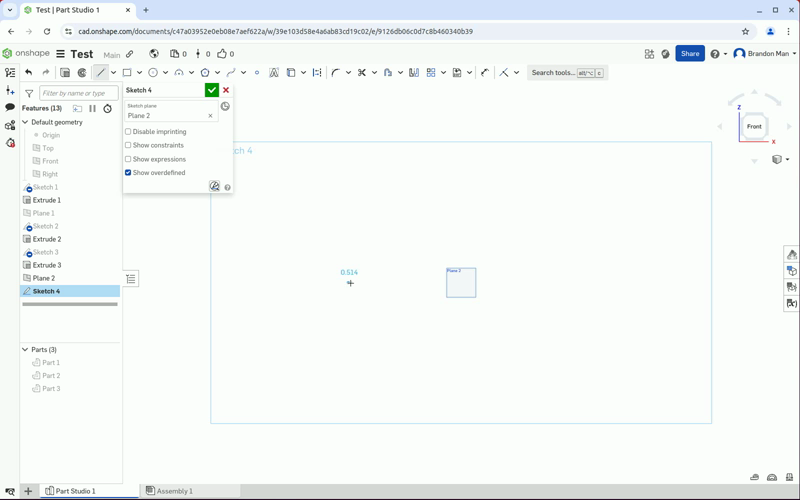
scroll(6)
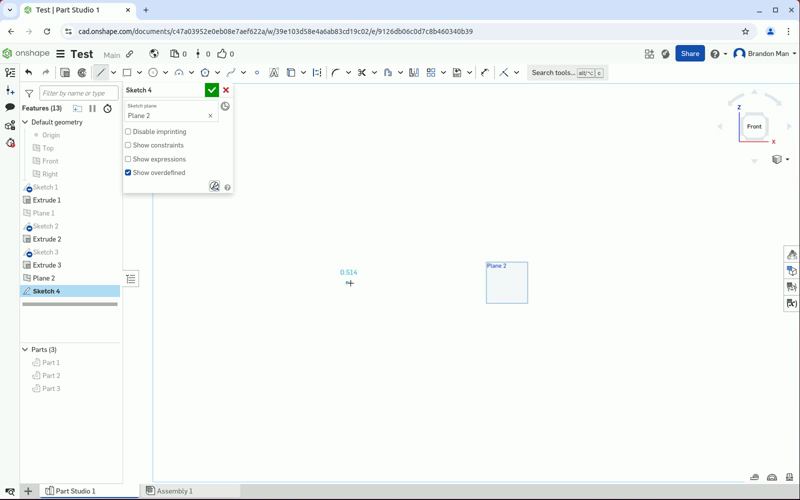
scroll(6)
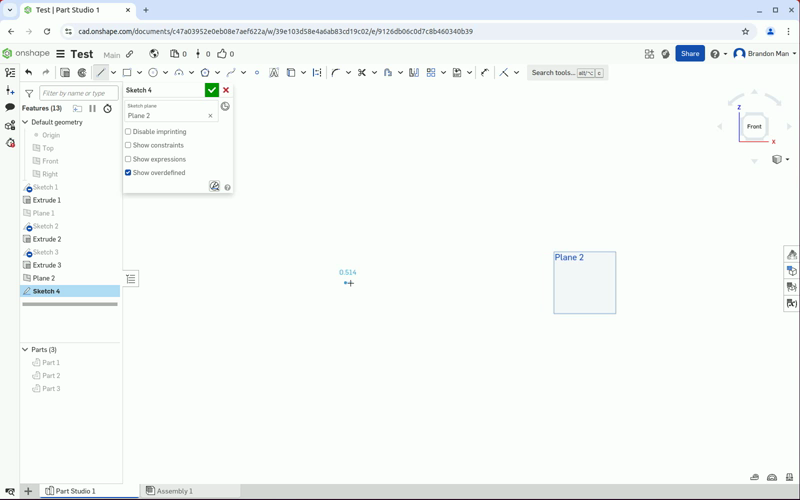
scroll(6)
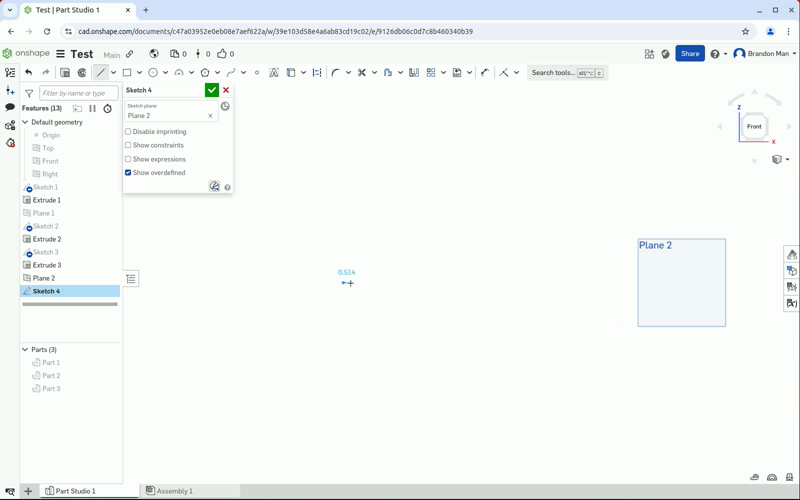
scroll(6)
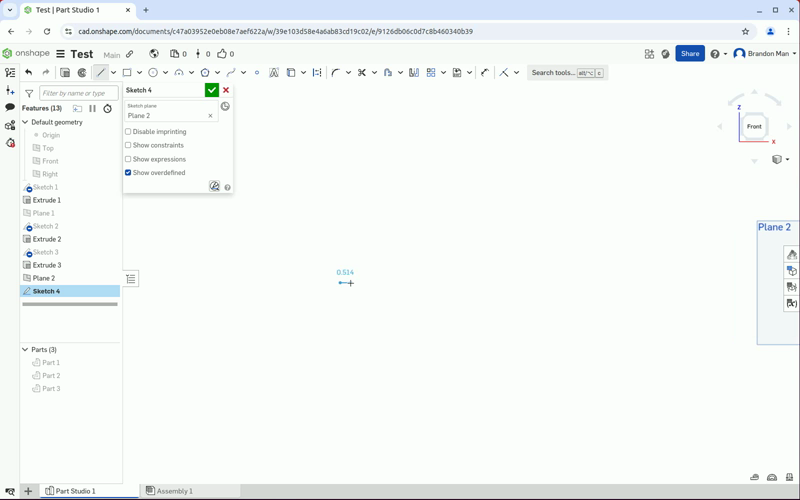
scroll(6)
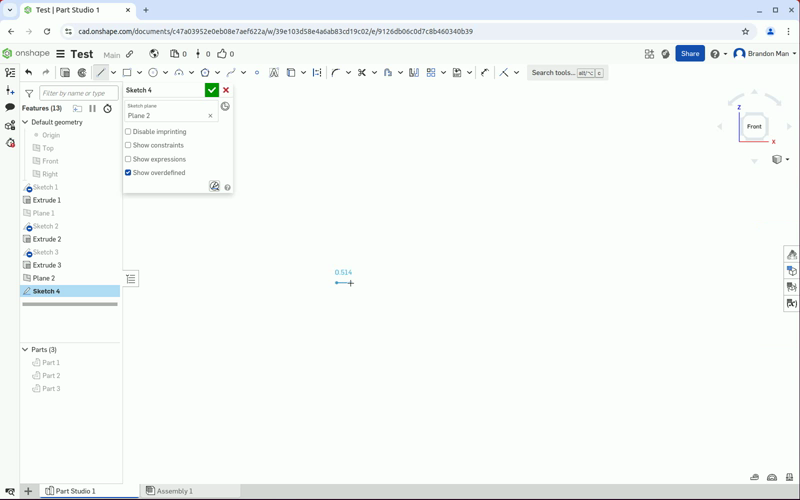
scroll(6)
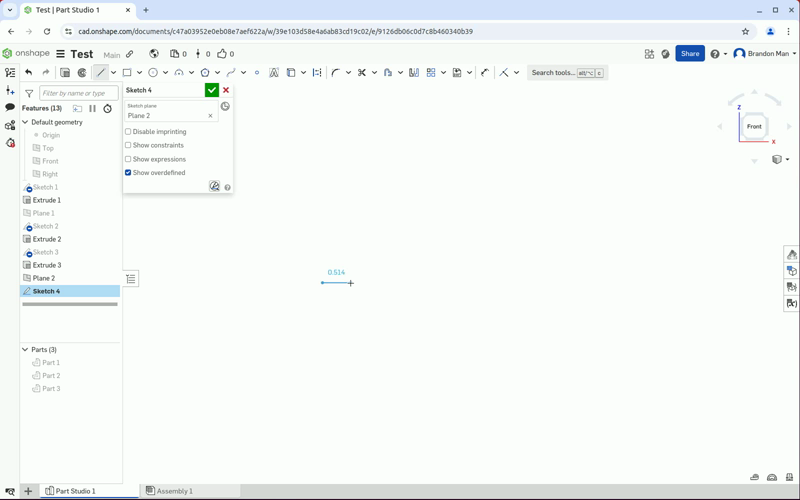
click(350, 282)
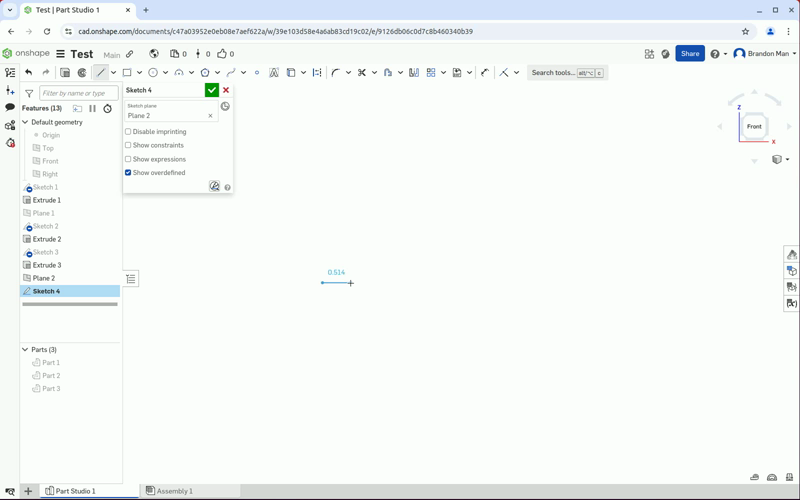
scroll(-6)
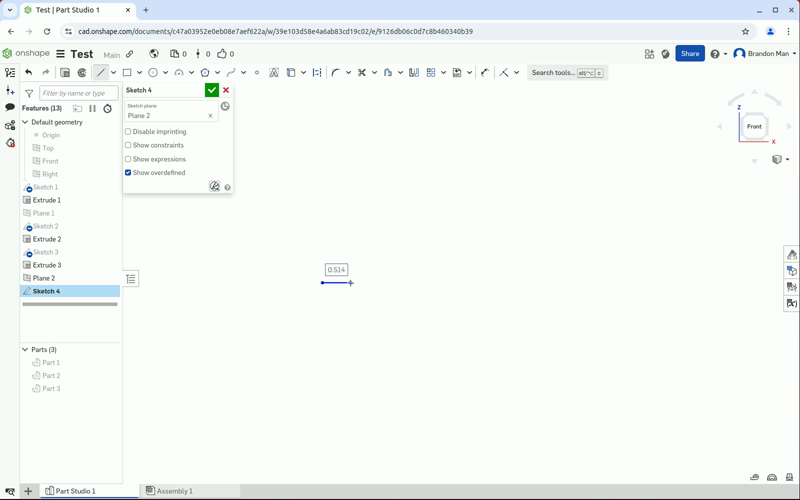
scroll(-6)
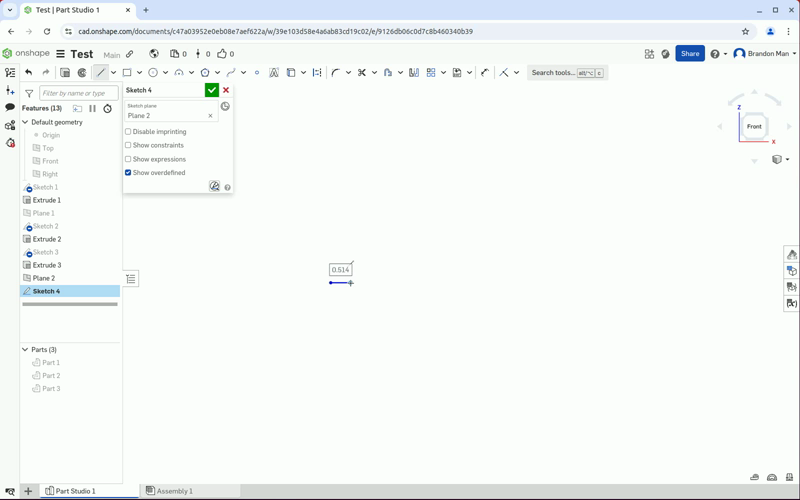
scroll(-6)
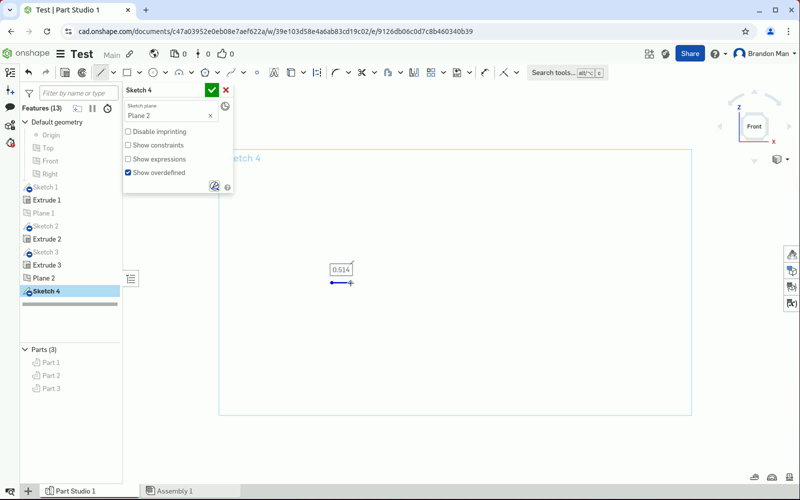
scroll(-6)
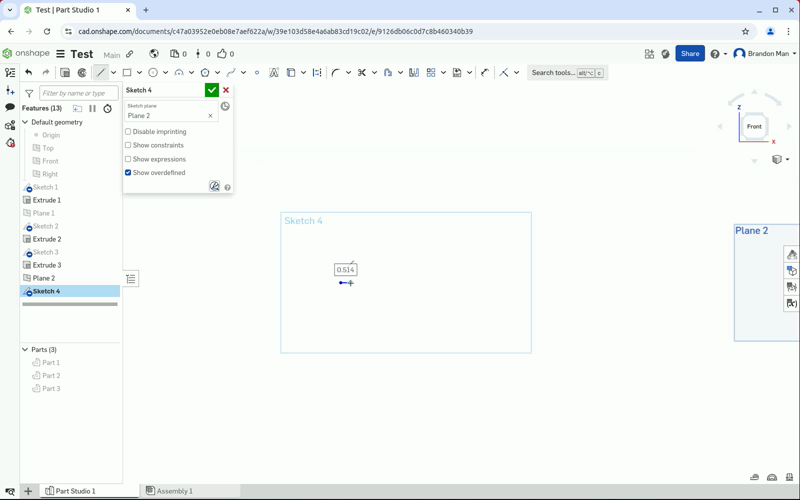
scroll(-6)
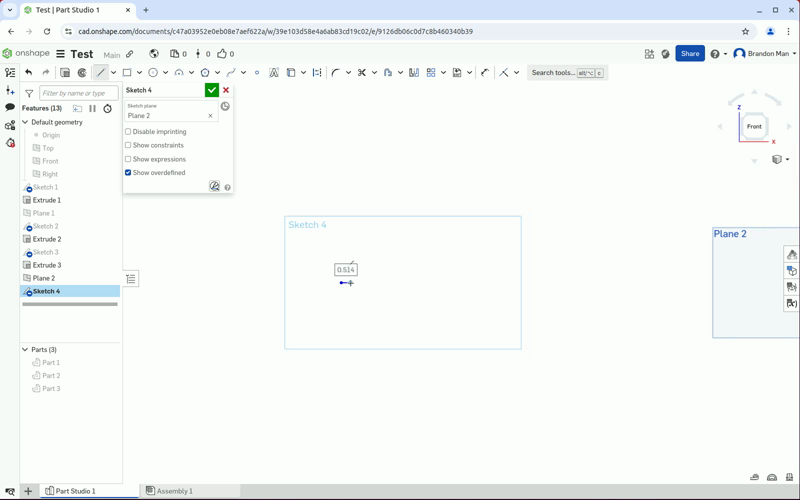
scroll(-6)
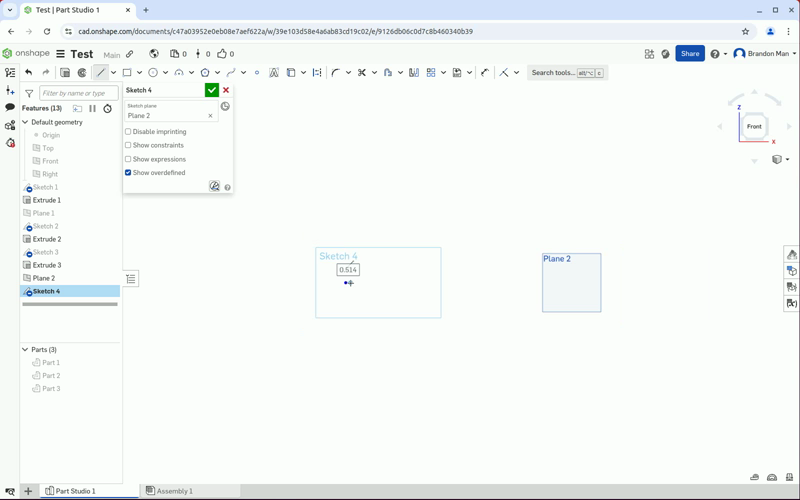
scroll(-6)
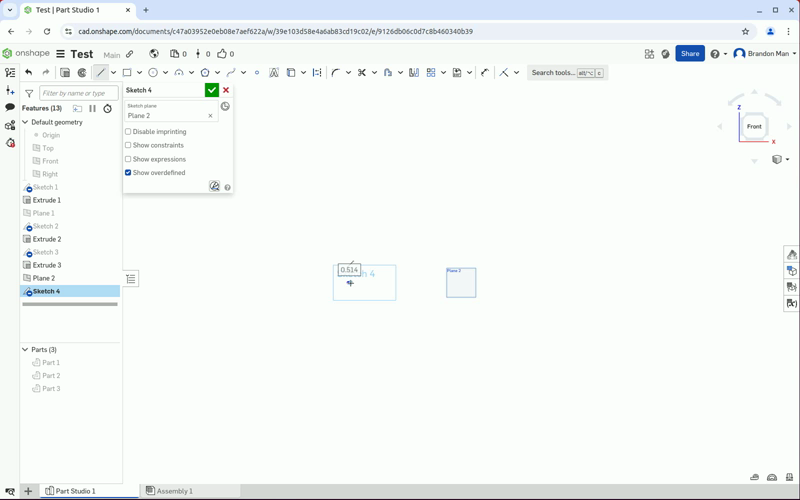
key_up(shift)
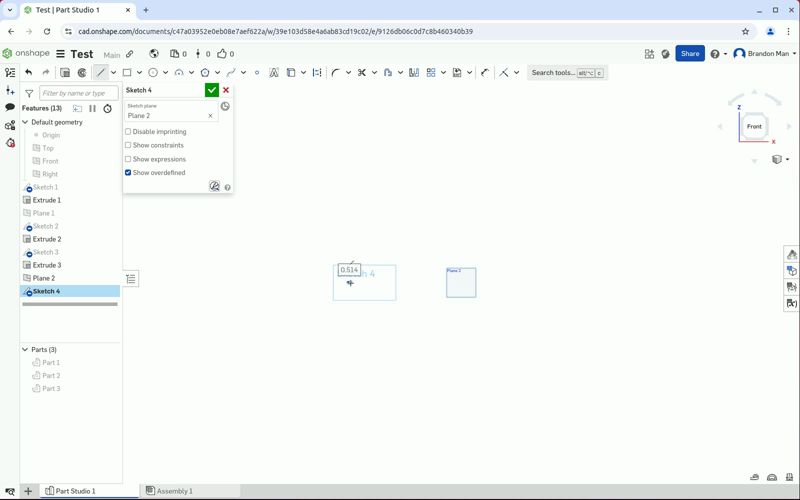
key_down(shift)
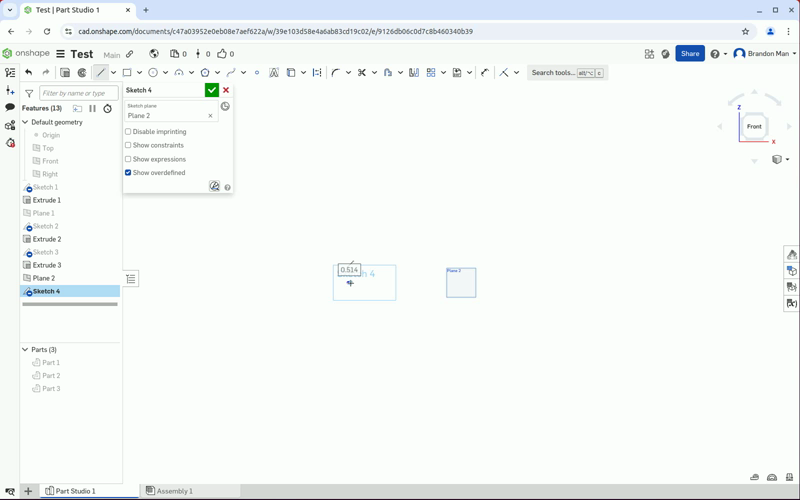
mouse_move(380, 282)
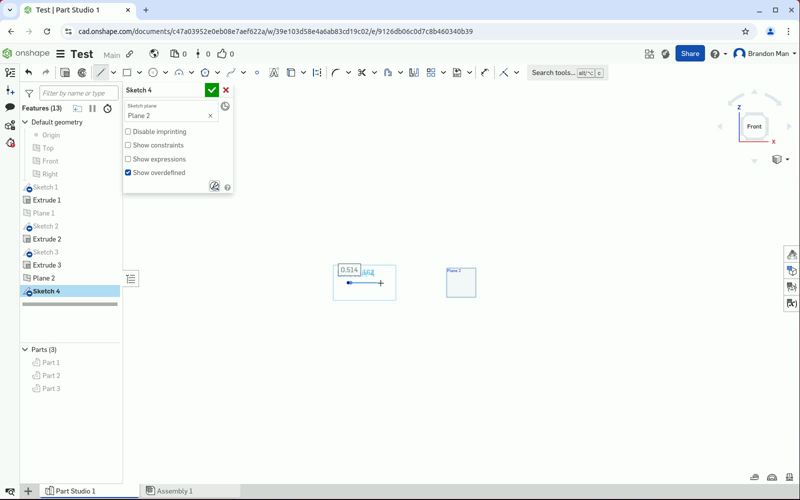
mouse_move(350, 259)
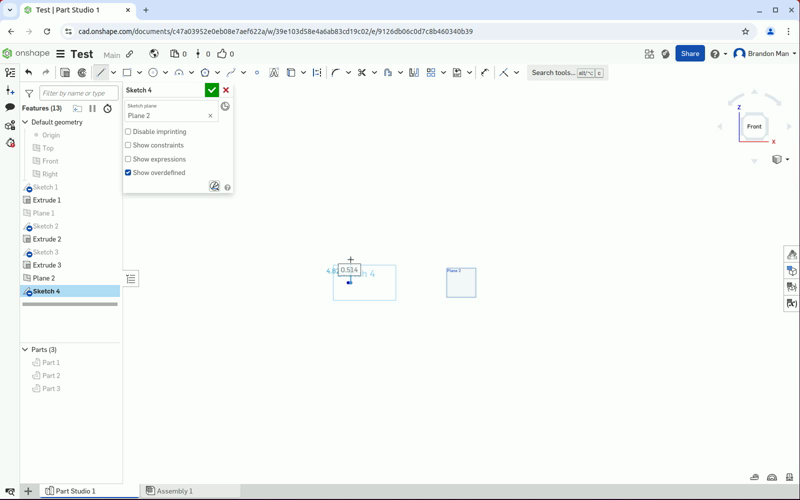
click(350, 259)
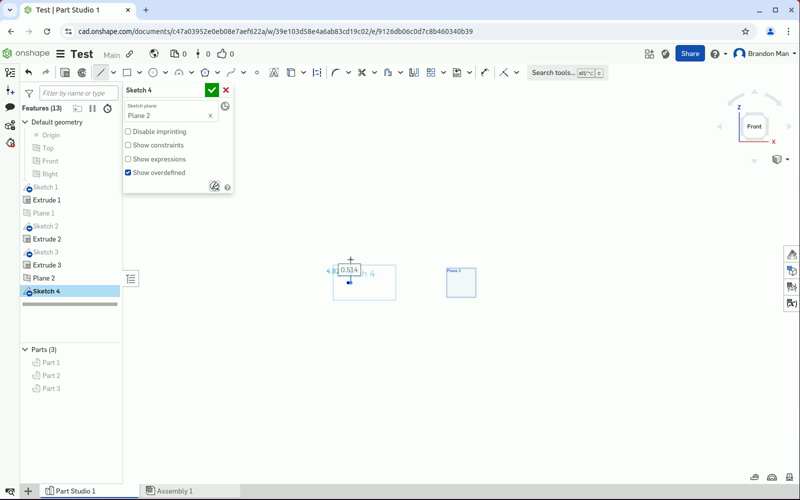
key_up(shift)
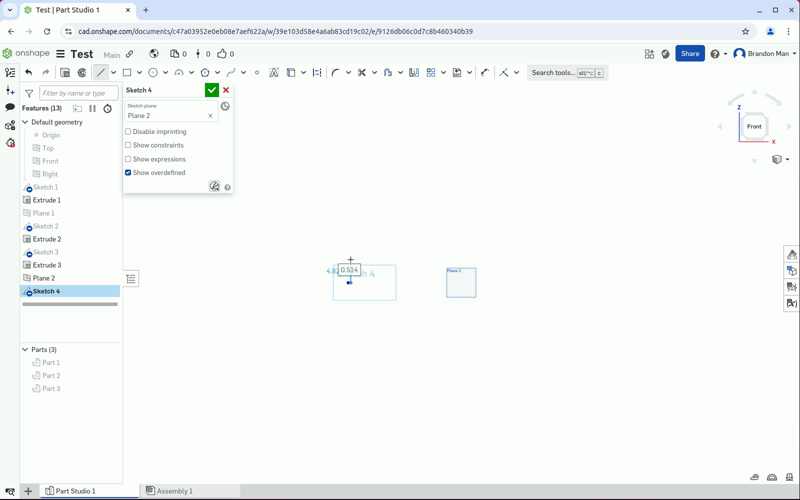
key_down(shift)
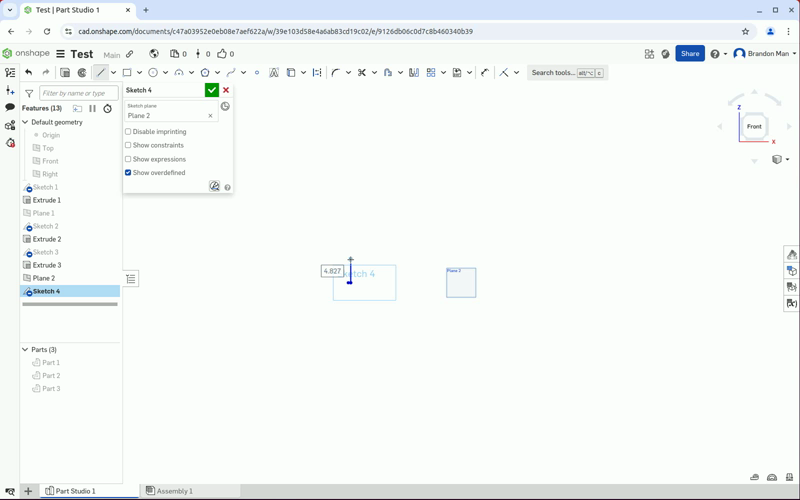
mouse_move(569, 259)
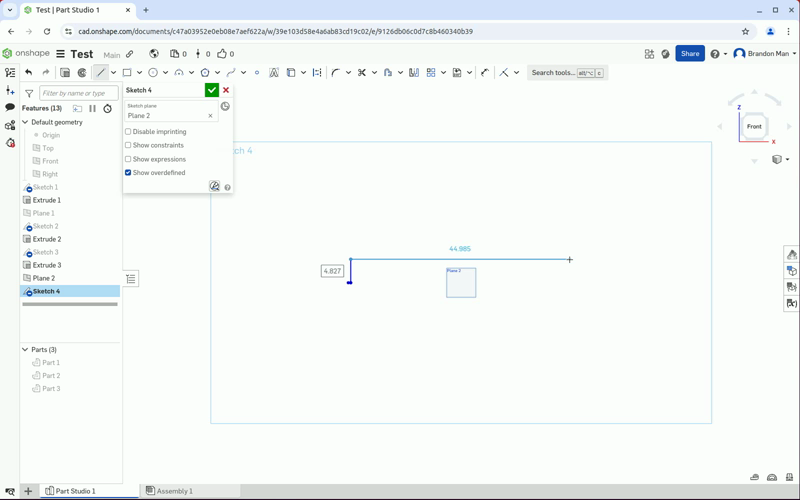
click(569, 259)
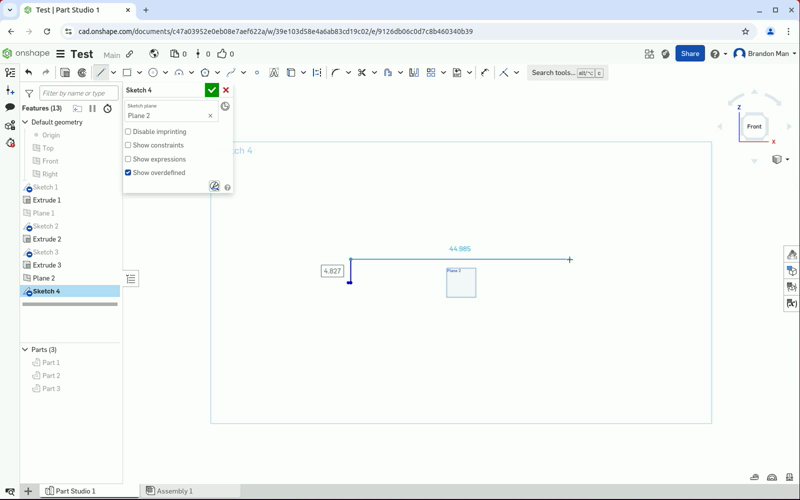
key_up(shift)
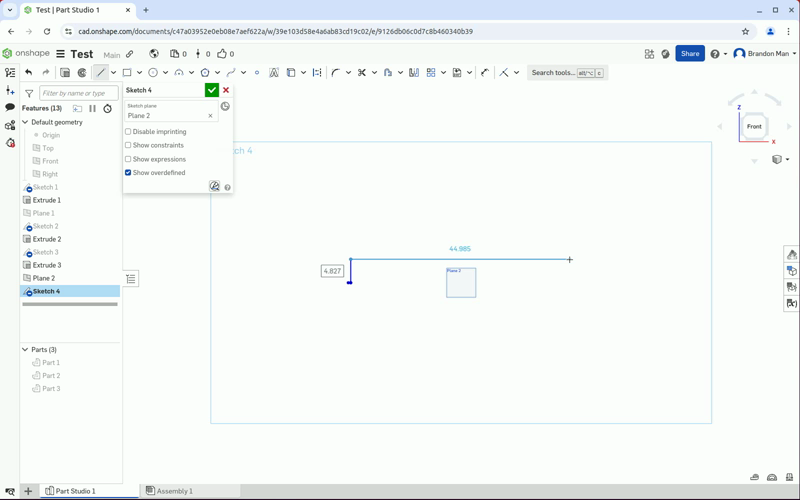
key_down(shift)
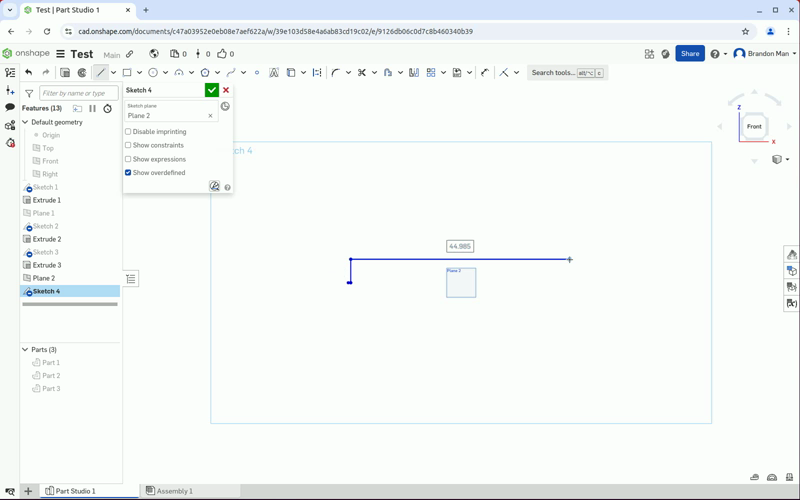
mouse_move(589, 259)
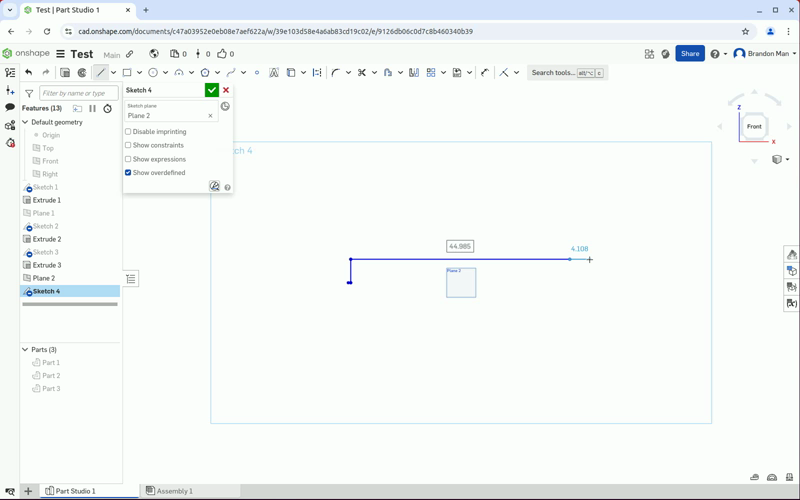
mouse_move(569, 282)
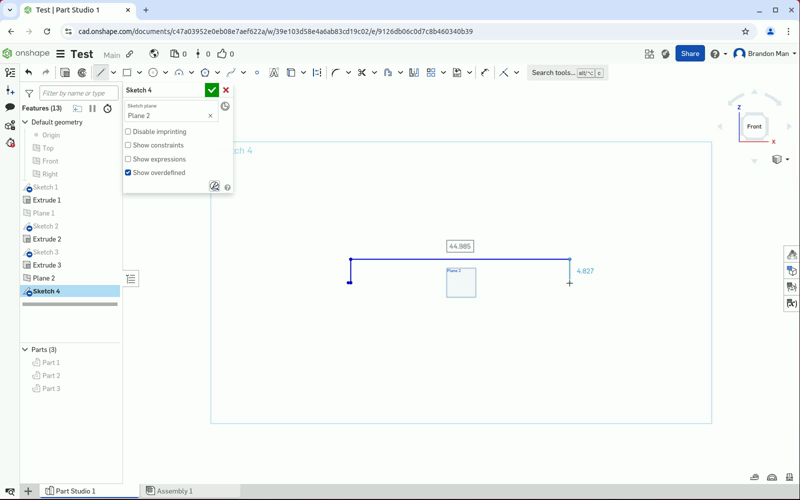
click(569, 282)
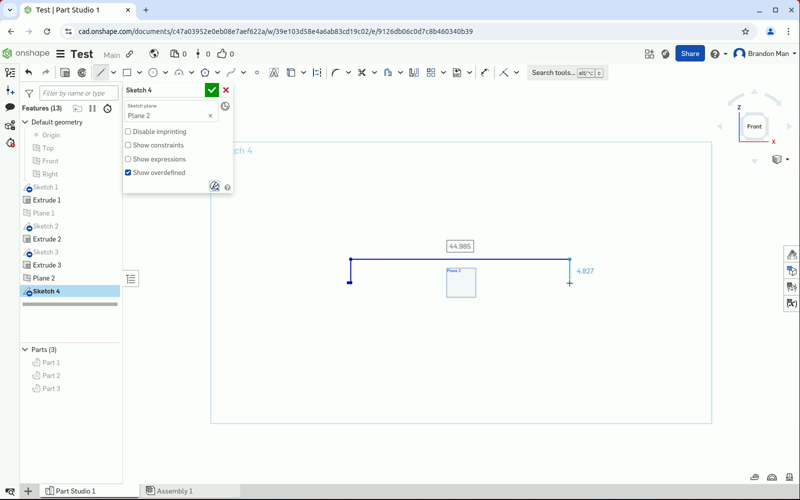
key_up(shift)
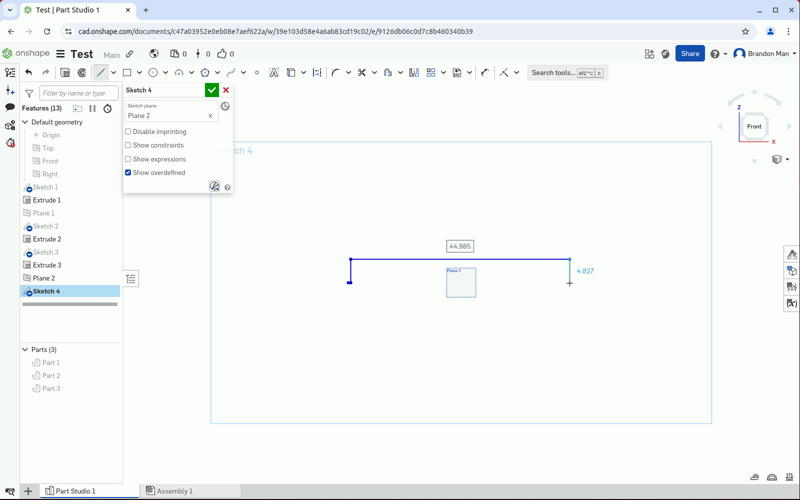
key_down(shift)
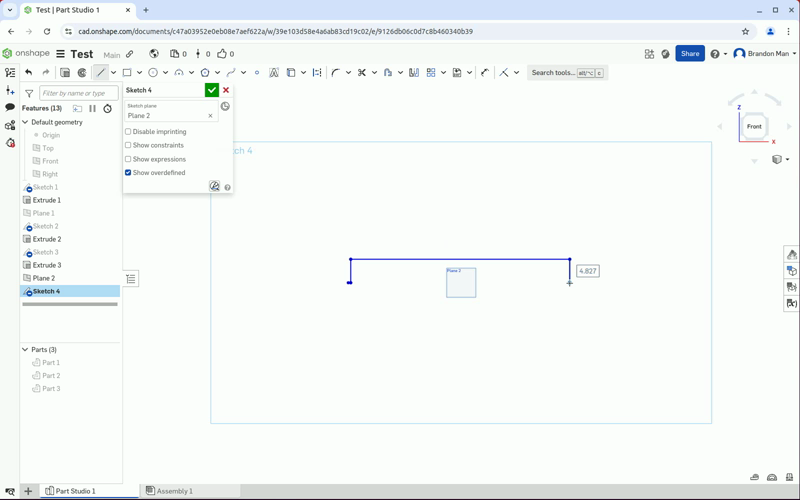
mouse_move(589, 282)
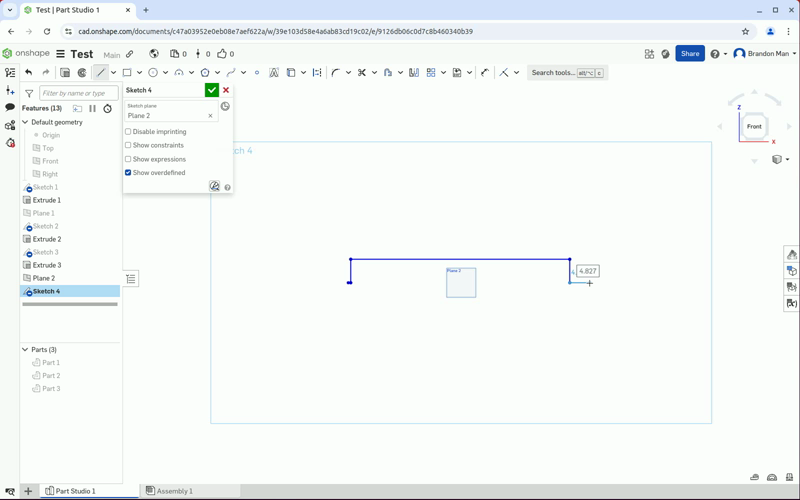
mouse_move(572, 282)
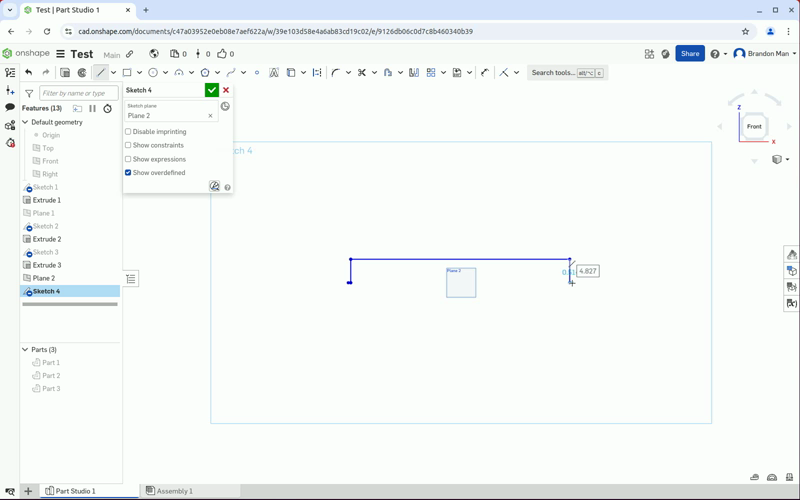
scroll(6)
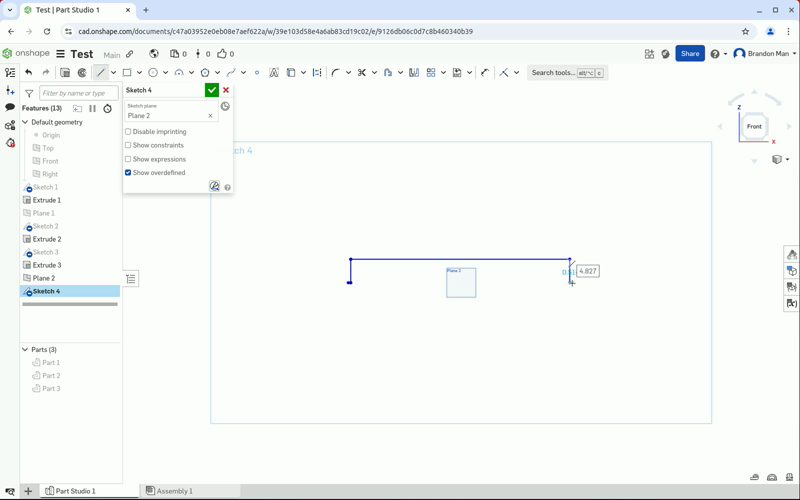
scroll(6)
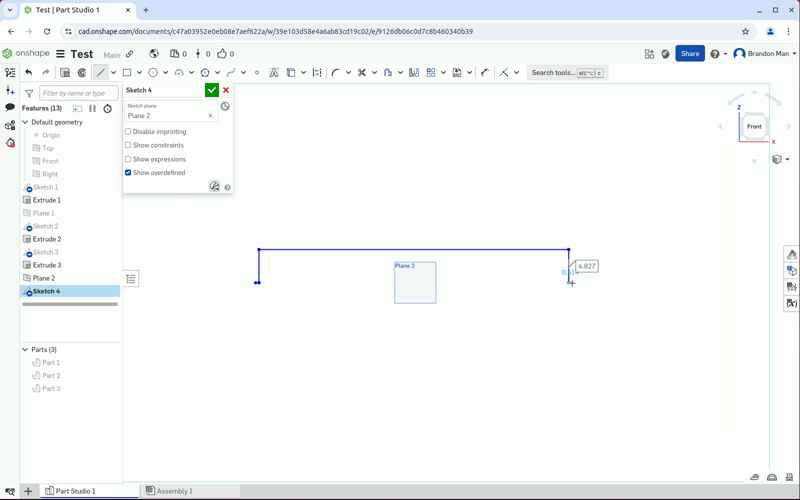
scroll(6)
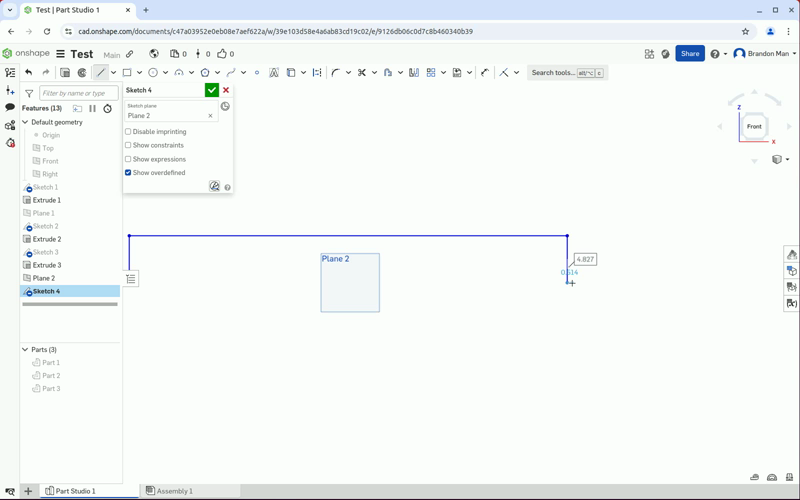
scroll(6)
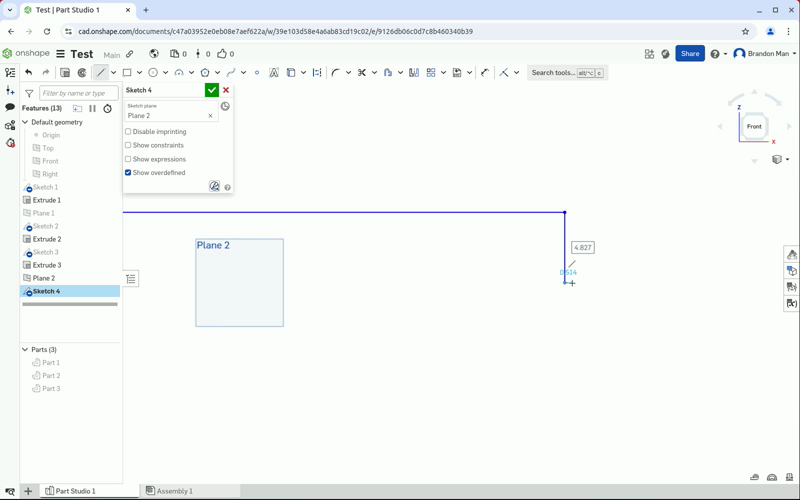
scroll(6)
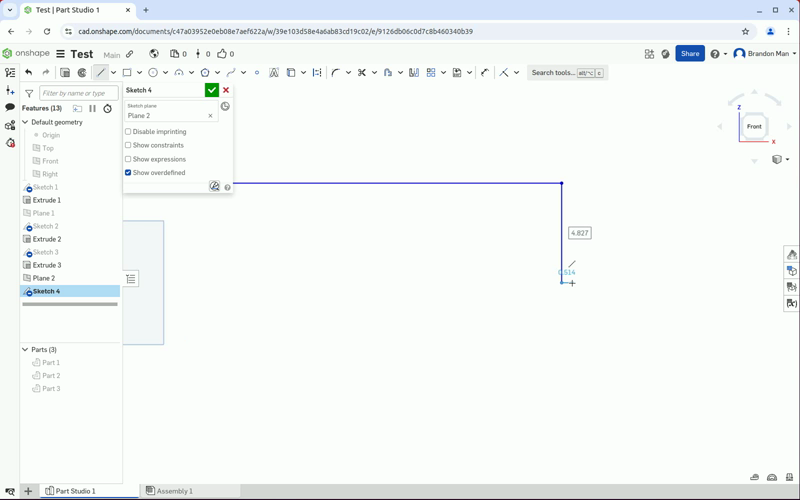
scroll(6)
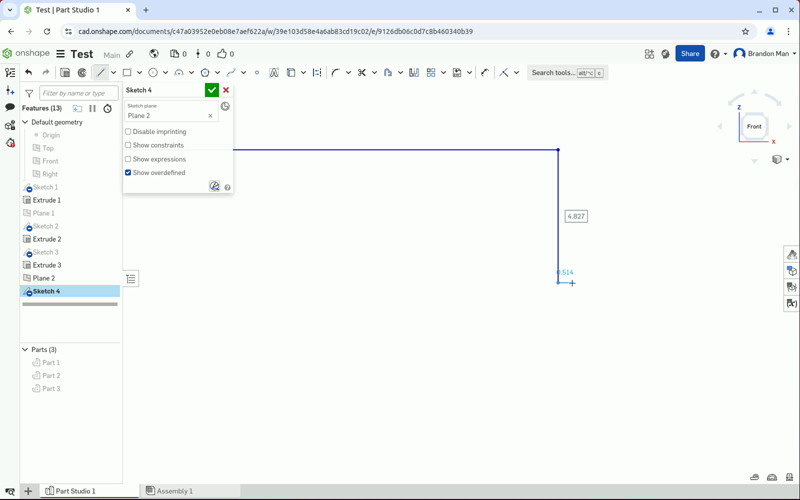
scroll(6)
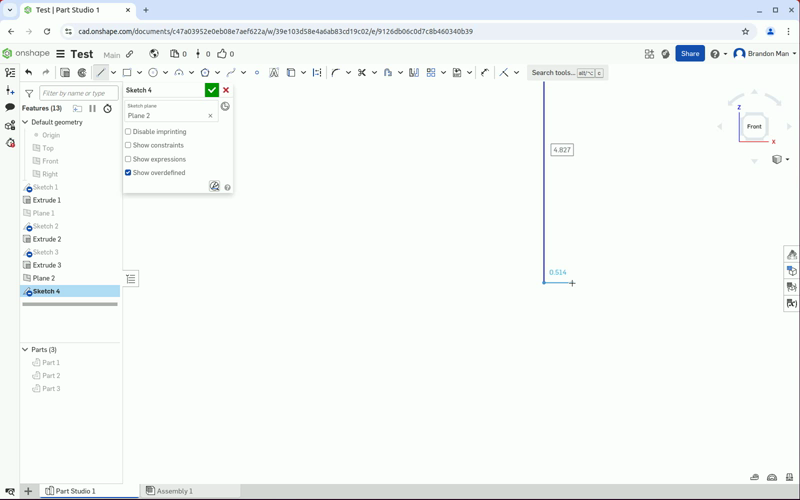
click(572, 282)
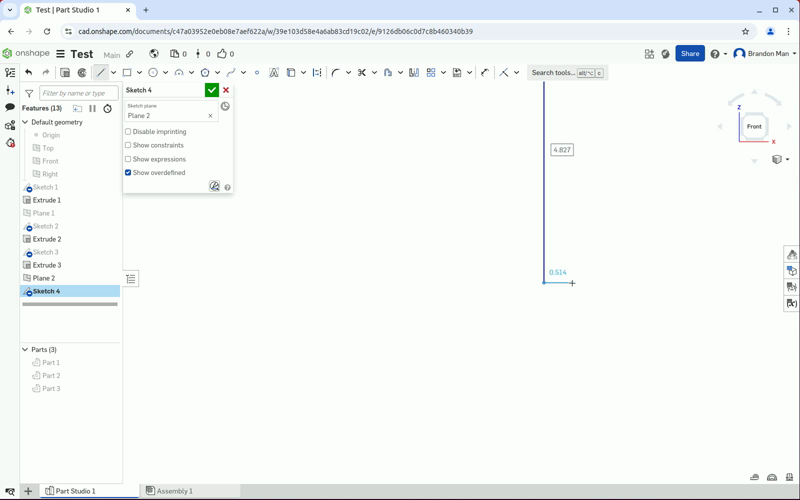
scroll(-6)
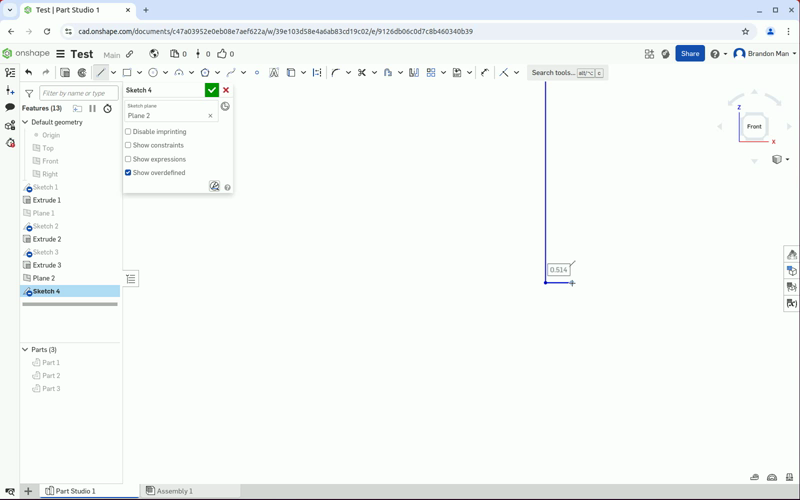
scroll(-6)
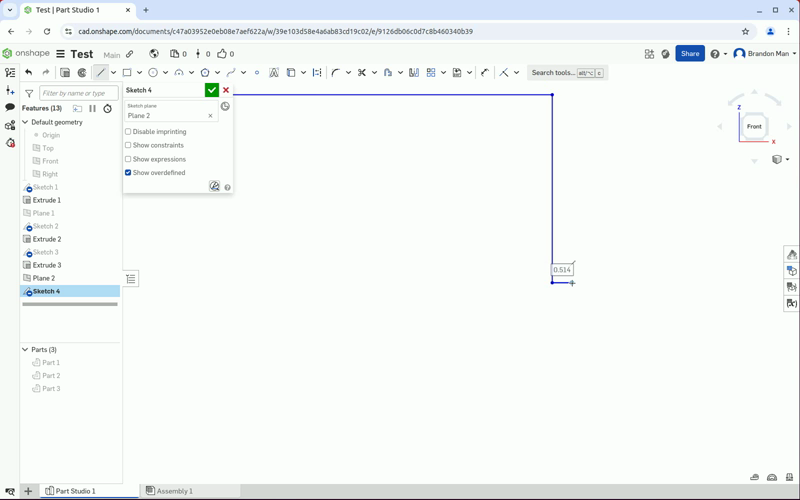
scroll(-6)
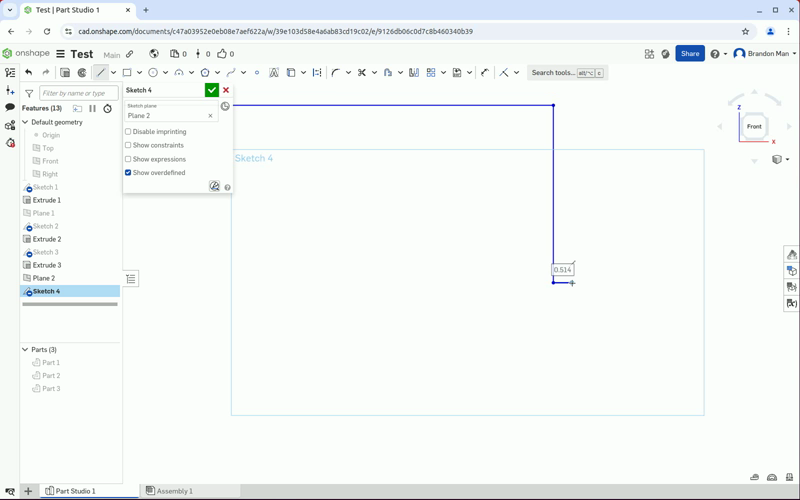
scroll(-6)
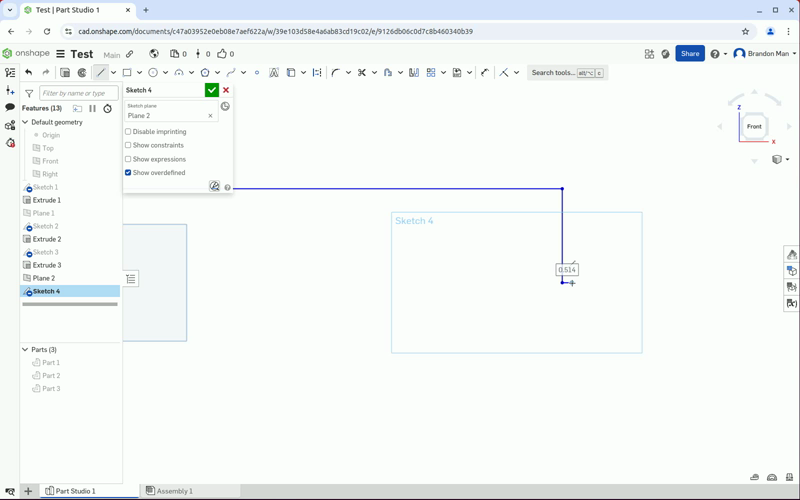
scroll(-6)
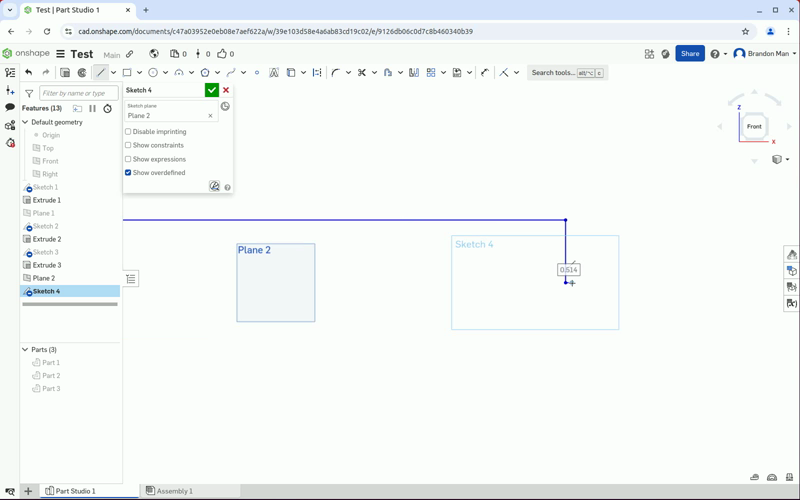
scroll(-6)
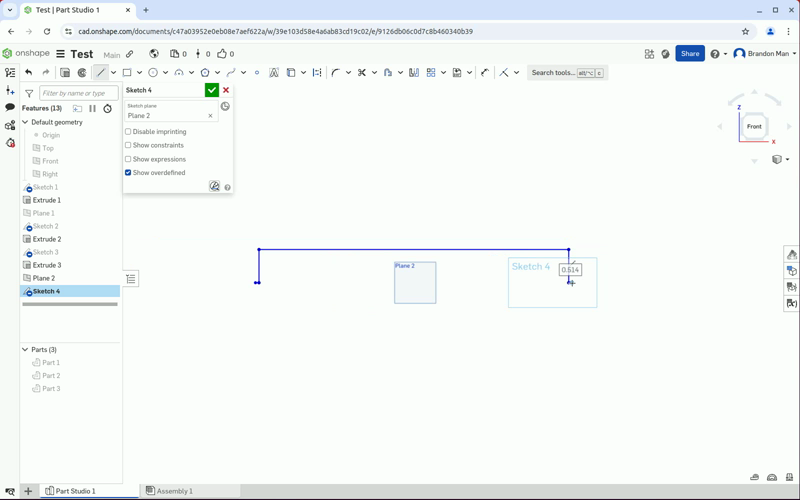
scroll(-6)
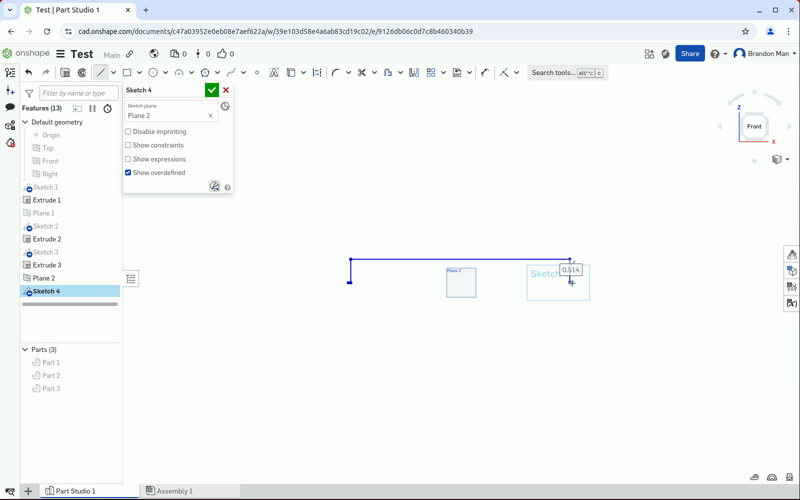
key_up(shift)
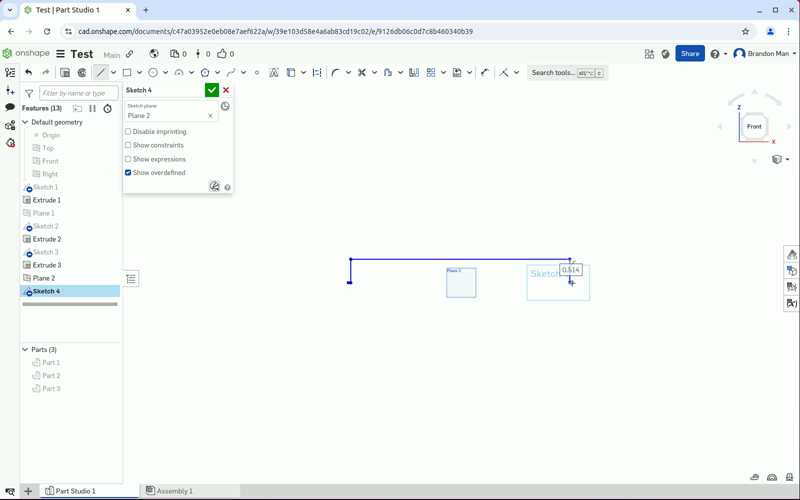
key_down(shift)
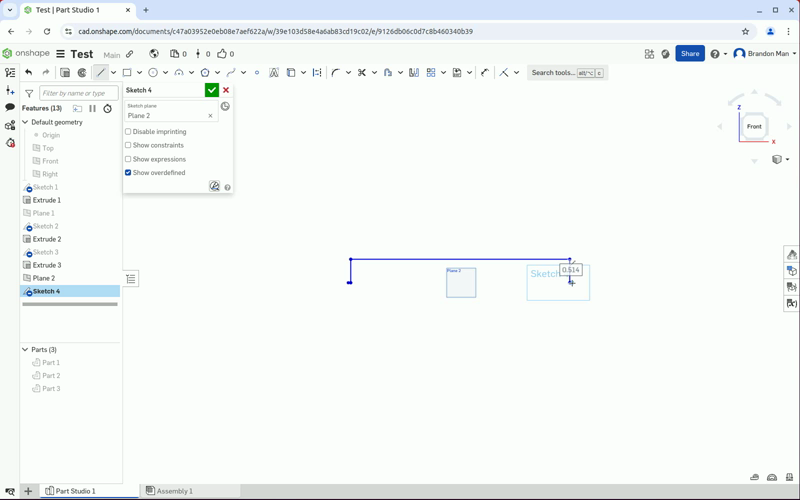
mouse_move(589, 282)
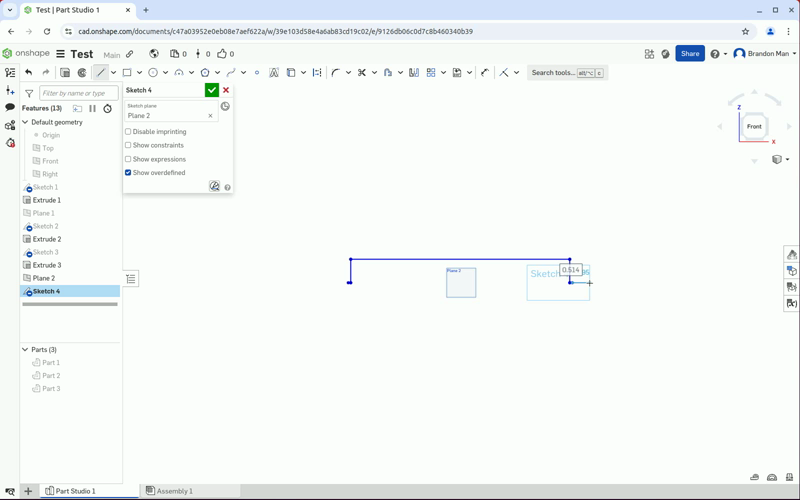
mouse_move(572, 257)
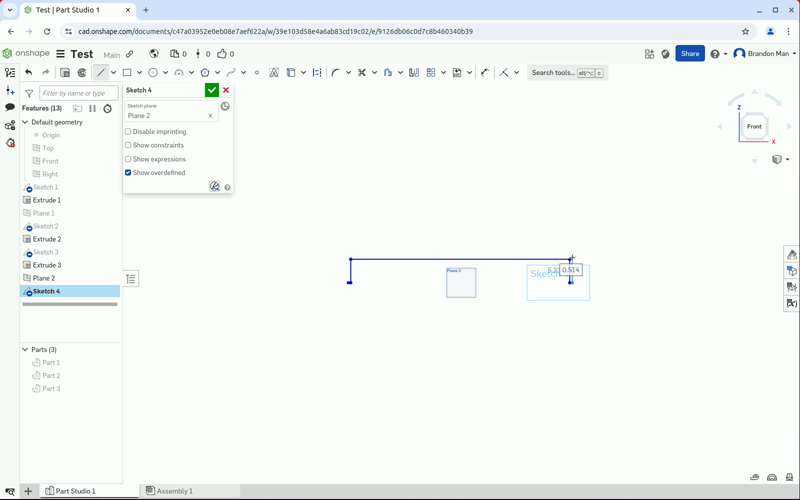
scroll(6)
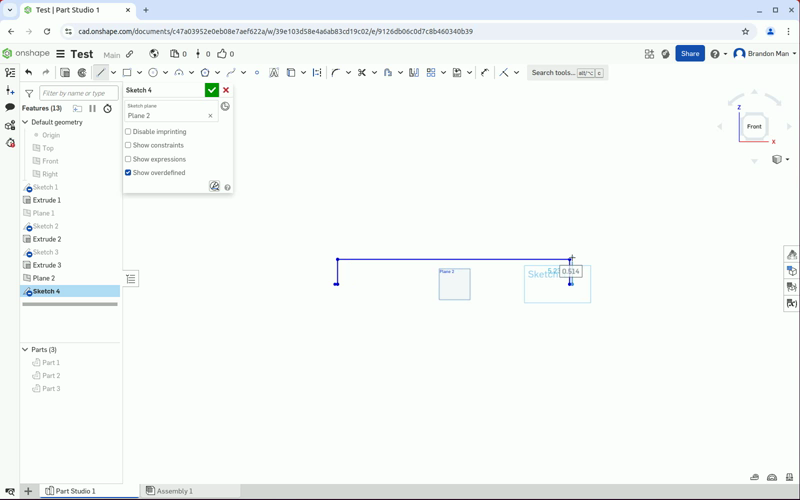
scroll(6)
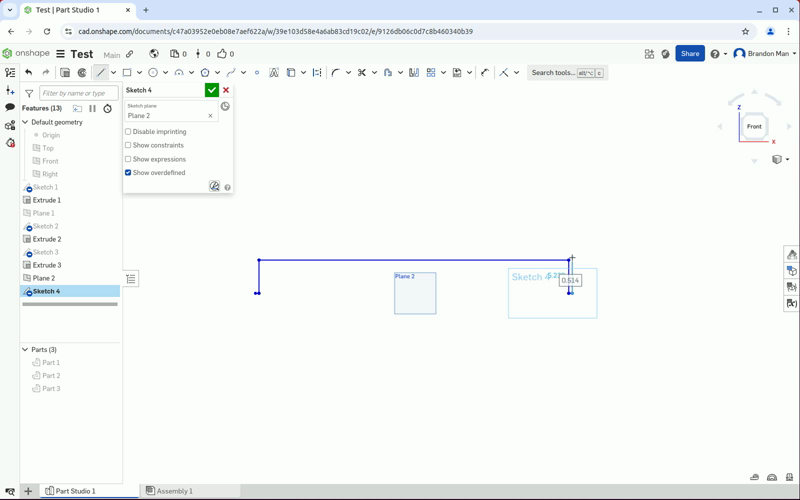
scroll(6)
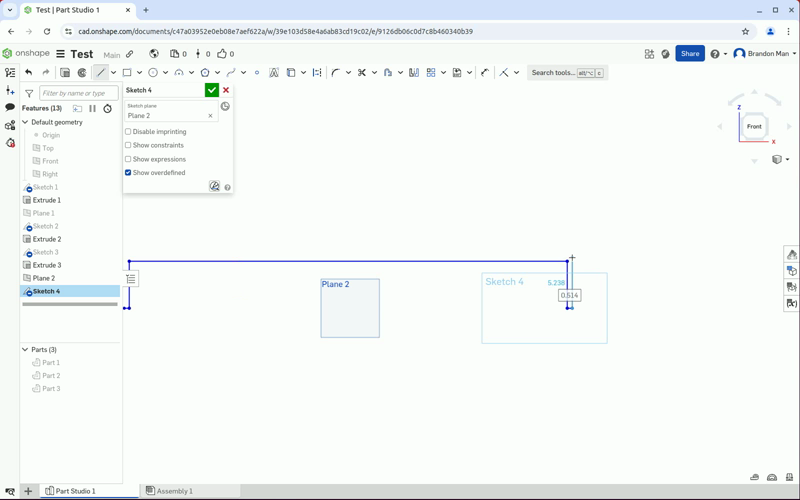
scroll(6)
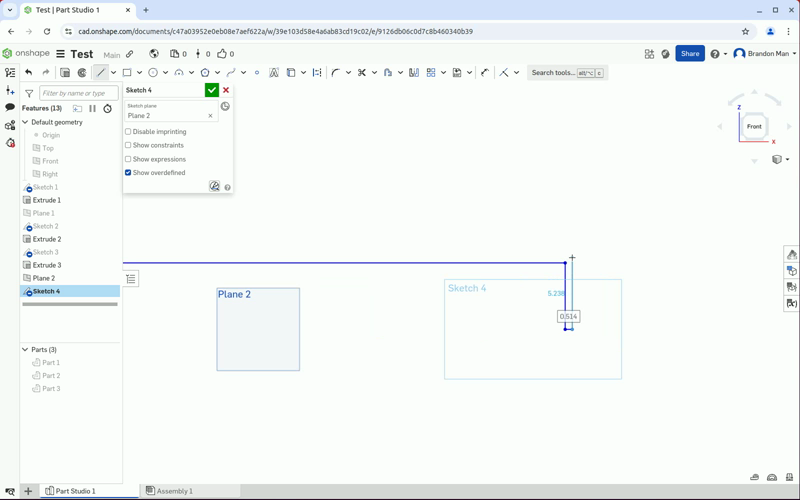
scroll(6)
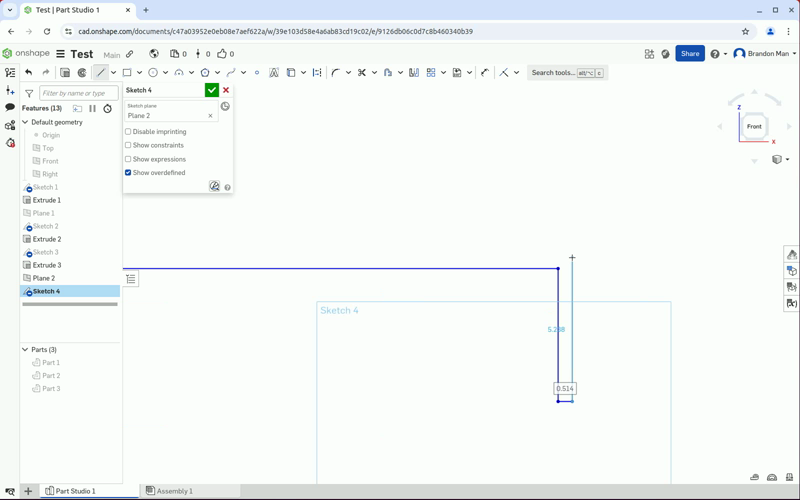
scroll(6)
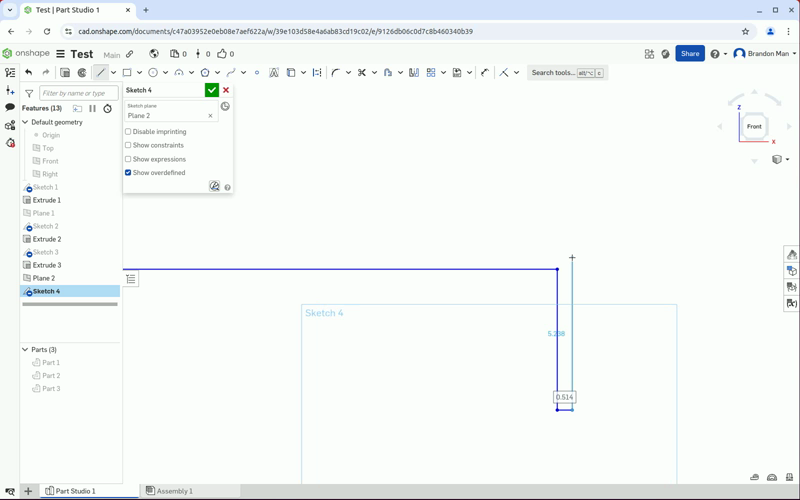
scroll(6)
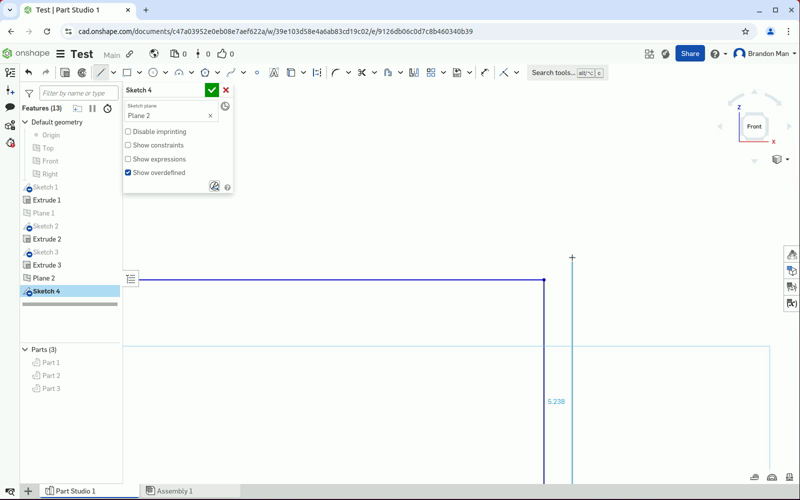
click(572, 257)
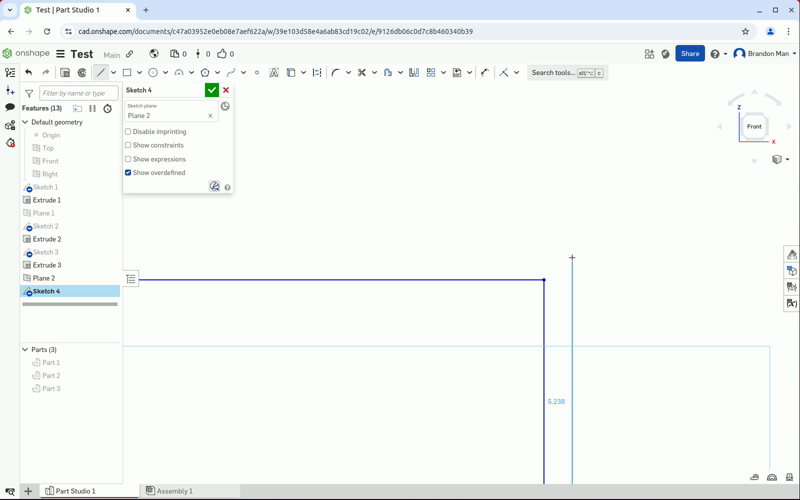
scroll(-6)
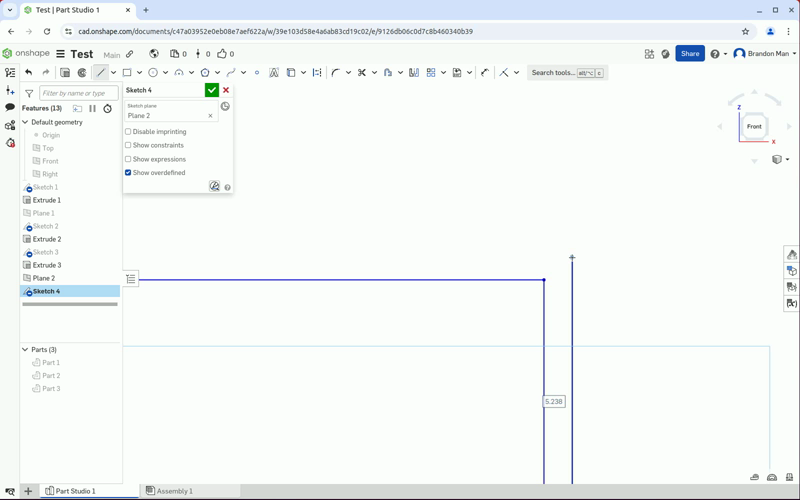
scroll(-6)
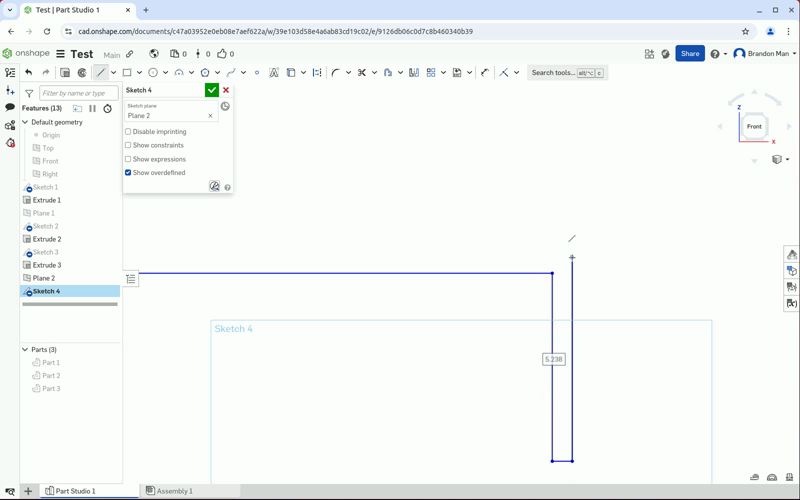
scroll(-6)
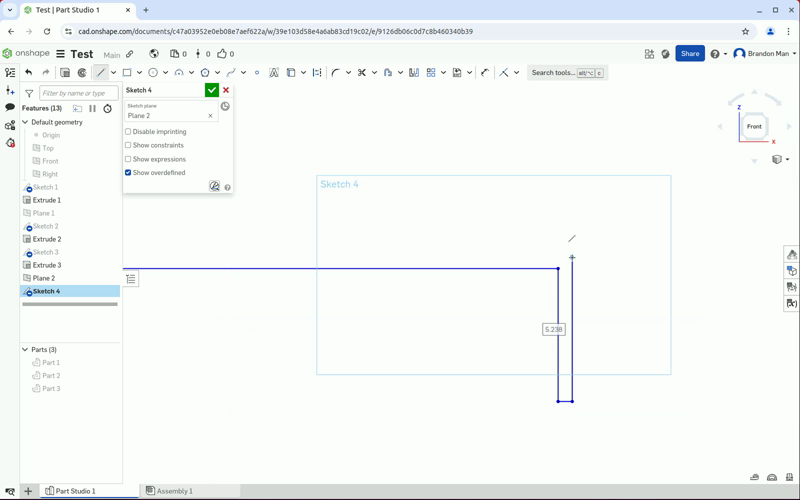
scroll(-6)
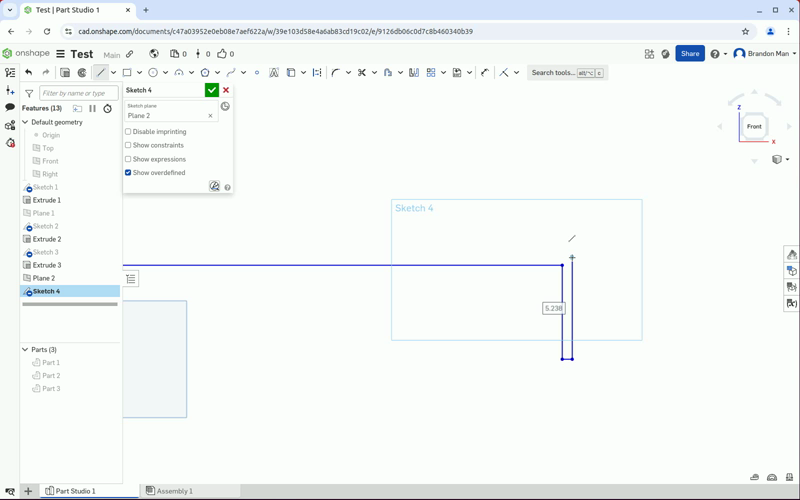
scroll(-6)
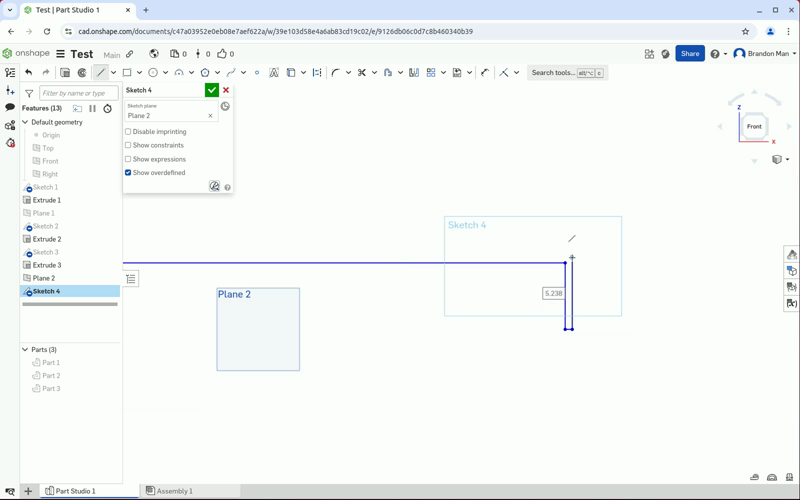
scroll(-6)
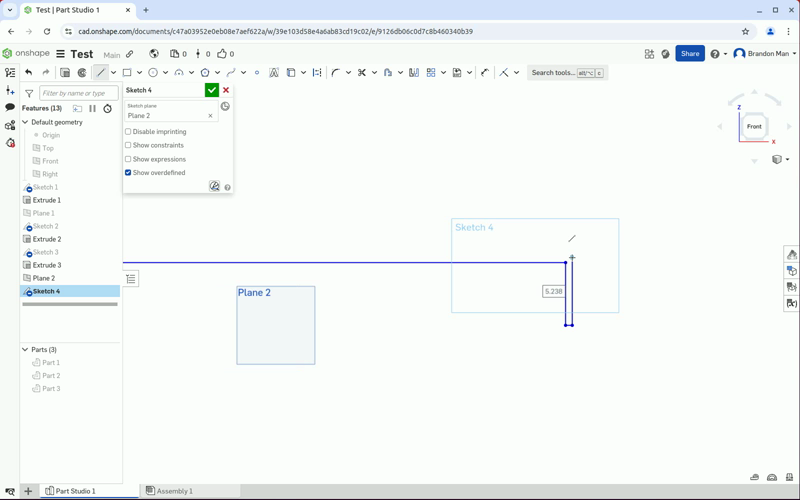
scroll(-6)
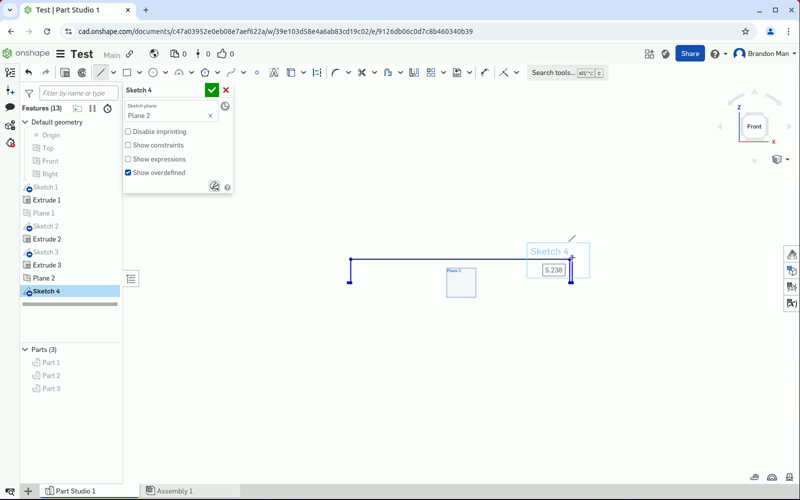
key_up(shift)
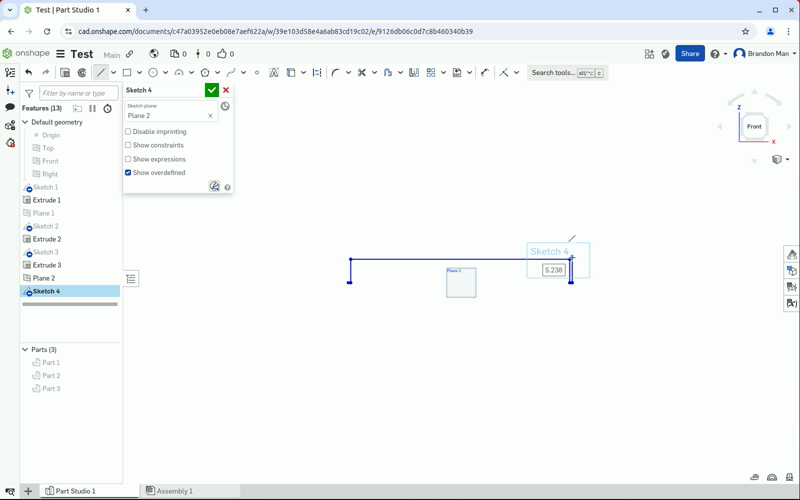
key_down(shift)
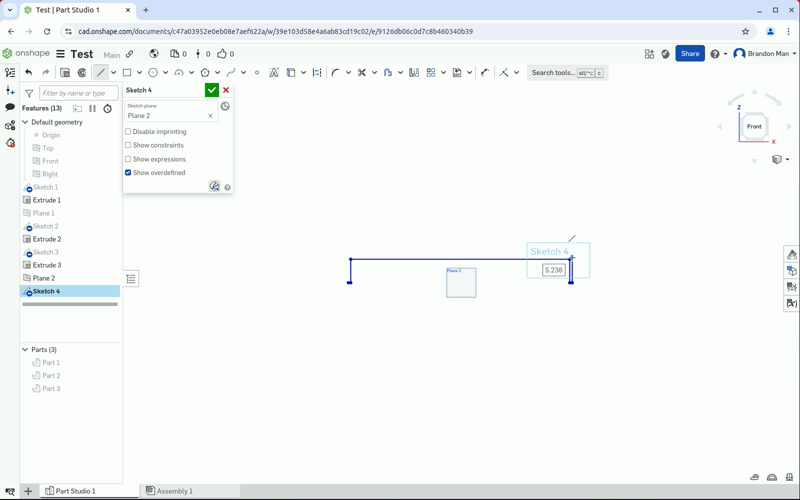
mouse_move(348, 257)
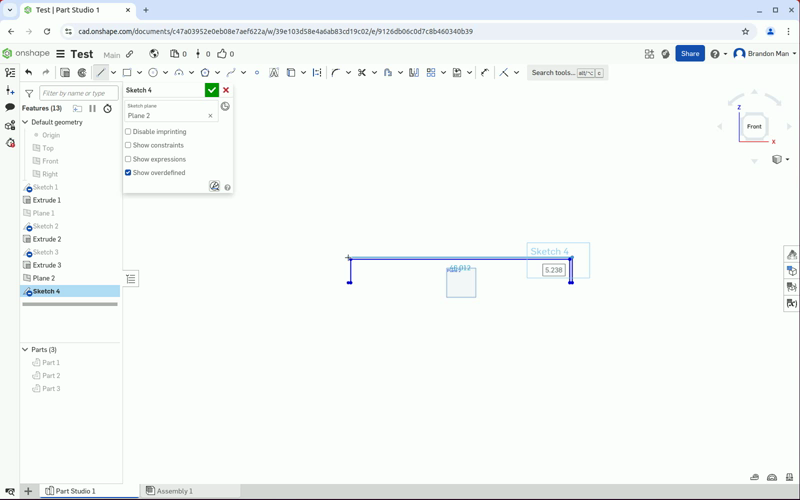
scroll(6)
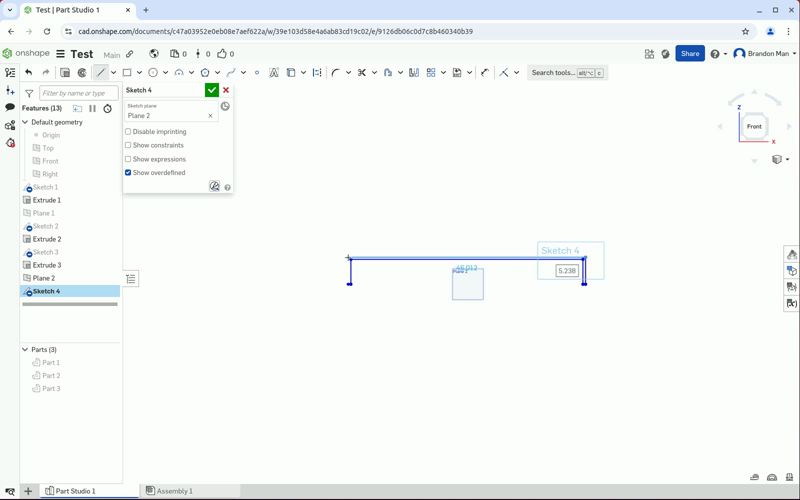
scroll(6)
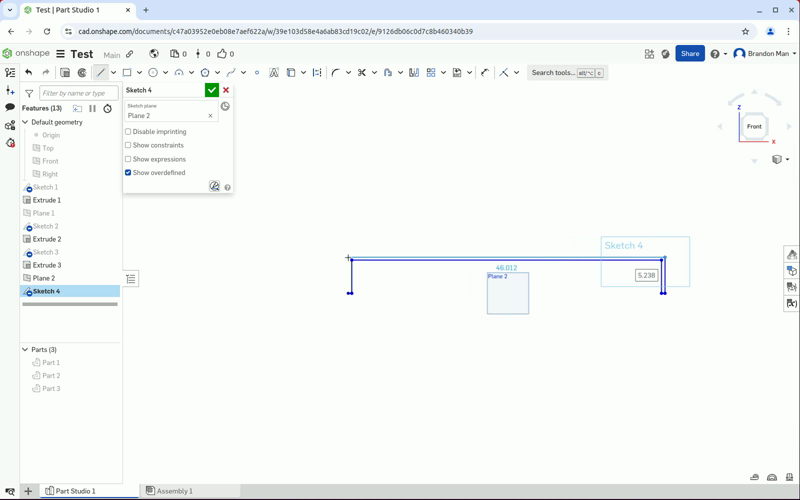
scroll(6)
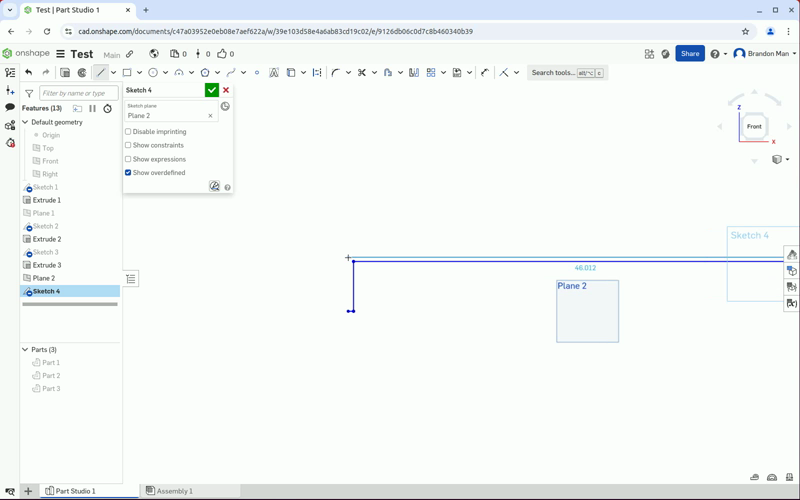
scroll(6)
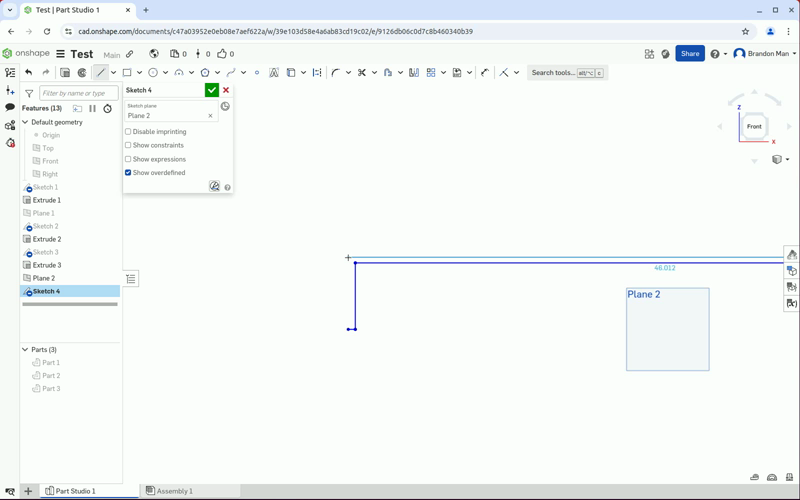
scroll(6)
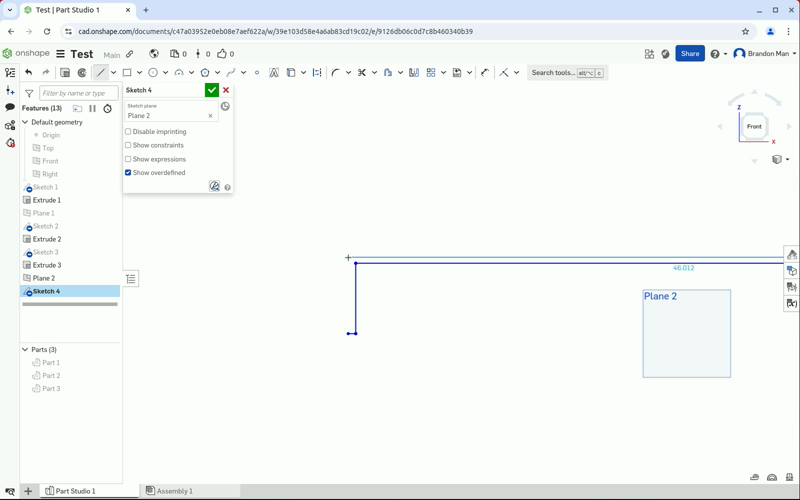
scroll(6)
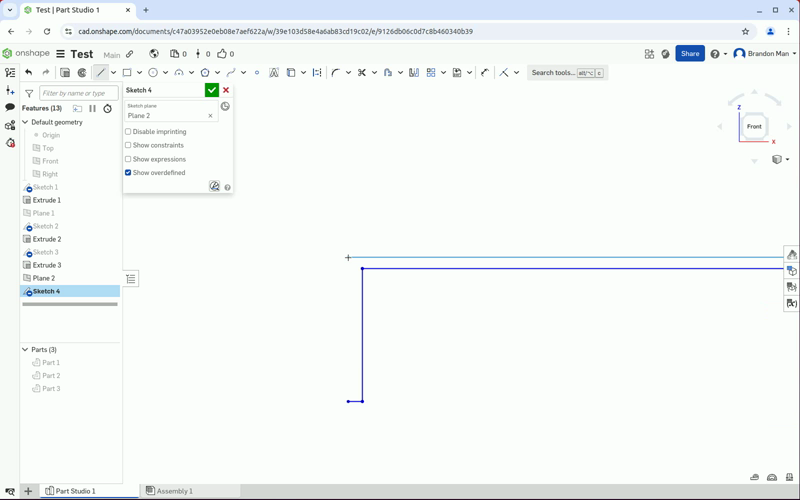
scroll(6)
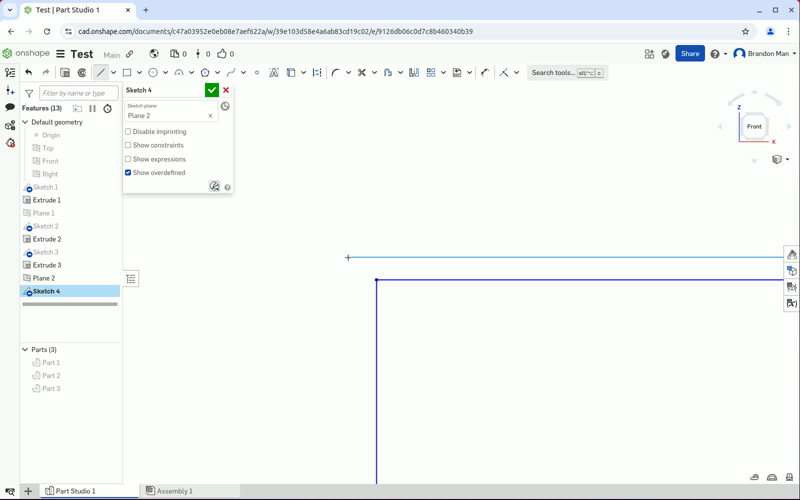
click(348, 257)
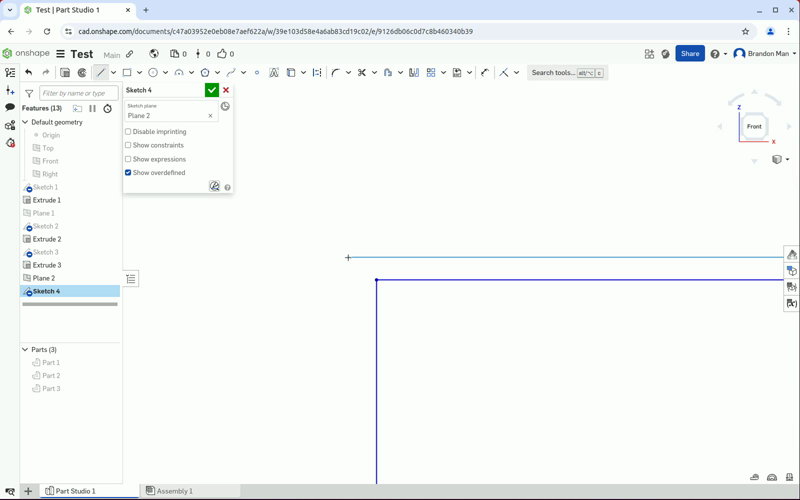
scroll(-6)
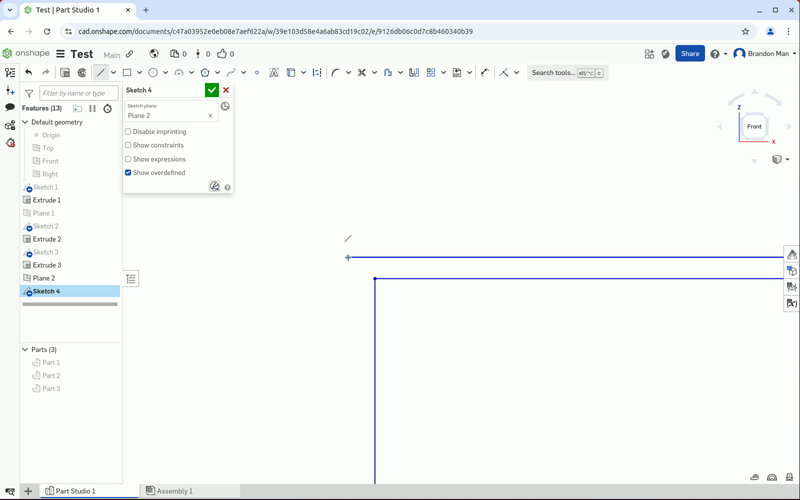
scroll(-6)
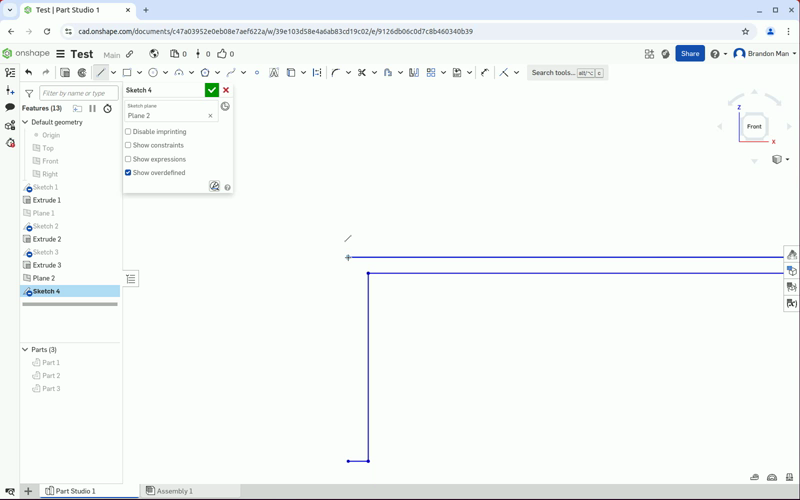
scroll(-6)
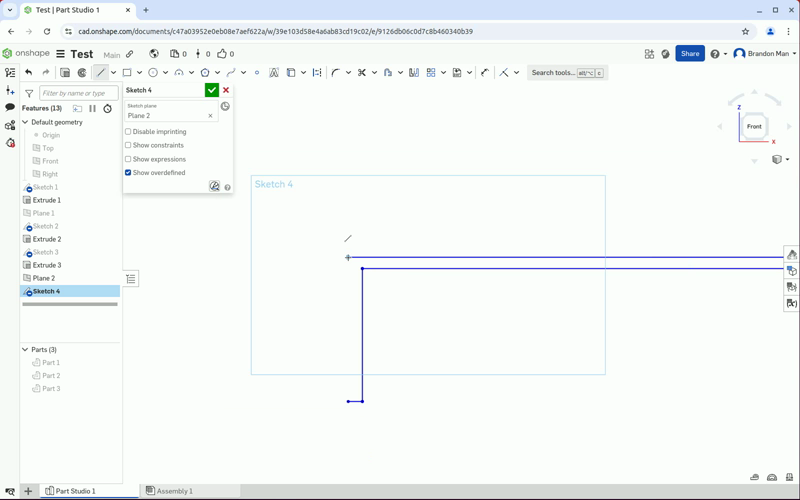
scroll(-6)
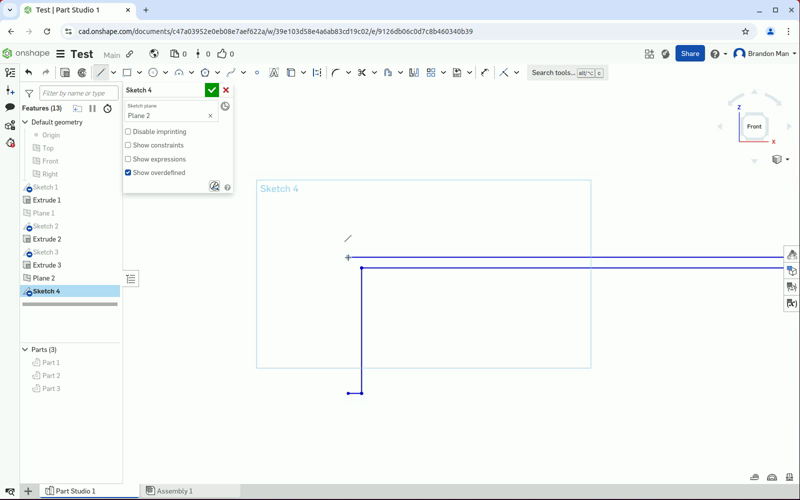
scroll(-6)
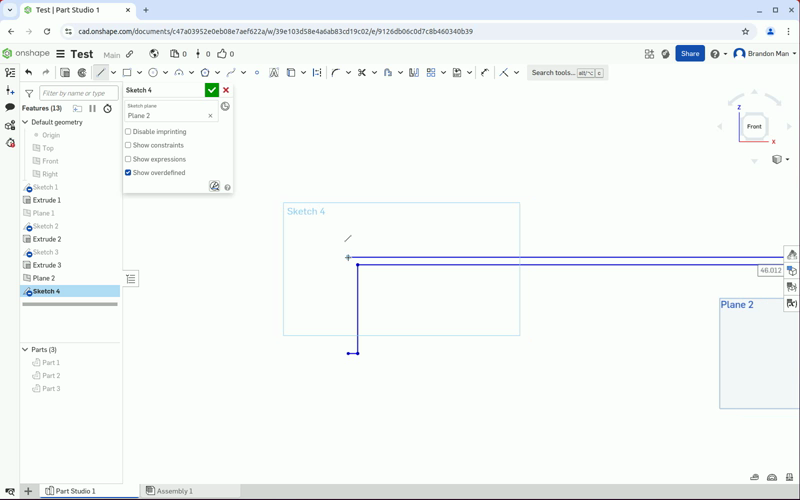
scroll(-6)
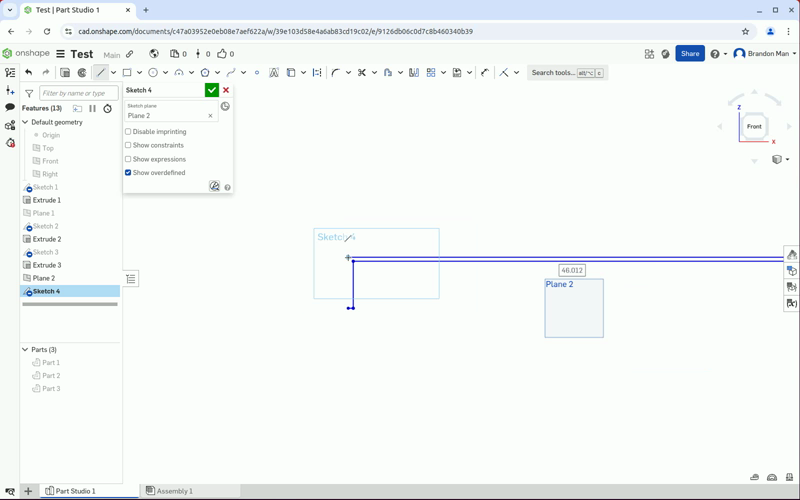
scroll(-6)
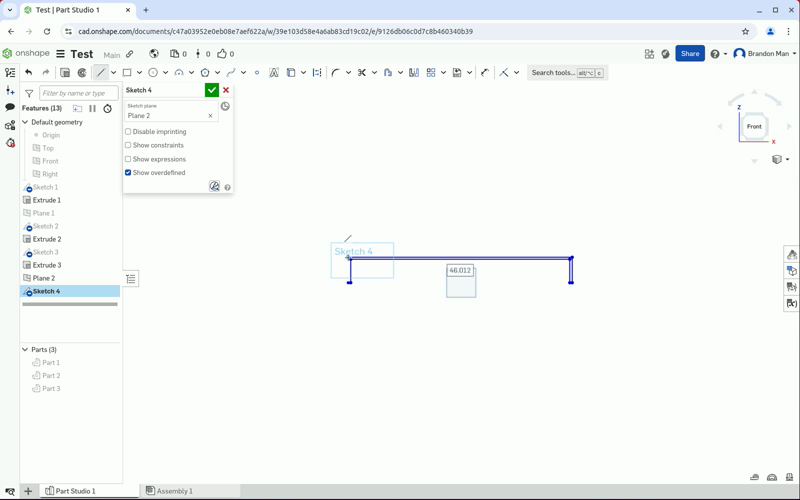
key_up(shift)
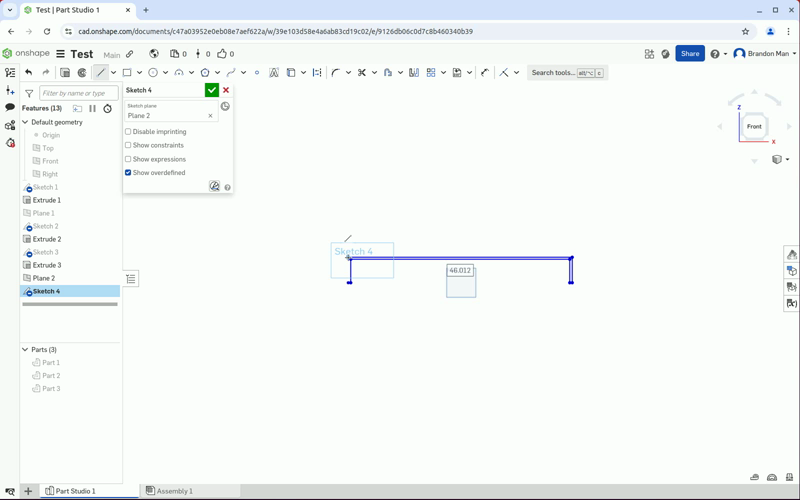
mouse_move(378, 257)
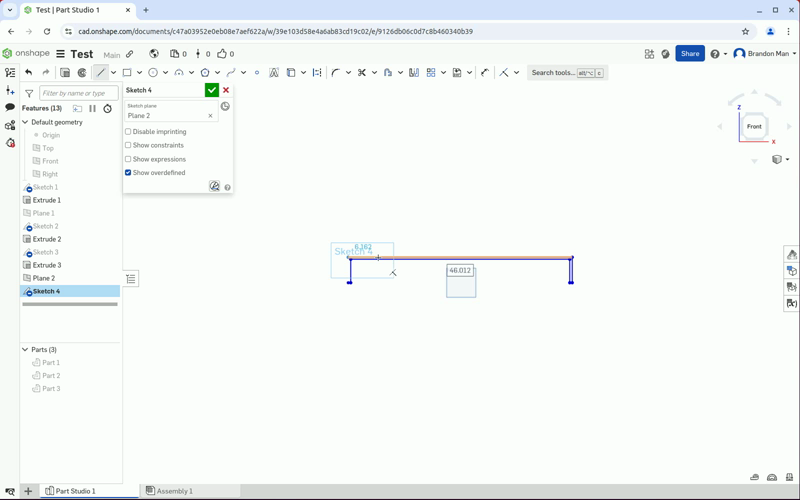
key_down(shift)
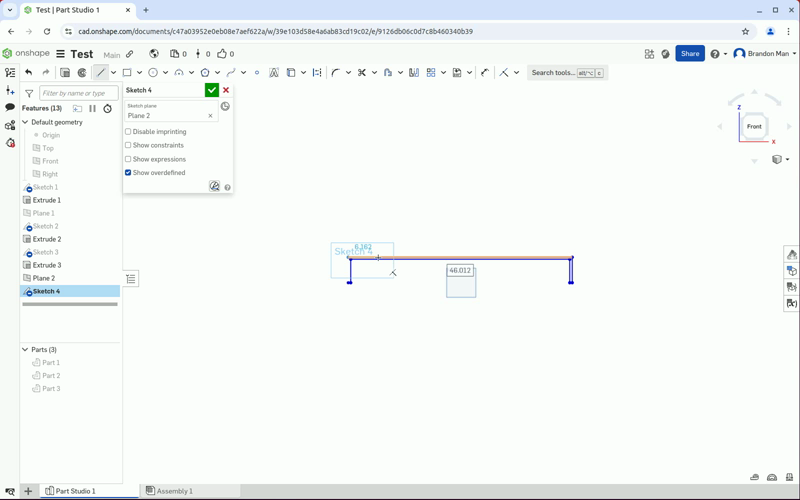
mouse_move(348, 282)
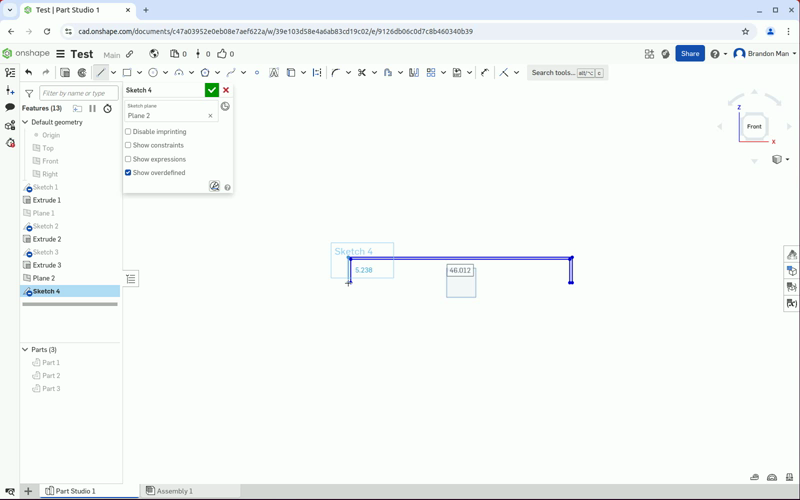
scroll(6)
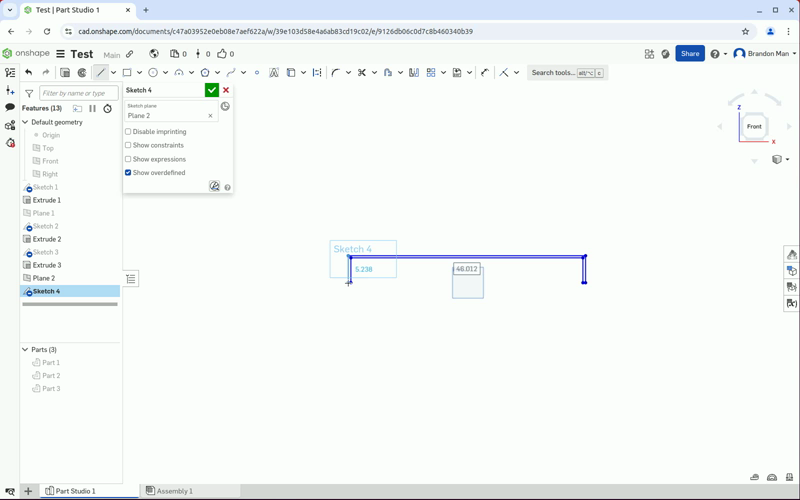
scroll(6)
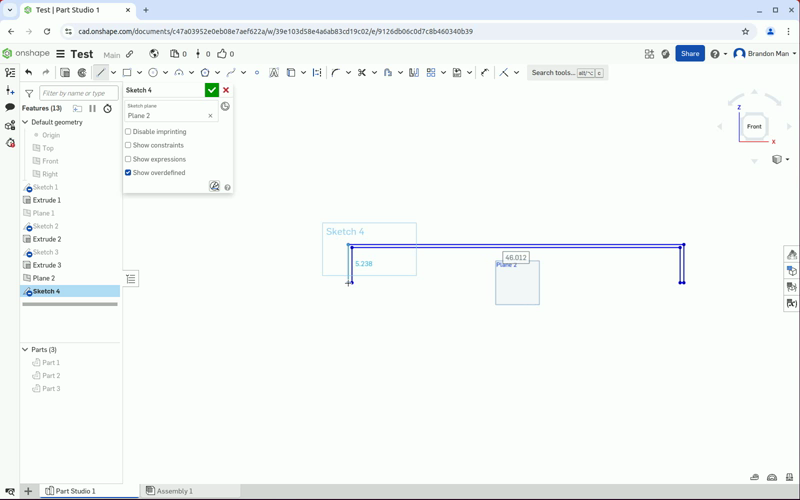
scroll(6)
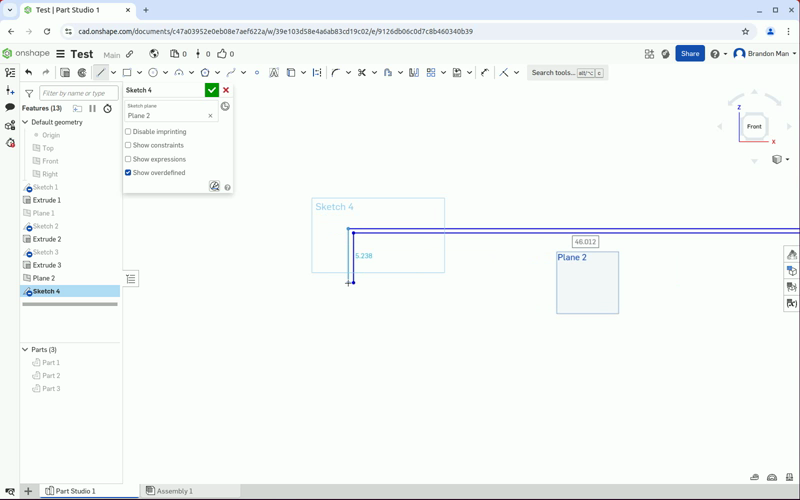
scroll(6)
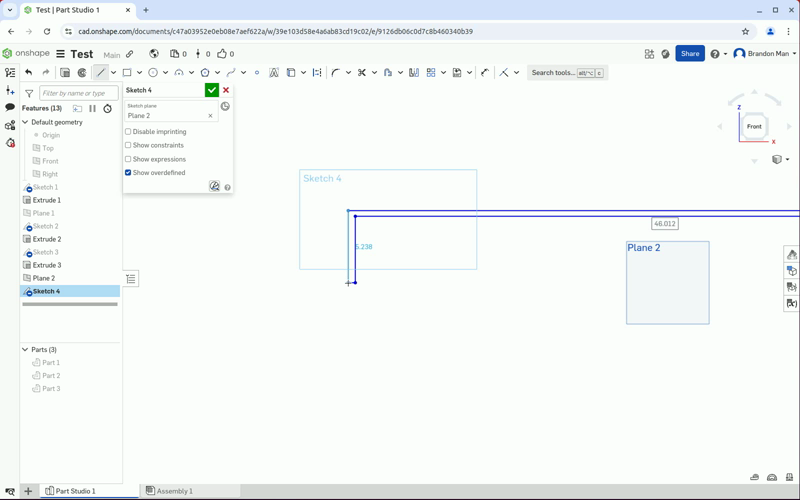
scroll(6)
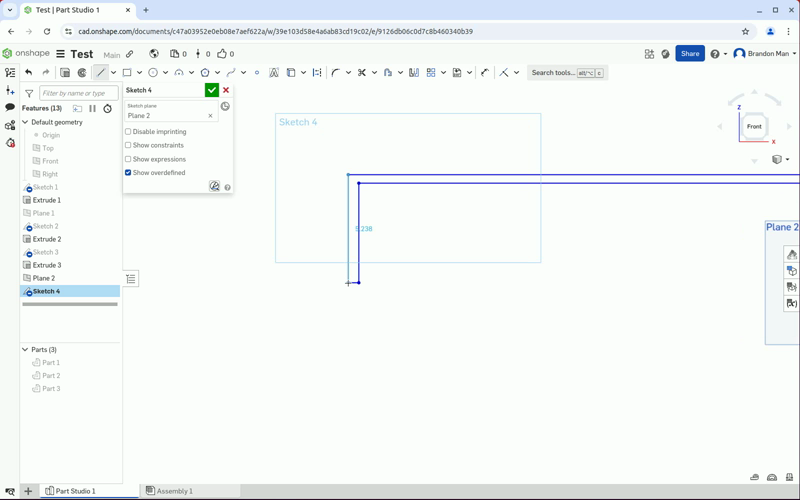
scroll(6)
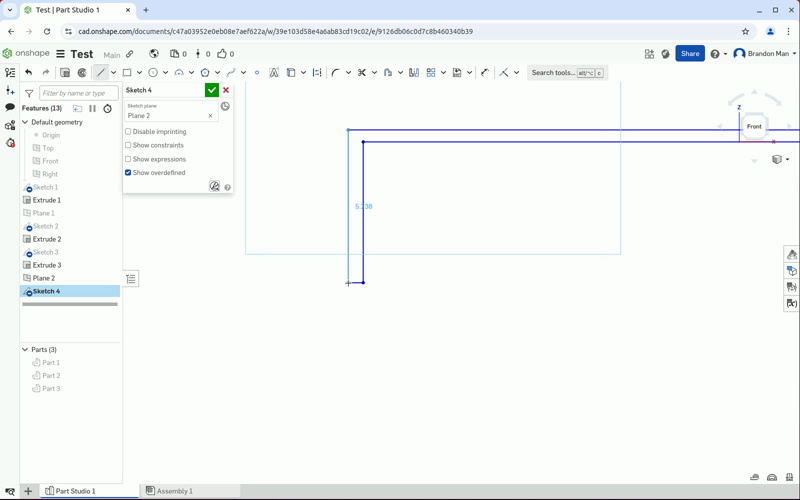
scroll(6)
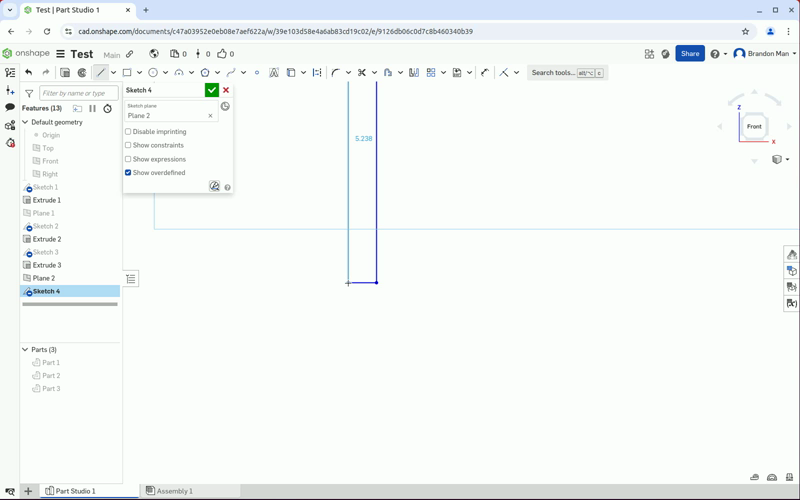
key_up(shift)
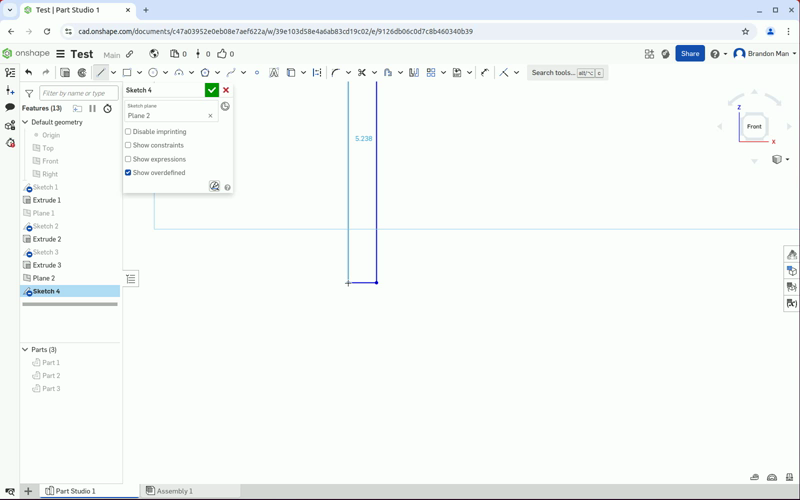
click(348, 282)
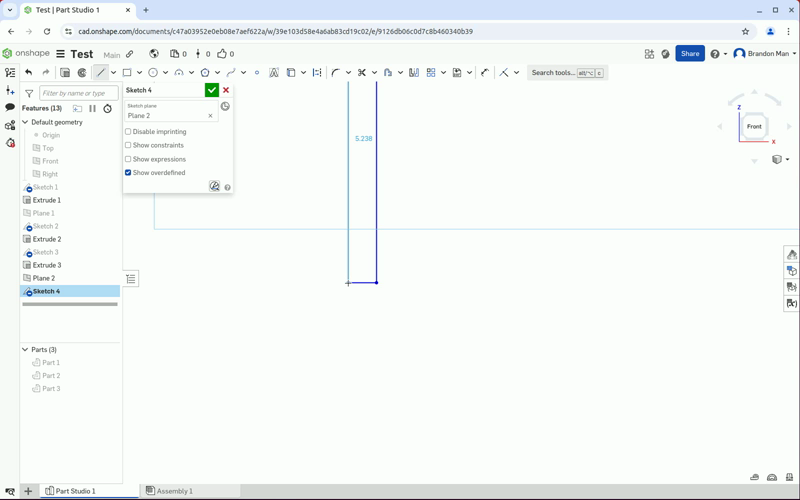
scroll(-6)
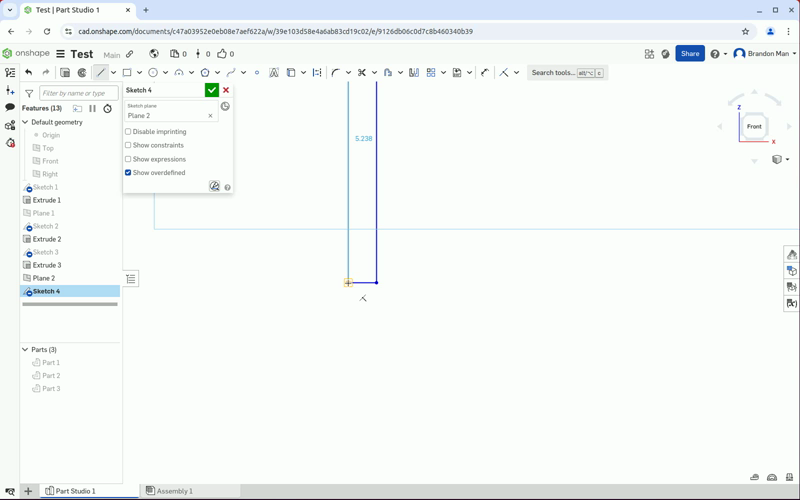
scroll(-6)
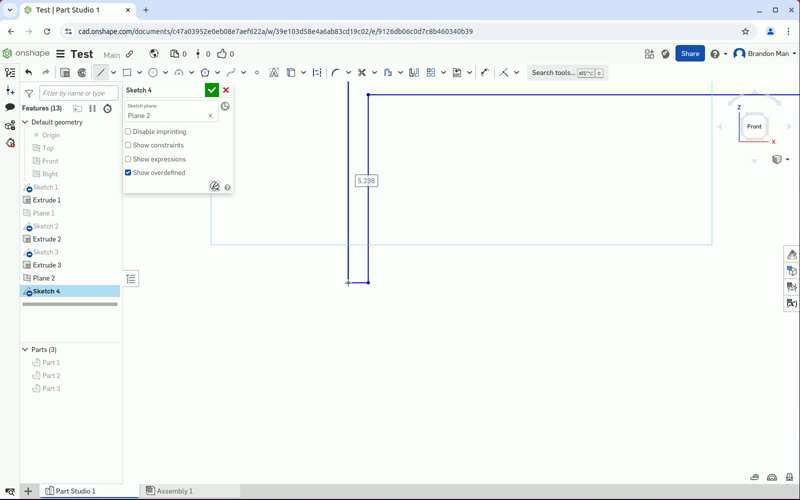
scroll(-6)
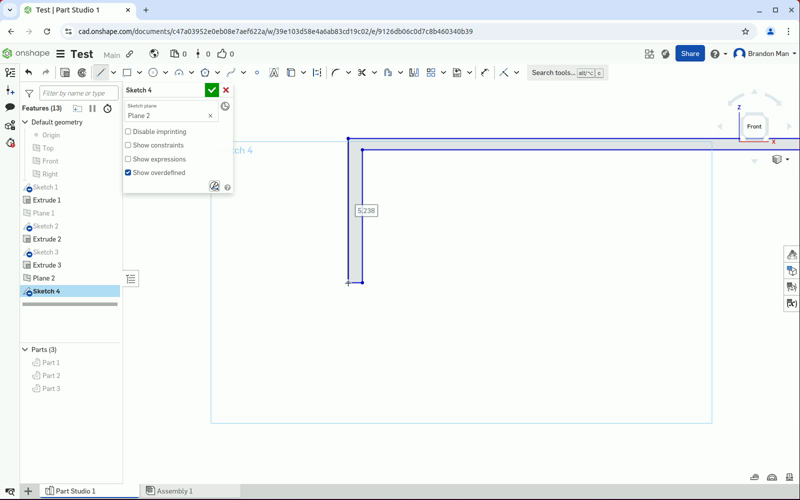
scroll(-6)
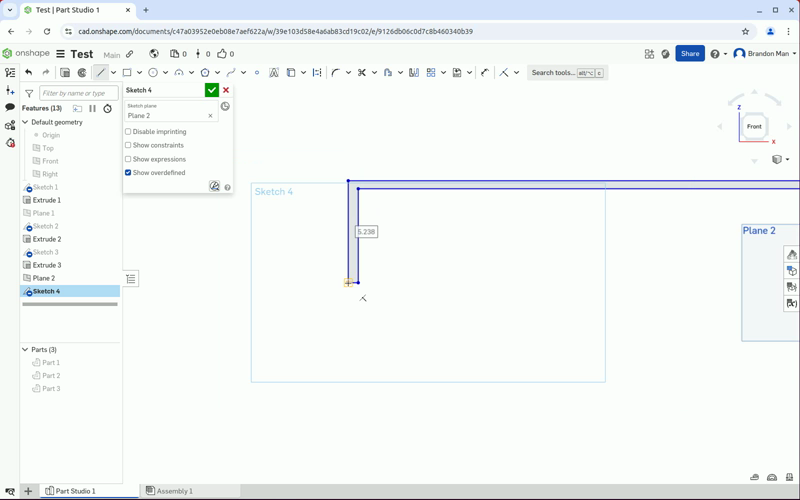
scroll(-6)
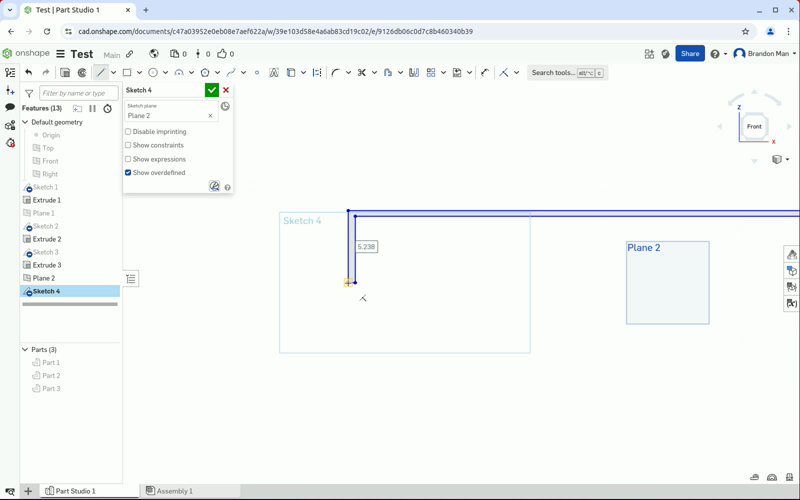
scroll(-6)
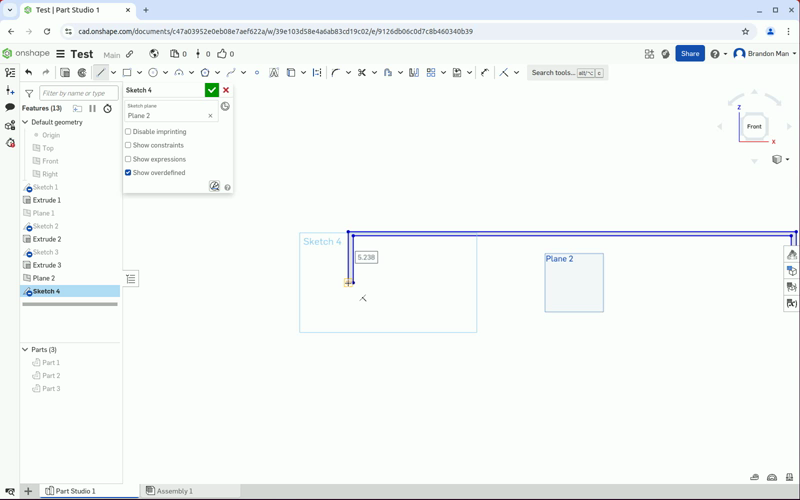
scroll(-6)
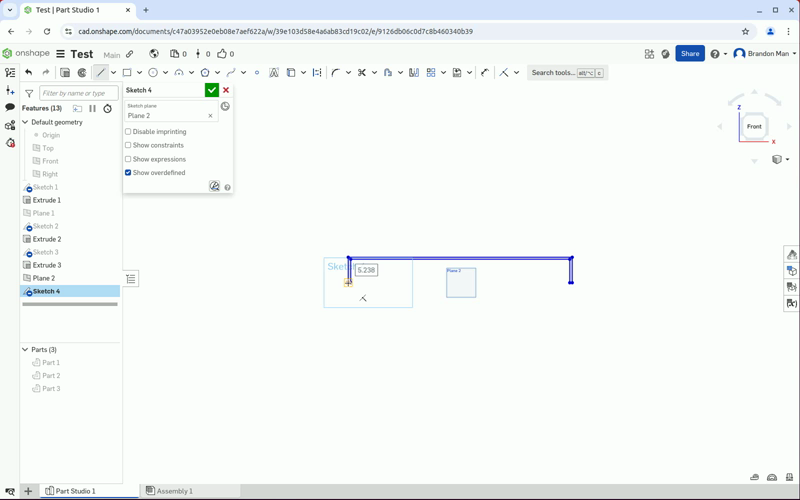
key(esc)
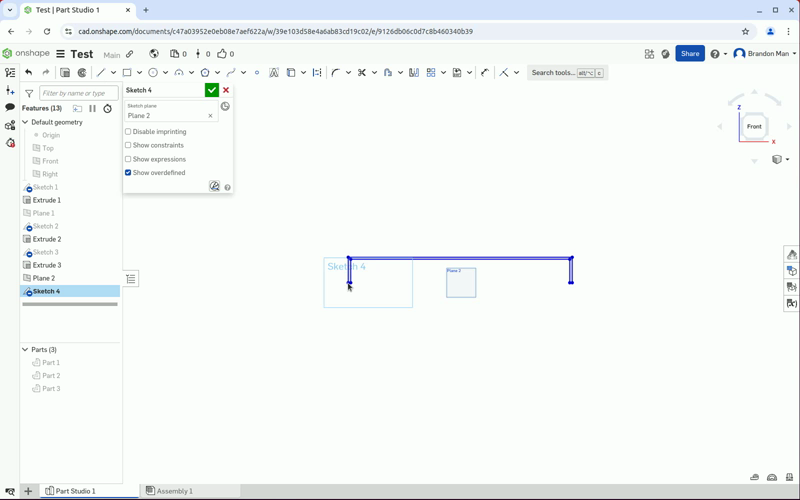
mouse_move(374, 258)
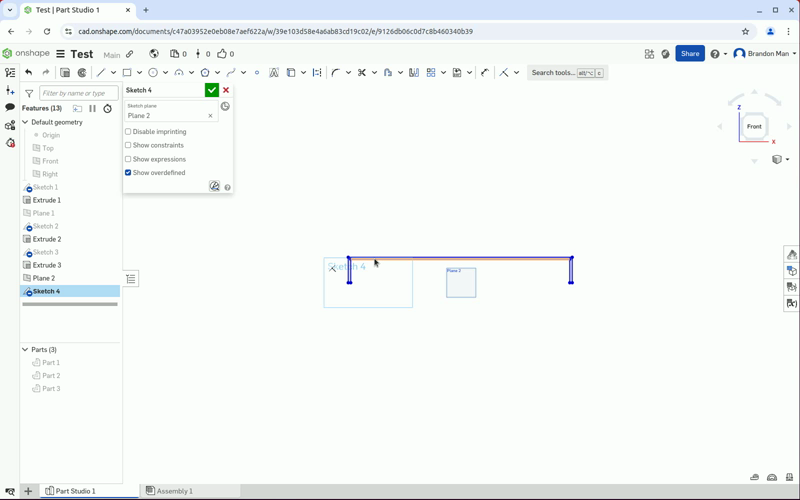
scroll(6)
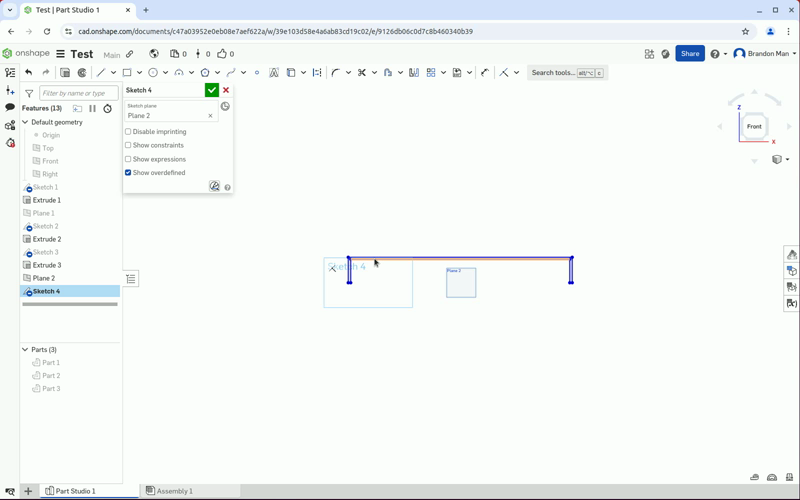
scroll(6)
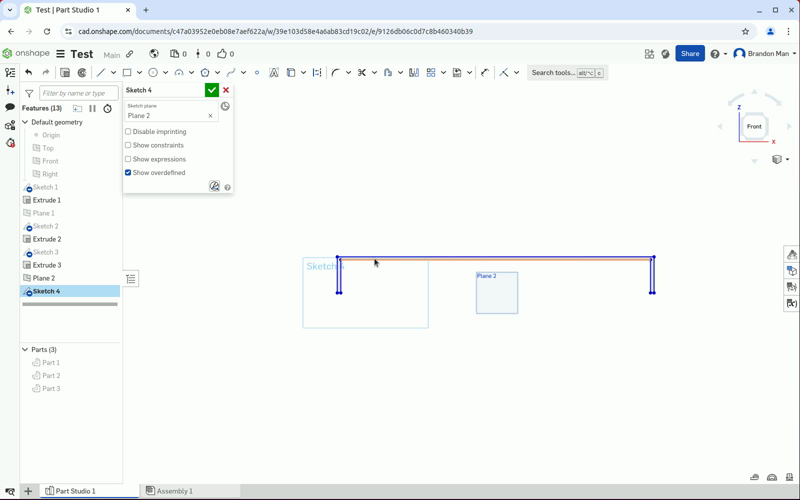
scroll(6)
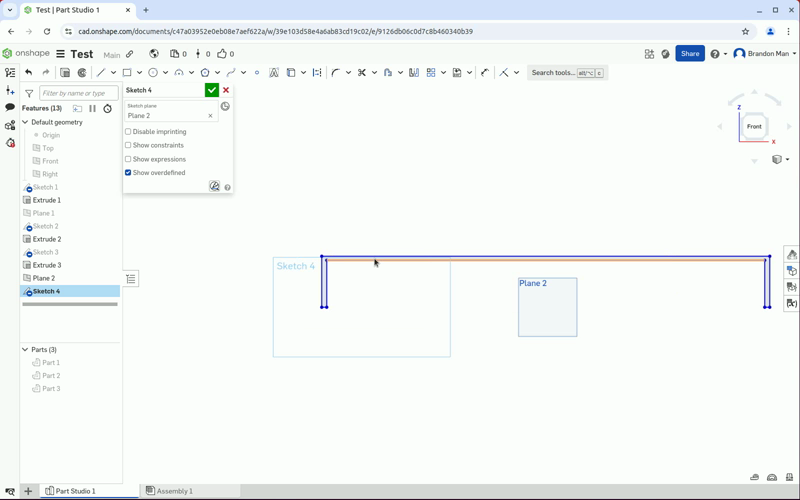
scroll(6)
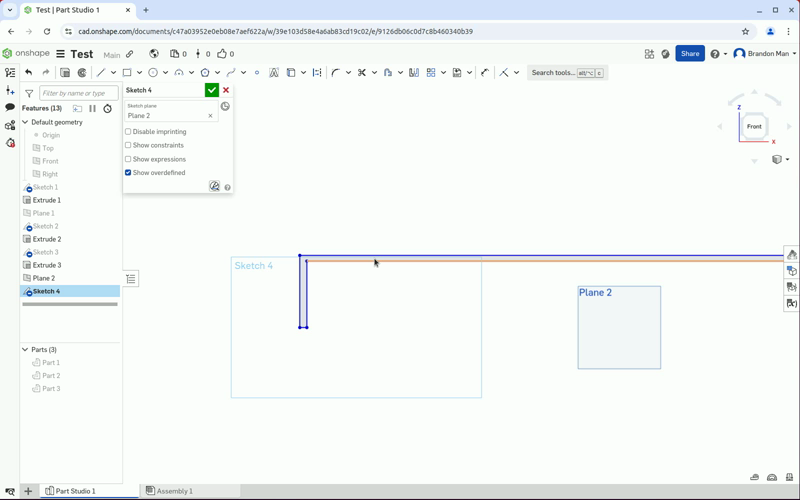
scroll(6)
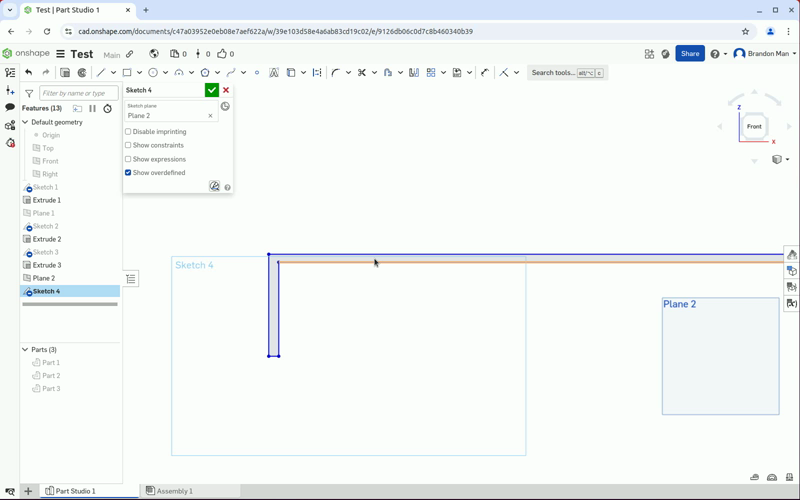
scroll(6)
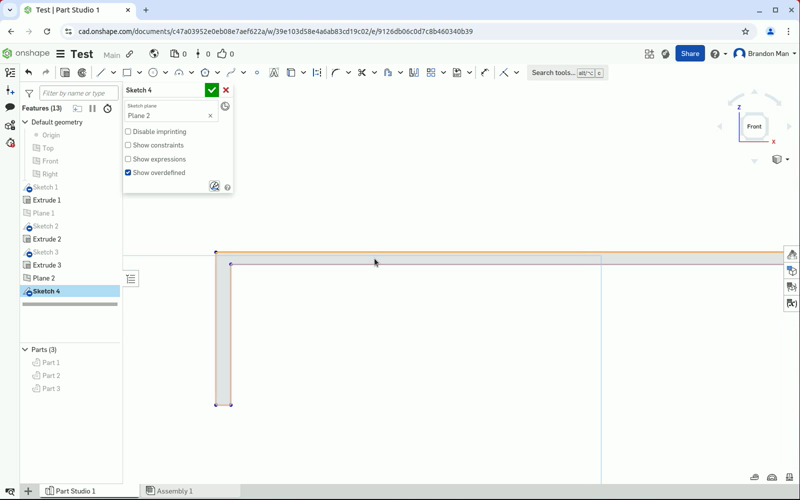
scroll(6)
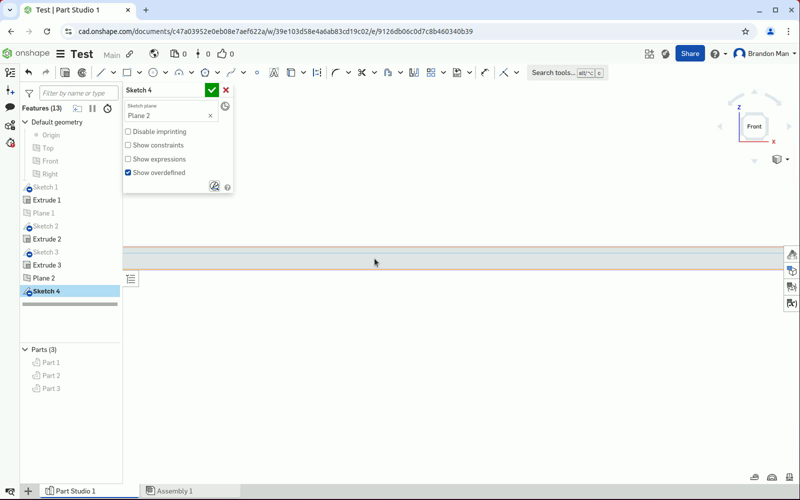
click(374, 258)
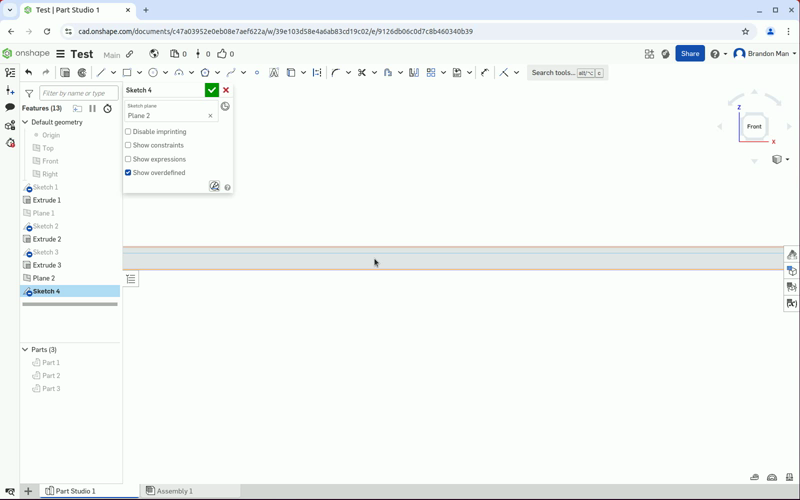
scroll(-6)
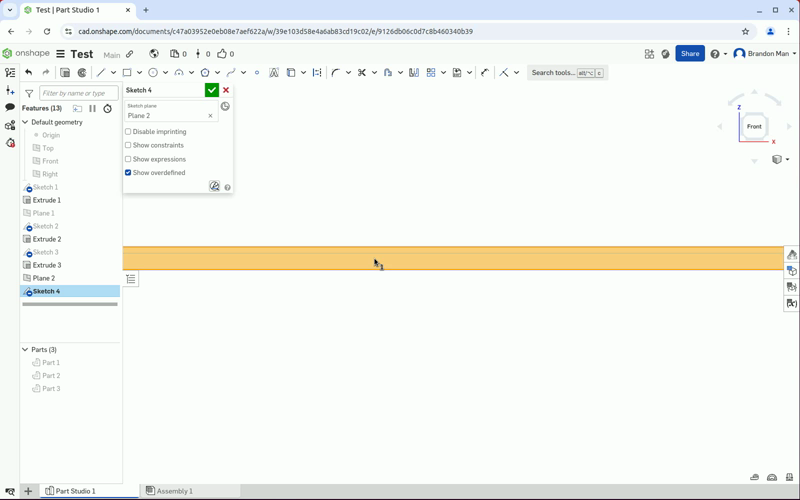
scroll(-6)
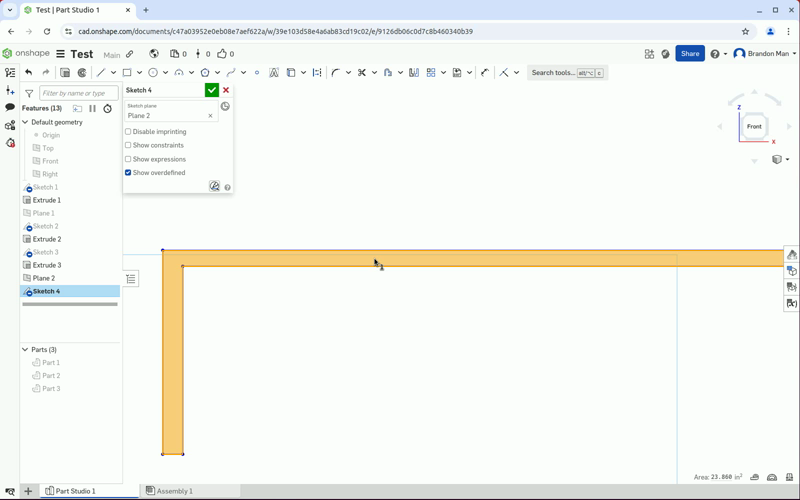
scroll(-6)
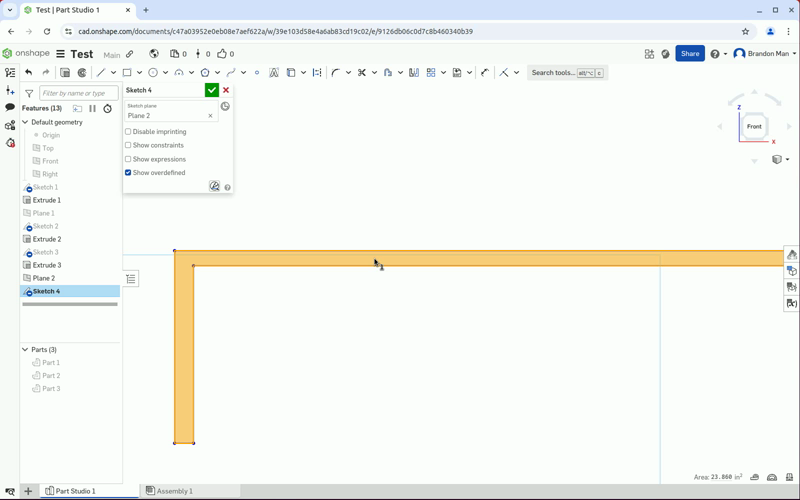
scroll(-6)
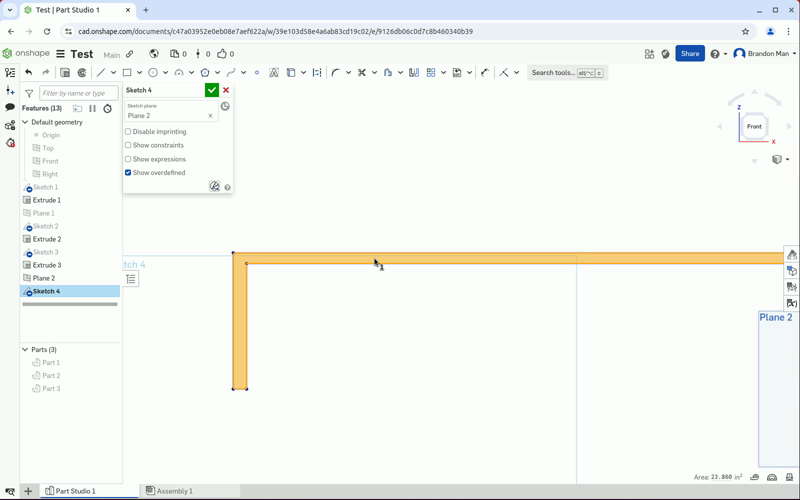
scroll(-6)
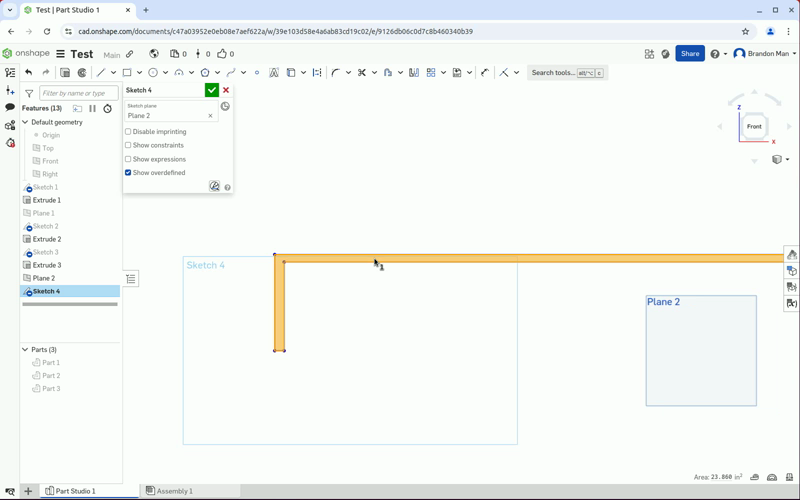
scroll(-6)
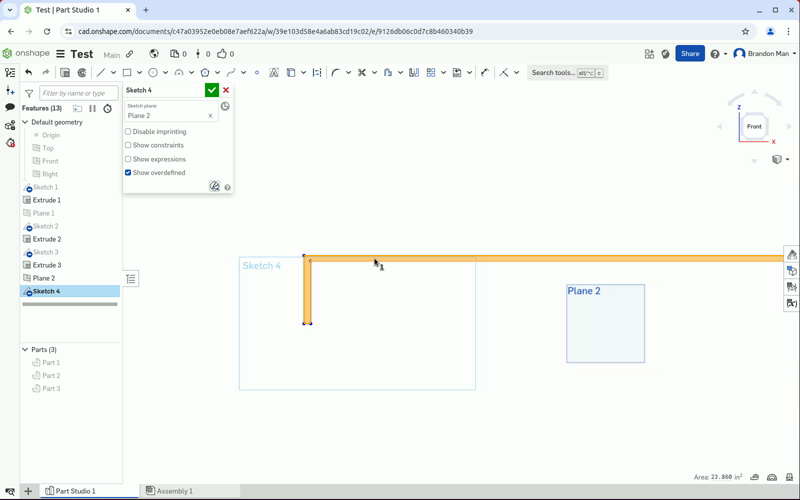
scroll(-6)
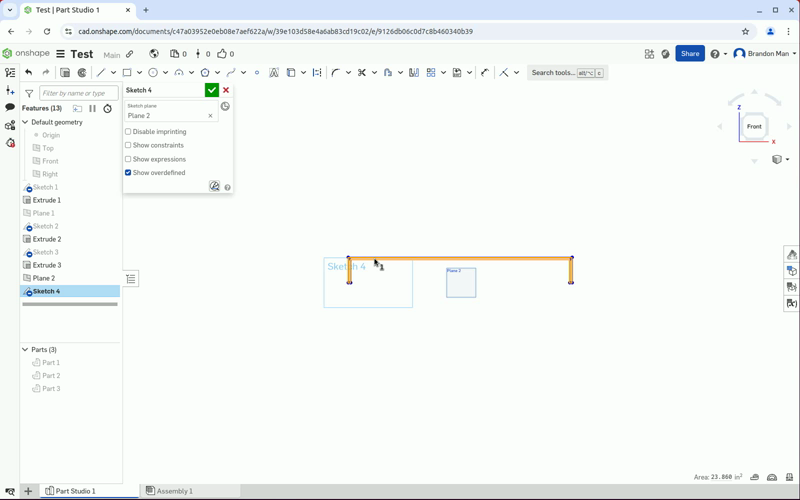
mouse_move(73, 352)
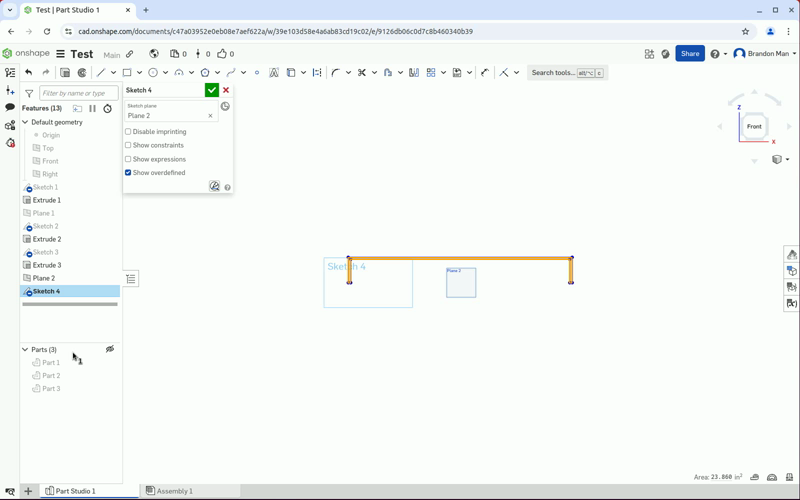
key(shift+y)
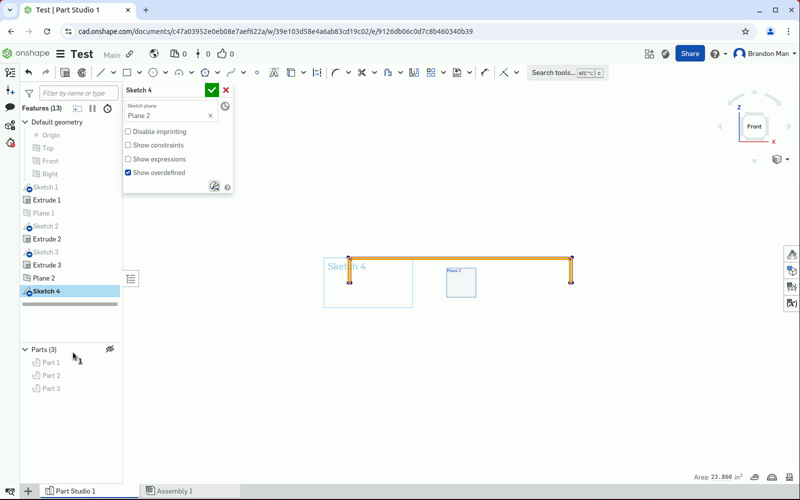
key(shift+e)
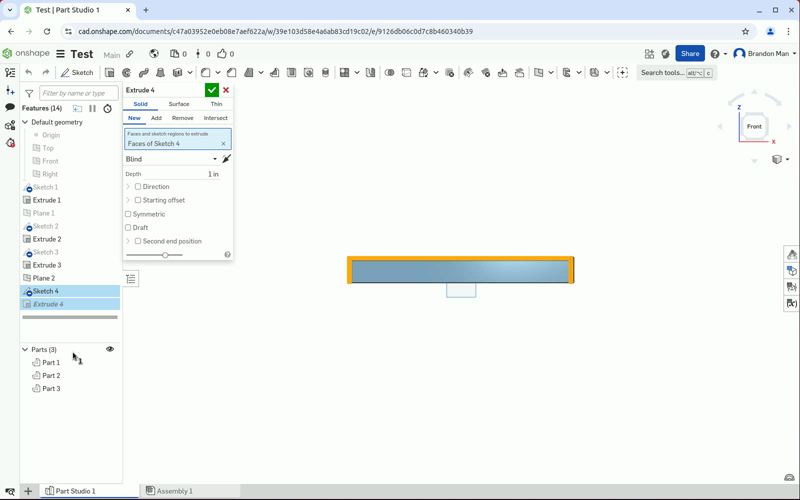
mouse_move(143, 106)
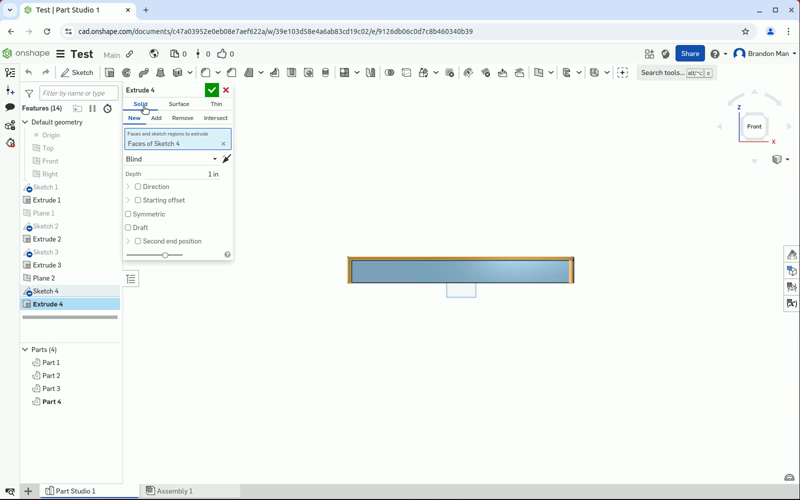
click(143, 106)
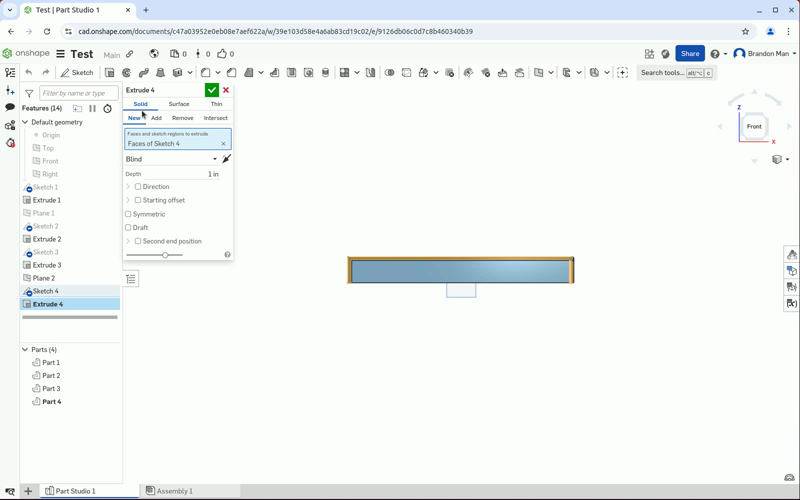
mouse_move(137, 120)
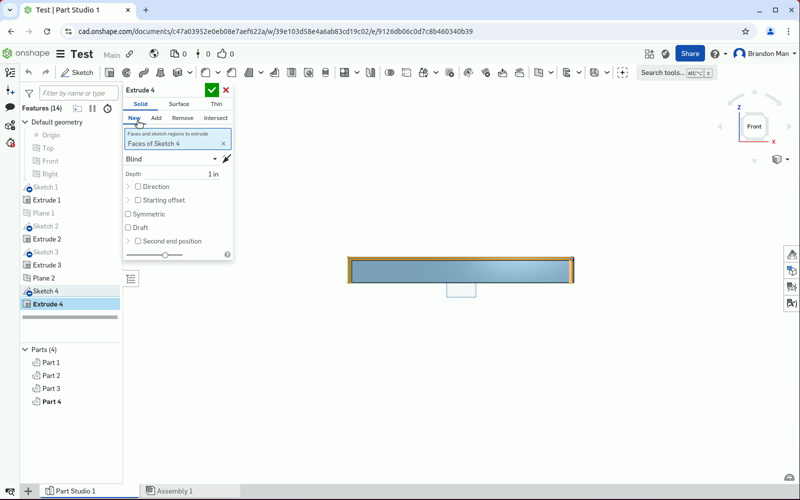
click(137, 120)
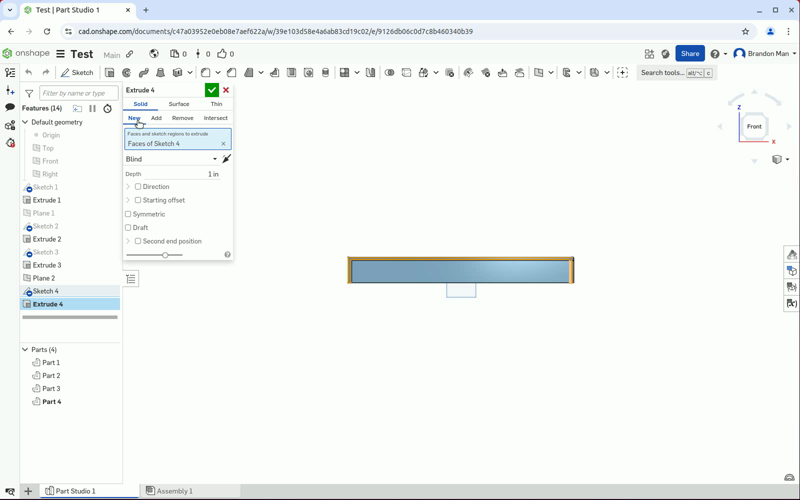
key(tab, 4)
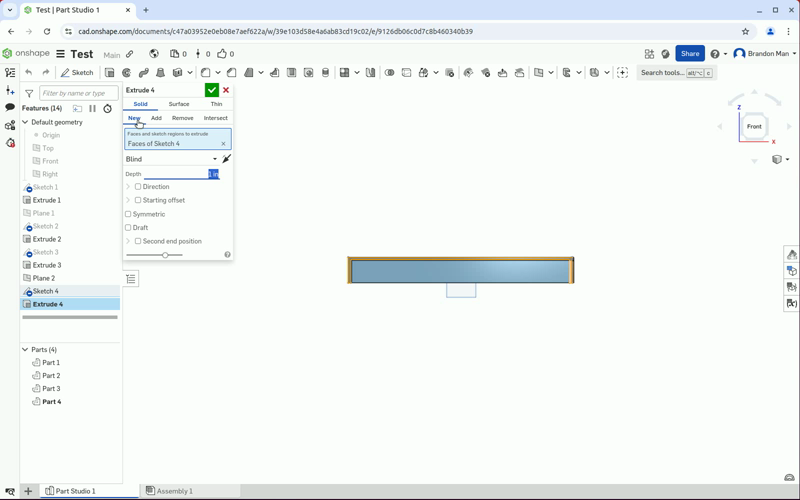
text(0.722)
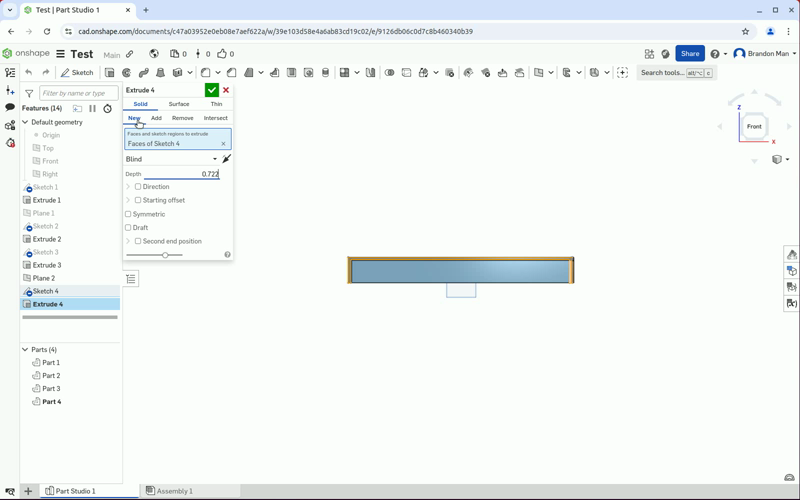
key(enter)
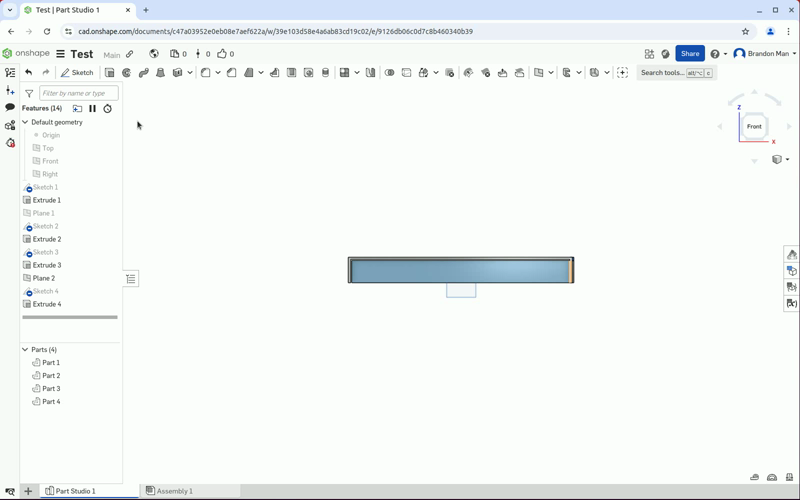
key(shift+h)
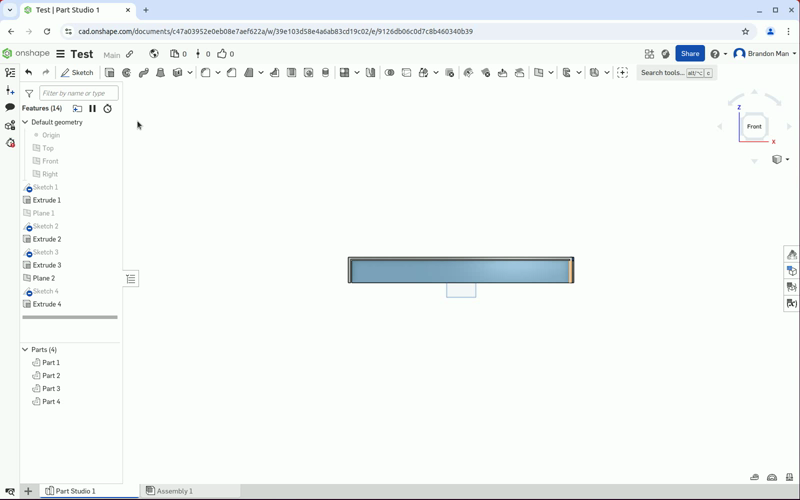
key(shift+h)
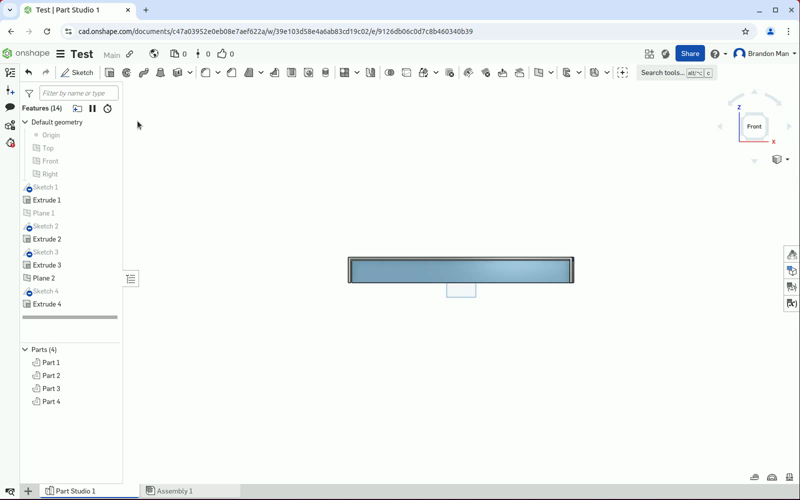
mouse_move(73, 189)
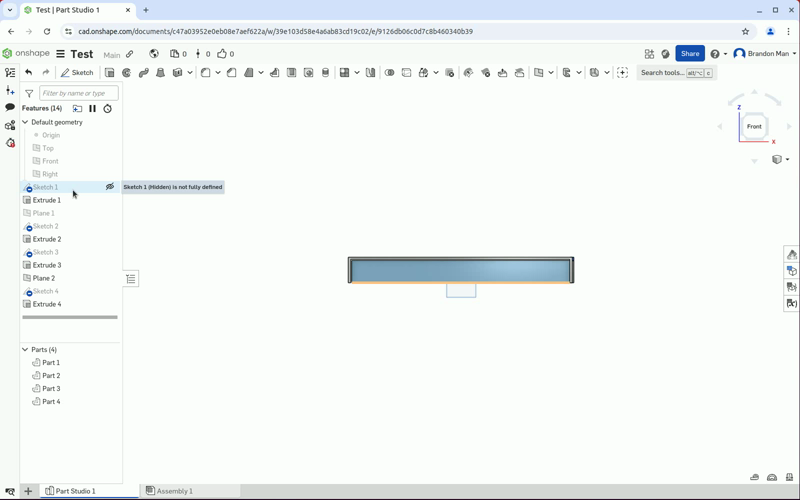
click(73, 189)
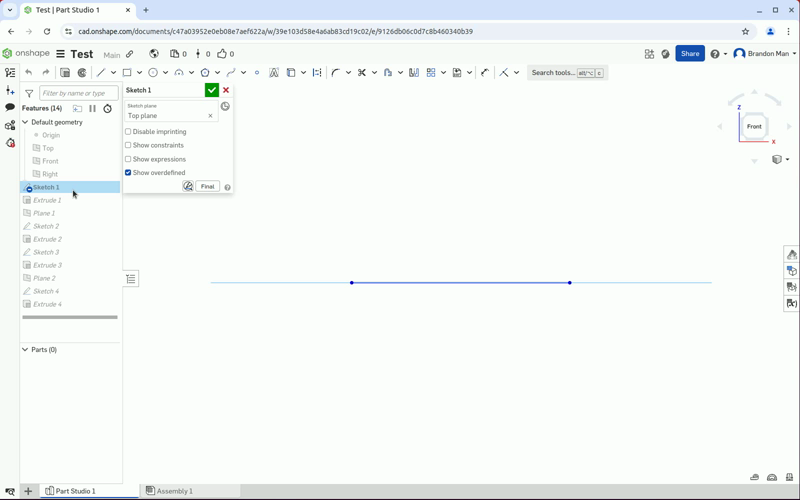
mouse_move(229, 92)
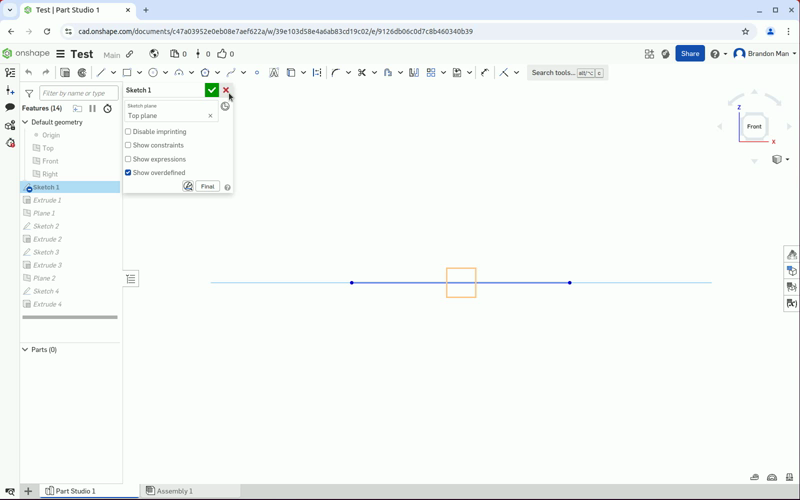
click(229, 92)
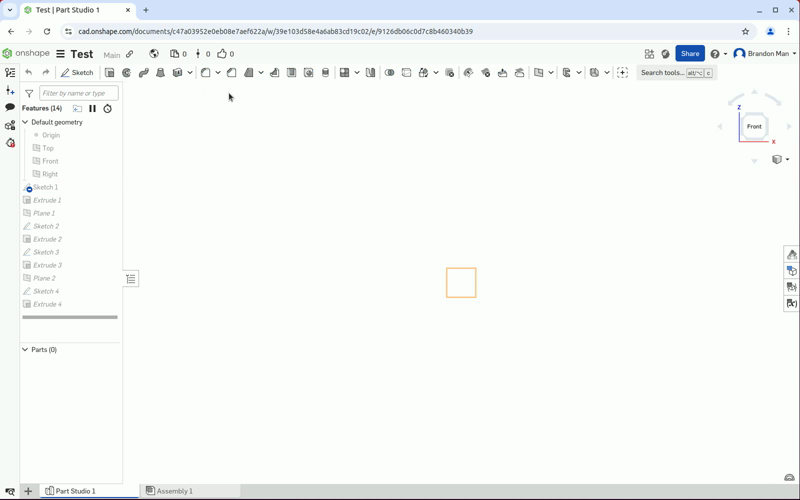
key(shift+s)
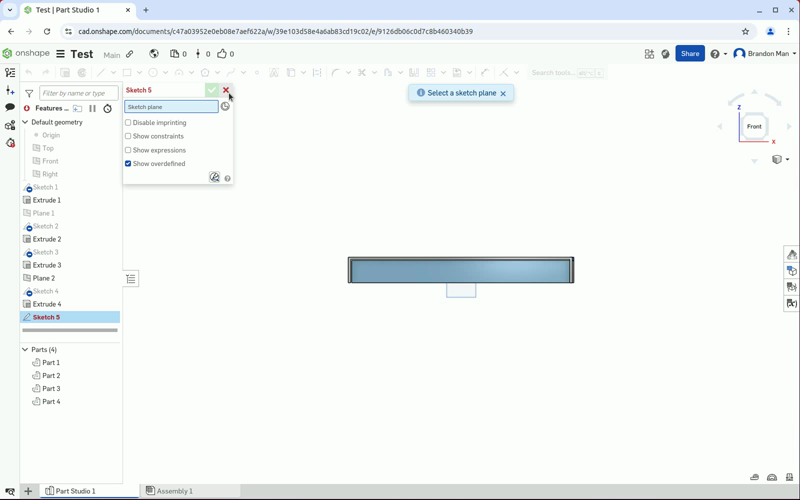
mouse_move(73, 280)
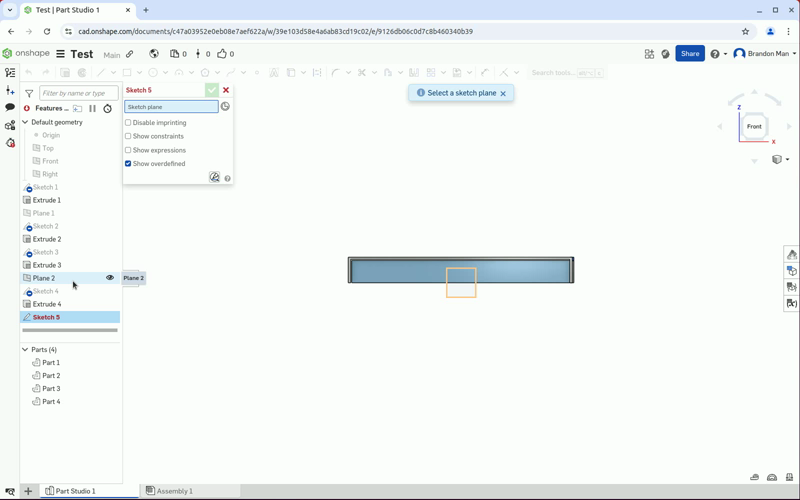
click(73, 280)
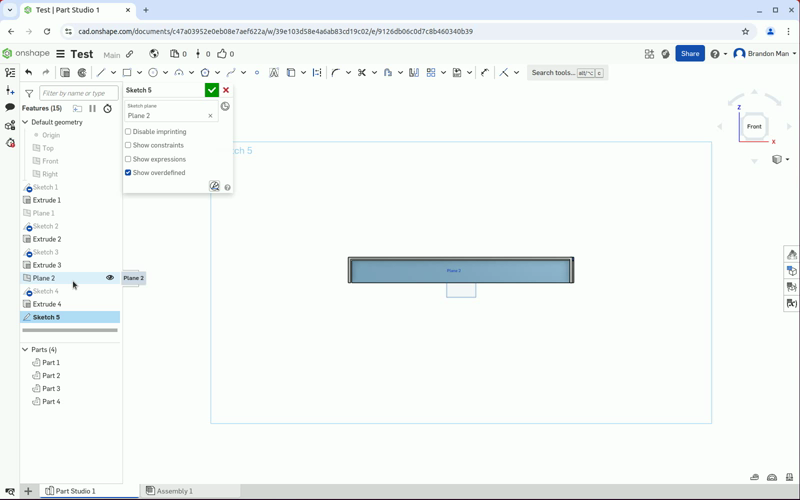
mouse_move(73, 352)
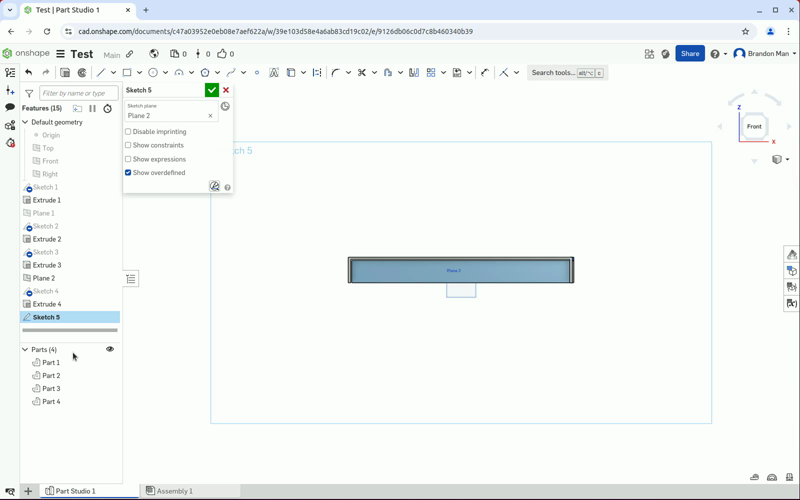
key(y)
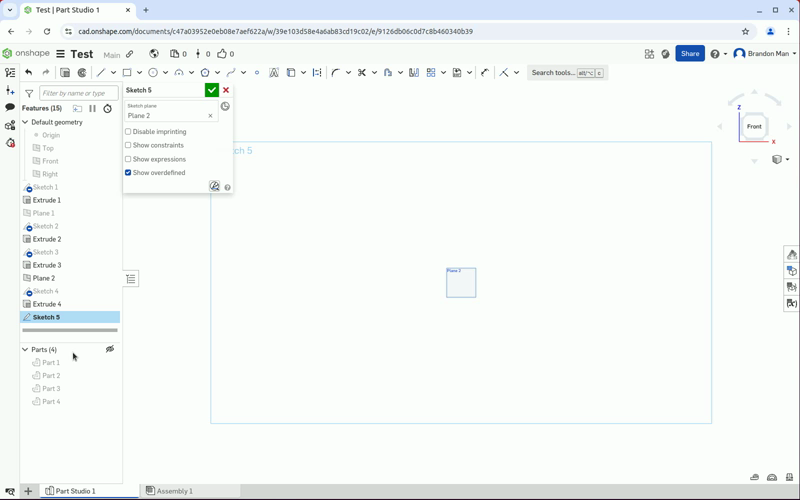
key(l)
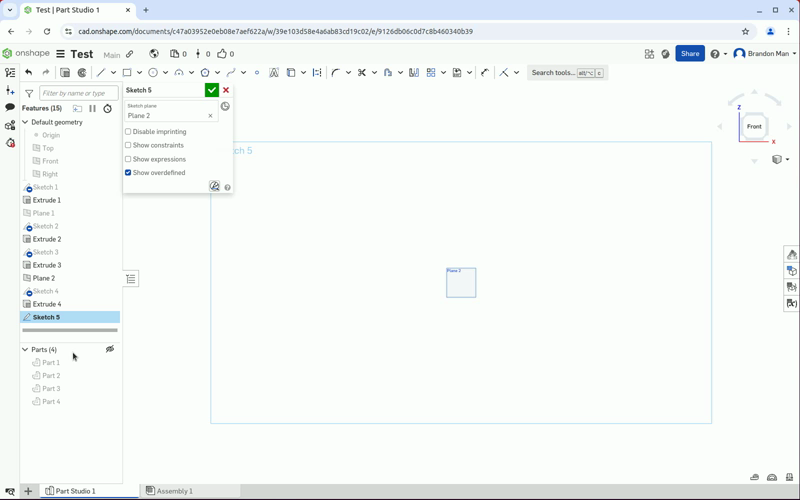
key_down(shift)
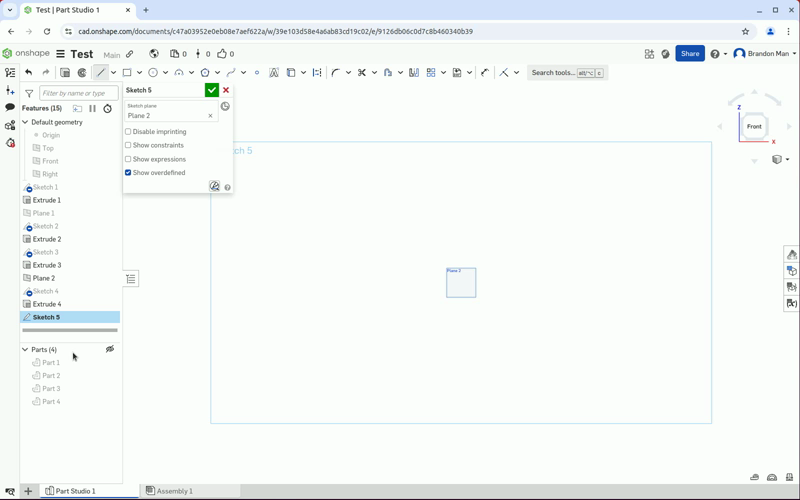
mouse_move(351, 282)
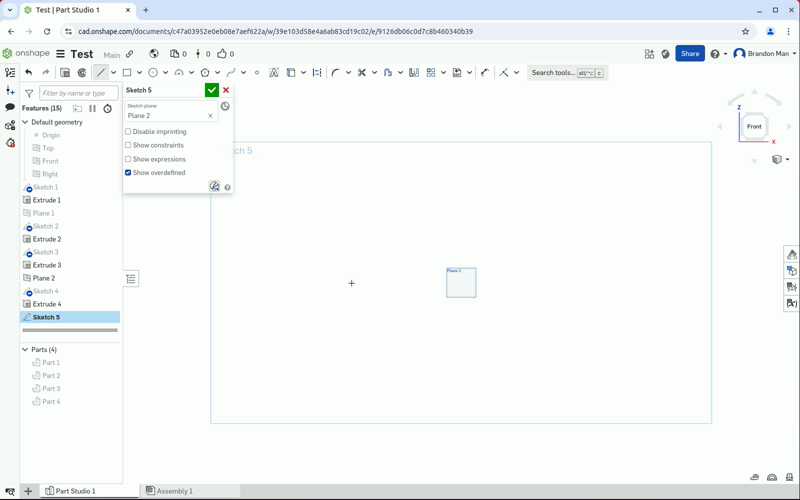
click(351, 282)
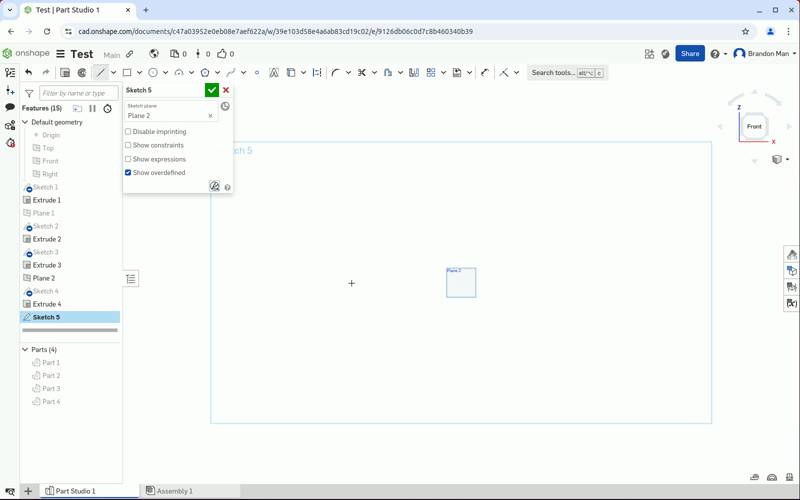
key_up(shift)
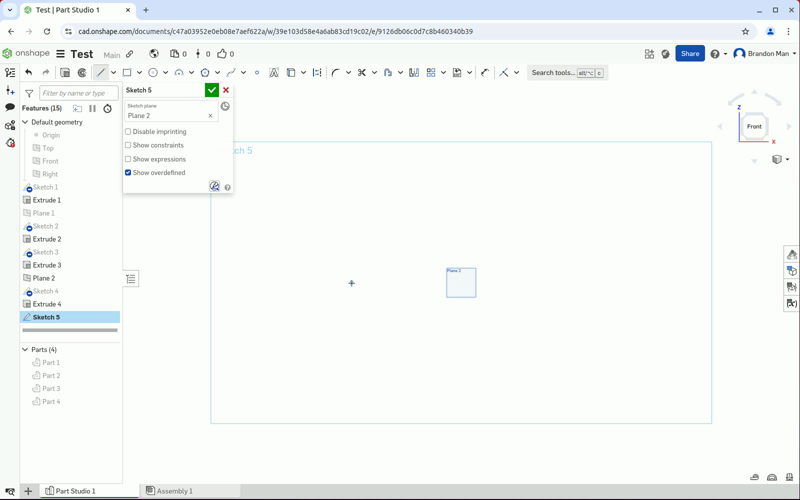
key_down(shift)
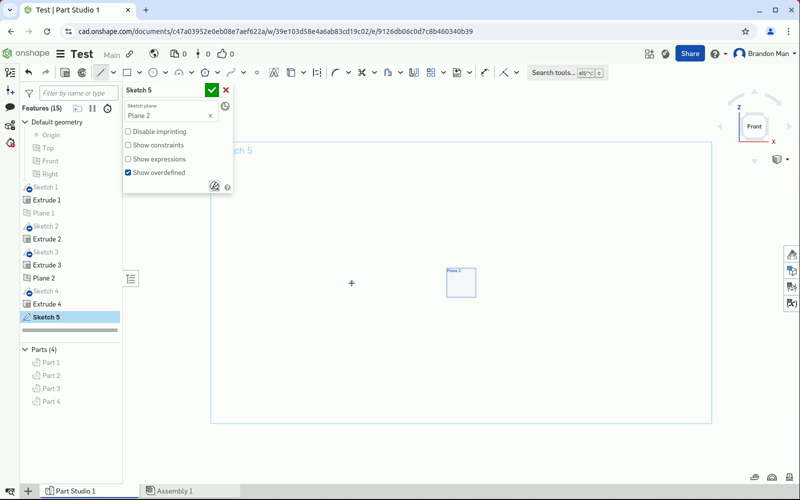
mouse_move(569, 282)
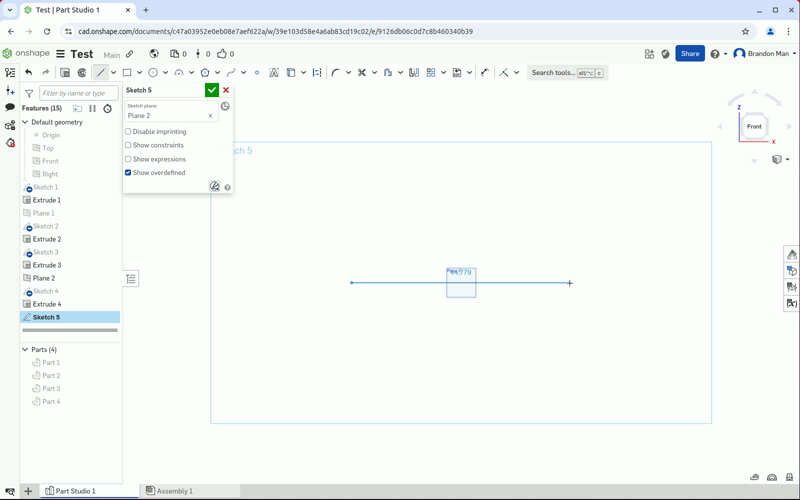
click(569, 282)
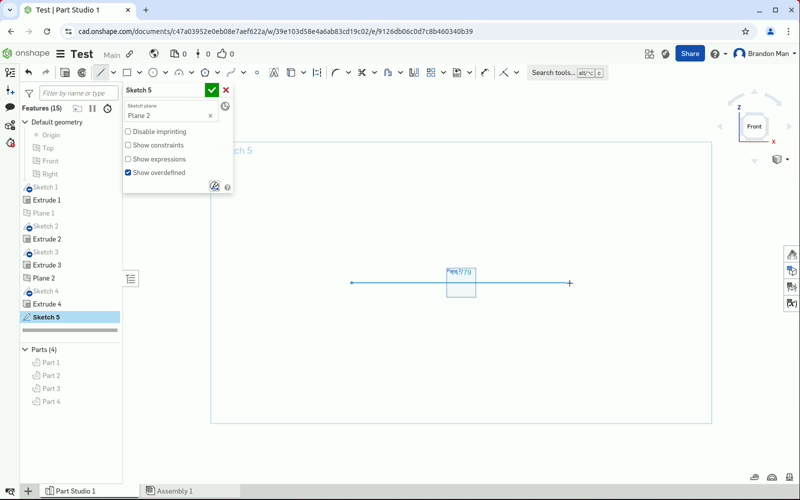
key_up(shift)
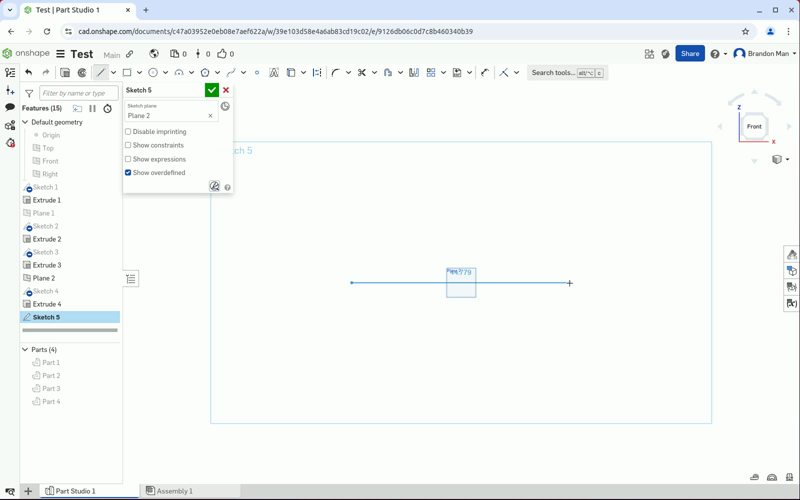
key_down(shift)
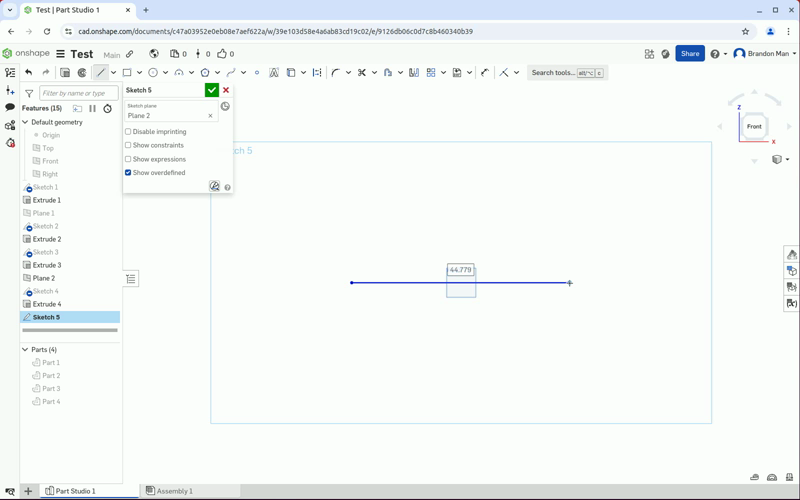
mouse_move(589, 282)
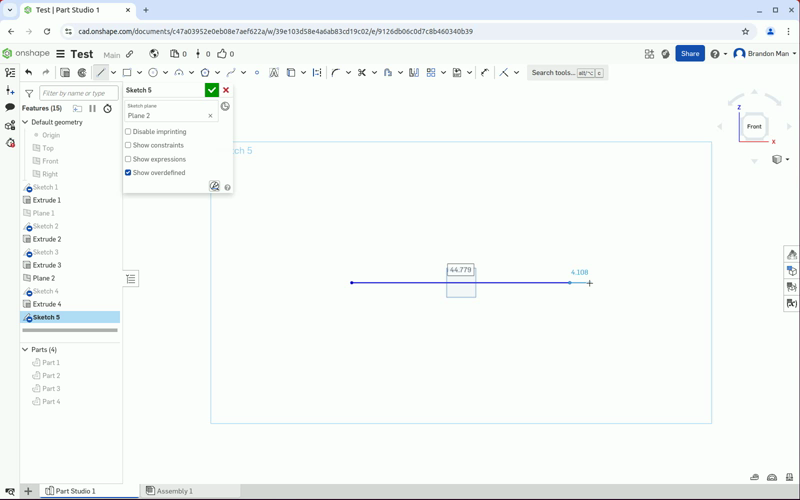
mouse_move(569, 260)
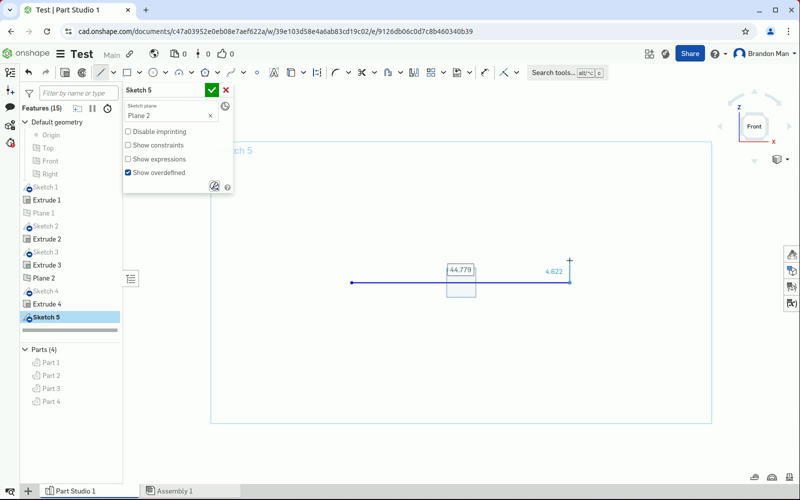
click(569, 260)
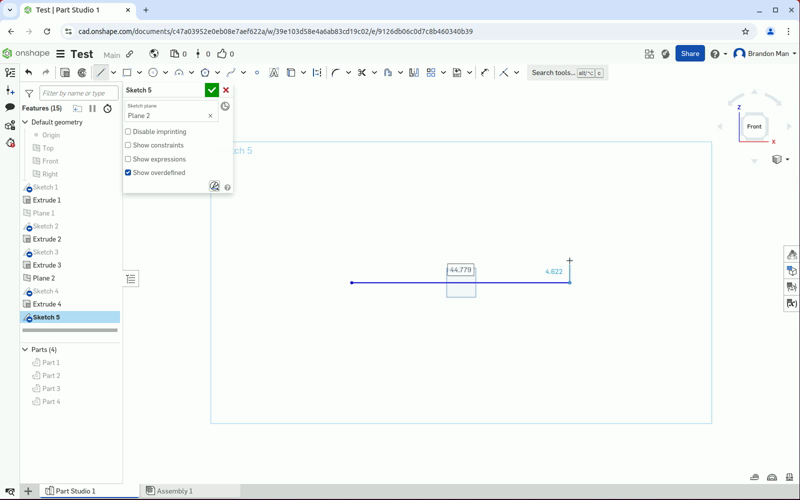
key_up(shift)
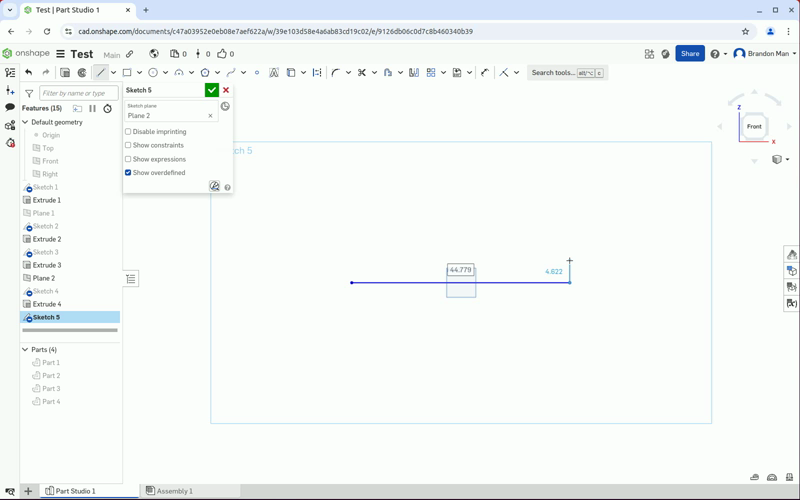
key_down(shift)
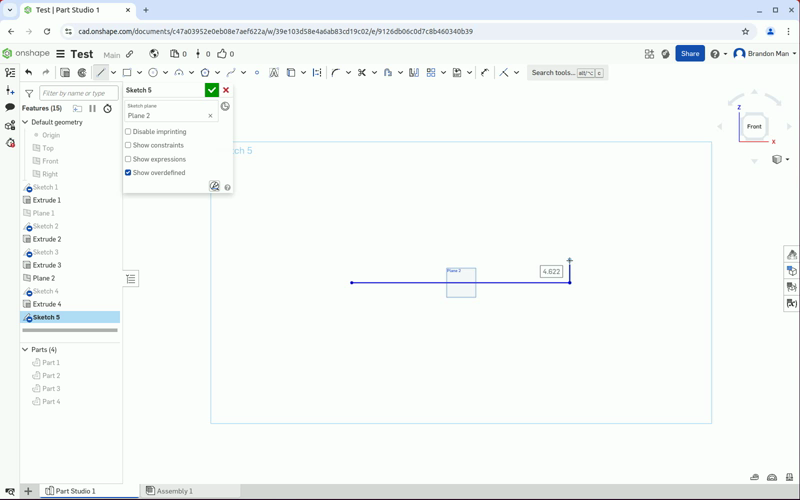
mouse_move(351, 260)
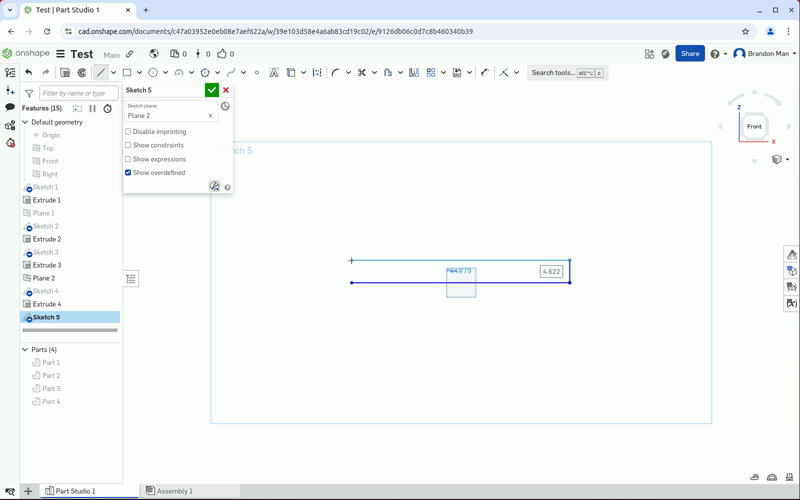
click(351, 260)
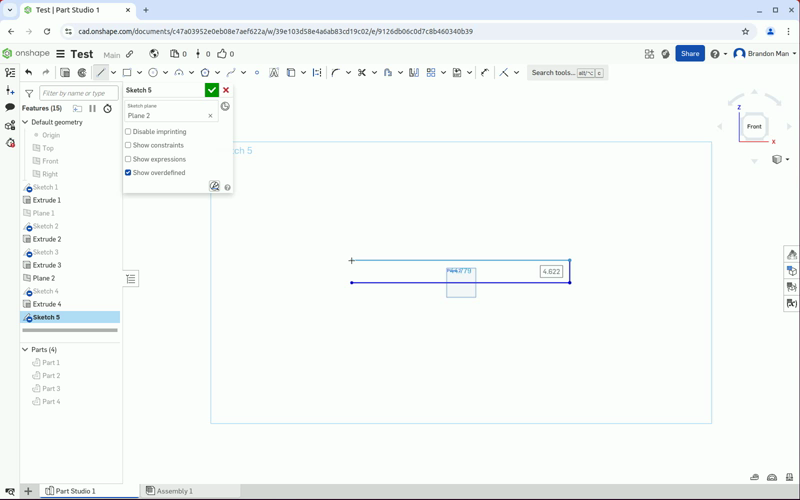
key_up(shift)
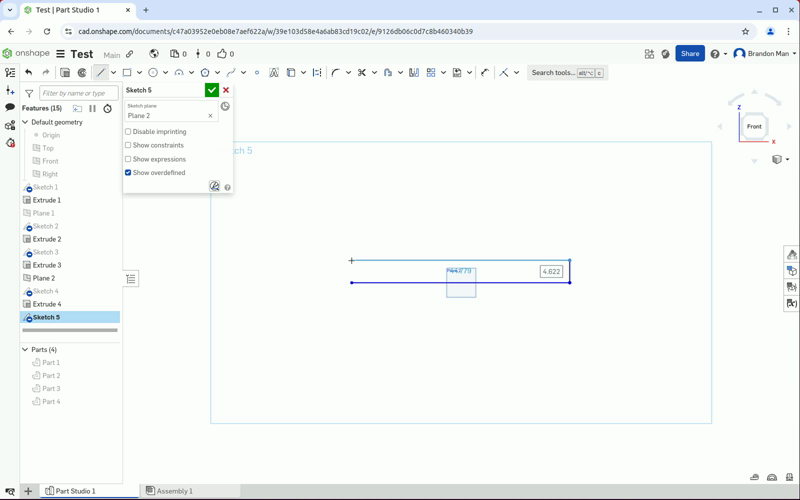
mouse_move(381, 260)
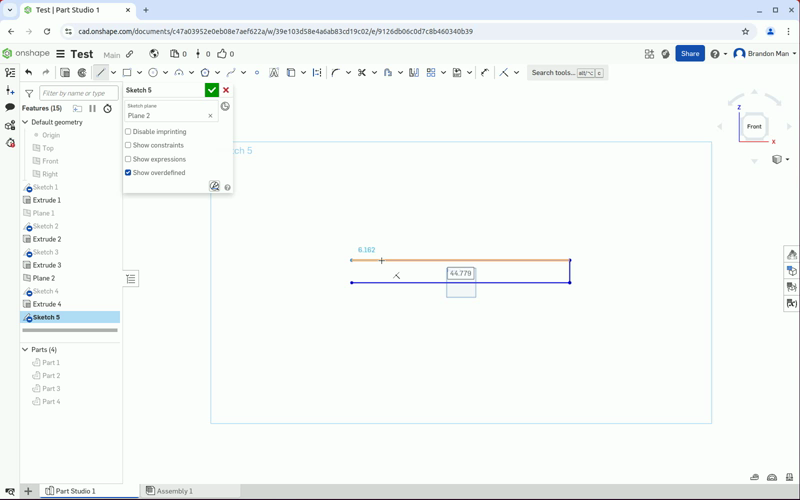
key_down(shift)
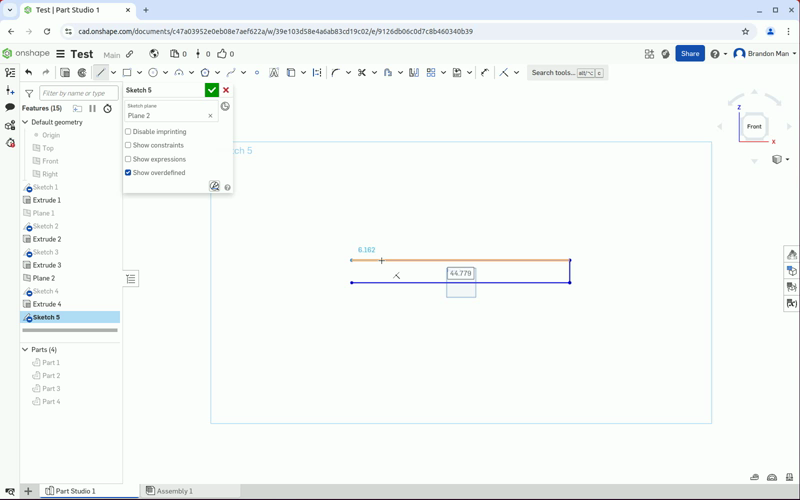
mouse_move(351, 282)
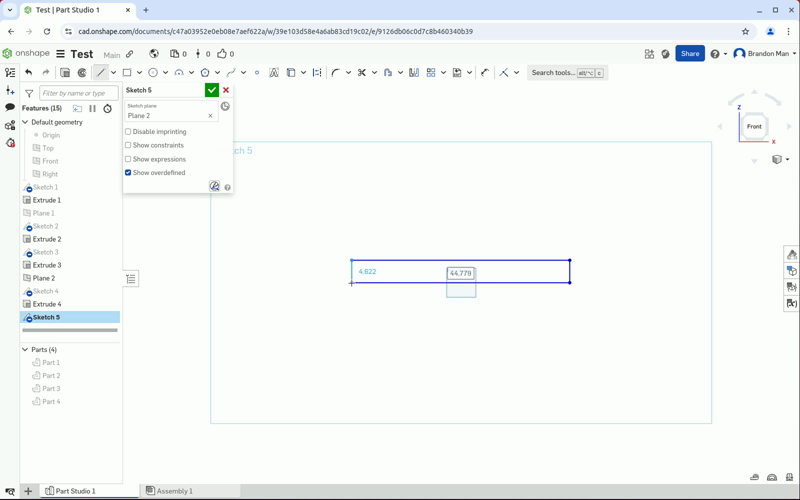
key_up(shift)
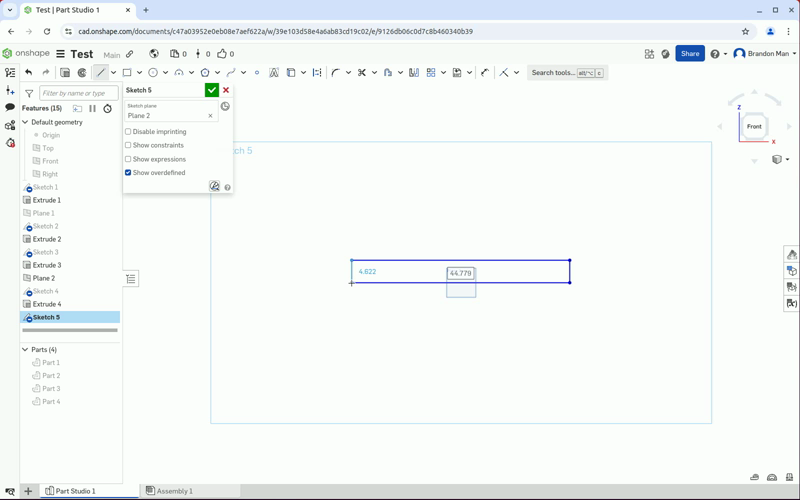
click(351, 282)
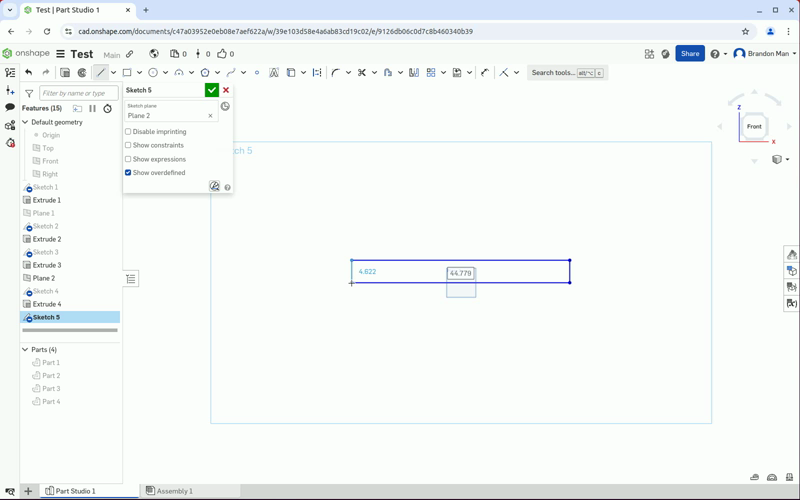
key(esc)
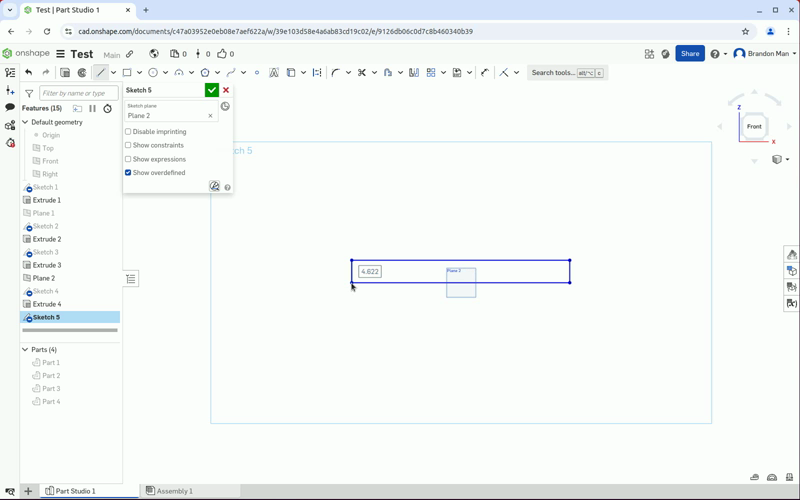
mouse_move(392, 263)
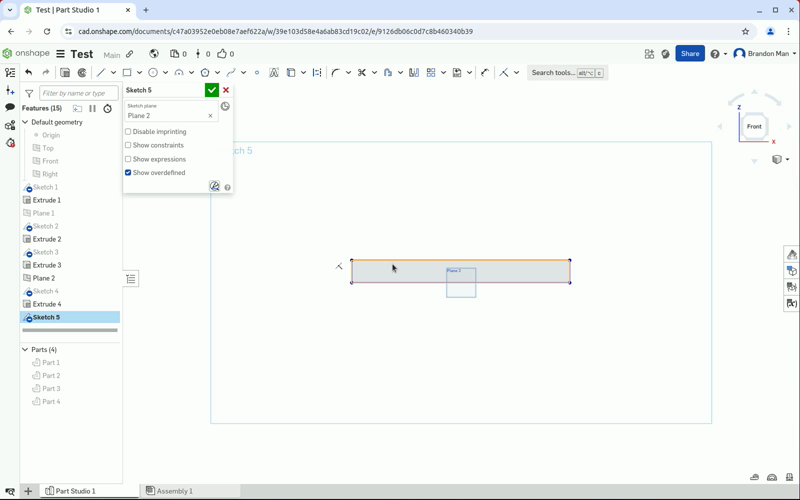
click(392, 263)
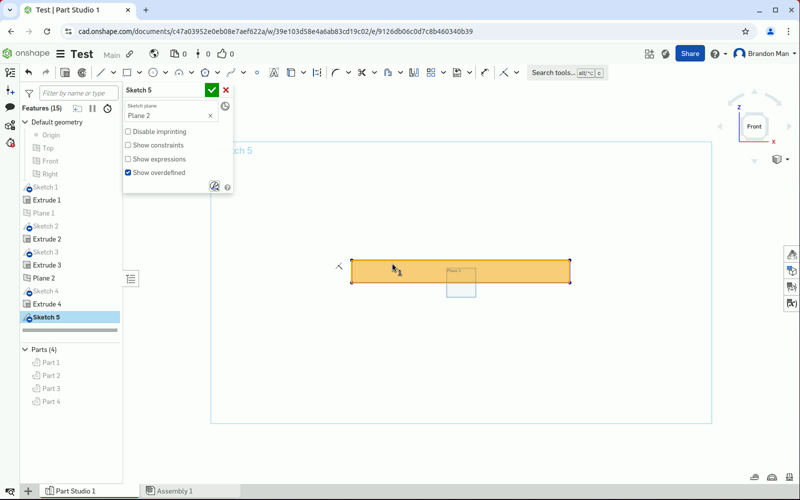
mouse_move(73, 352)
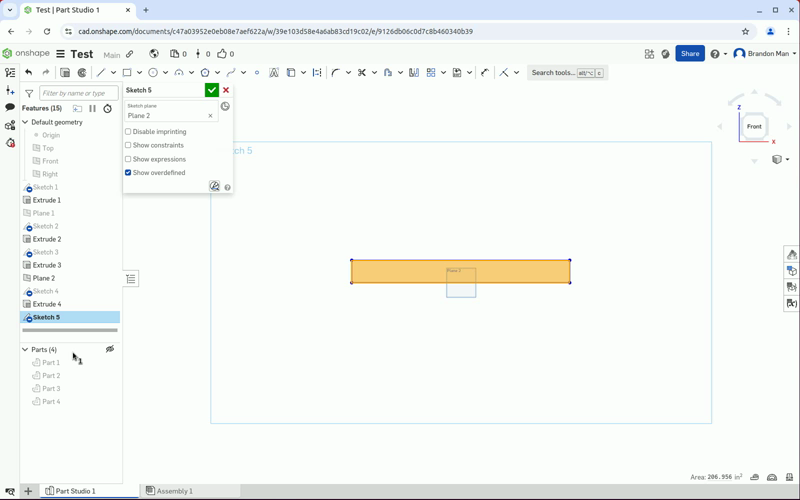
key(shift+y)
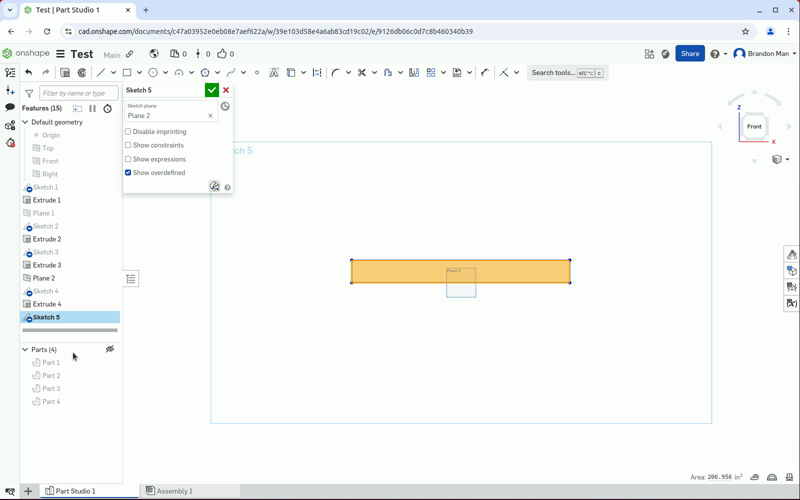
key(shift+e)
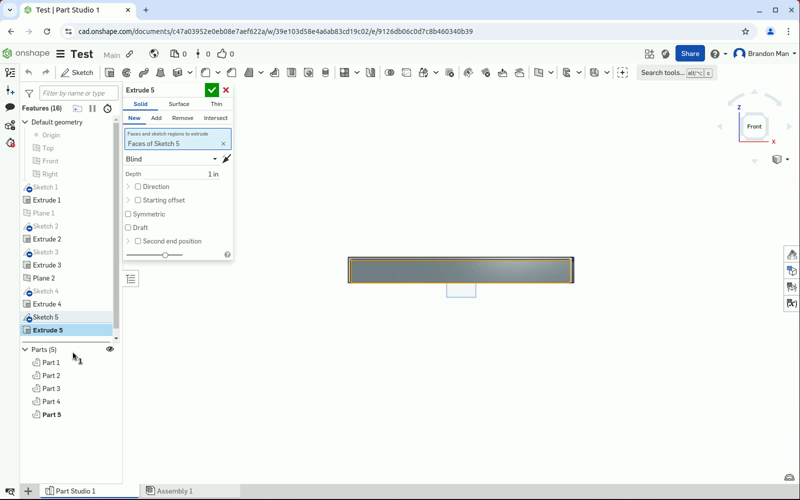
mouse_move(143, 106)
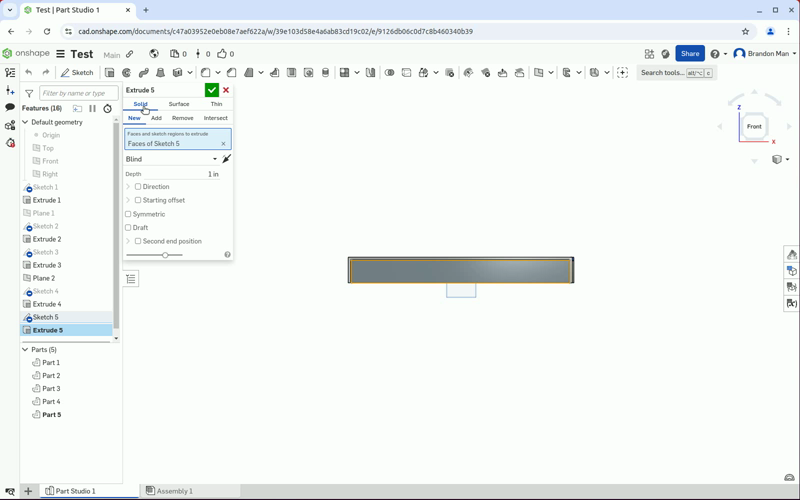
click(143, 106)
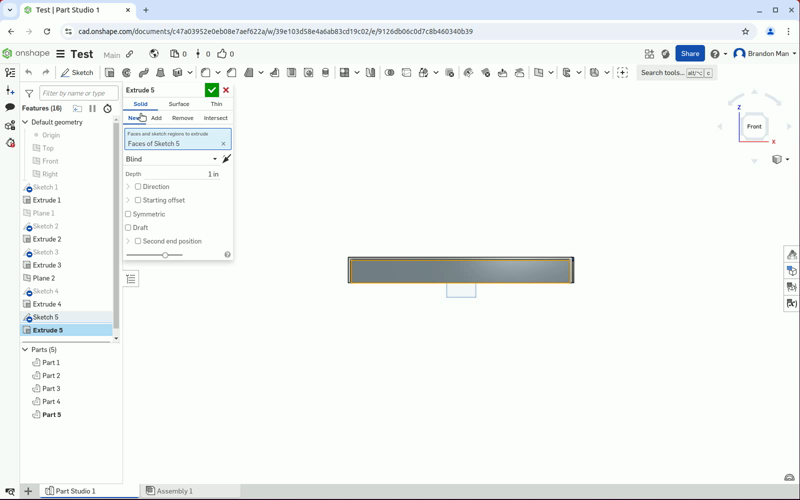
mouse_move(137, 120)
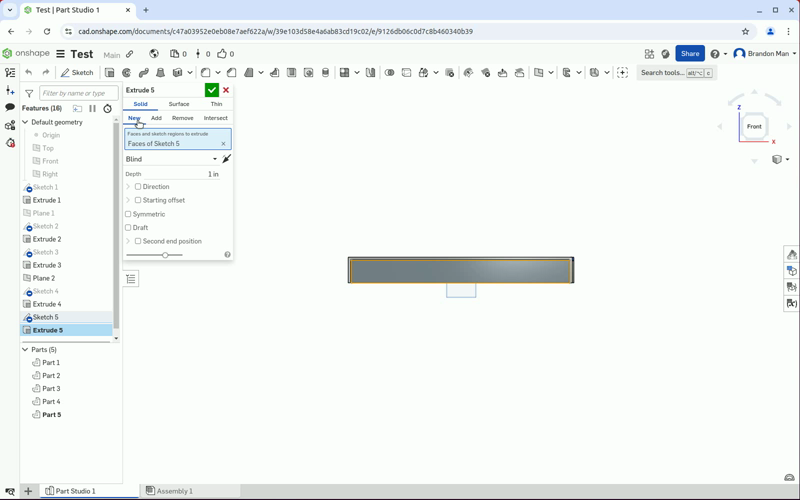
click(137, 120)
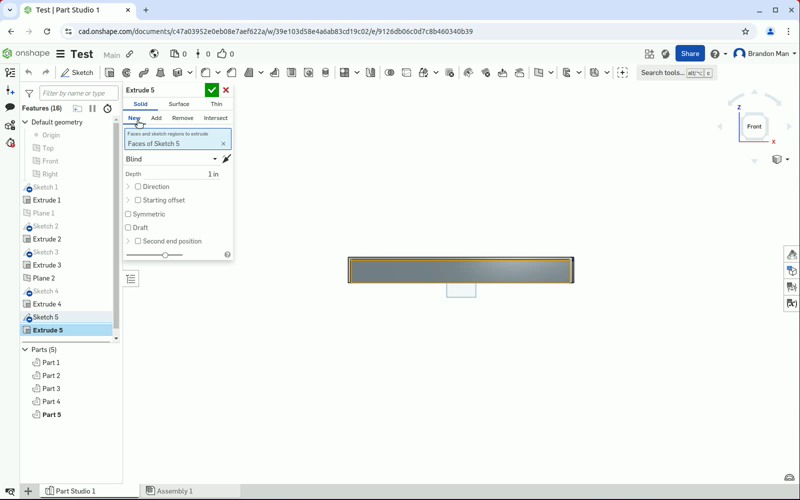
key(tab, 4)
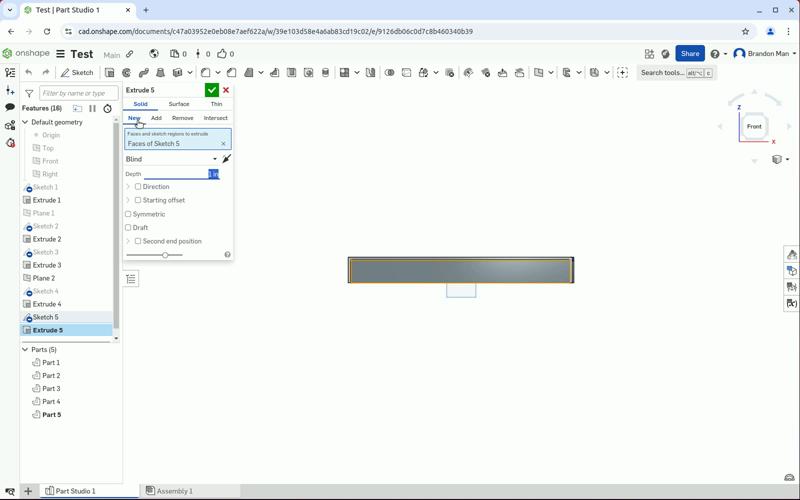
text(0.722)
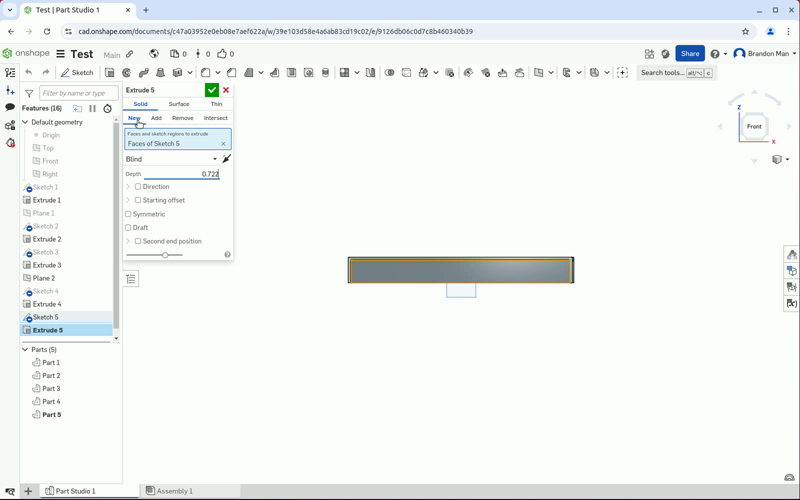
key(enter)
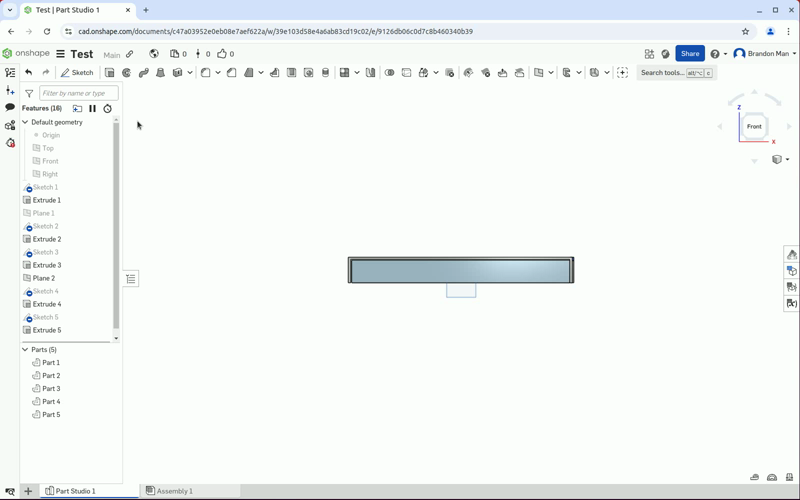
key(shift+h)
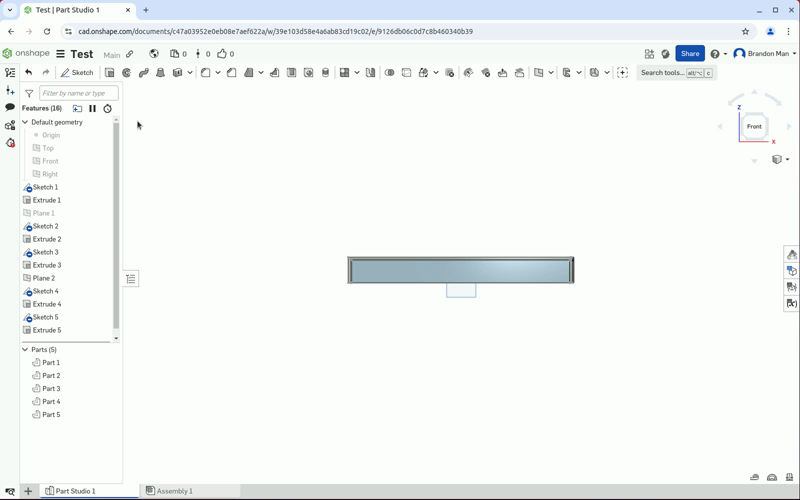
key(shift+h)
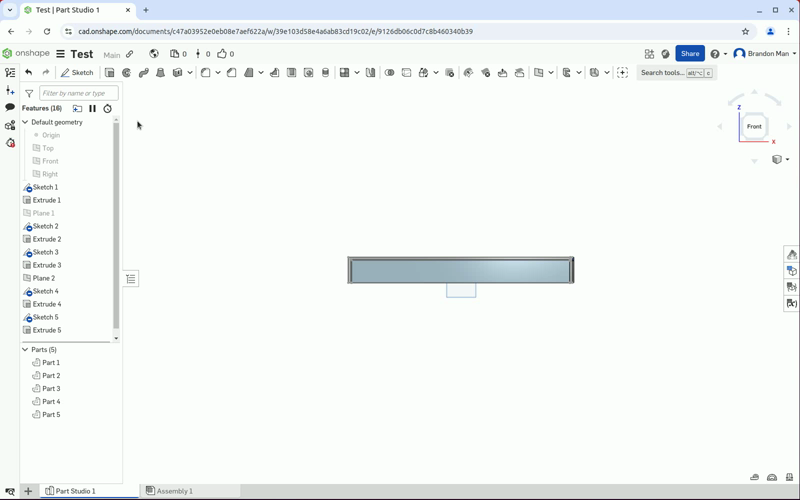
key(shift+7)
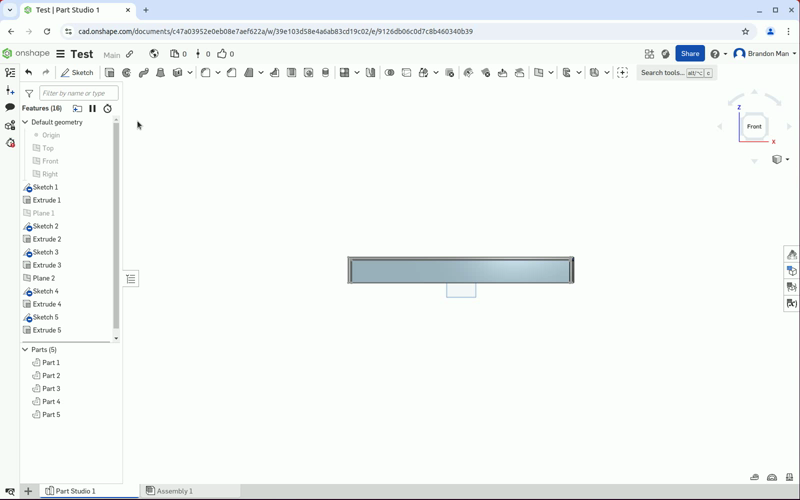
key(left, 2)
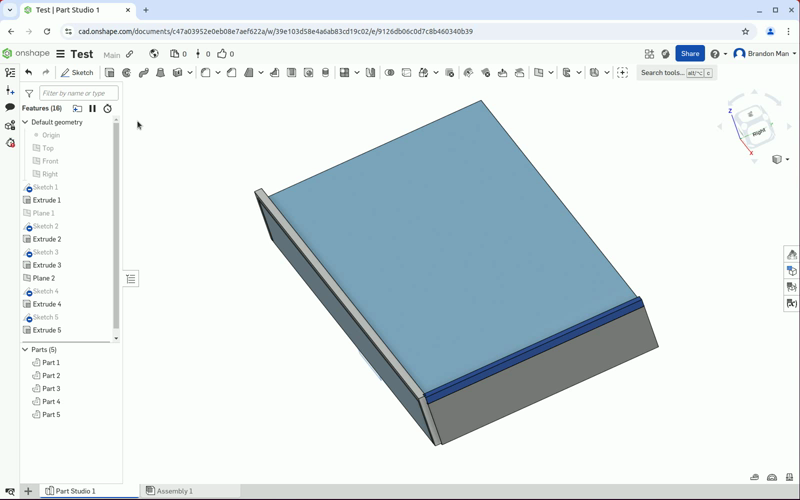
key(down, 2)
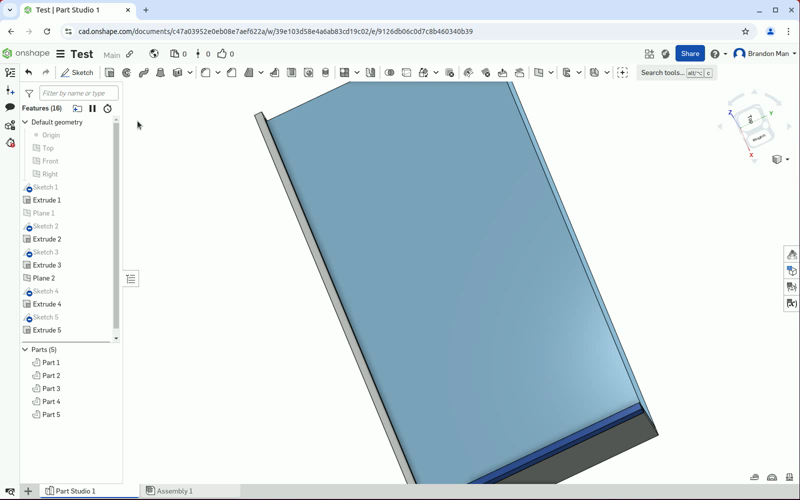
key(up, 2)
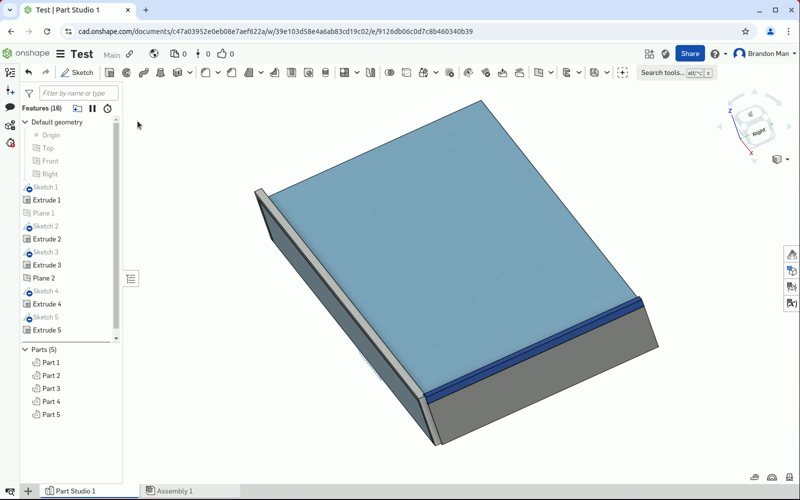
key(right, 2)
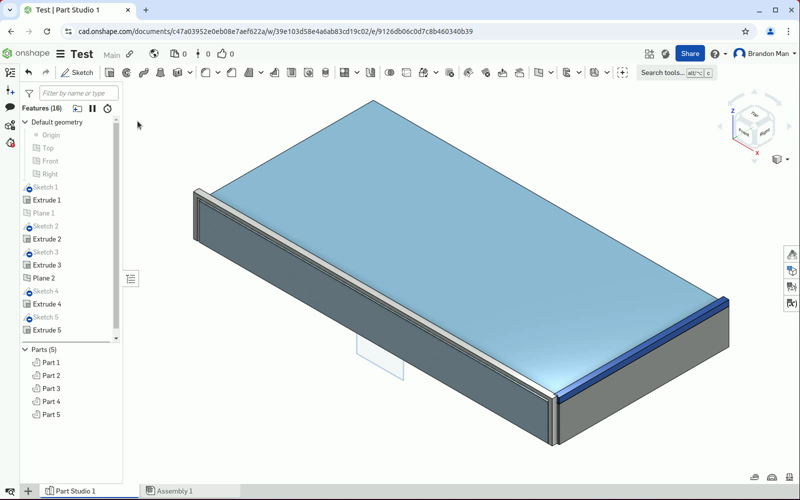
mouse_move(69, 189)
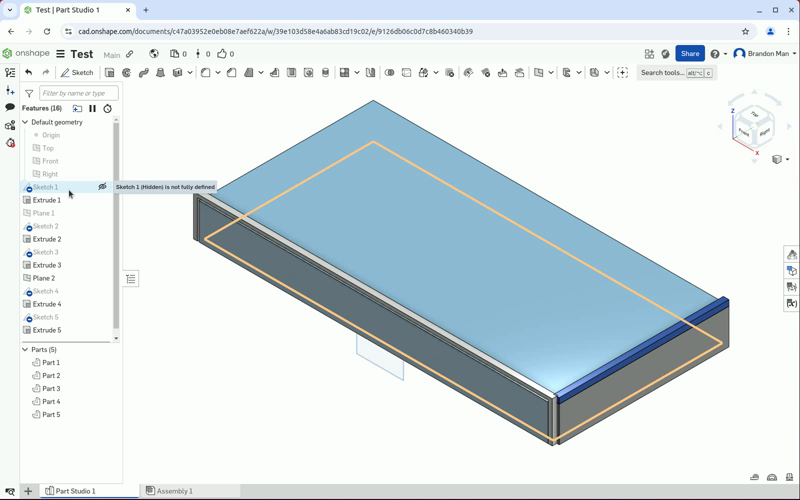
click(69, 189)